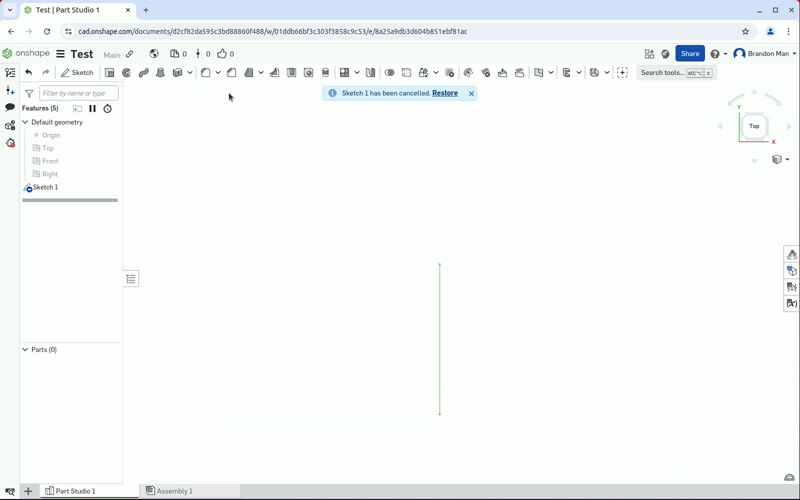
key(shift+h)
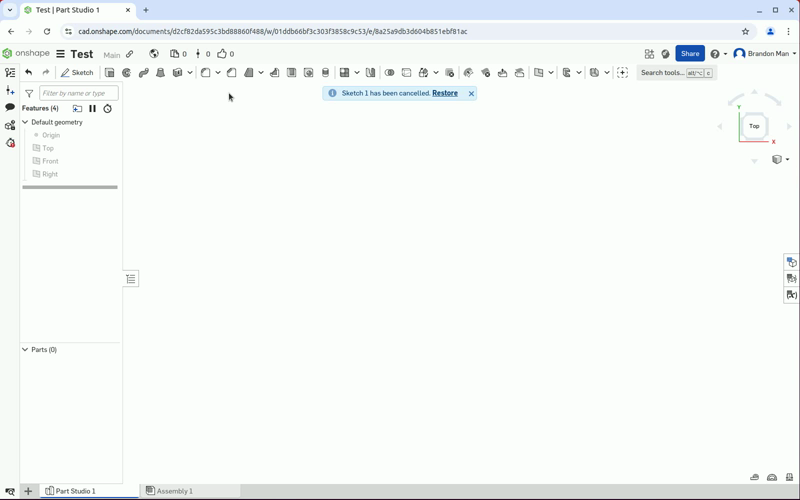
mouse_move(73, 352)
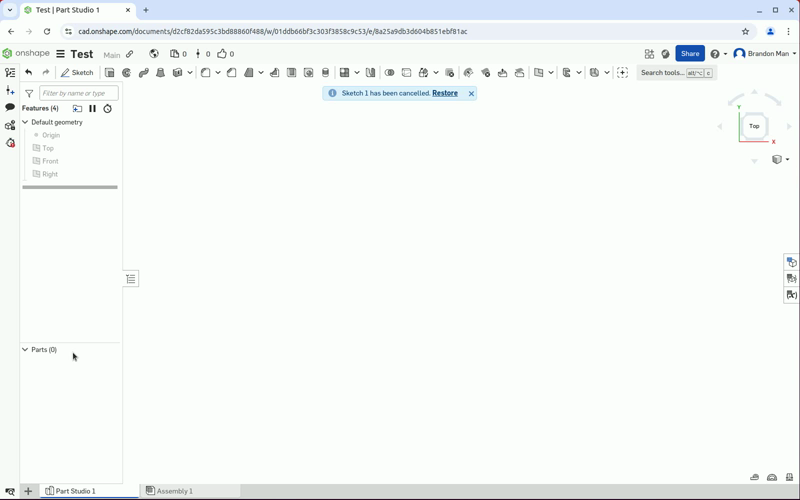
key(y)
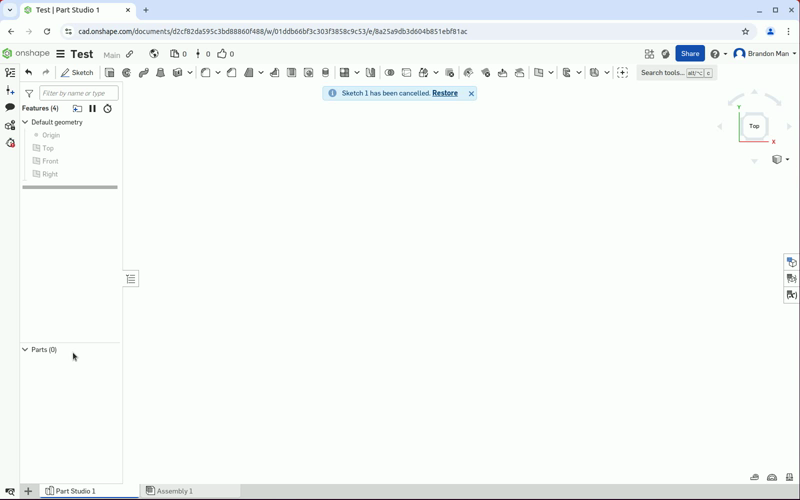
key(shift+p)
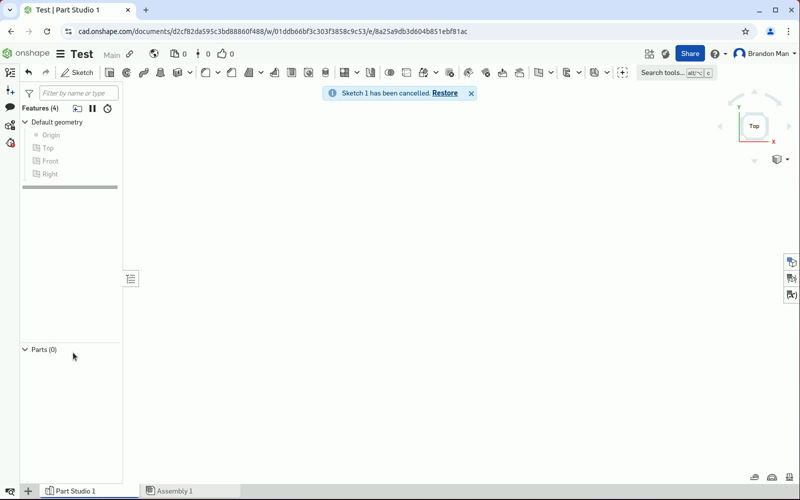
key(space)
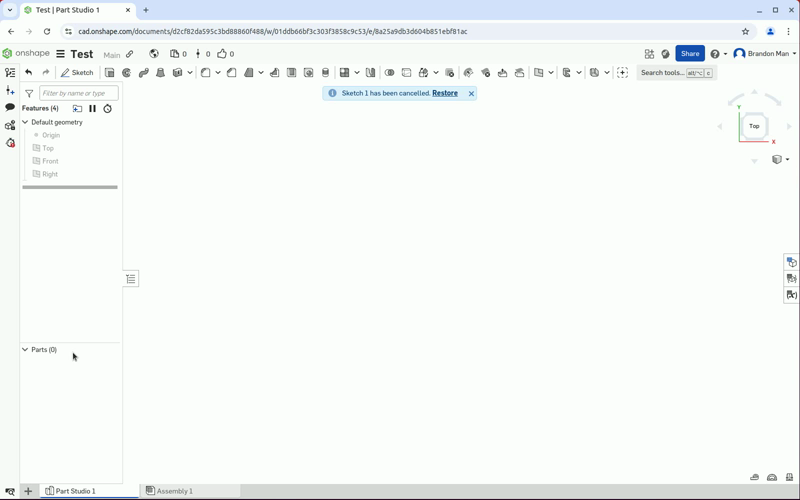
key_down(shift)
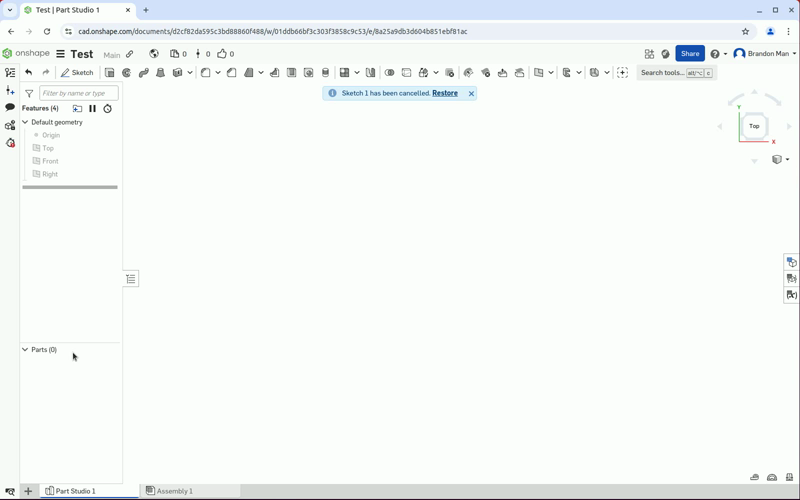
key(up)
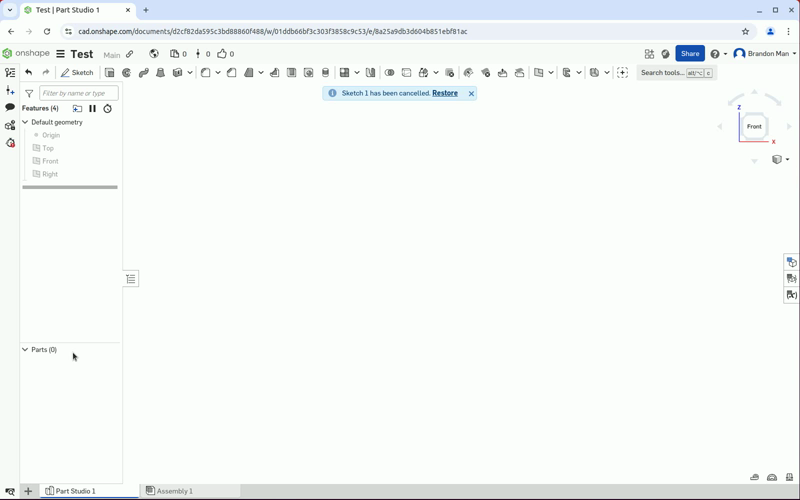
key_up(shift)
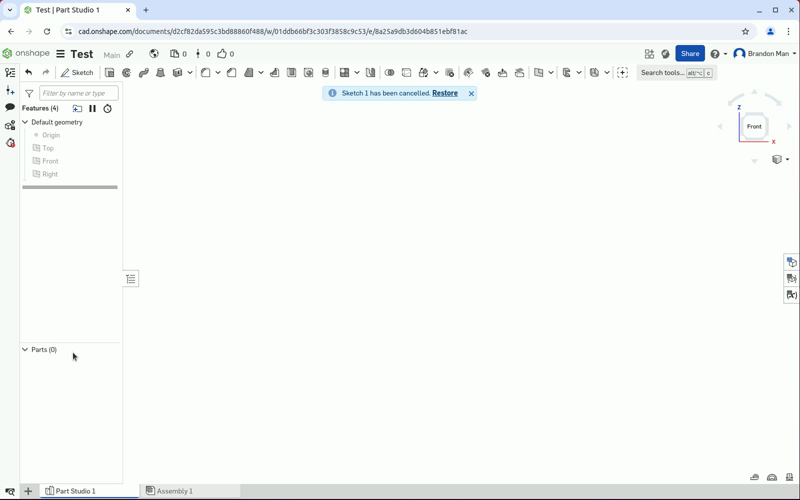
mouse_move(73, 352)
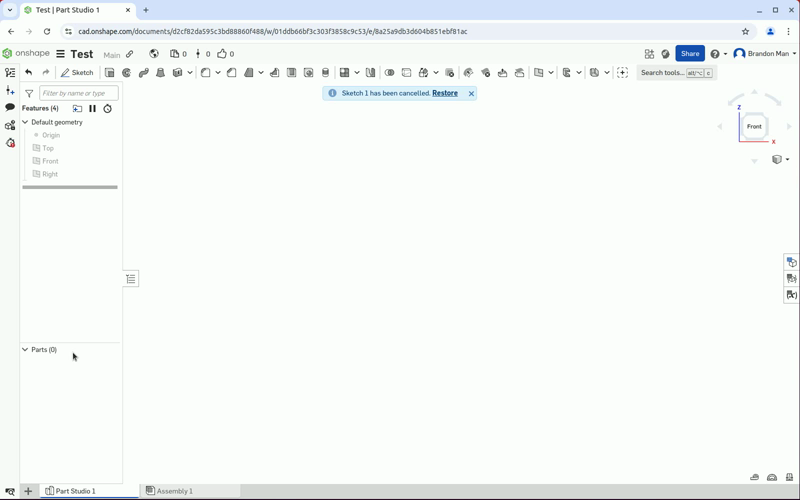
key(shift+y)
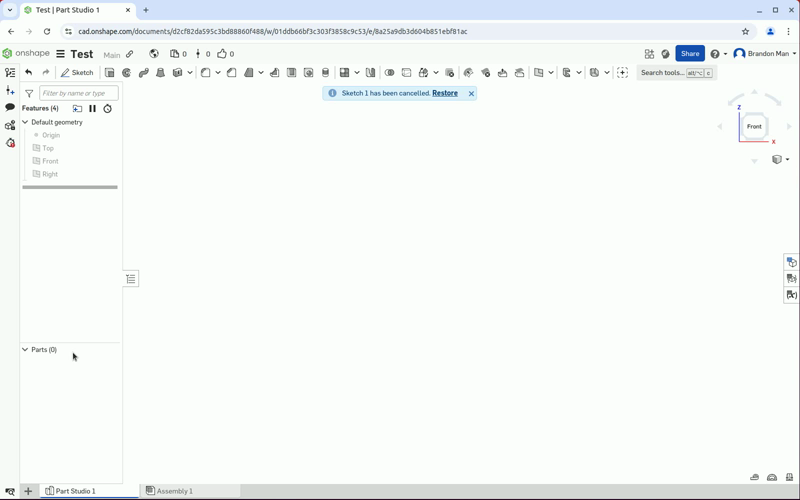
key(shift+s)
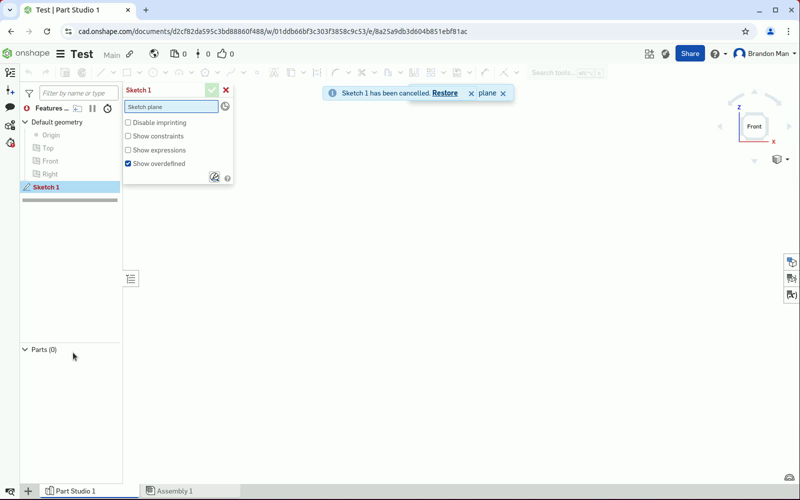
mouse_move(73, 163)
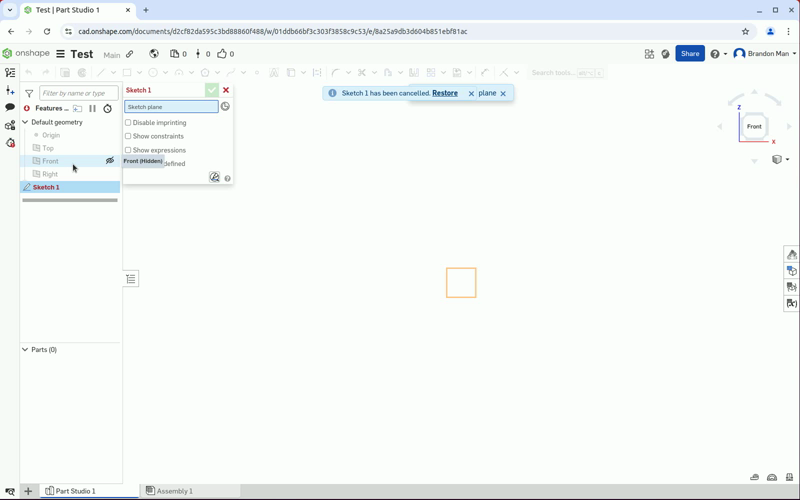
click(73, 163)
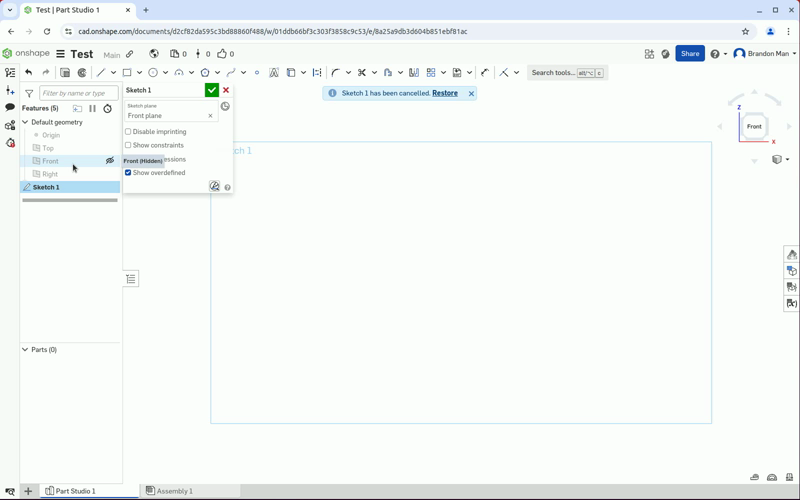
mouse_move(73, 352)
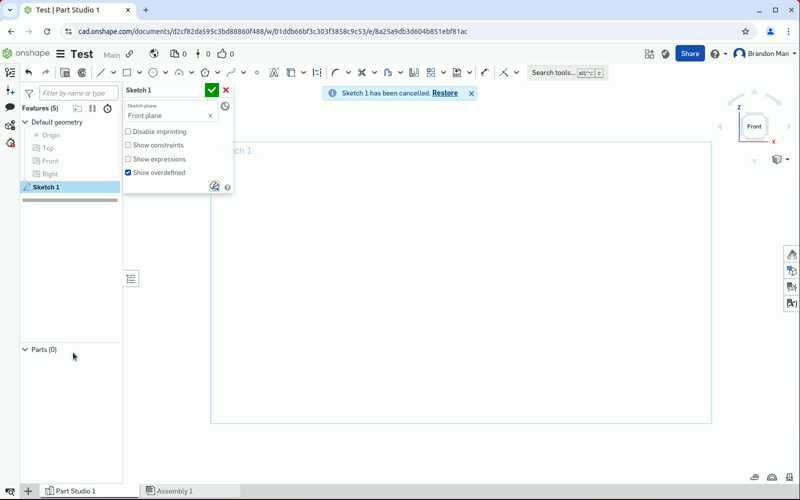
key(y)
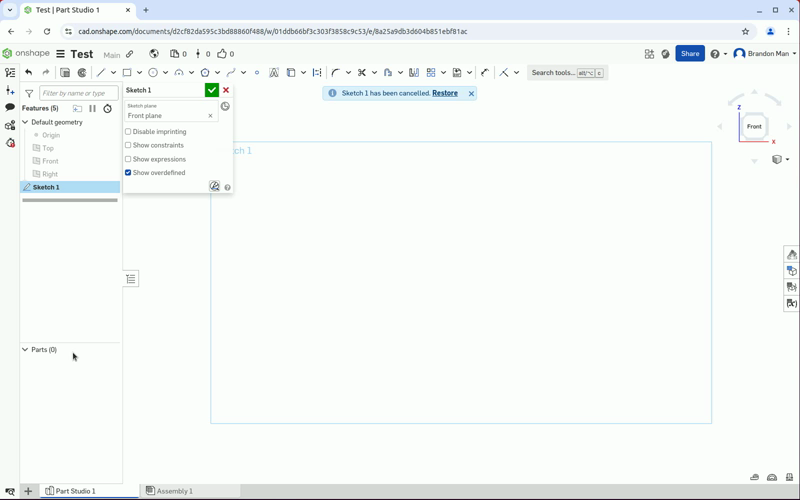
key(l)
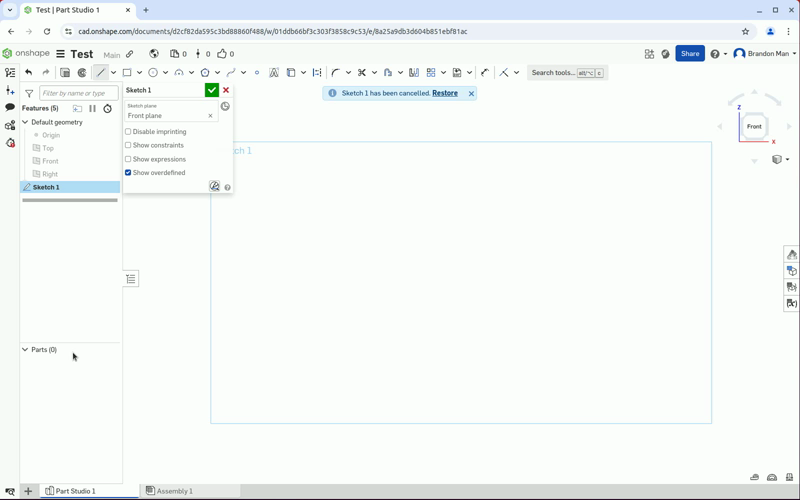
key_down(shift)
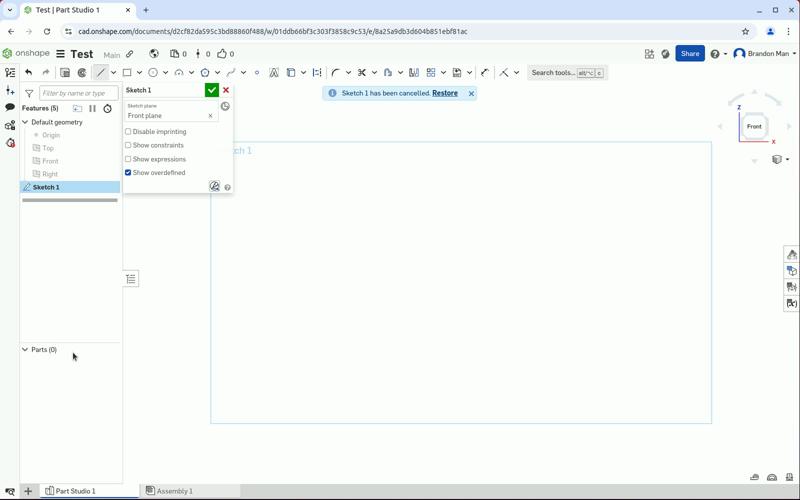
mouse_move(409, 282)
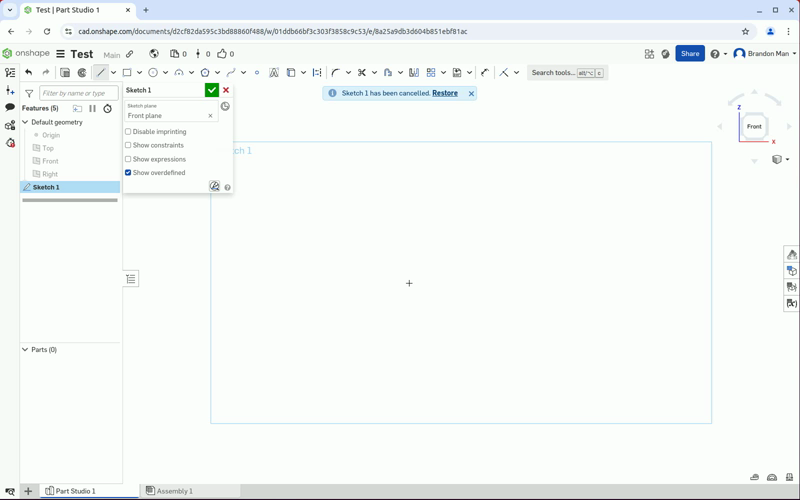
click(409, 282)
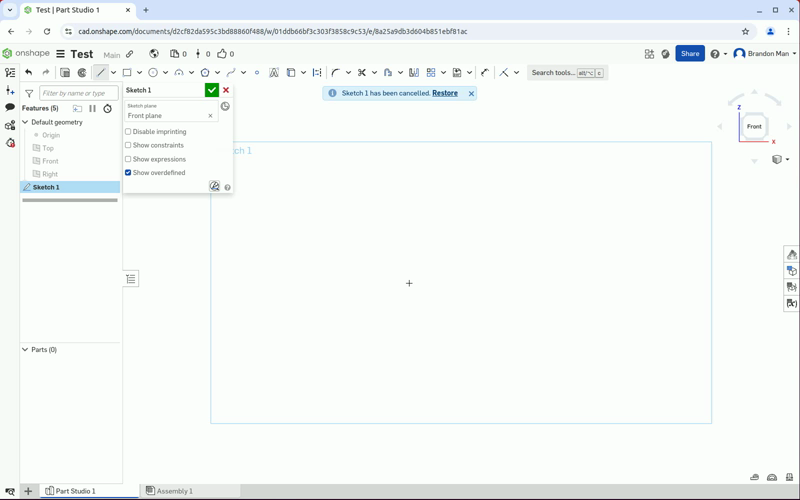
key_up(shift)
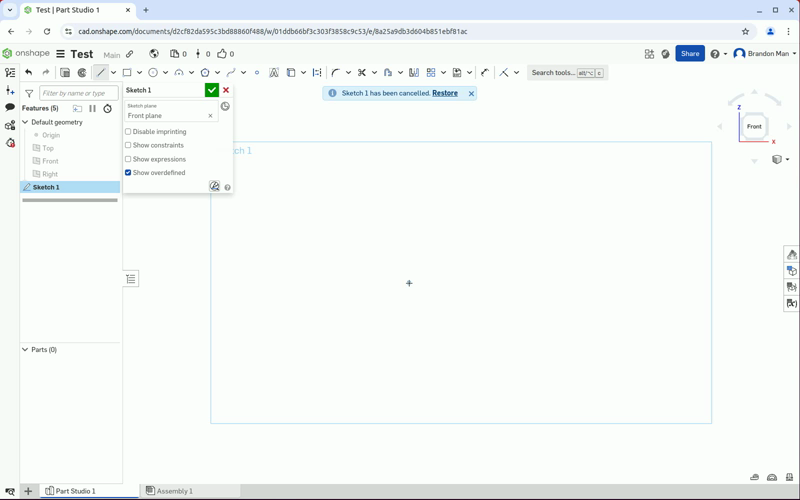
key_down(shift)
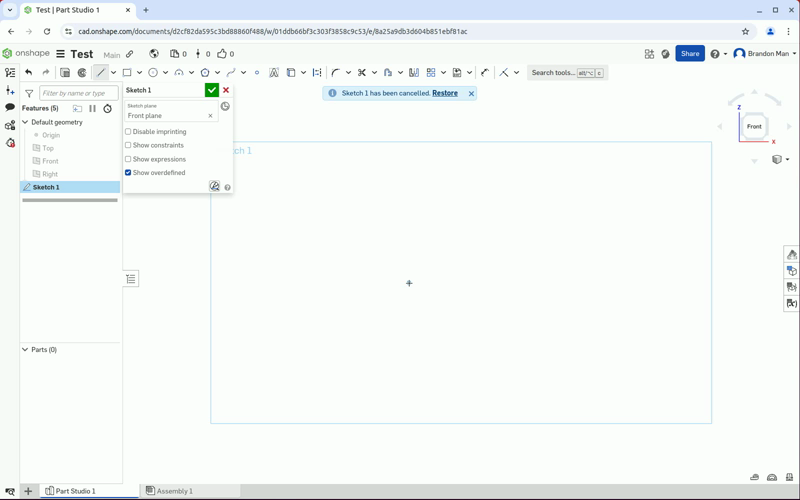
mouse_move(439, 282)
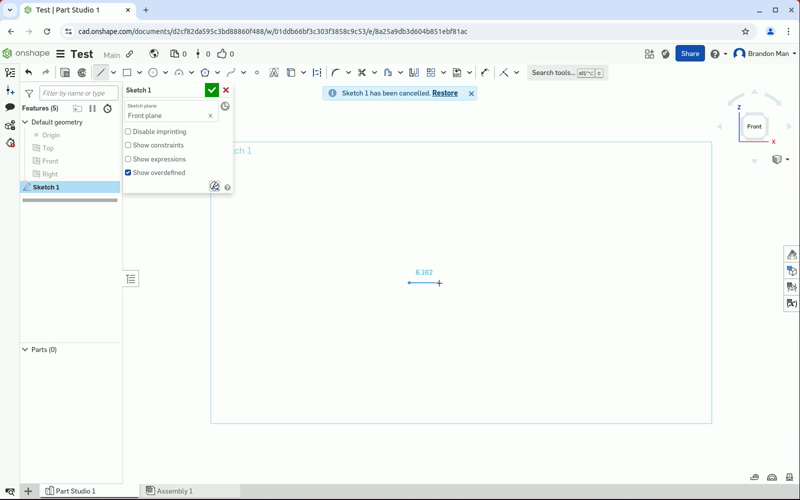
mouse_move(420, 282)
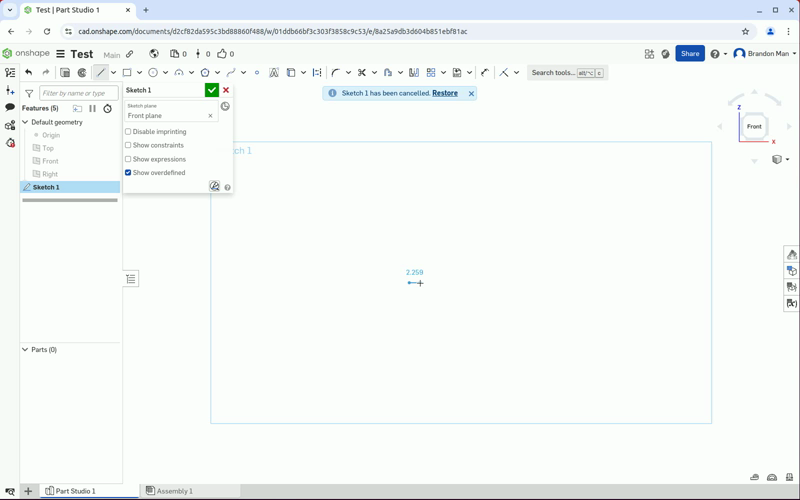
click(420, 282)
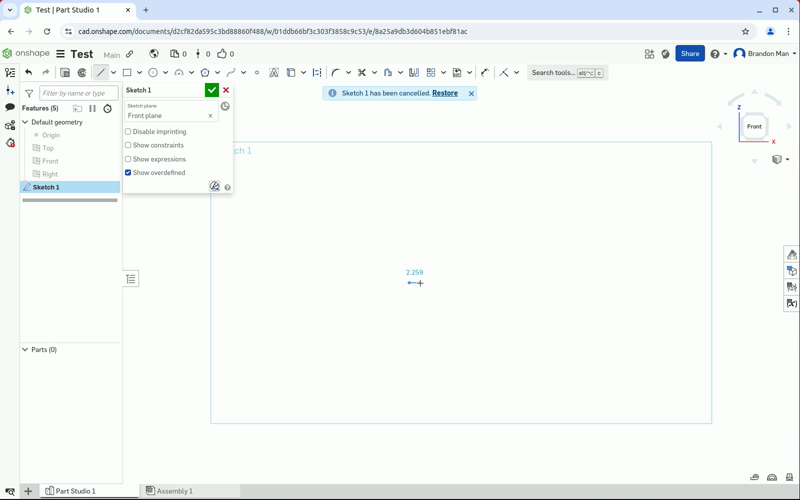
key_up(shift)
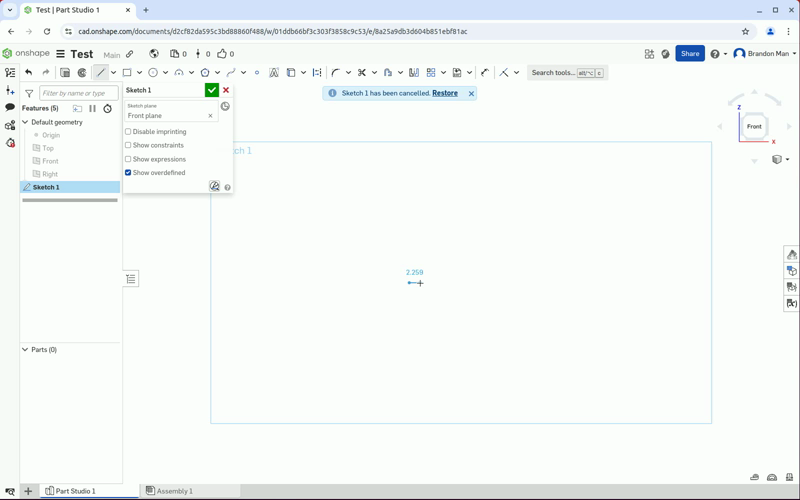
key_down(shift)
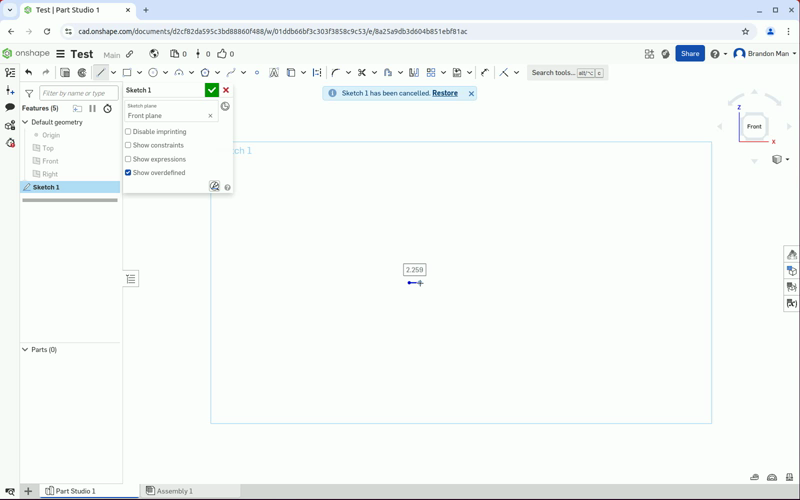
mouse_move(450, 282)
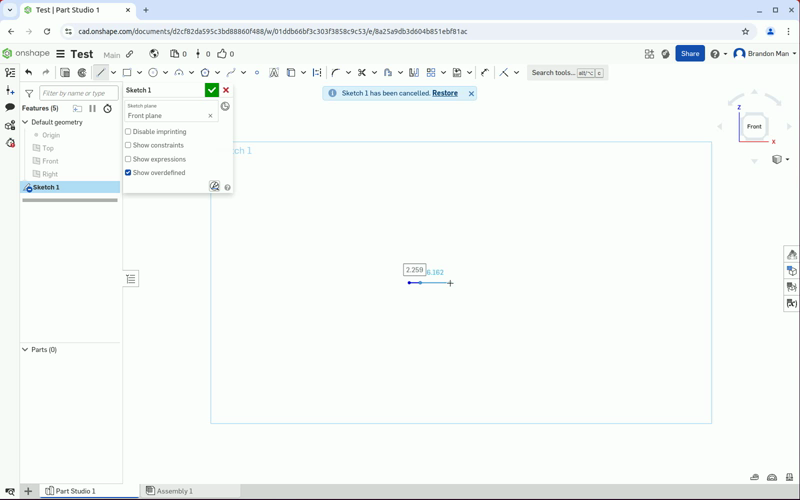
mouse_move(420, 279)
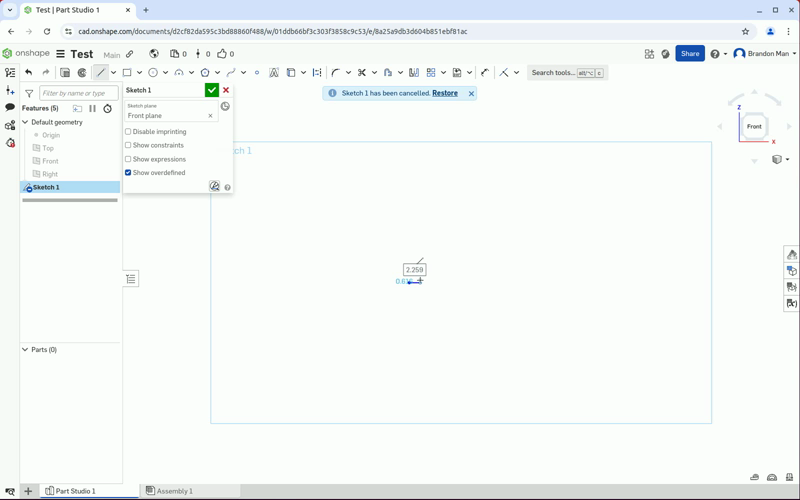
scroll(6)
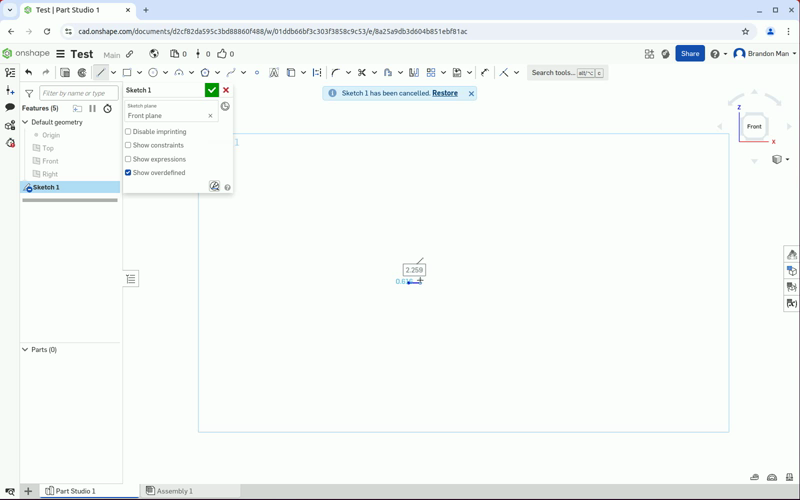
scroll(6)
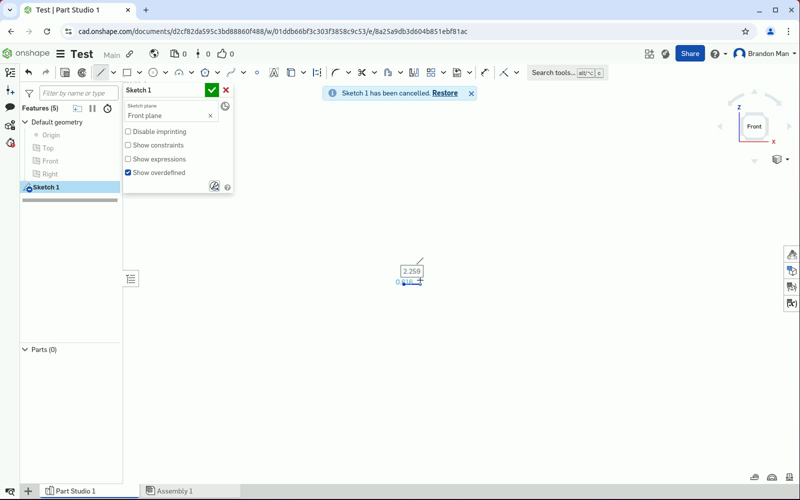
scroll(6)
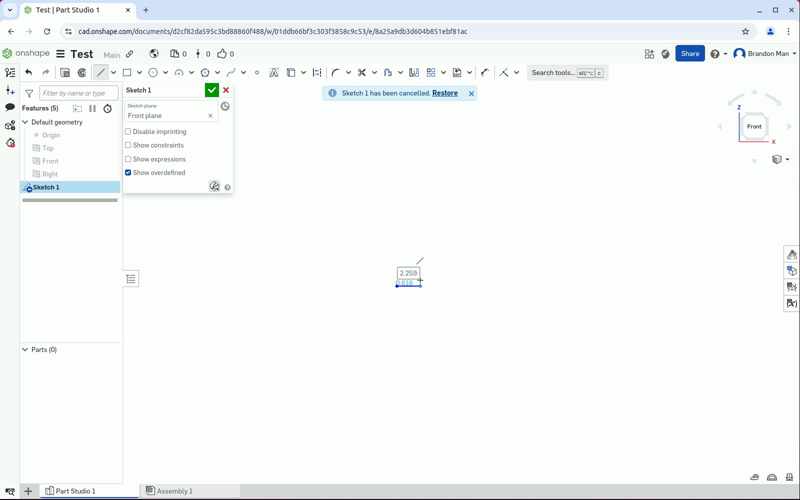
scroll(6)
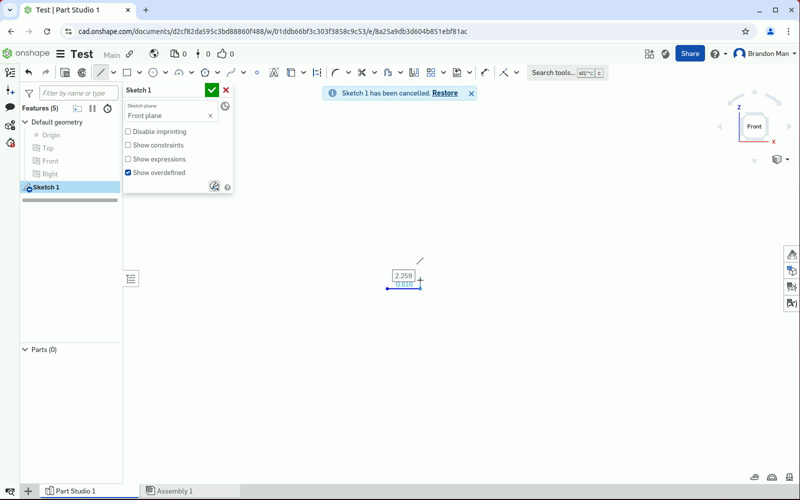
scroll(6)
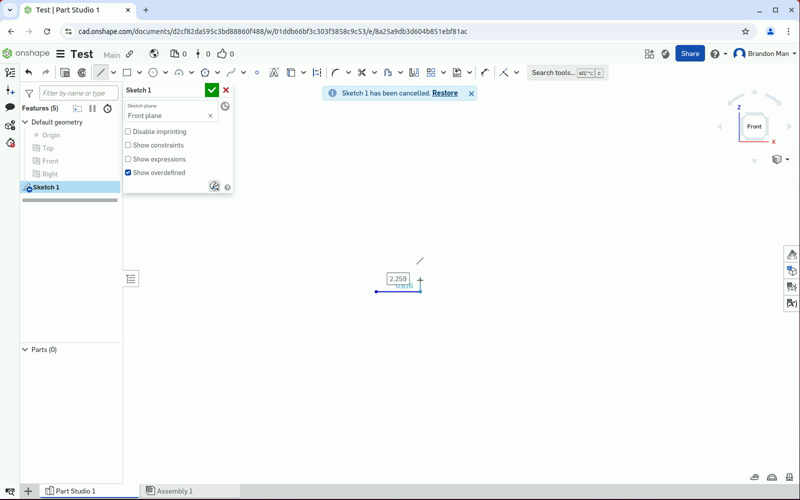
scroll(6)
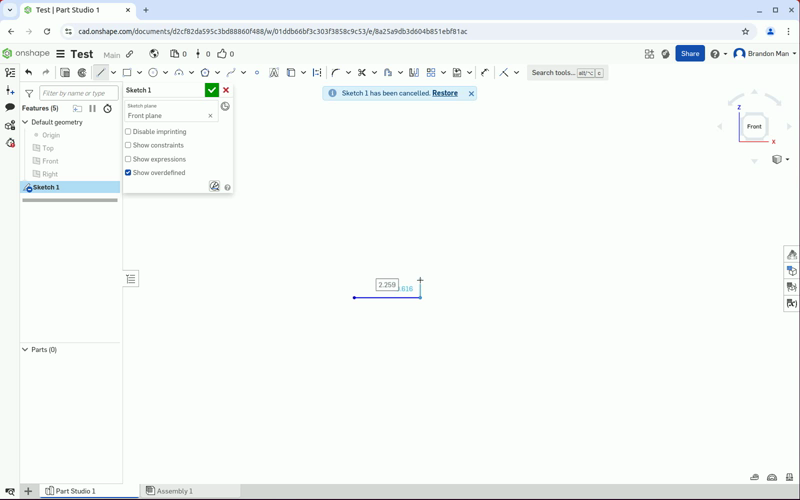
scroll(6)
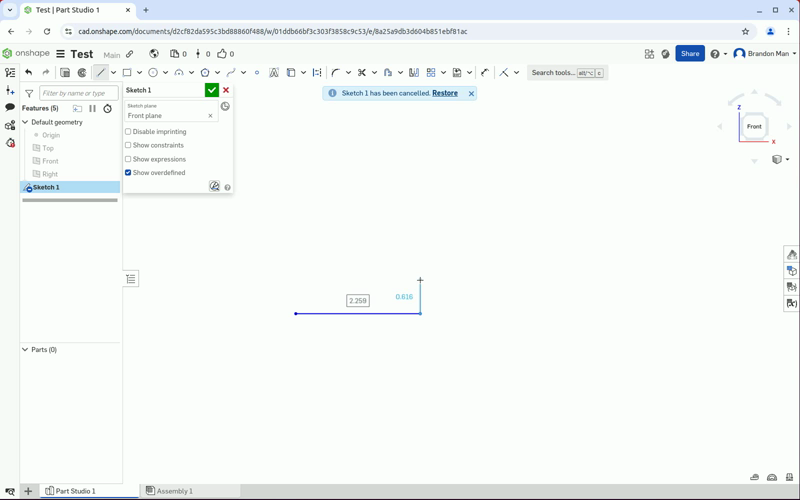
click(420, 279)
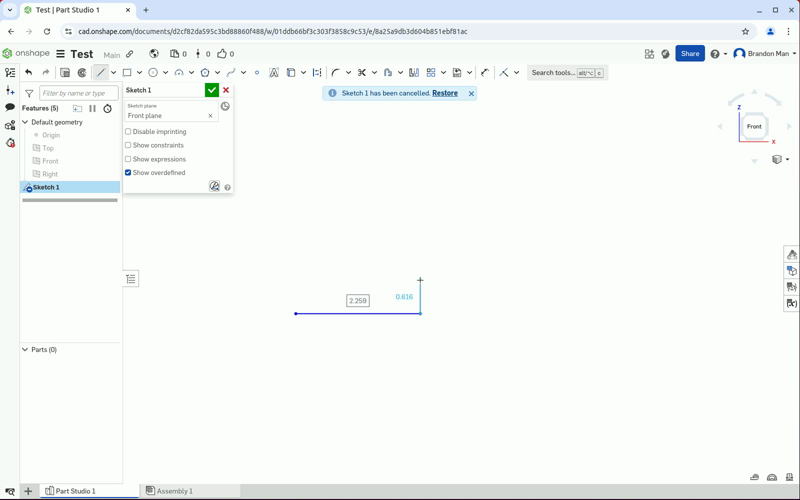
scroll(-6)
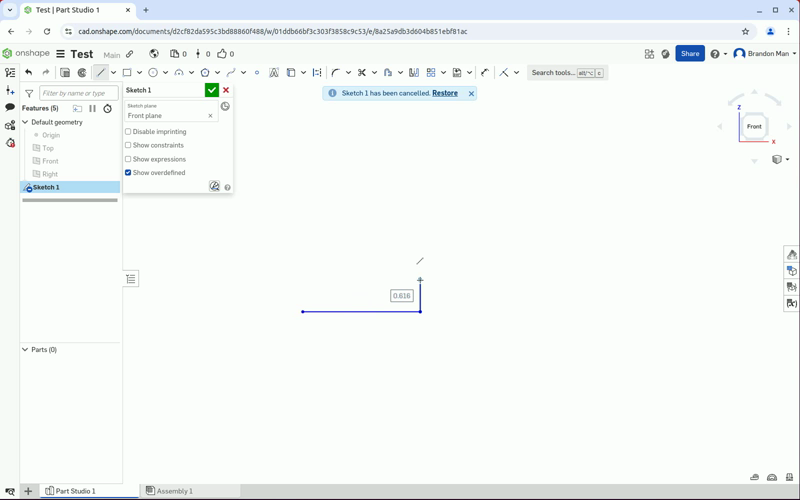
scroll(-6)
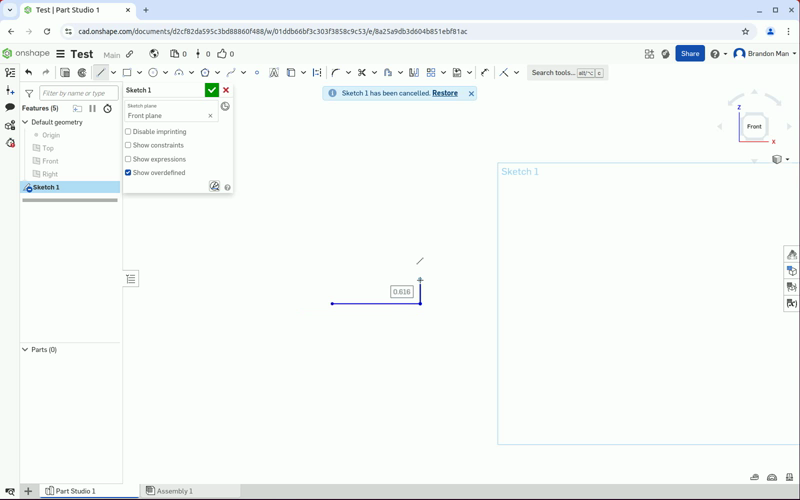
scroll(-6)
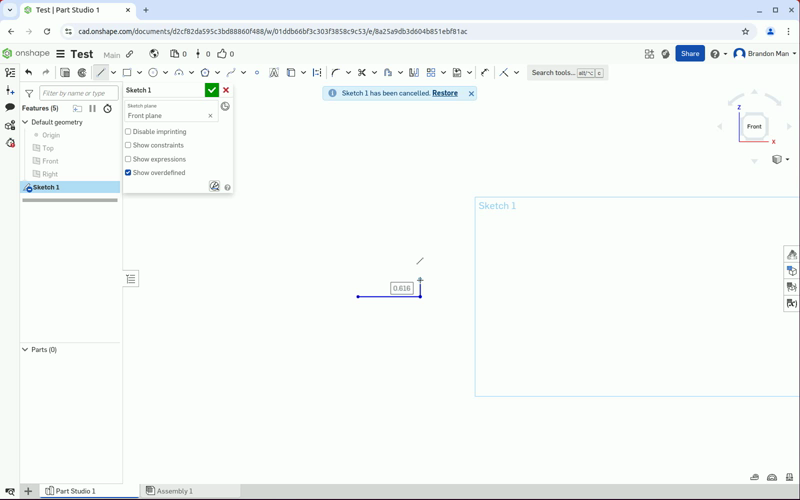
scroll(-6)
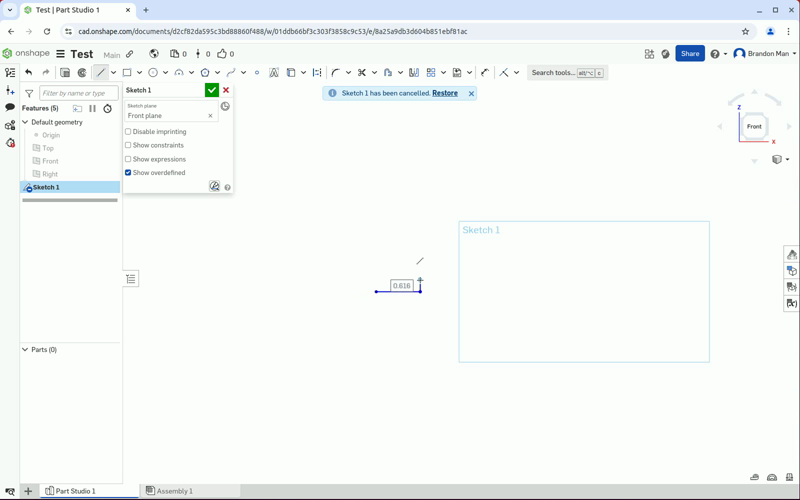
scroll(-6)
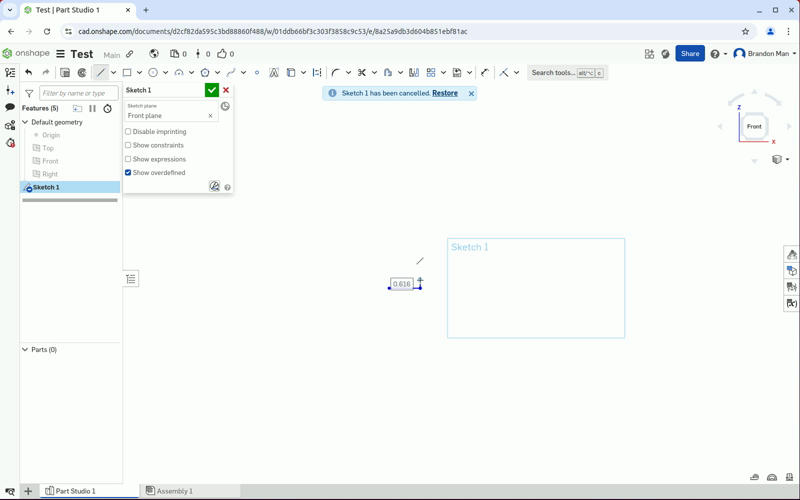
scroll(-6)
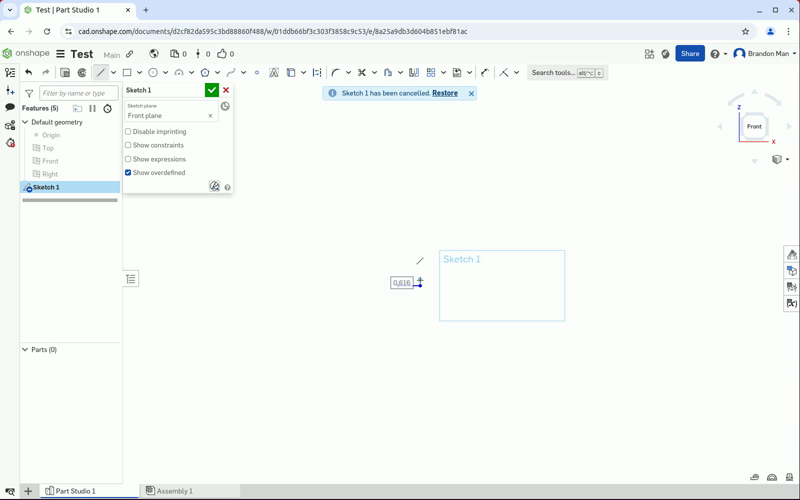
scroll(-6)
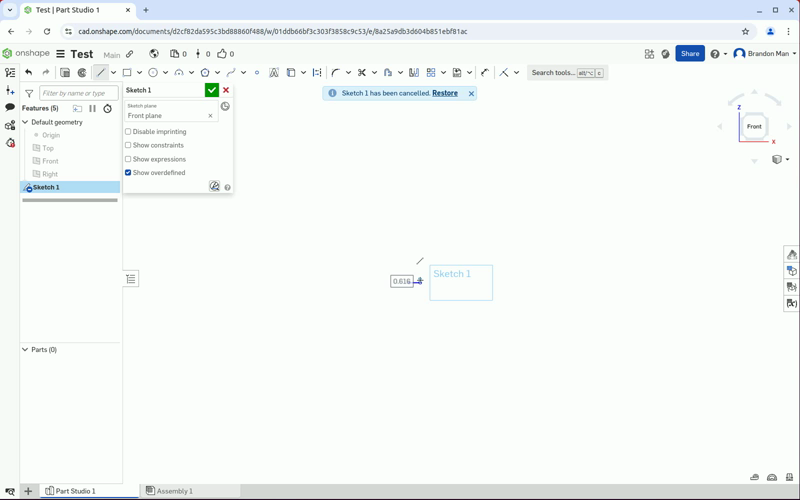
key_up(shift)
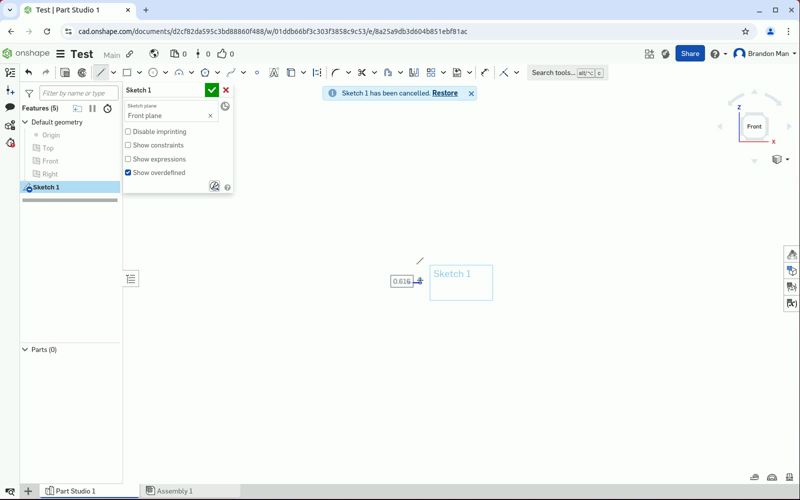
key_down(shift)
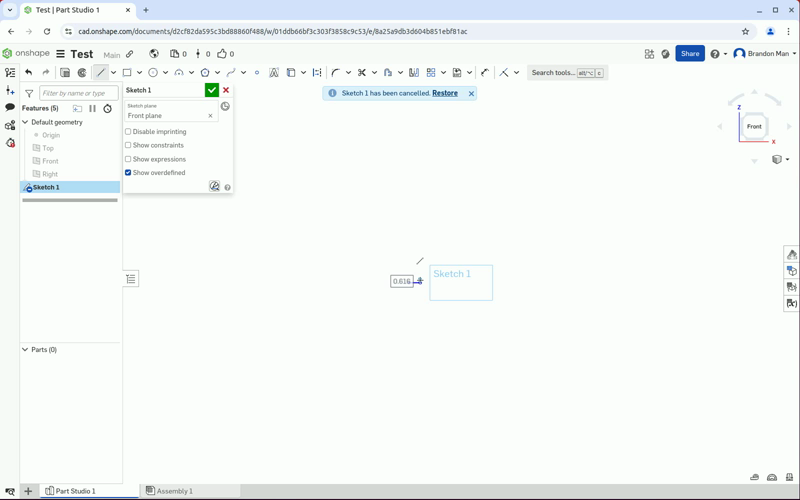
mouse_move(450, 279)
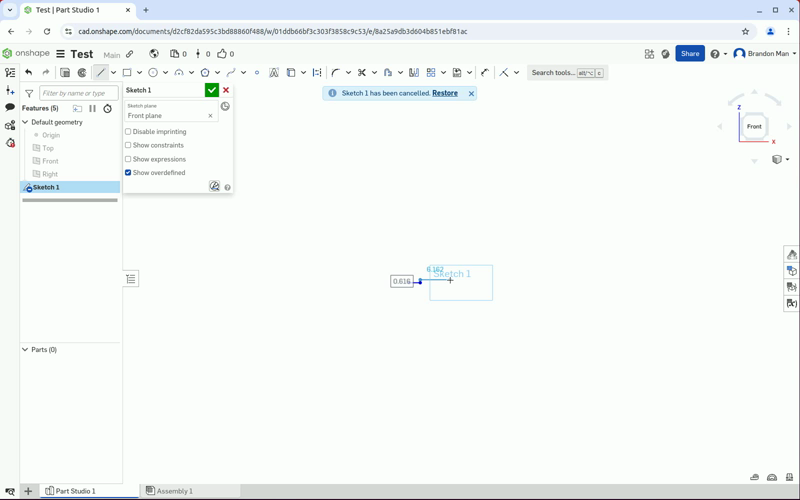
mouse_move(437, 279)
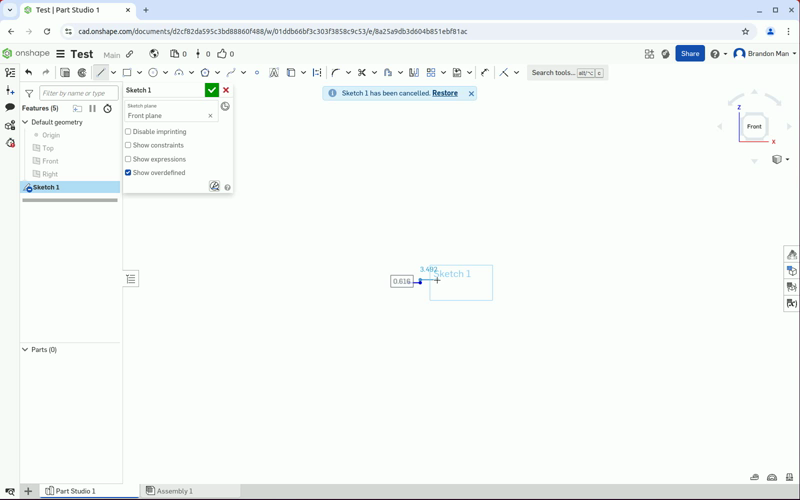
click(437, 279)
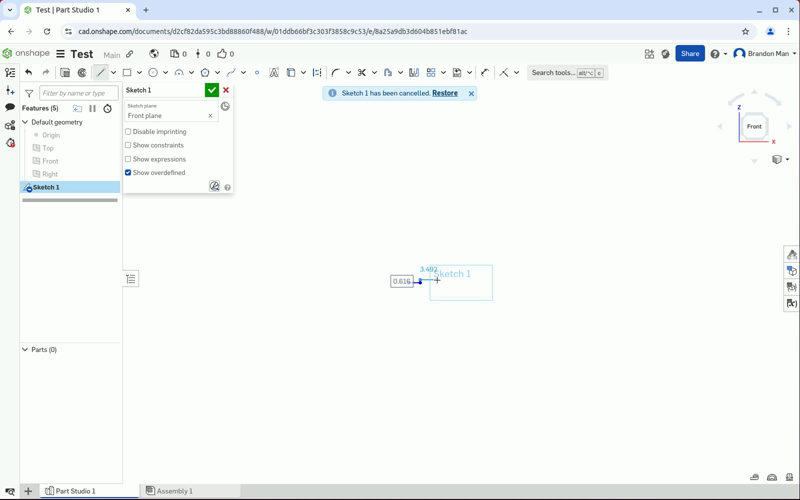
key_up(shift)
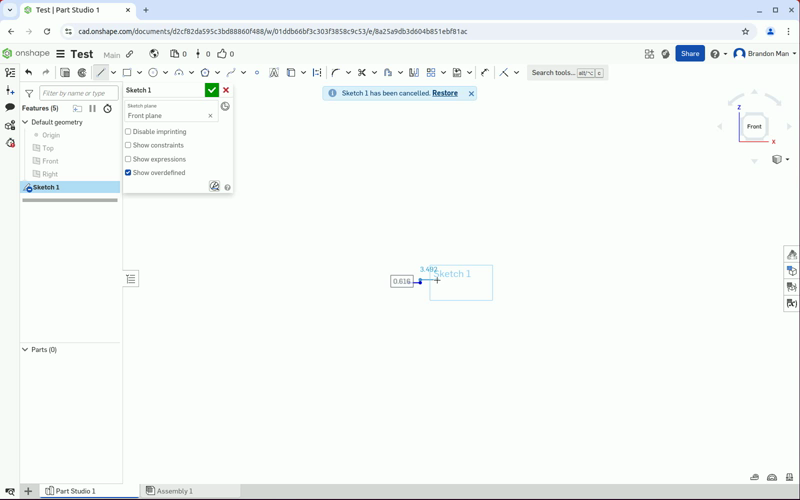
key_down(shift)
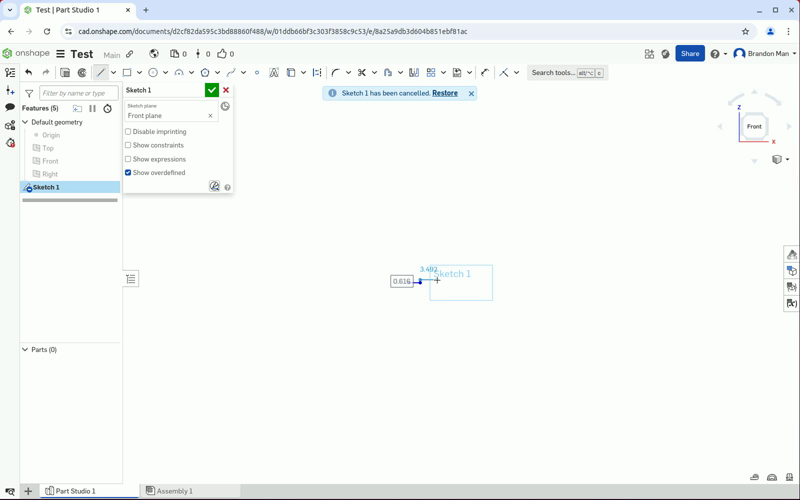
mouse_move(467, 279)
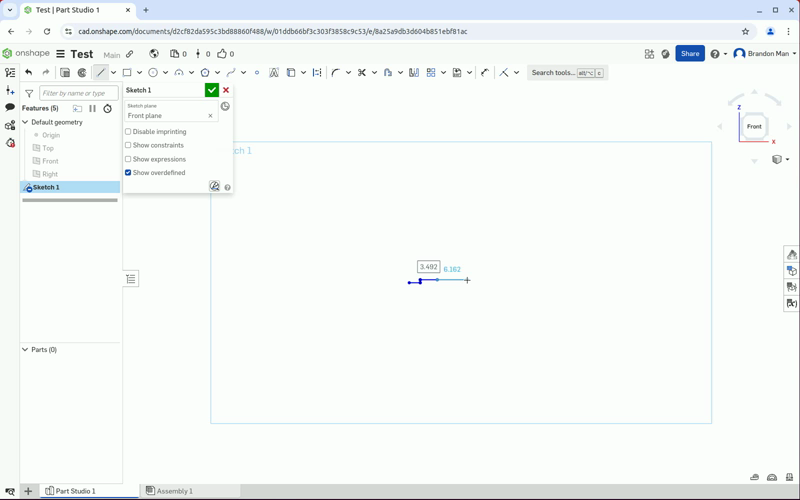
mouse_move(437, 282)
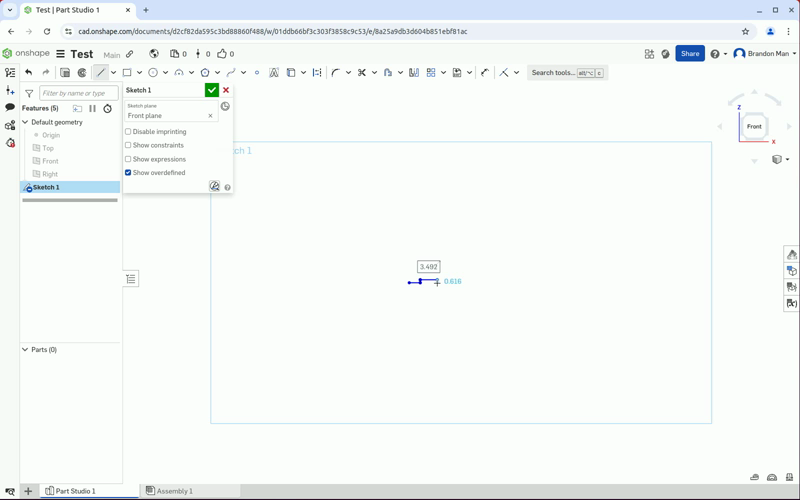
scroll(6)
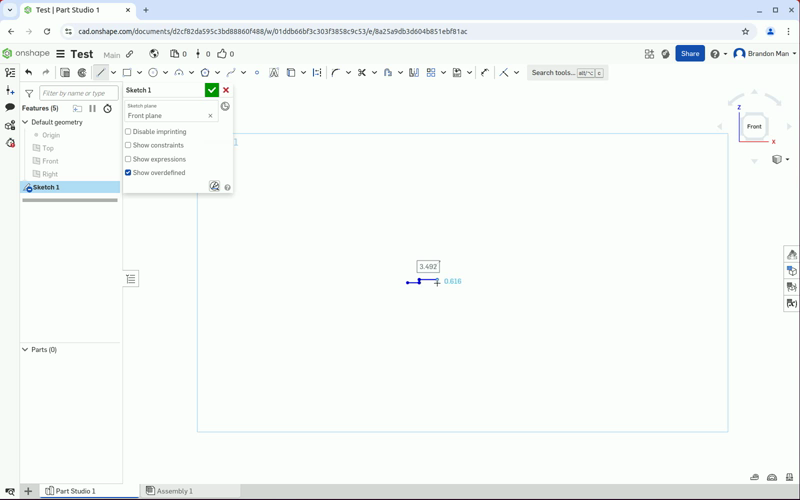
scroll(6)
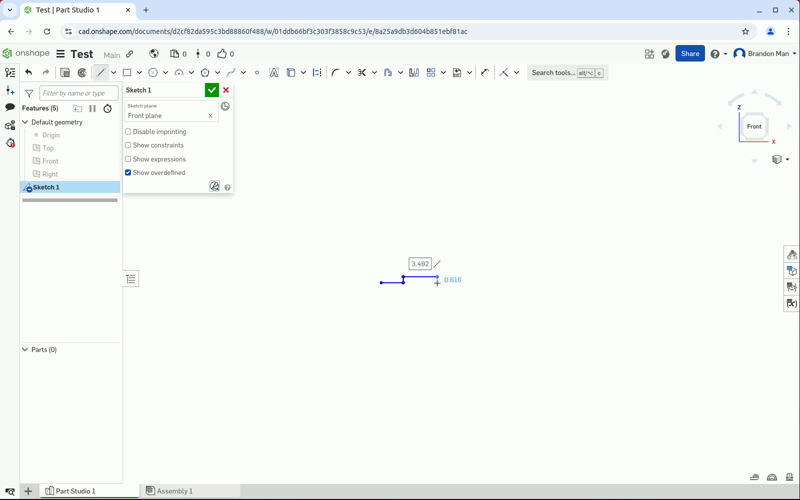
scroll(6)
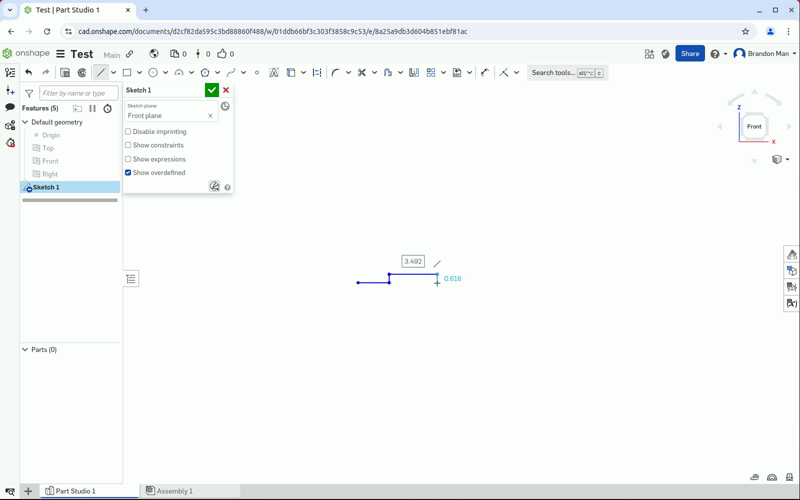
scroll(6)
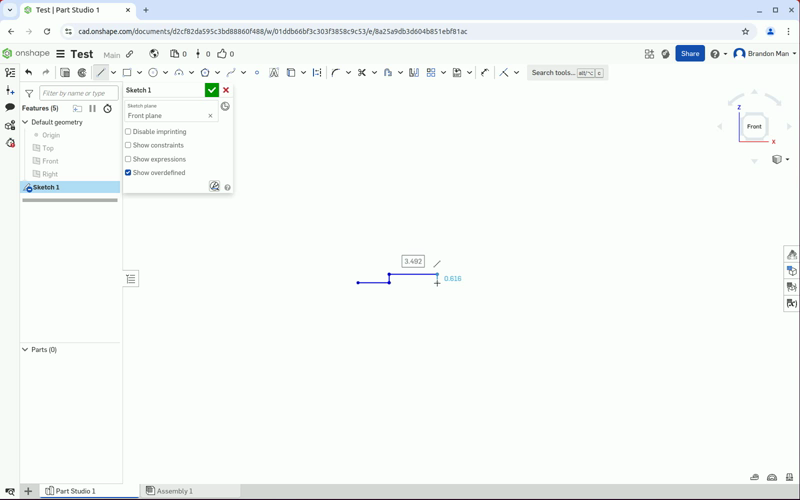
scroll(6)
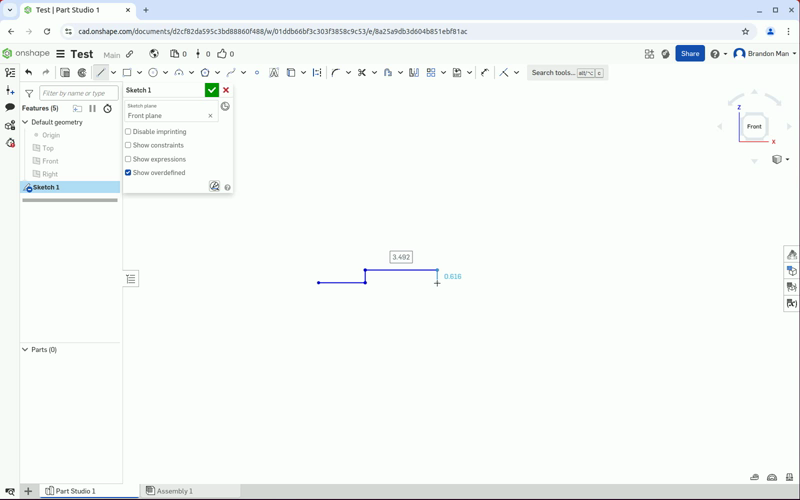
scroll(6)
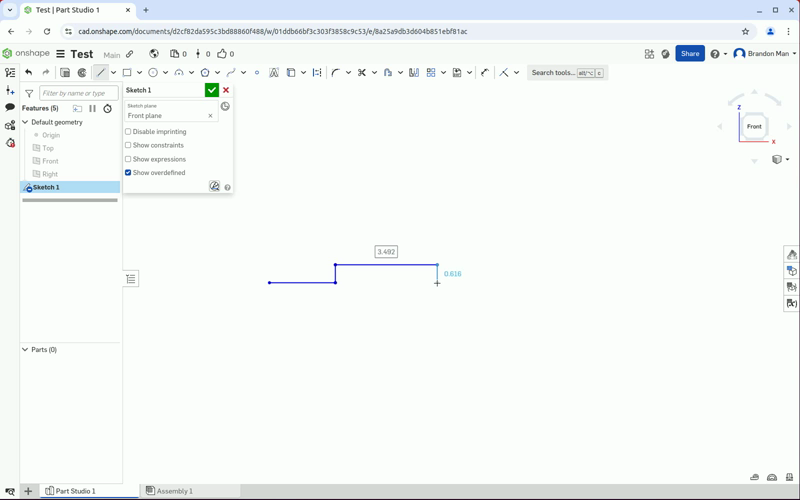
scroll(6)
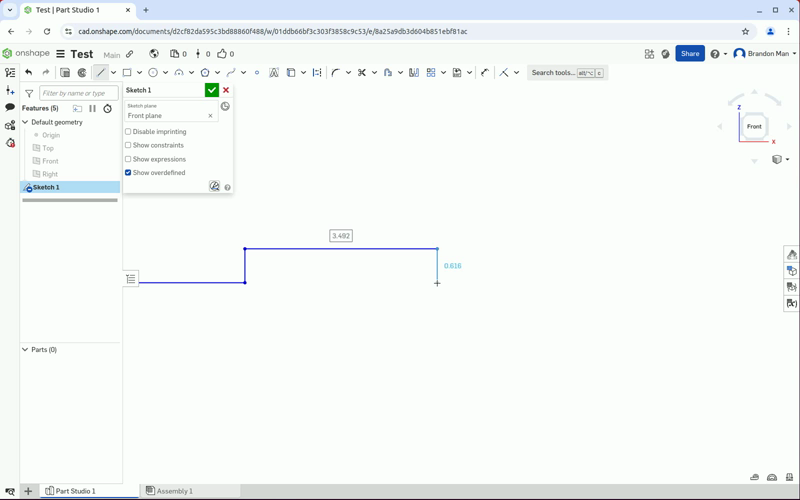
click(437, 282)
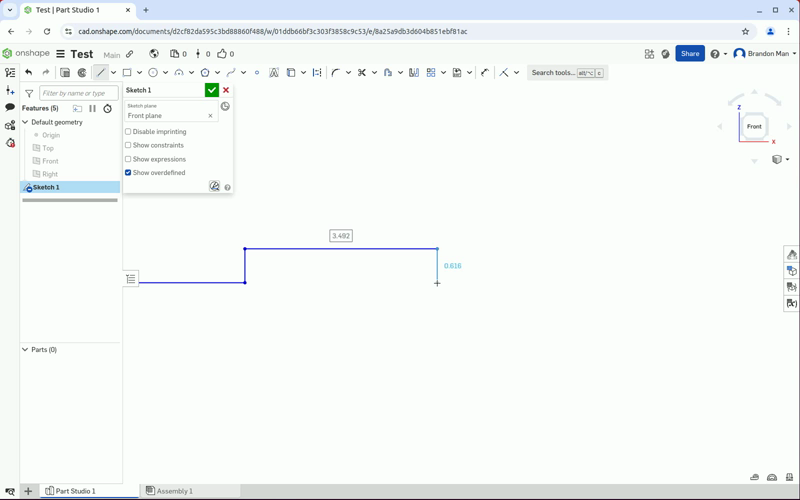
scroll(-6)
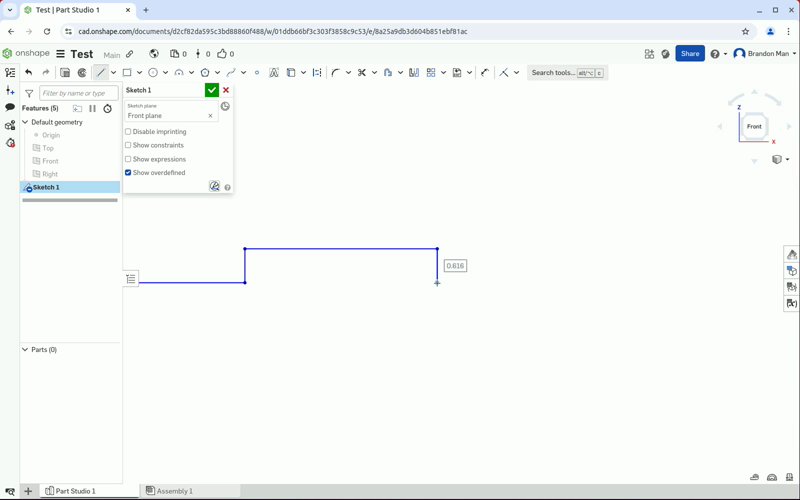
scroll(-6)
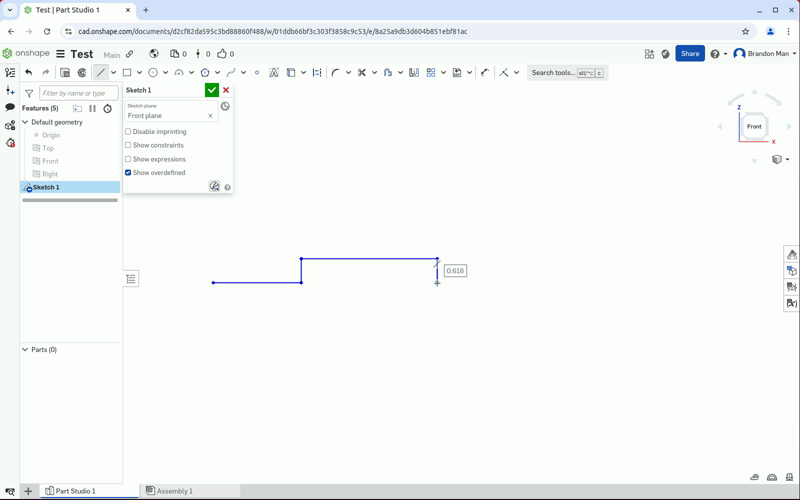
scroll(-6)
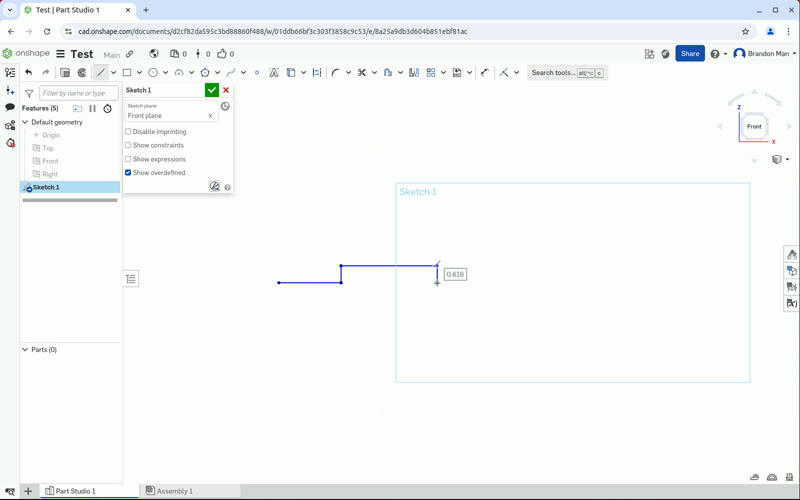
scroll(-6)
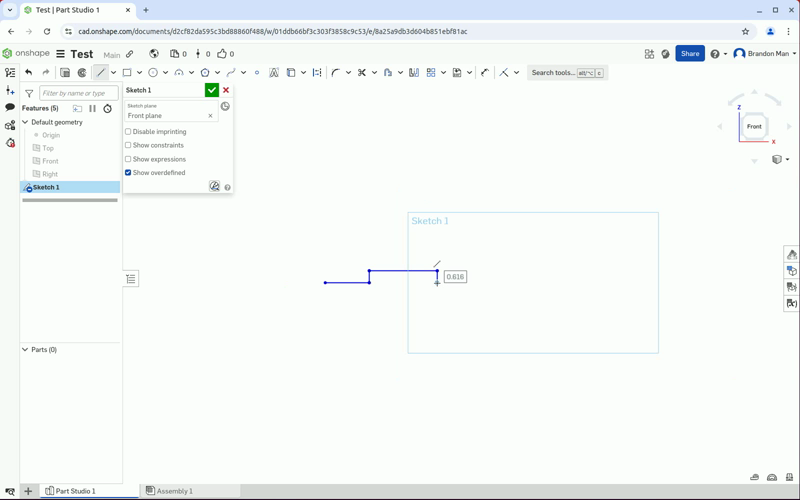
scroll(-6)
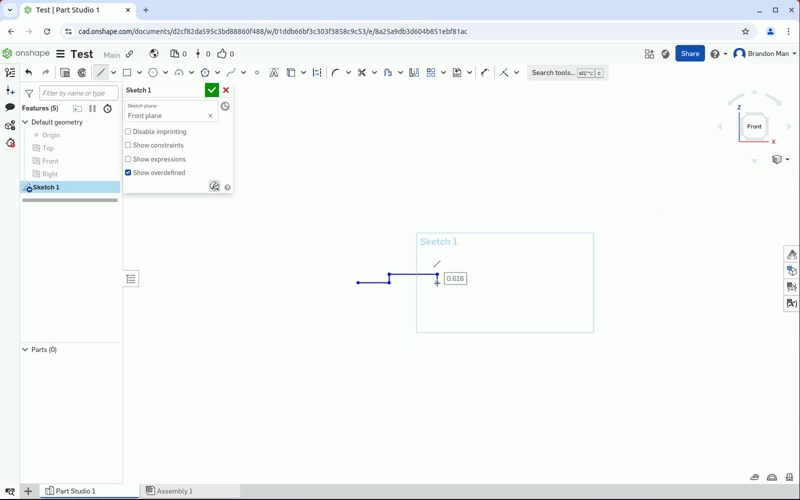
scroll(-6)
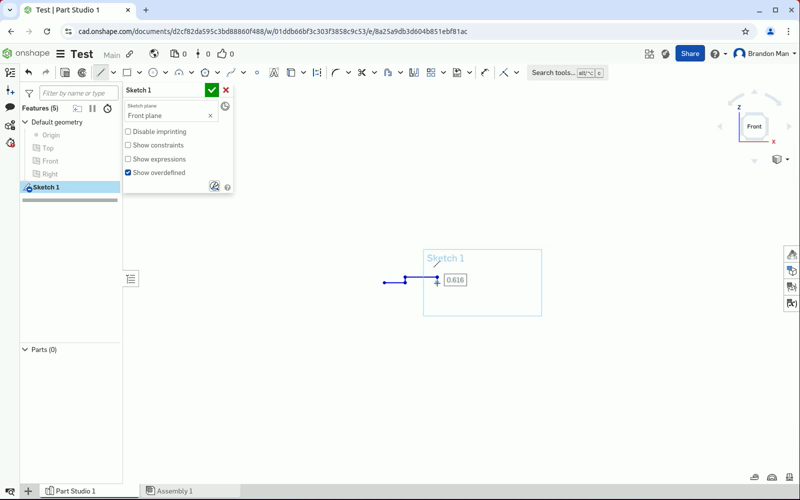
scroll(-6)
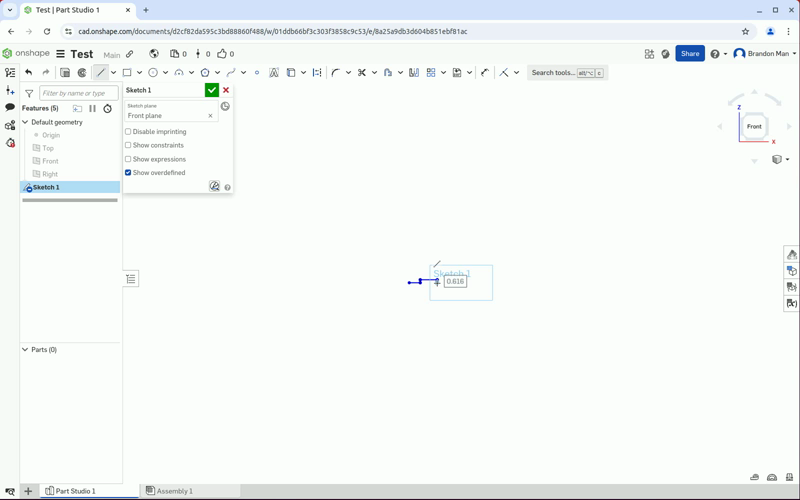
key_up(shift)
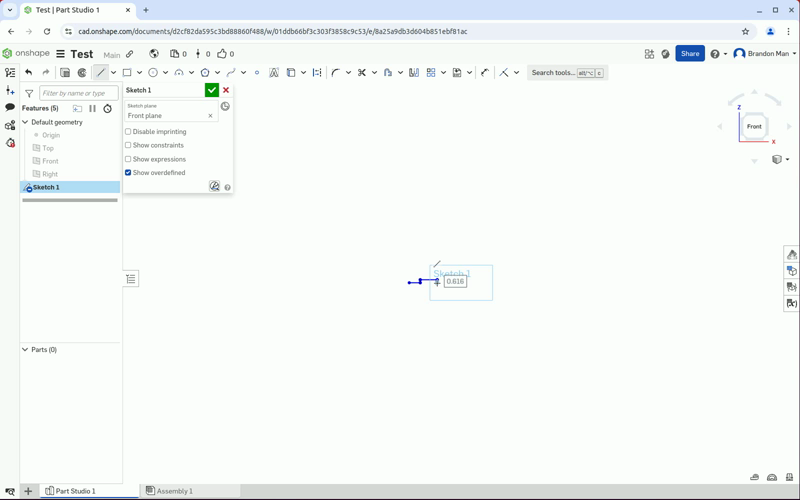
key_down(shift)
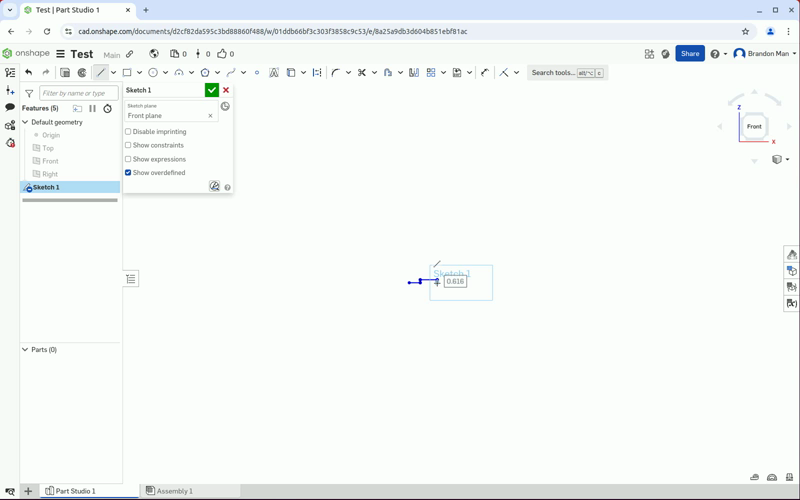
mouse_move(467, 282)
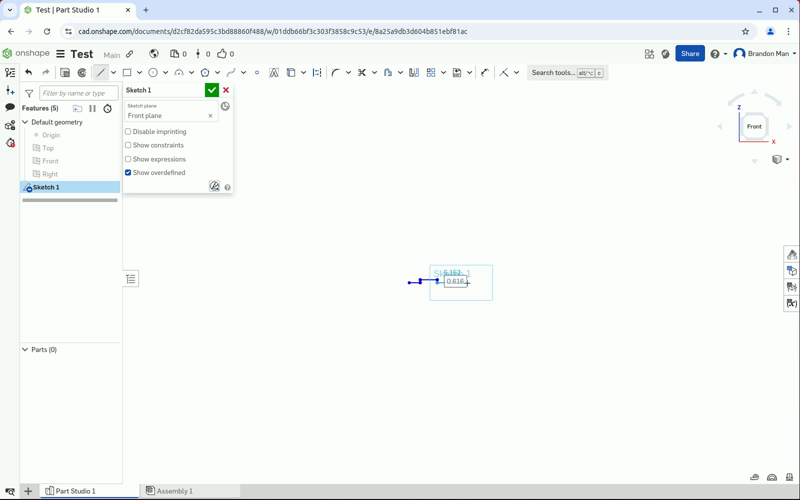
mouse_move(461, 282)
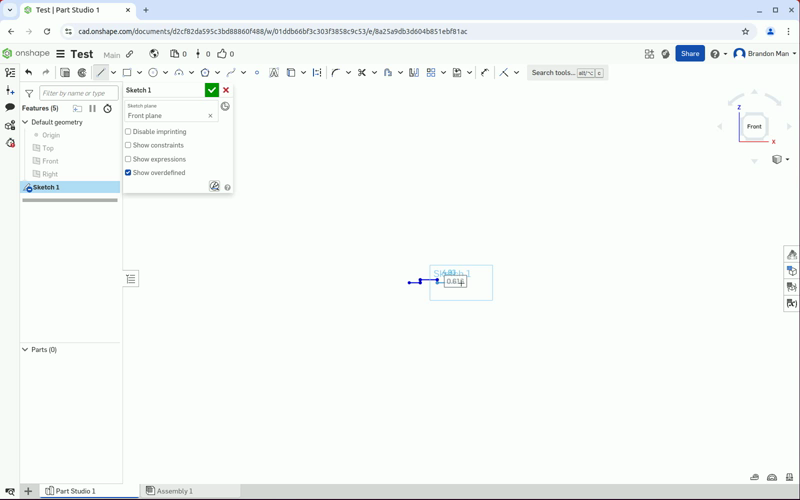
click(461, 282)
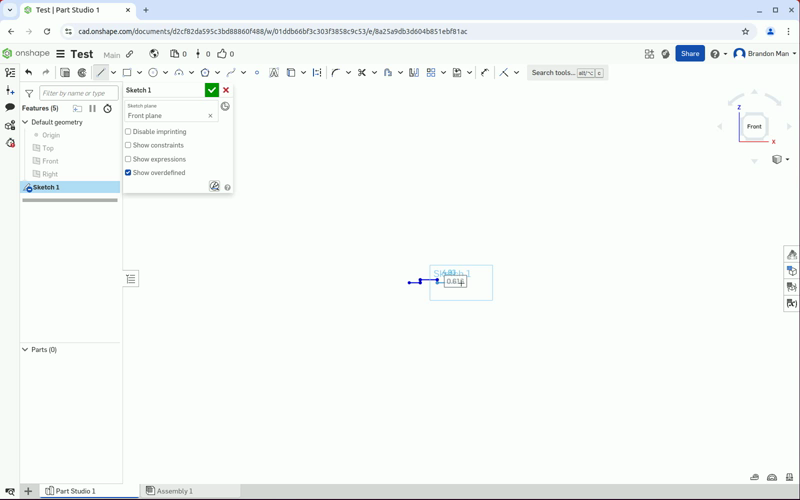
key_up(shift)
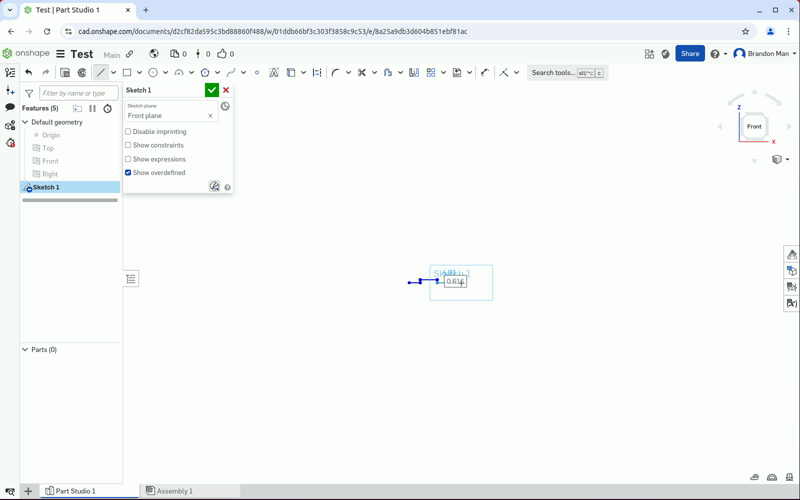
key_down(shift)
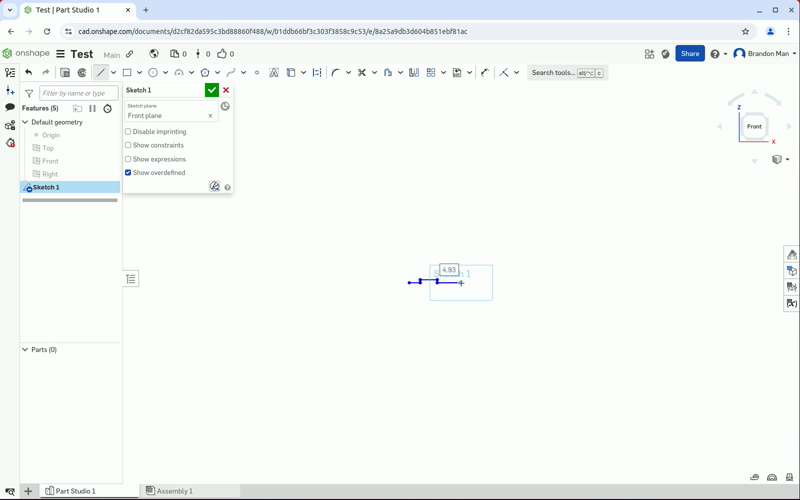
mouse_move(491, 282)
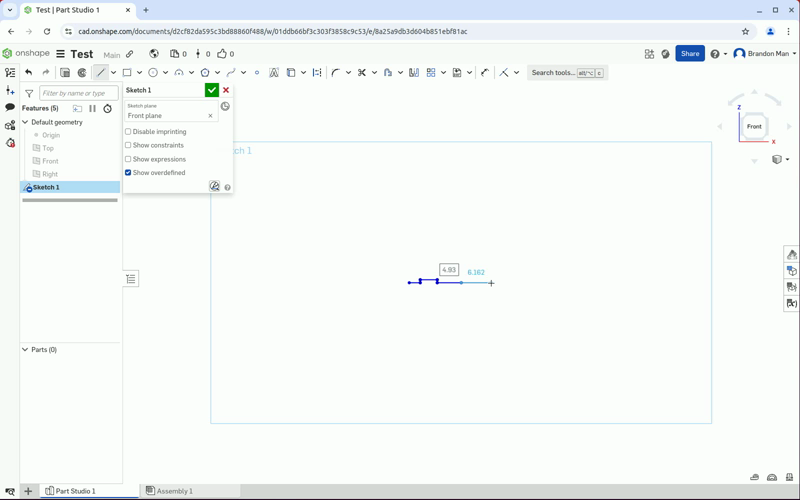
mouse_move(409, 260)
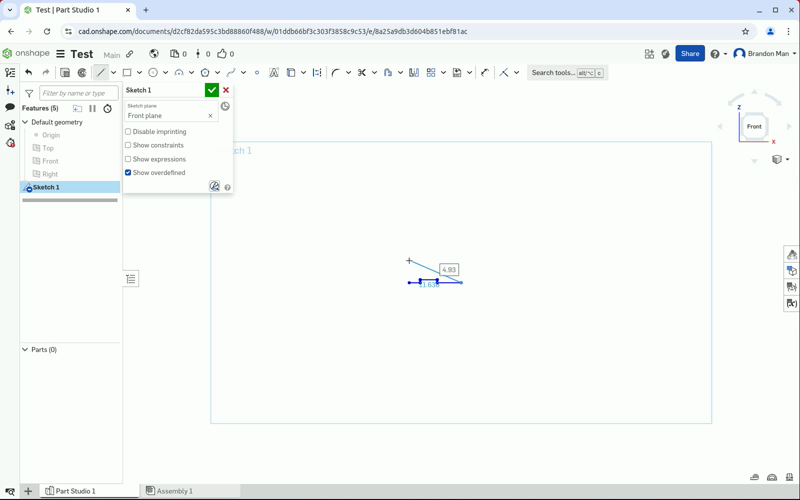
click(409, 260)
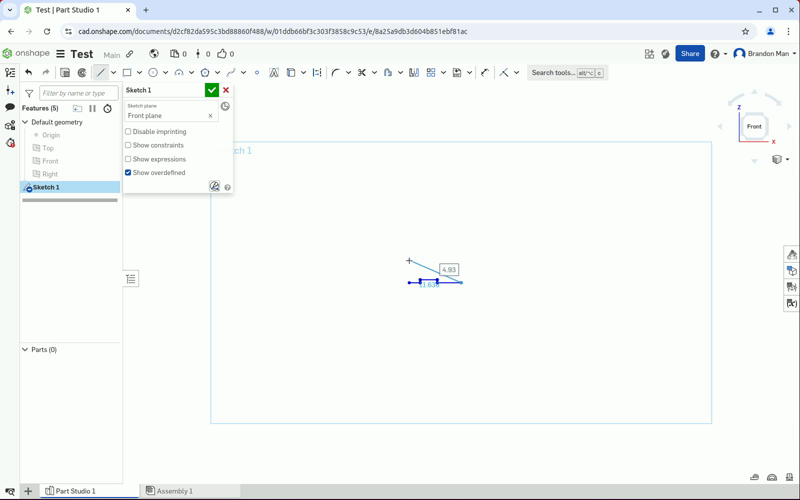
key_up(shift)
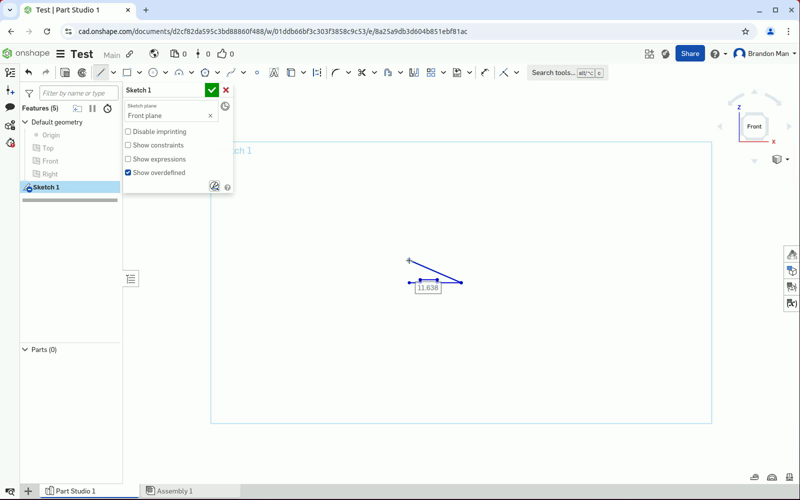
mouse_move(439, 260)
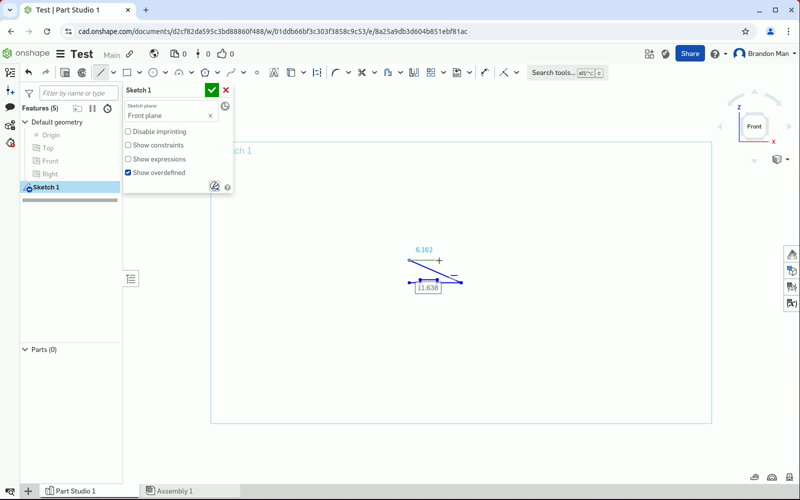
key_down(shift)
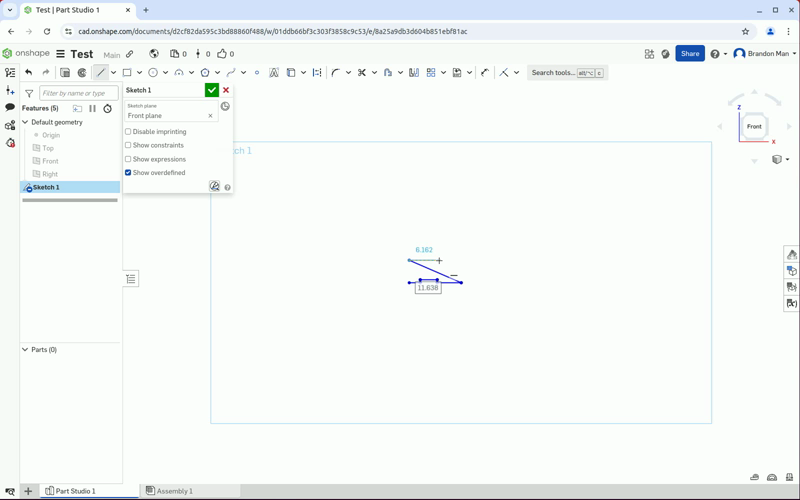
mouse_move(409, 282)
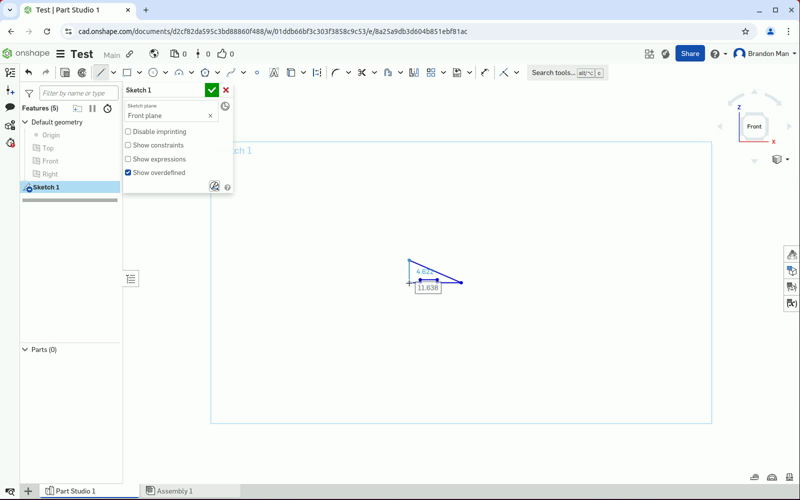
key_up(shift)
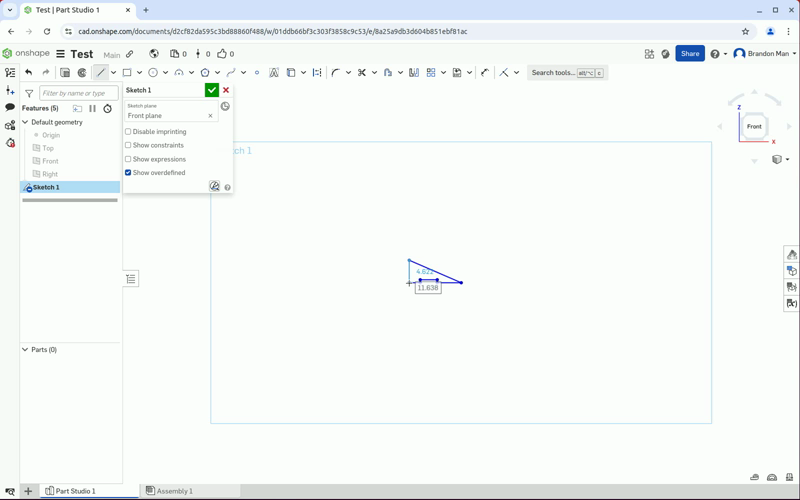
click(409, 282)
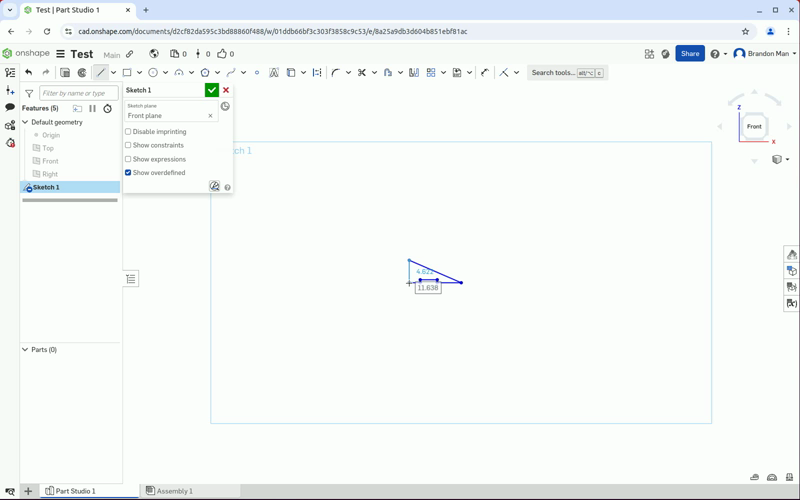
key(esc)
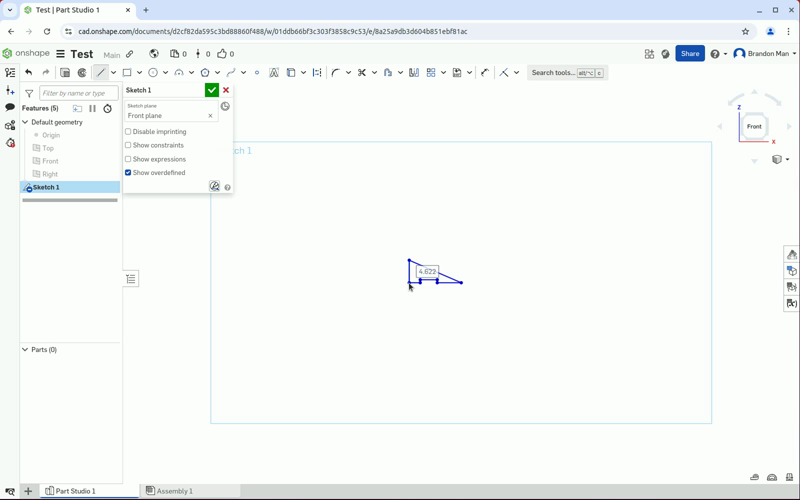
mouse_move(440, 279)
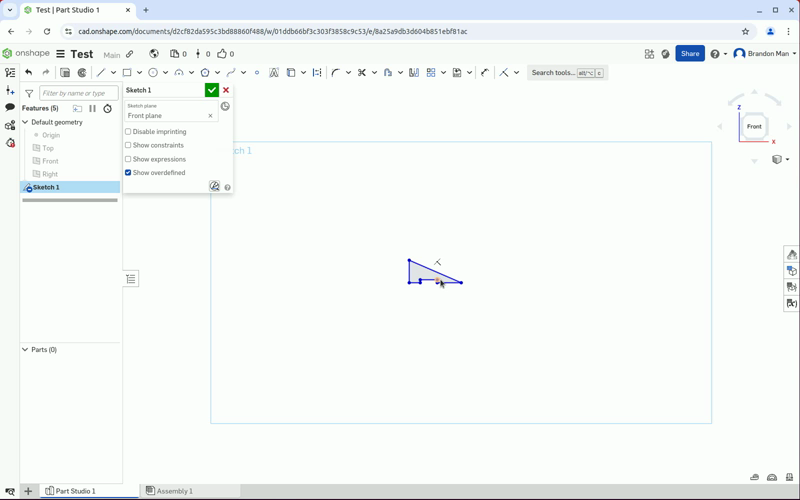
scroll(6)
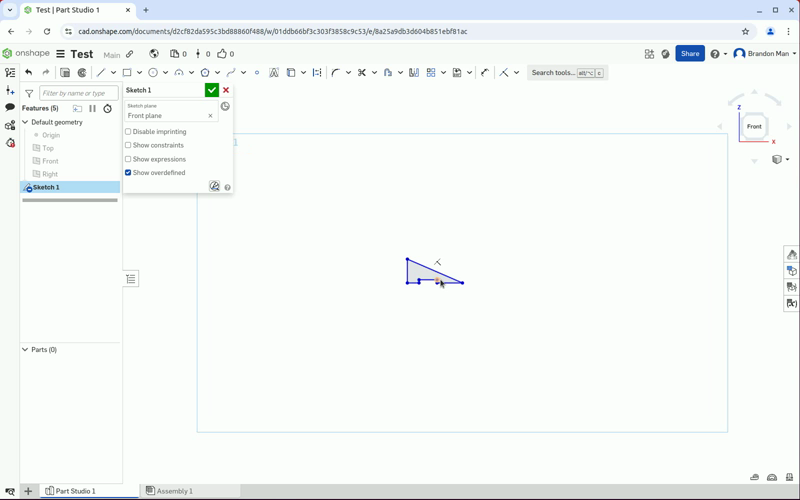
scroll(6)
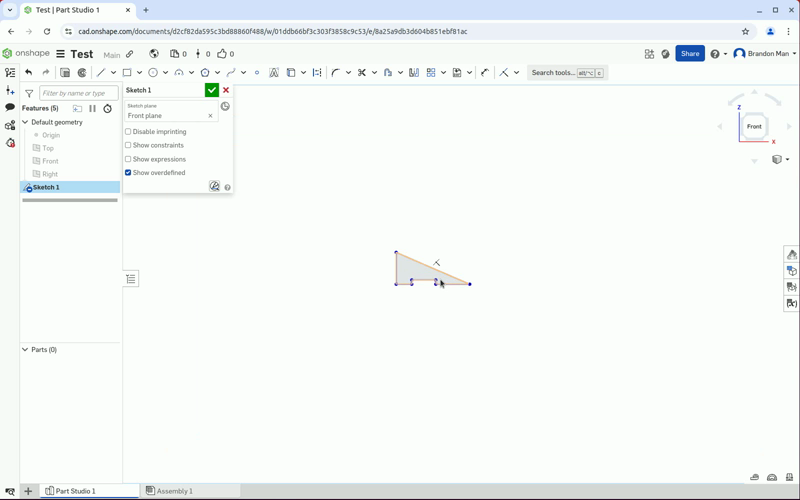
scroll(6)
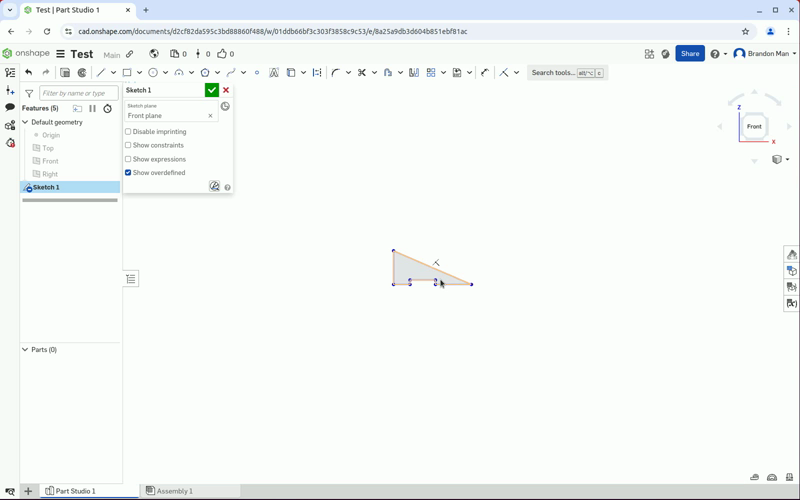
scroll(6)
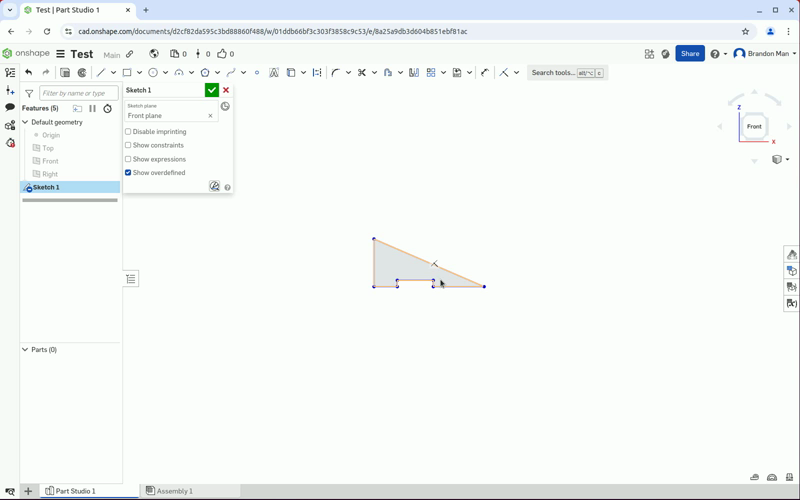
scroll(6)
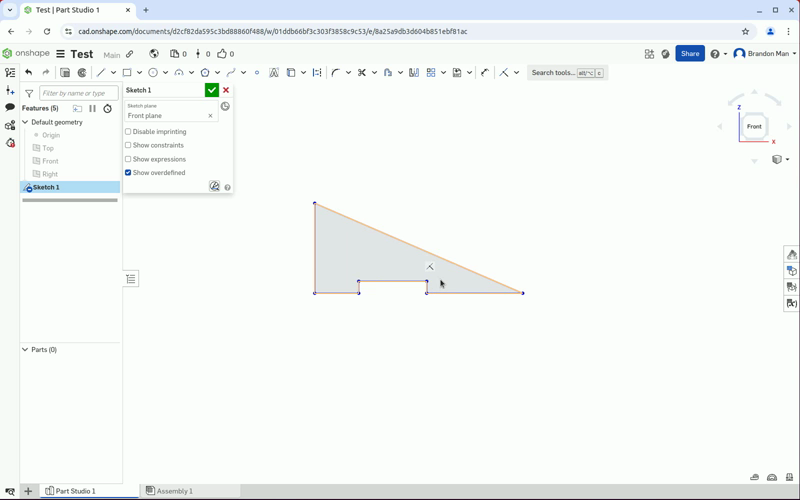
scroll(6)
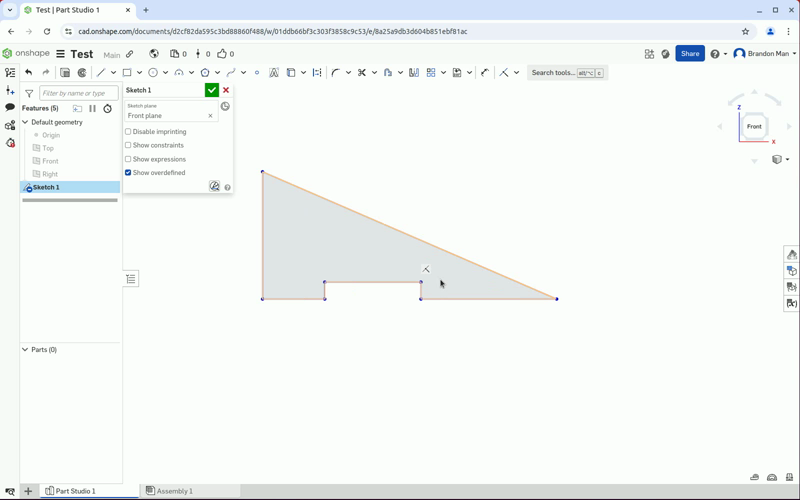
scroll(6)
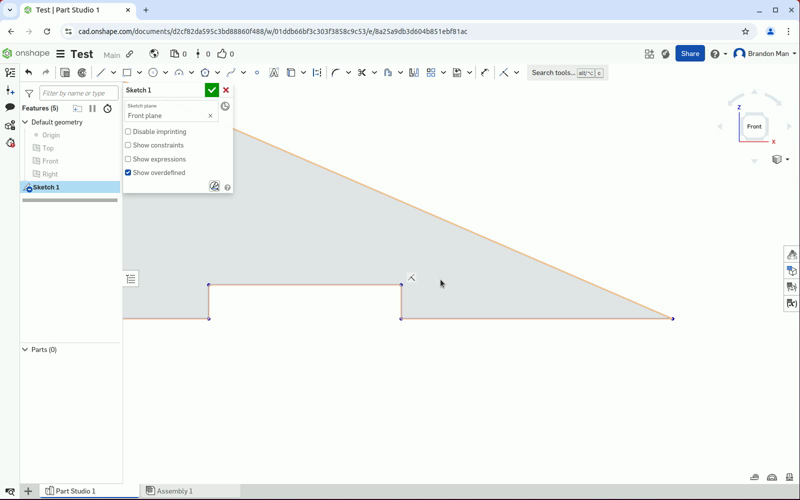
click(440, 279)
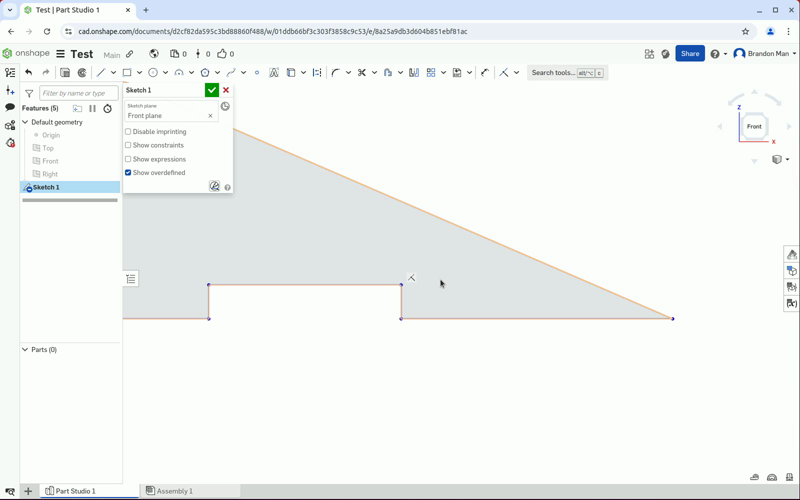
scroll(-6)
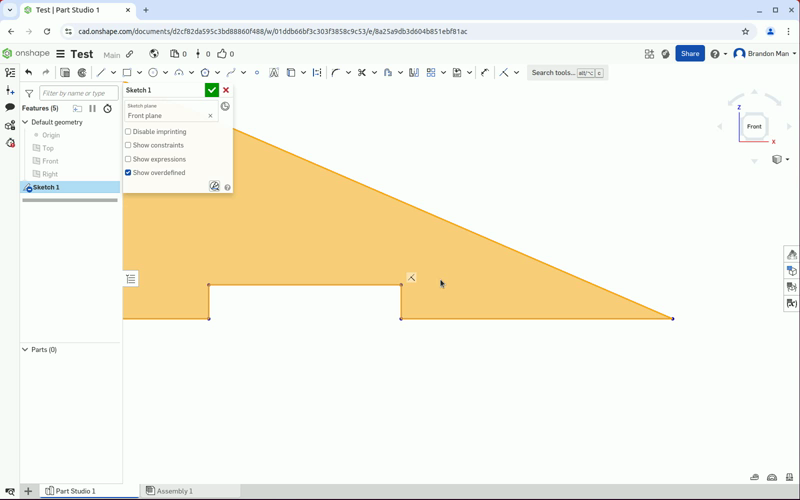
scroll(-6)
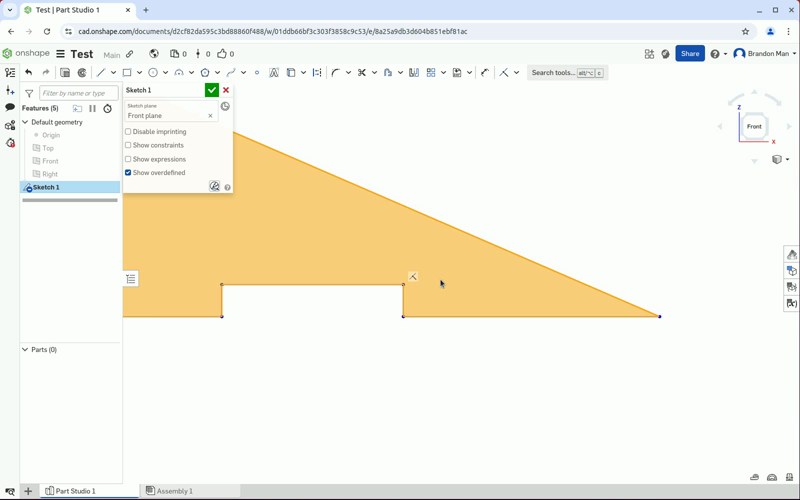
scroll(-6)
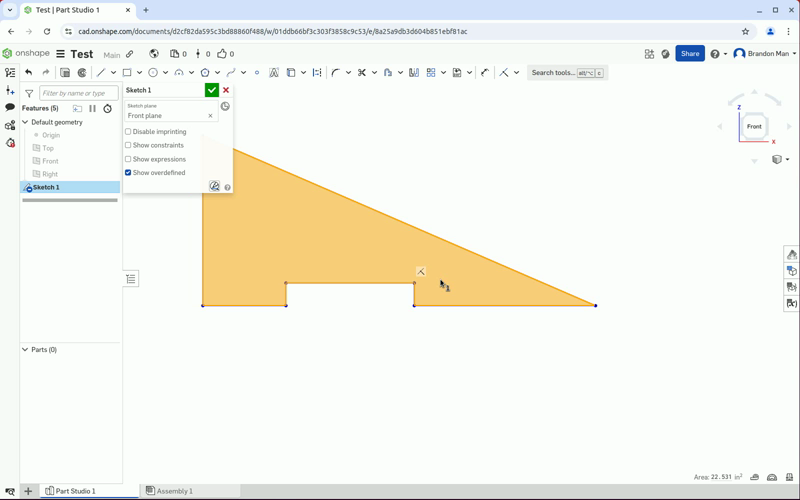
scroll(-6)
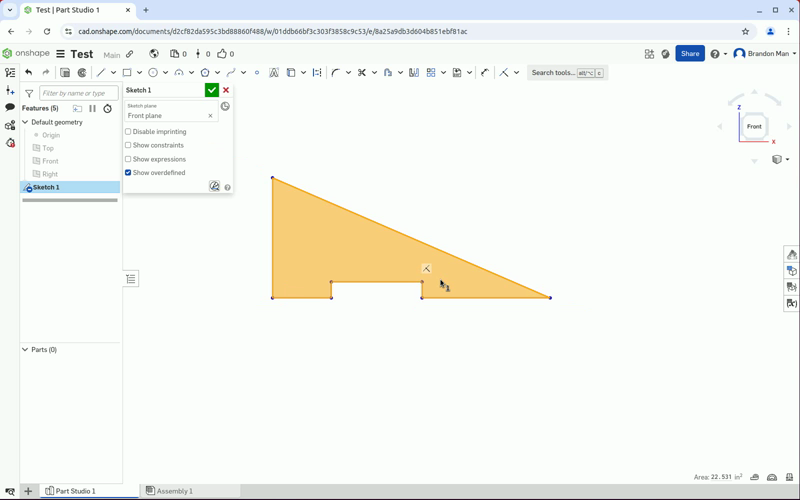
scroll(-6)
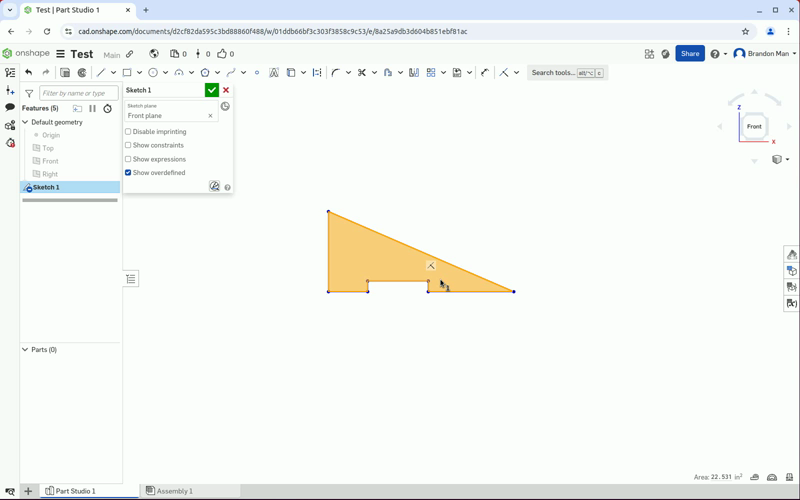
scroll(-6)
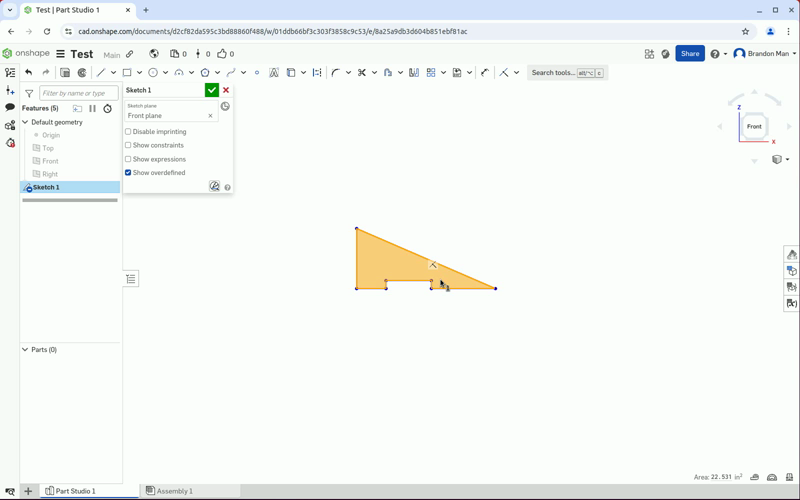
scroll(-6)
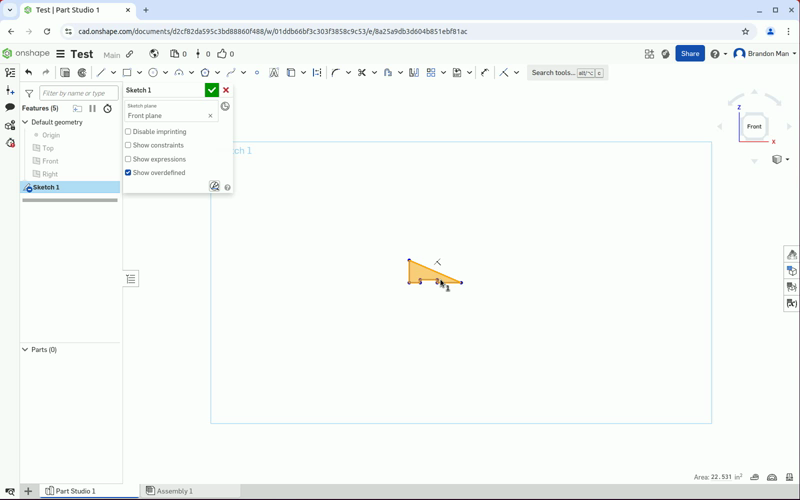
mouse_move(73, 352)
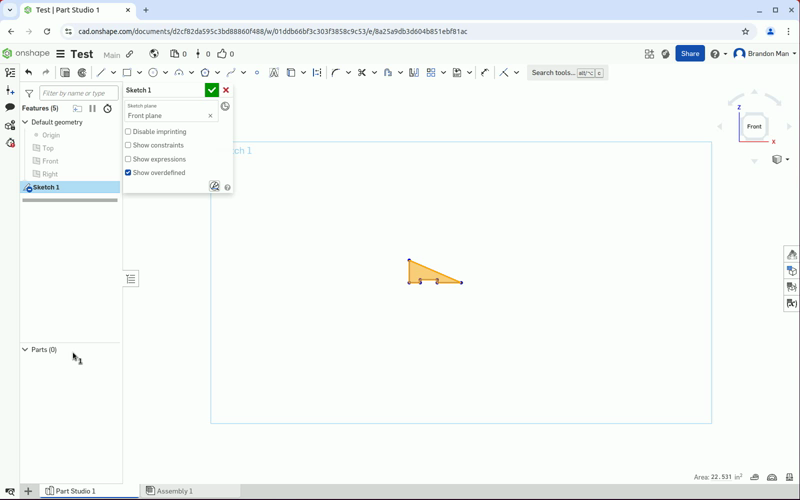
key(shift+y)
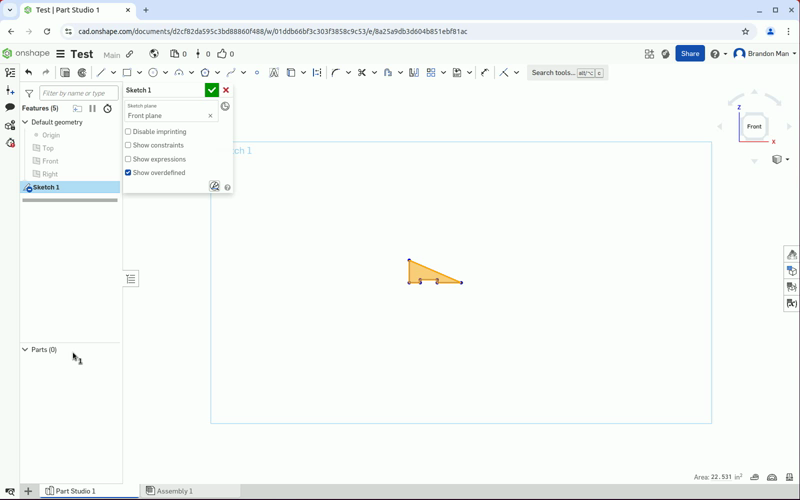
key(shift+e)
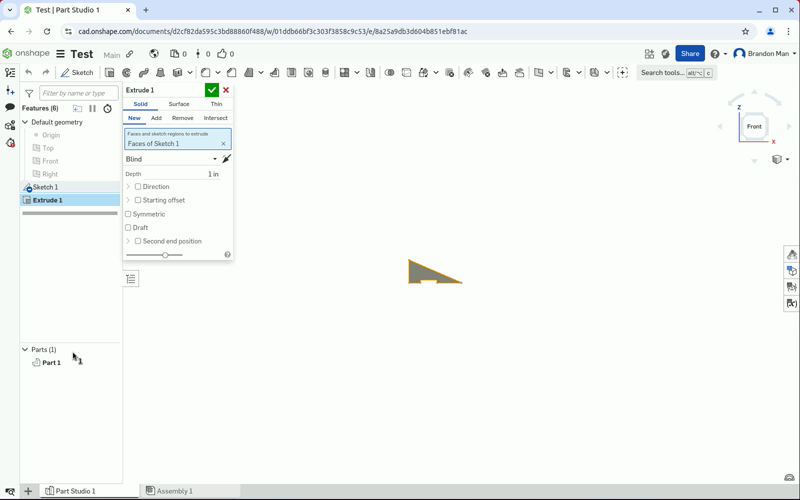
mouse_move(143, 106)
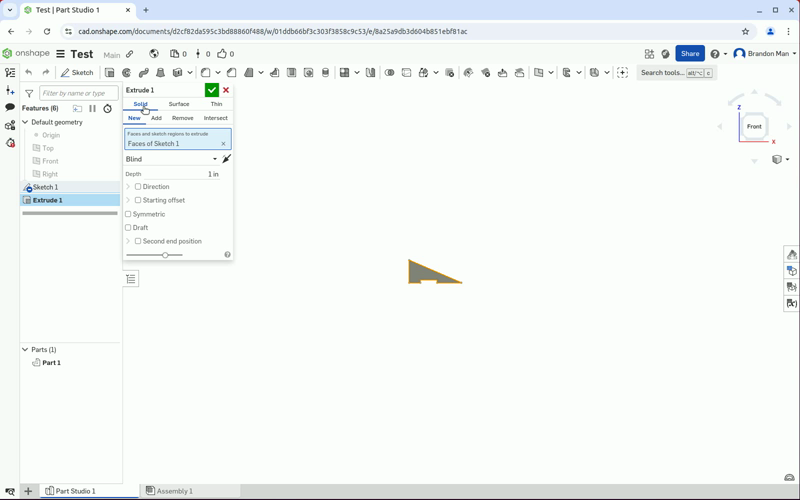
click(143, 106)
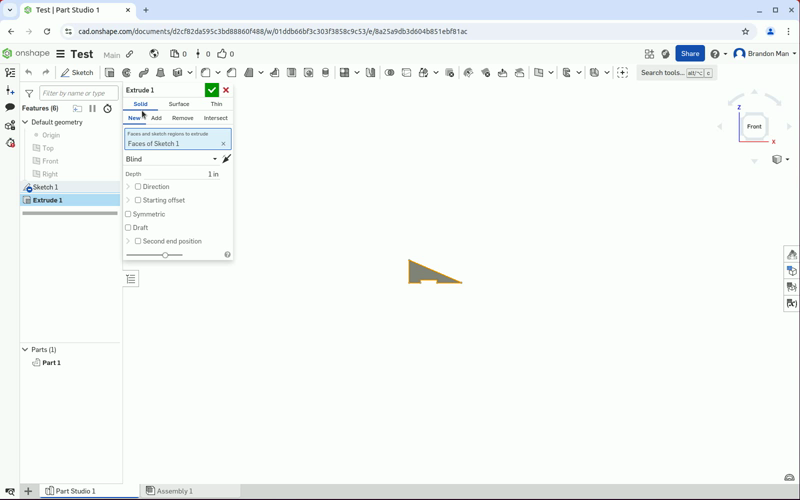
mouse_move(137, 120)
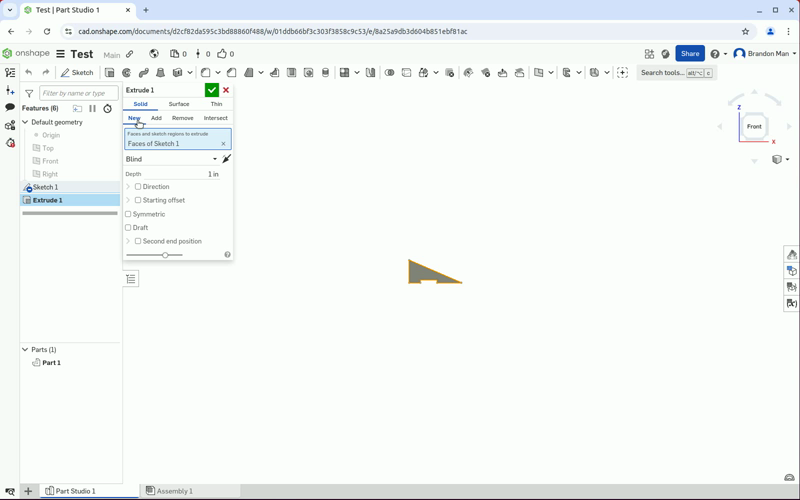
click(137, 120)
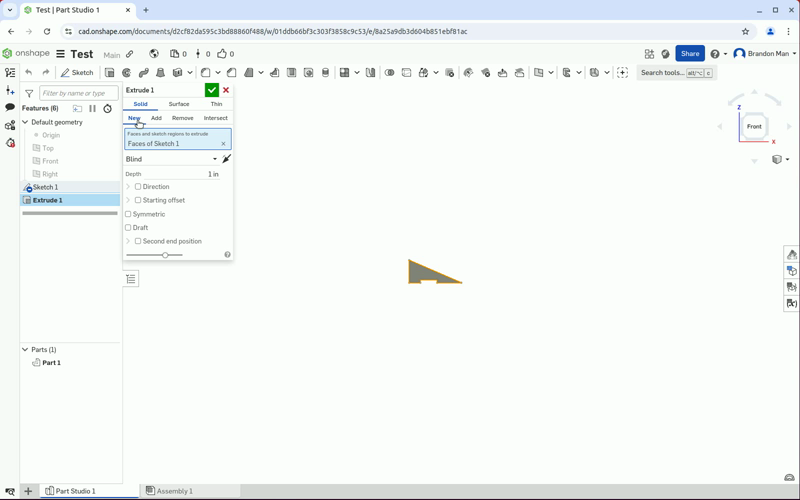
key(tab, 4)
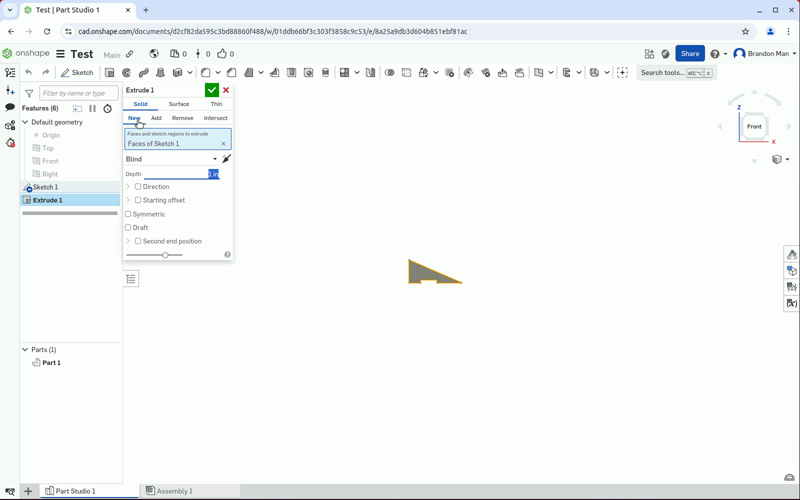
text(0.722)
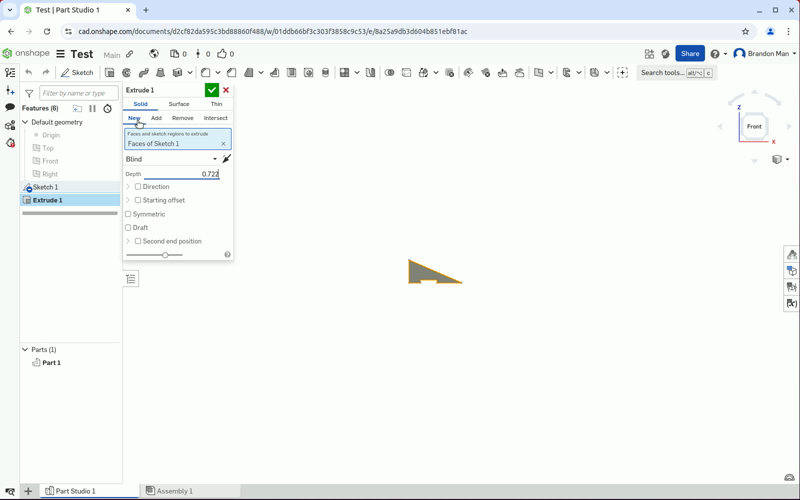
key(enter)
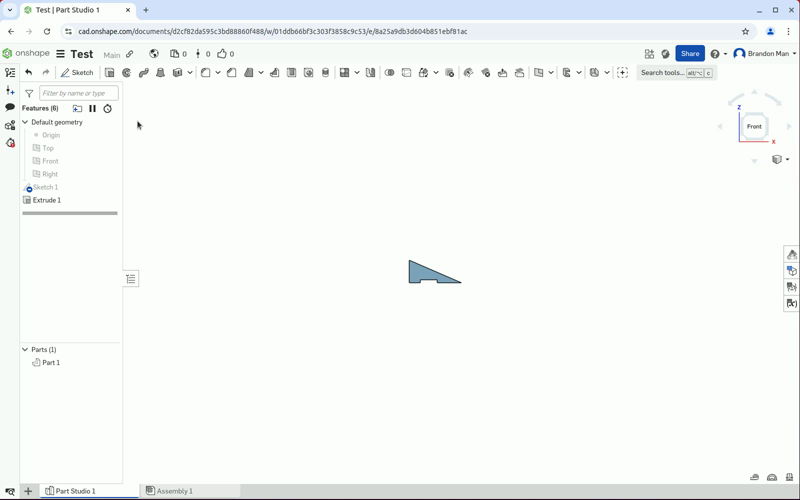
key(shift+h)
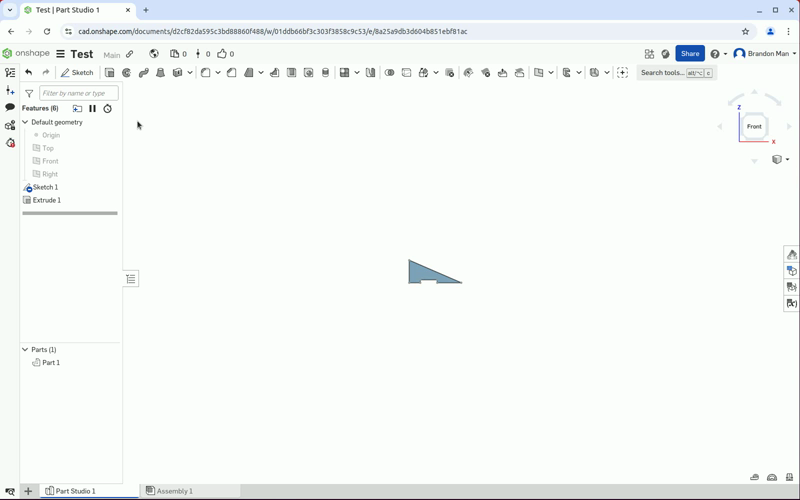
key(shift+h)
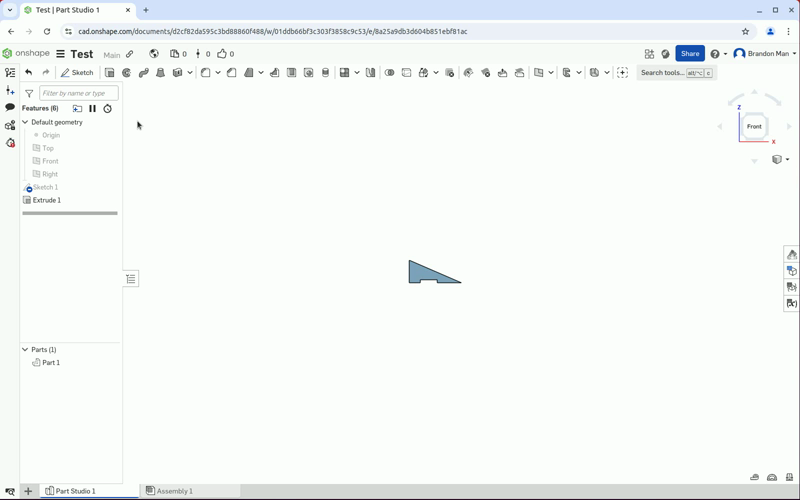
mouse_move(73, 189)
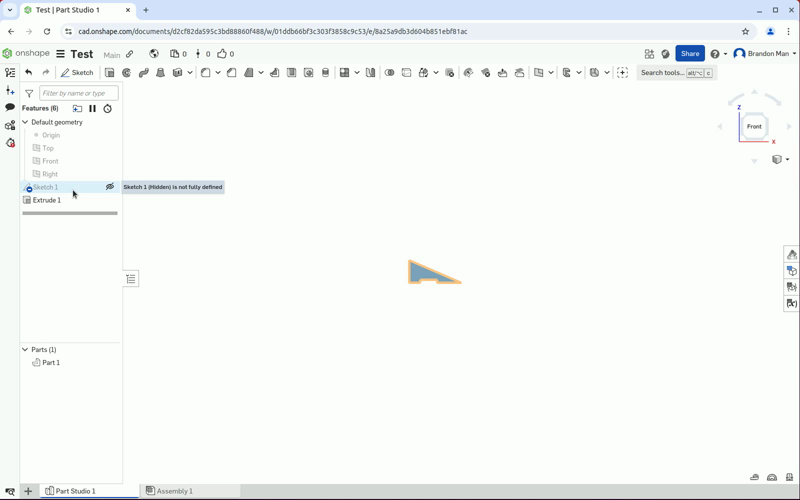
click(73, 189)
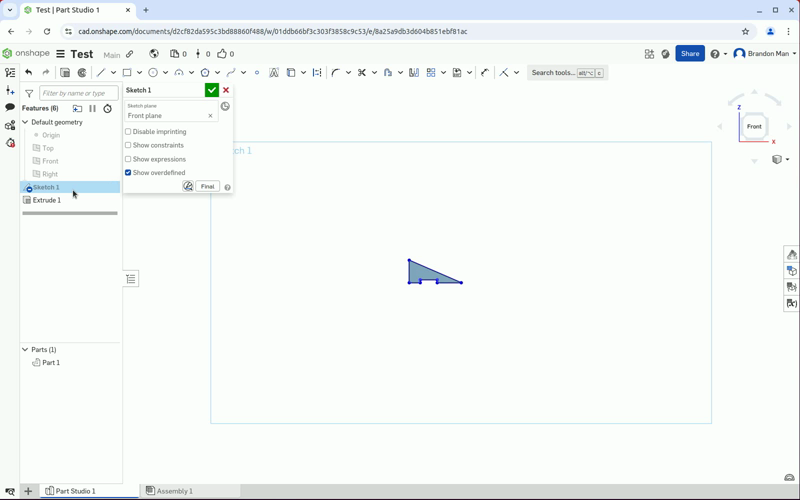
mouse_move(229, 92)
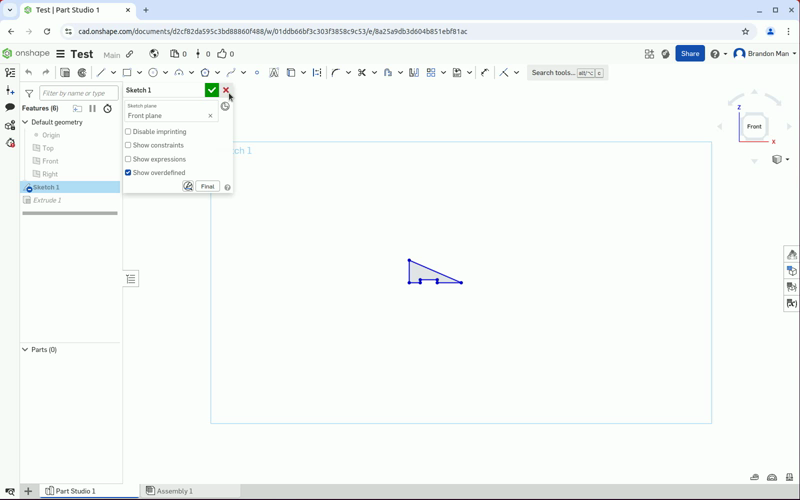
click(229, 92)
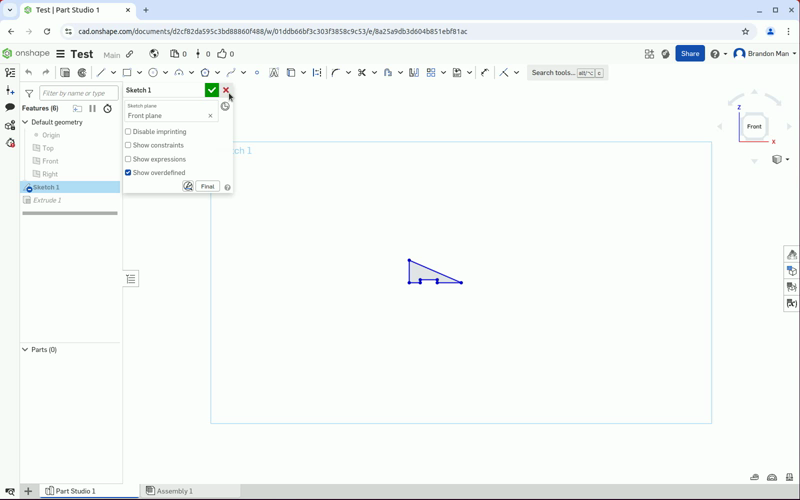
key(shift+s)
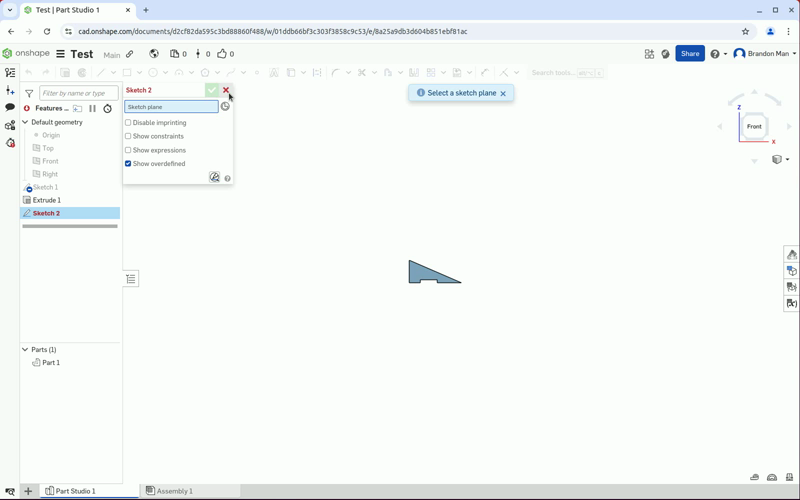
mouse_move(73, 163)
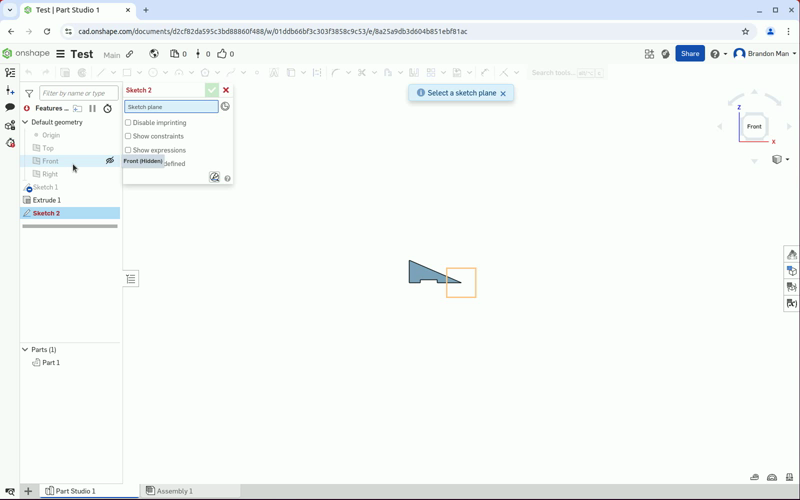
click(73, 163)
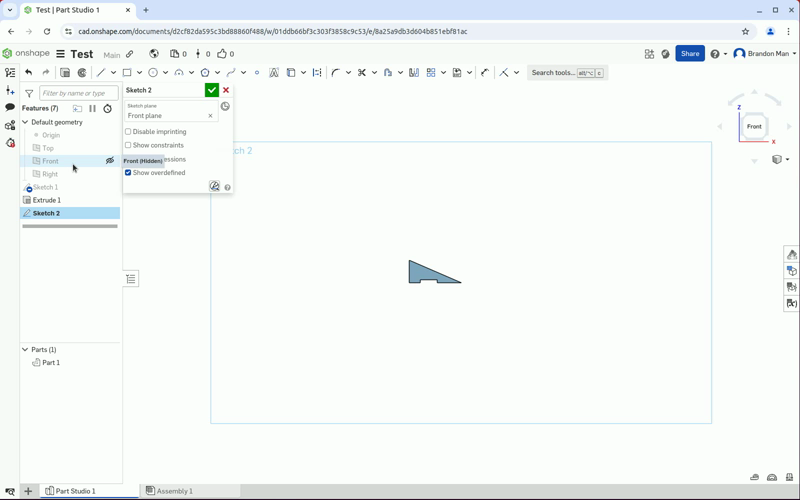
mouse_move(73, 352)
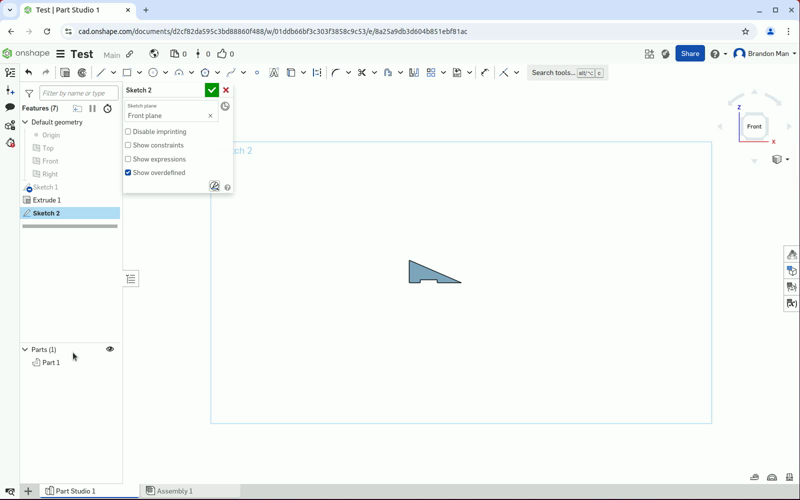
key(y)
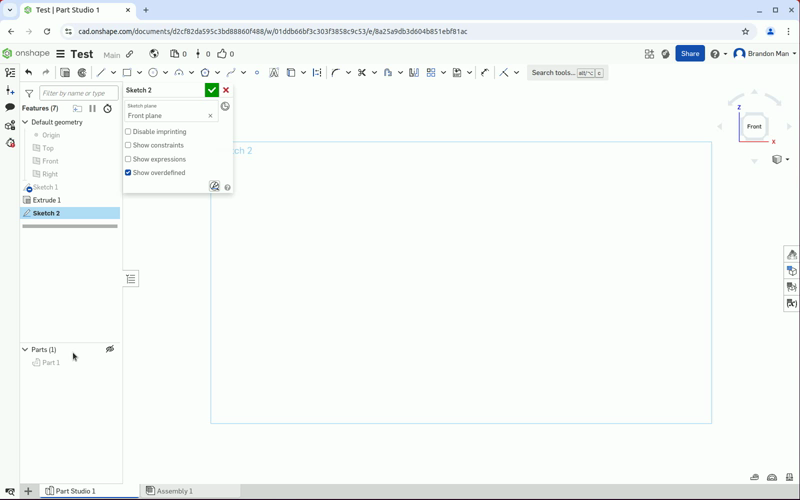
key(l)
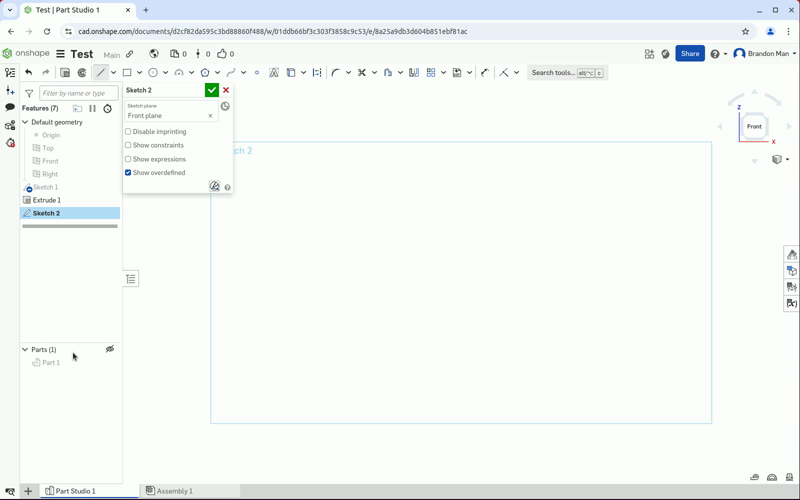
key_down(shift)
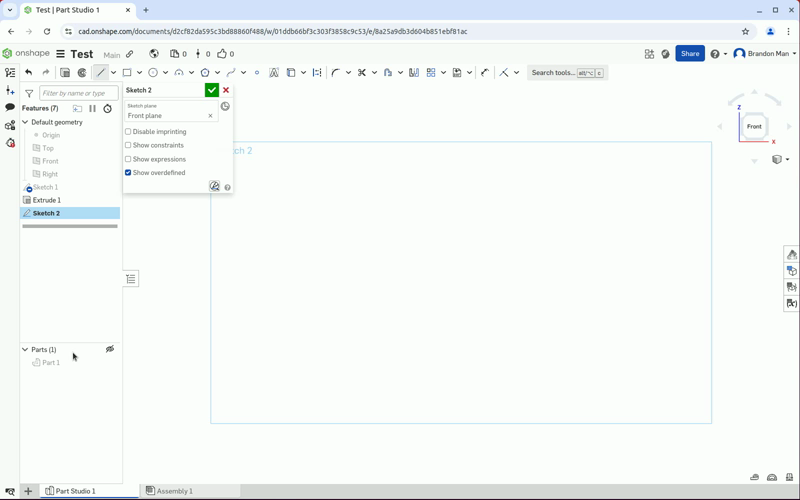
mouse_move(419, 282)
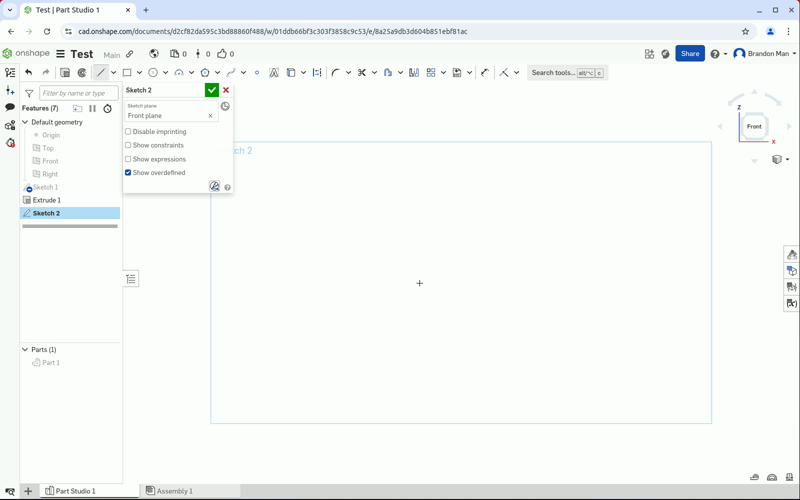
click(419, 282)
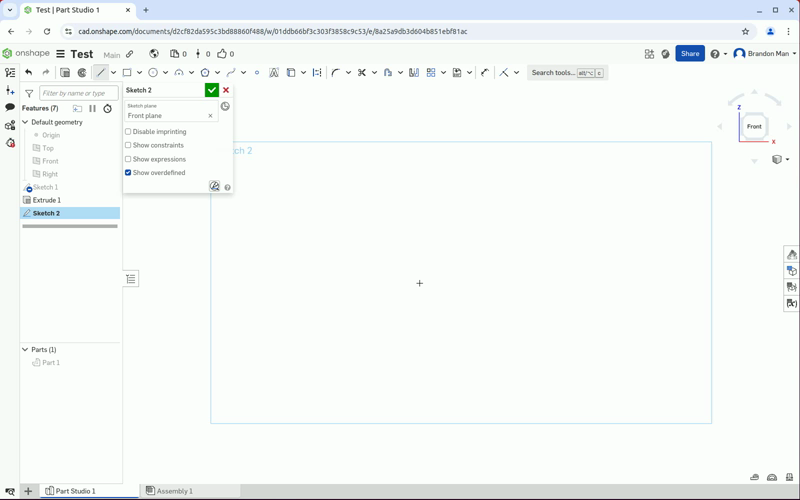
key_up(shift)
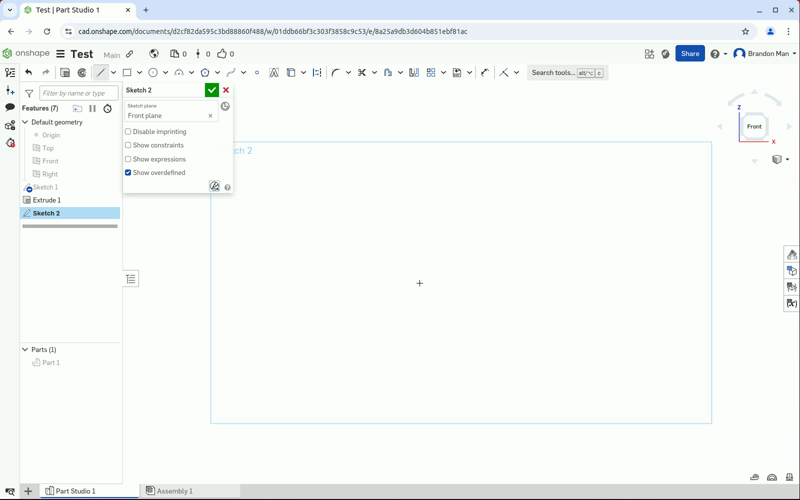
key_down(shift)
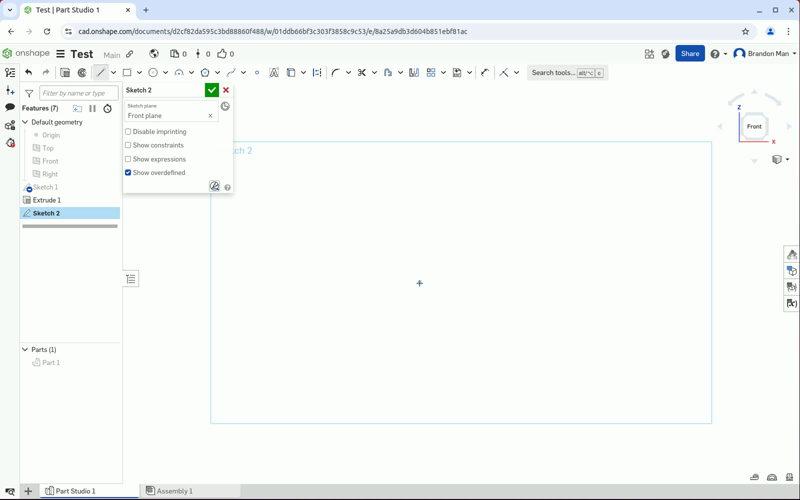
mouse_move(449, 282)
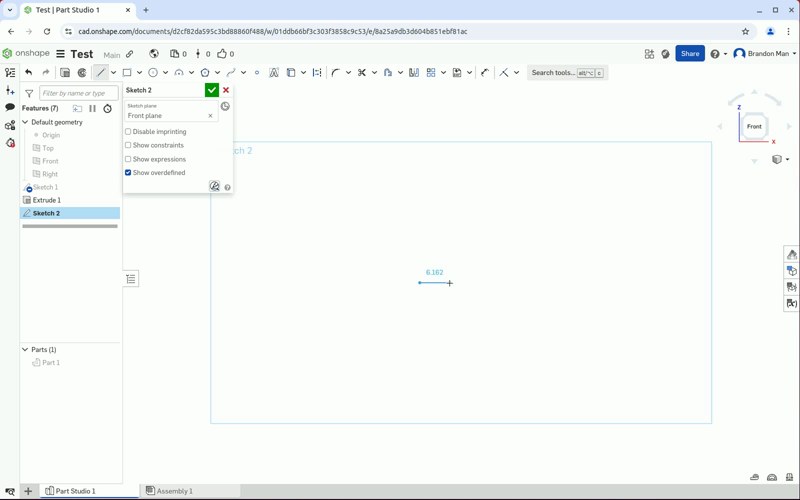
mouse_move(437, 282)
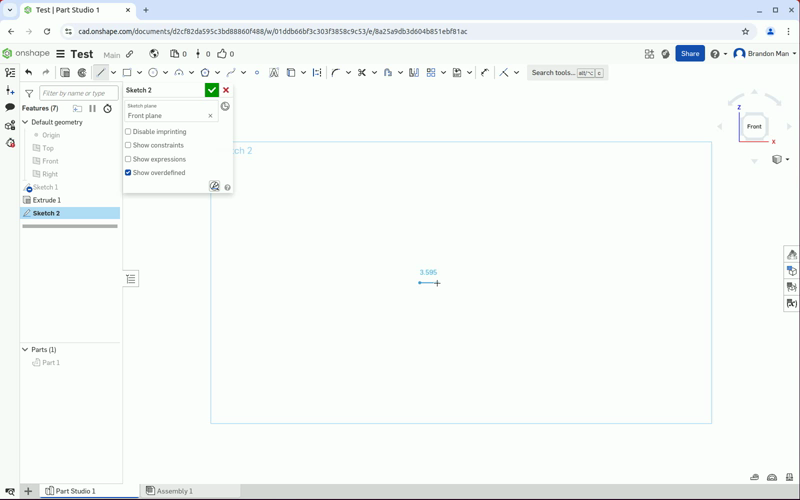
click(437, 282)
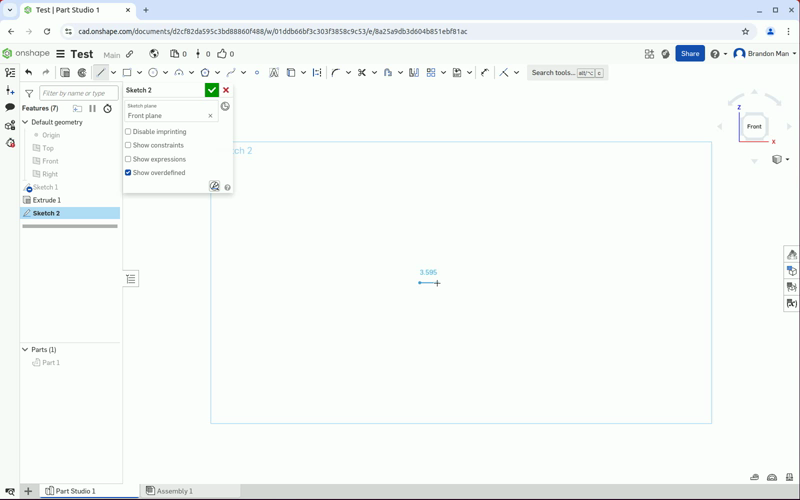
key_up(shift)
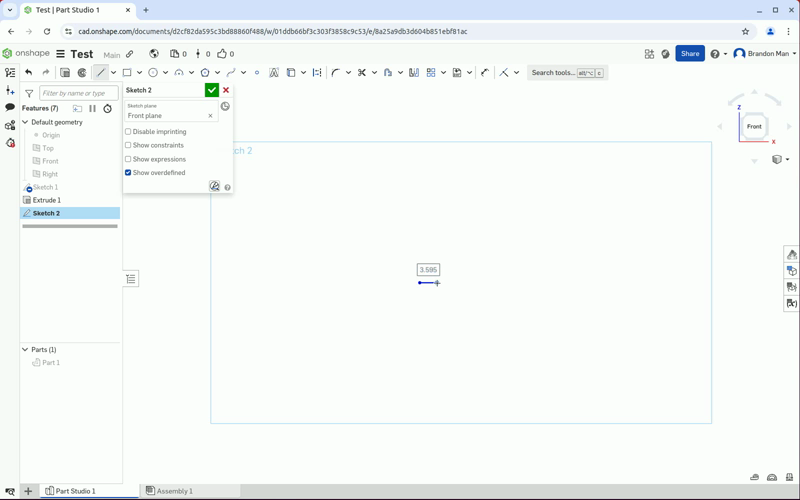
key_down(shift)
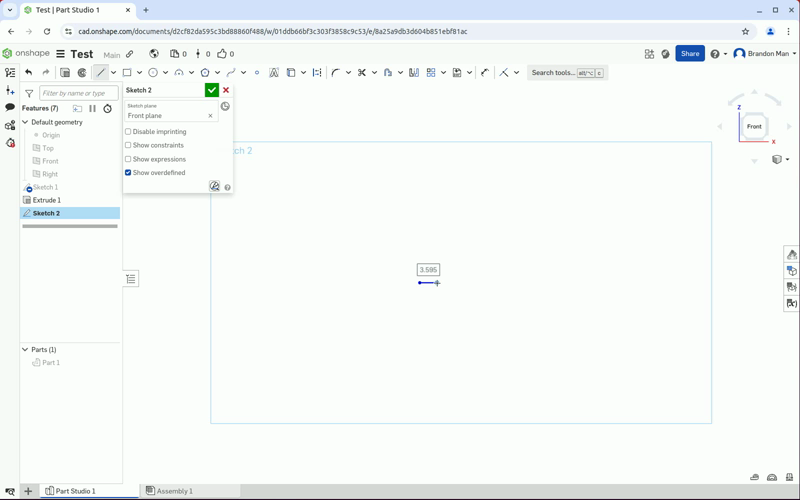
mouse_move(467, 282)
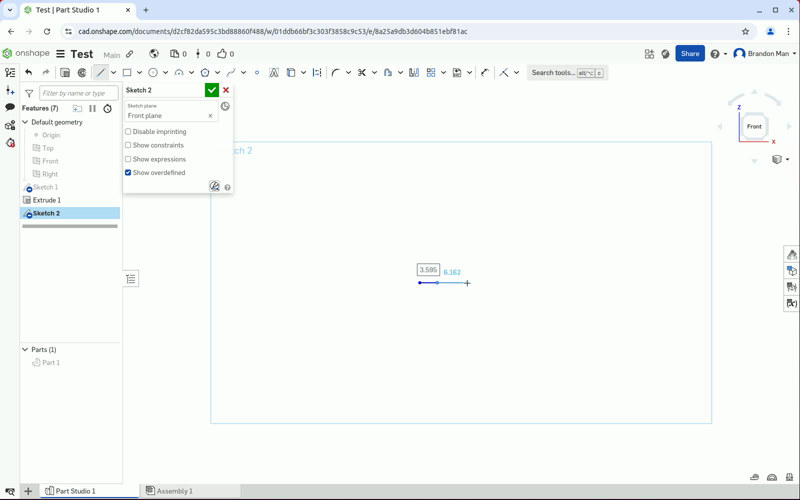
mouse_move(437, 279)
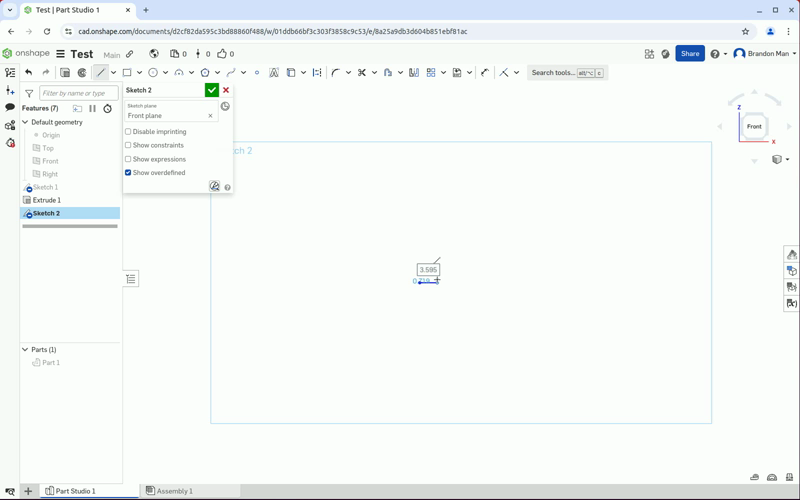
scroll(6)
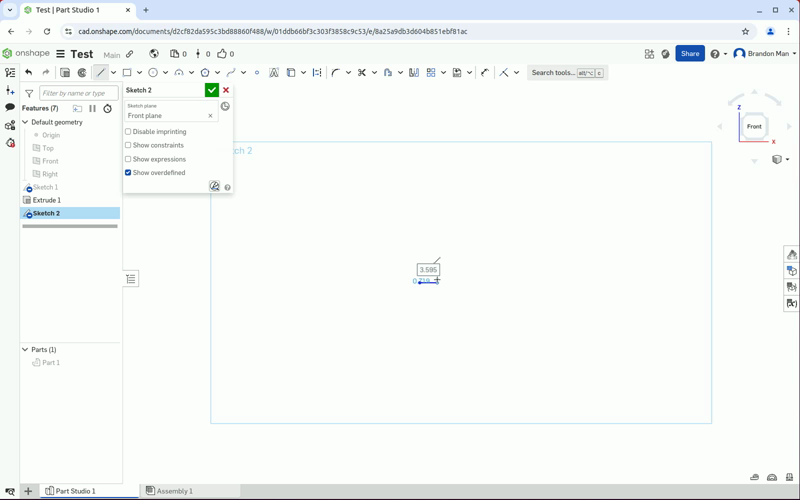
scroll(6)
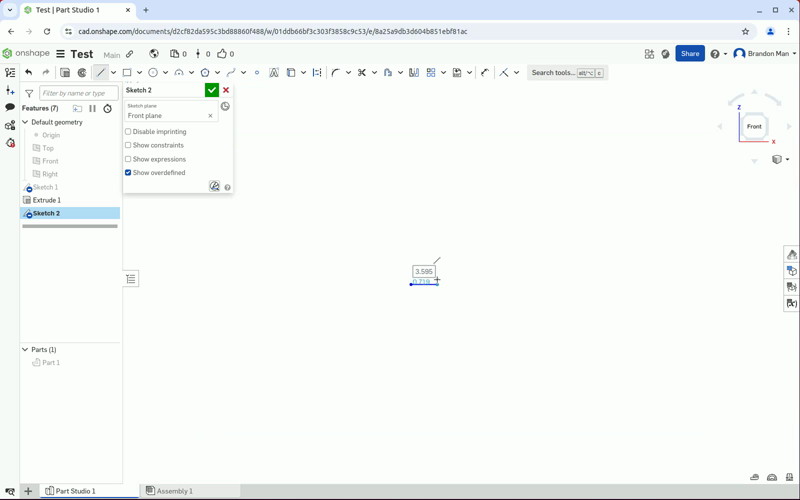
scroll(6)
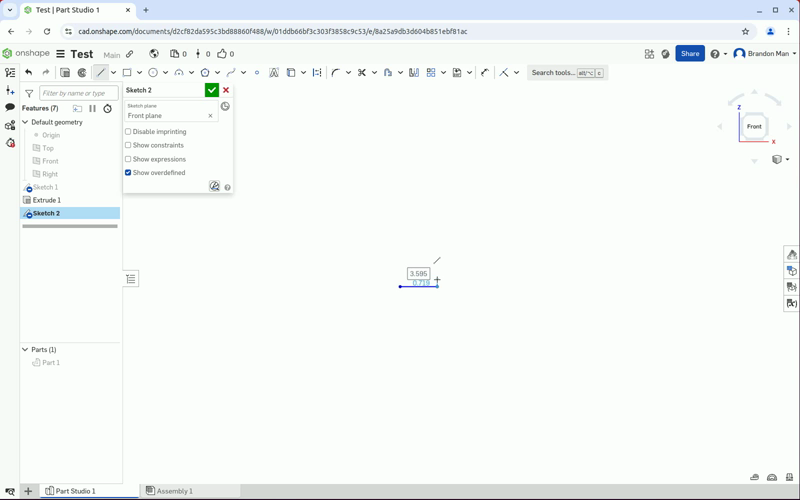
scroll(6)
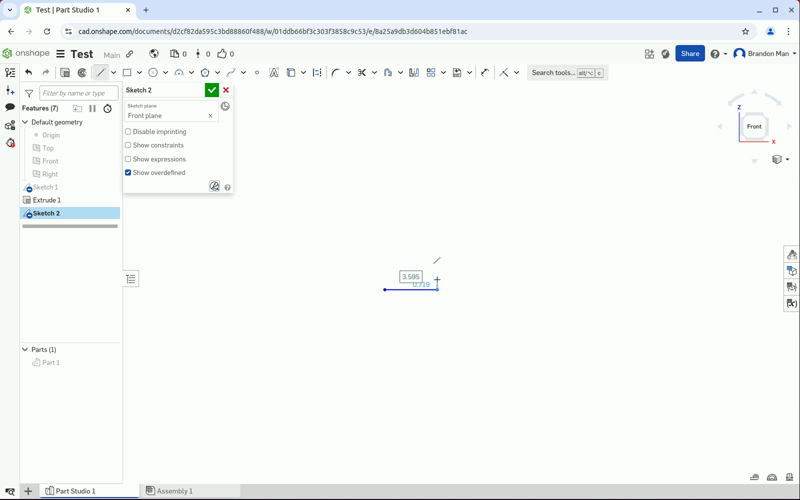
scroll(6)
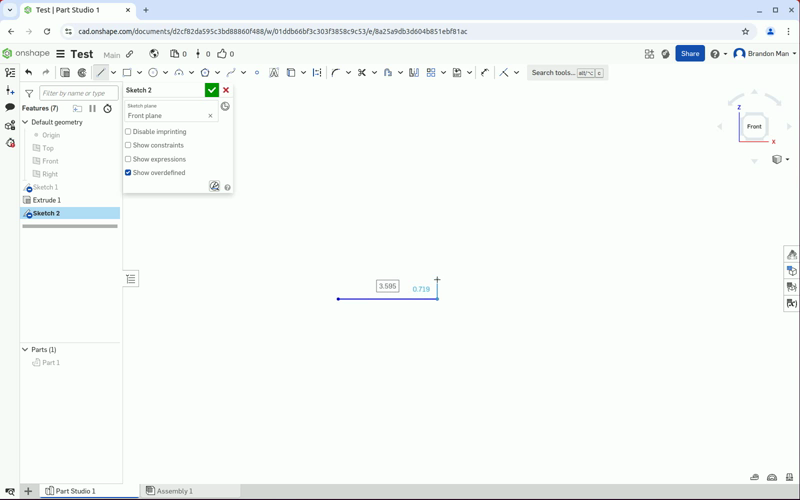
scroll(6)
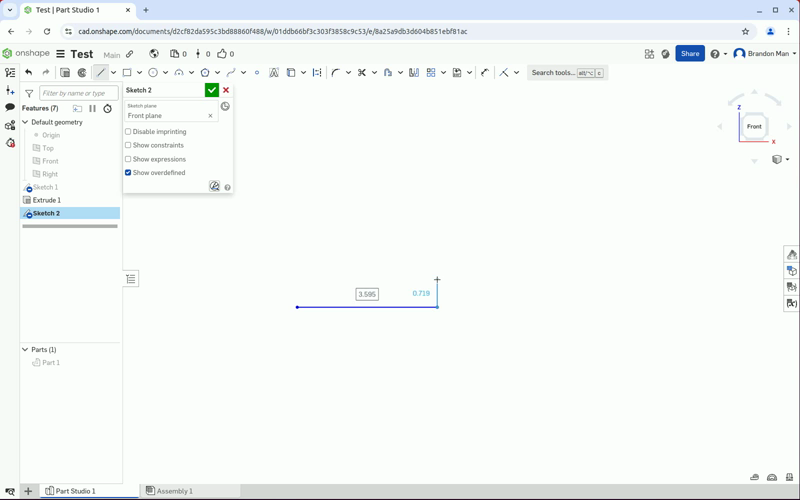
scroll(6)
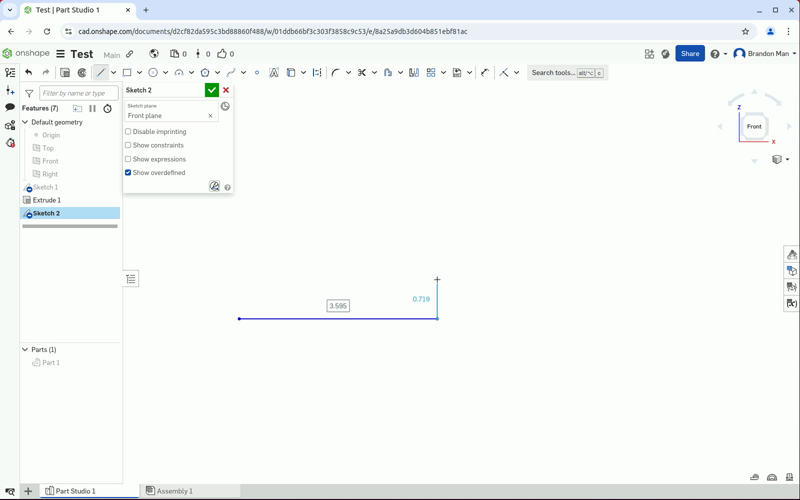
click(437, 279)
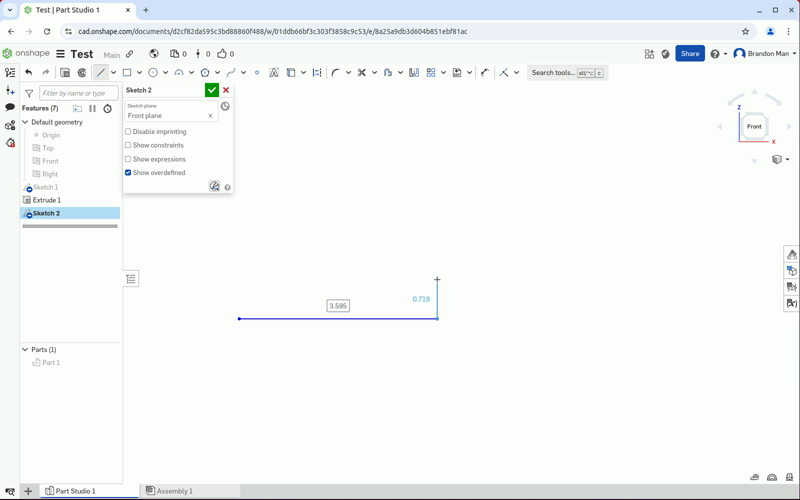
scroll(-6)
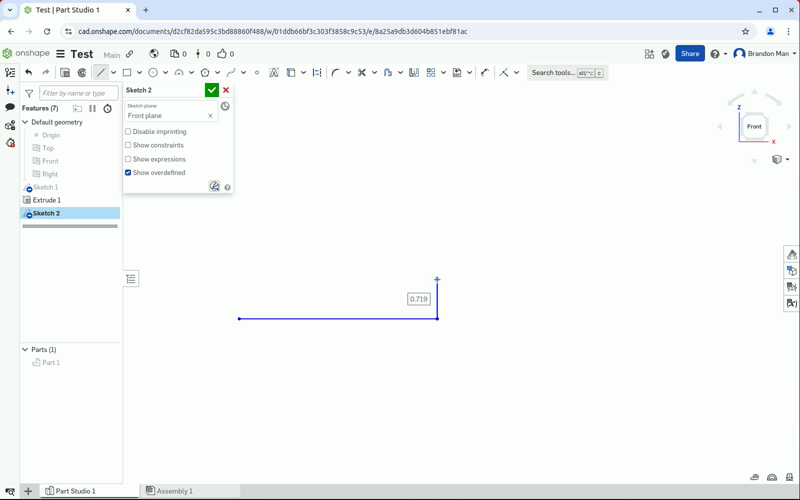
scroll(-6)
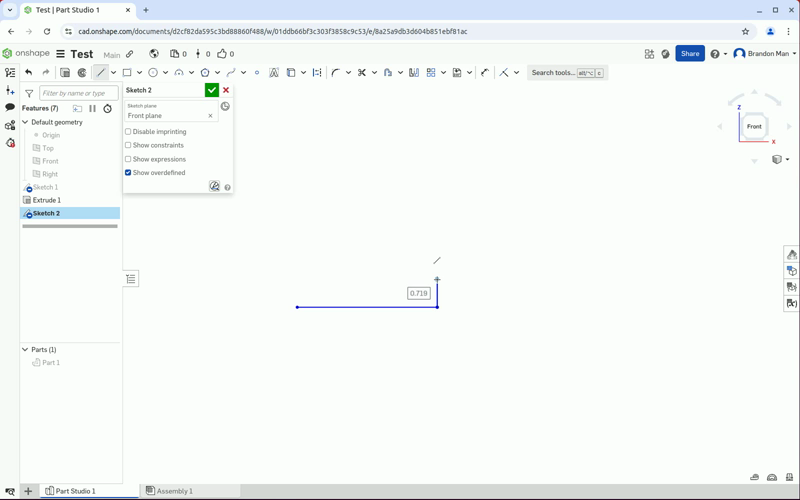
scroll(-6)
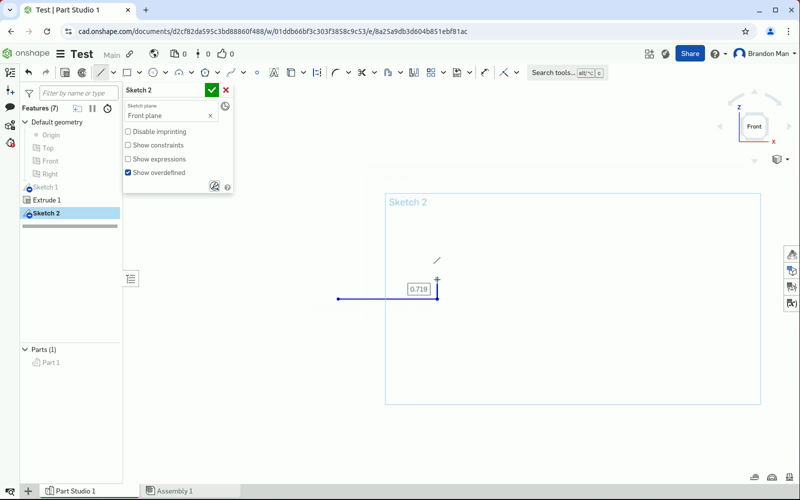
scroll(-6)
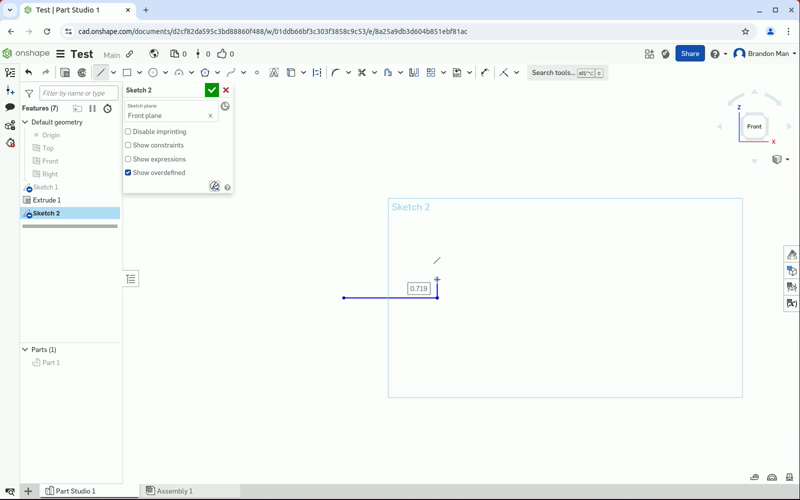
scroll(-6)
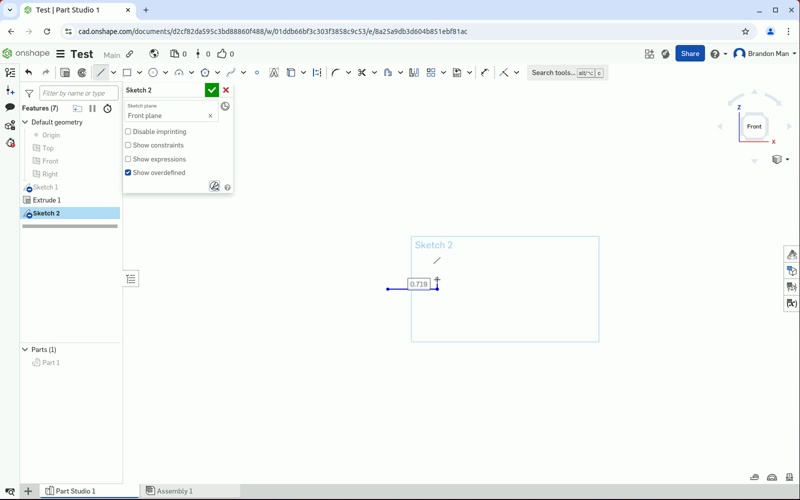
scroll(-6)
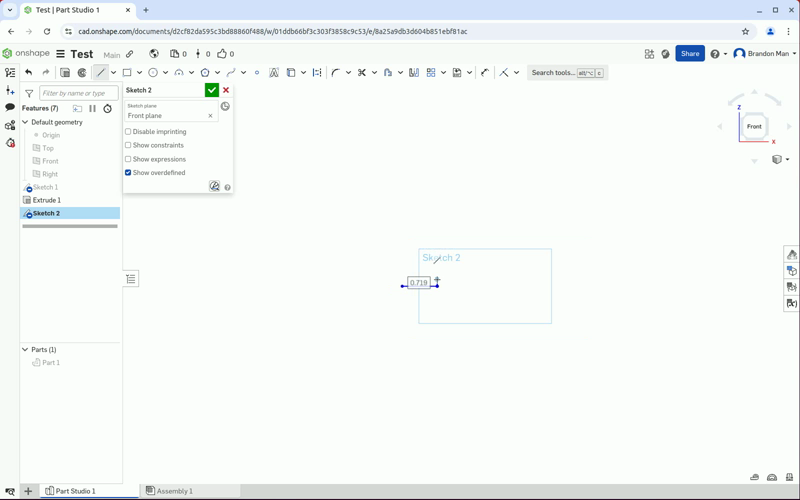
scroll(-6)
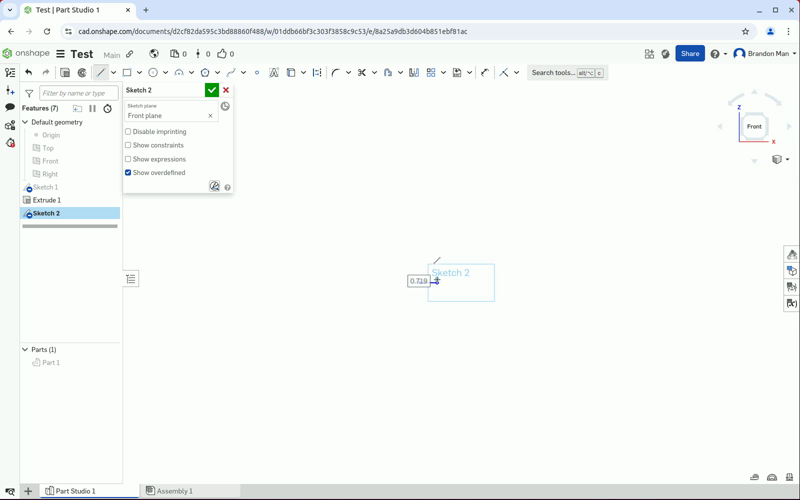
key_up(shift)
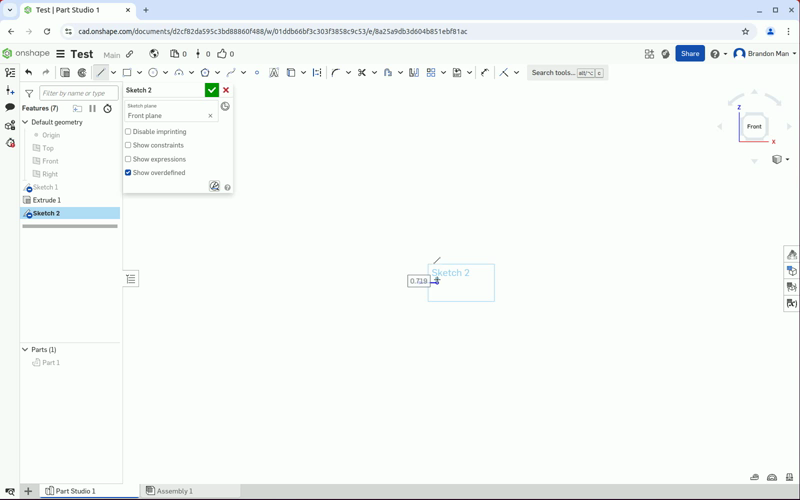
key_down(shift)
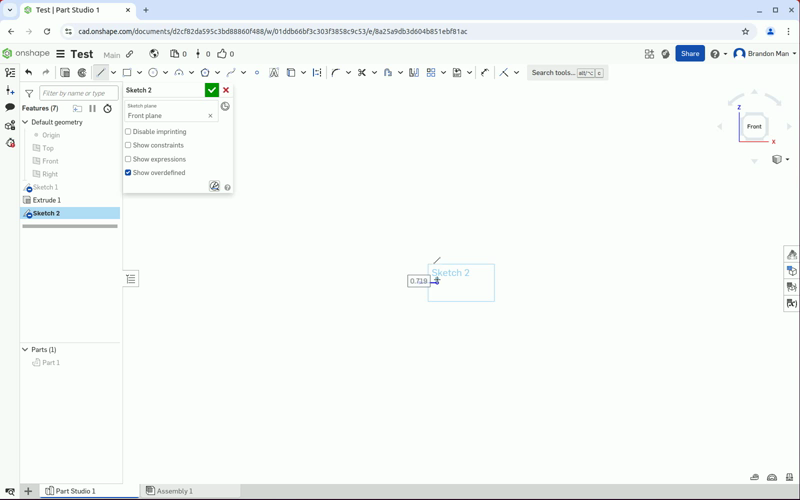
mouse_move(467, 279)
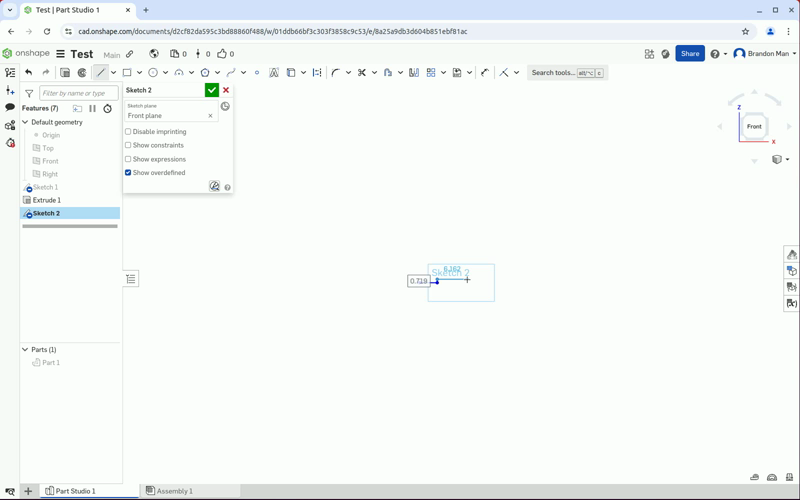
mouse_move(419, 279)
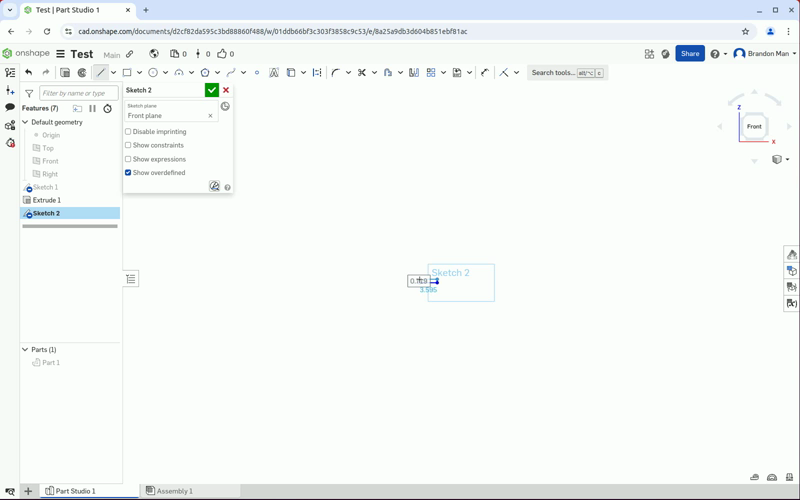
scroll(6)
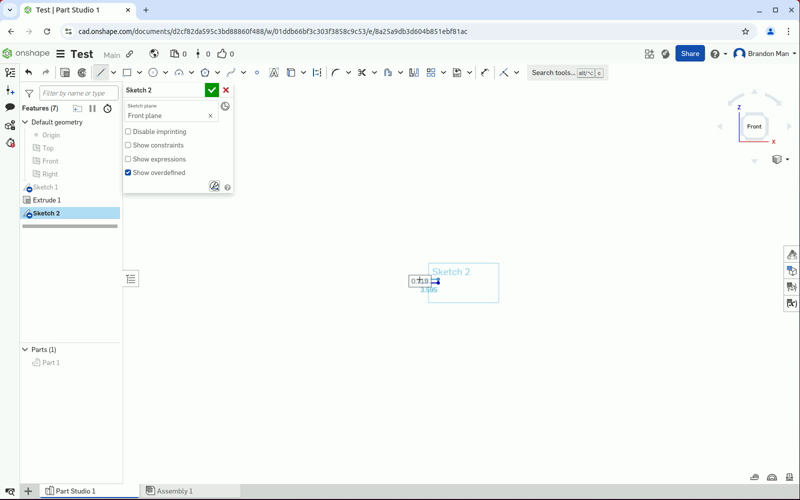
scroll(6)
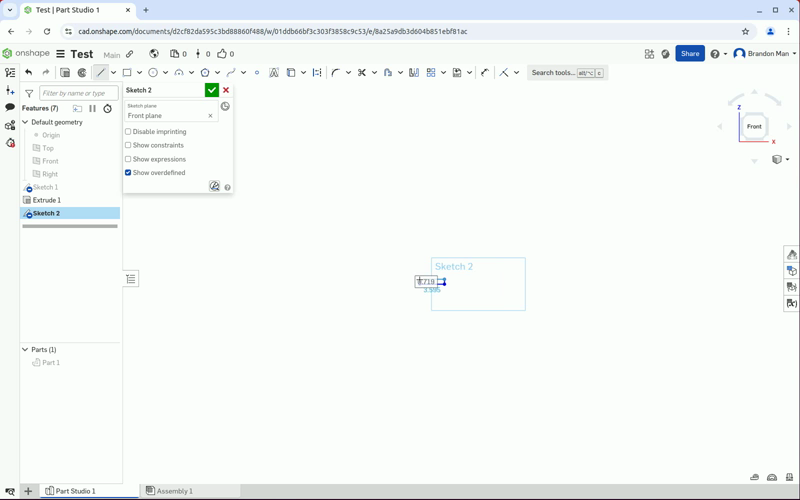
scroll(6)
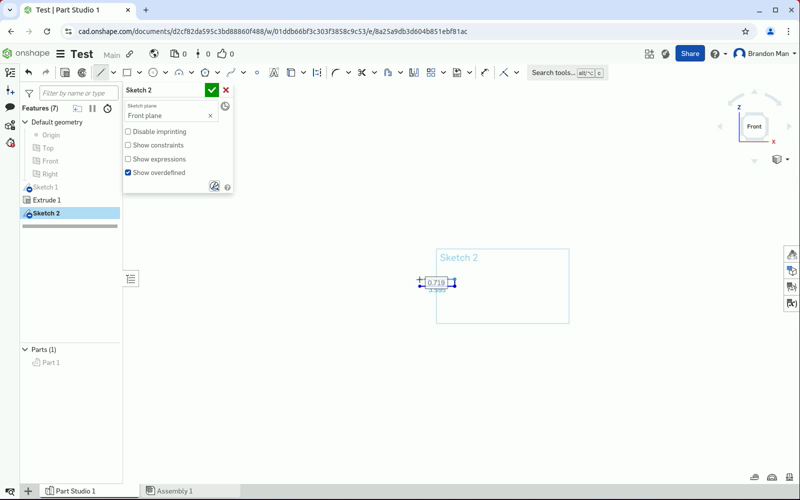
scroll(6)
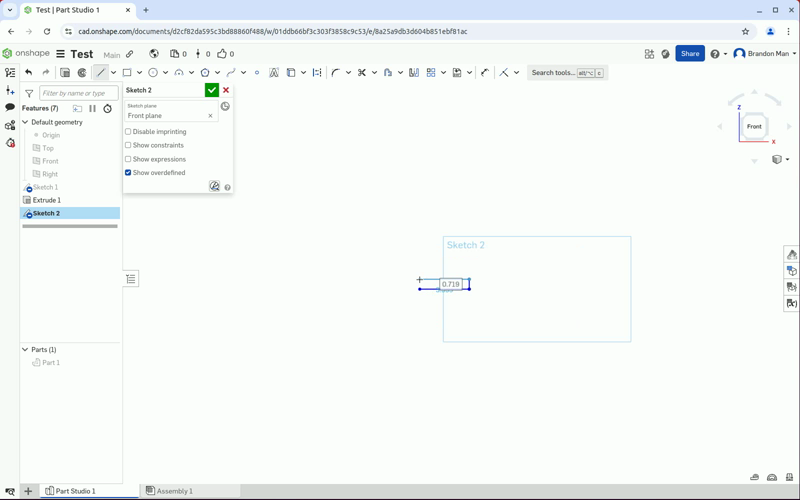
scroll(6)
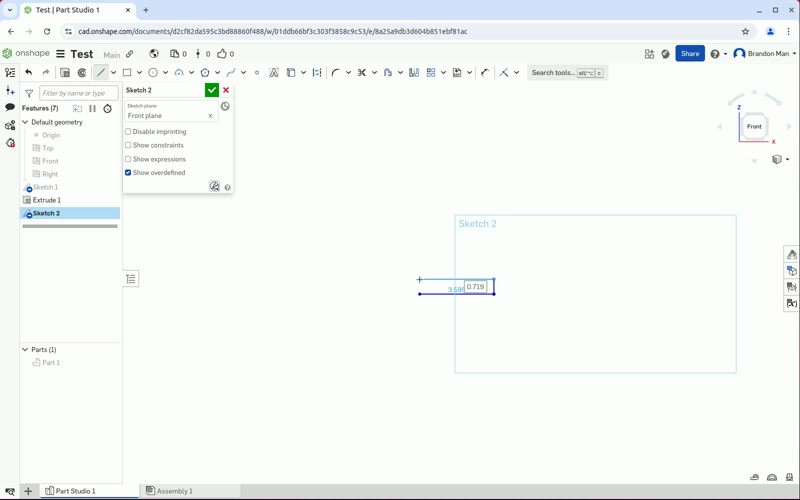
scroll(6)
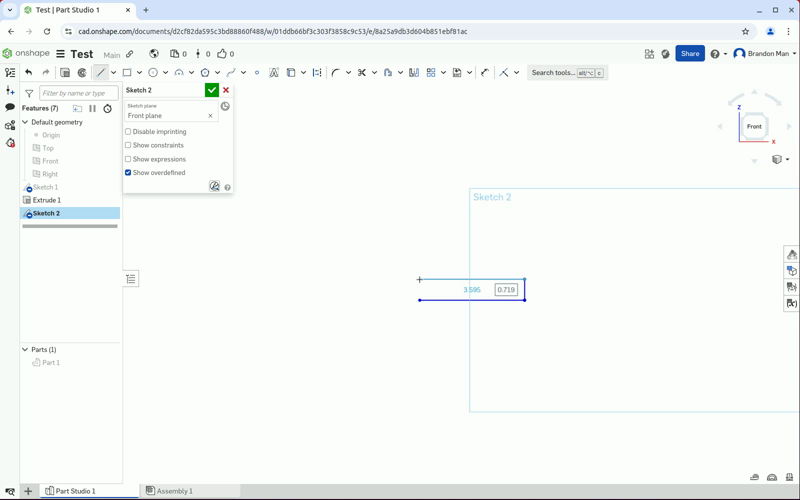
scroll(6)
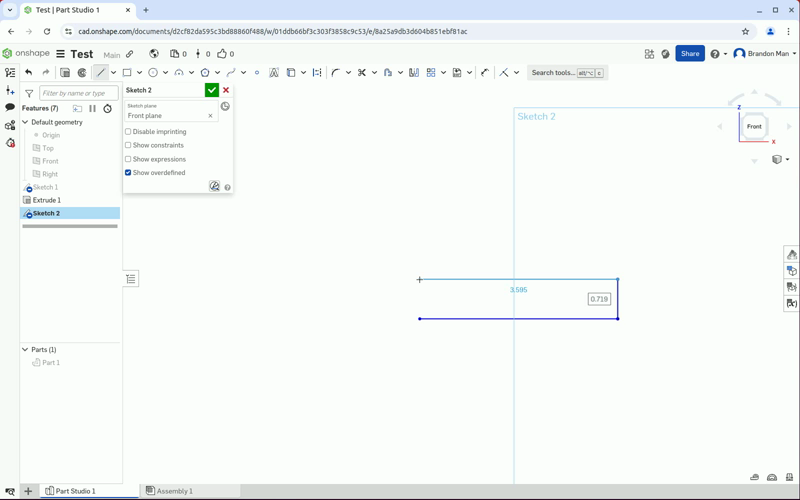
click(419, 279)
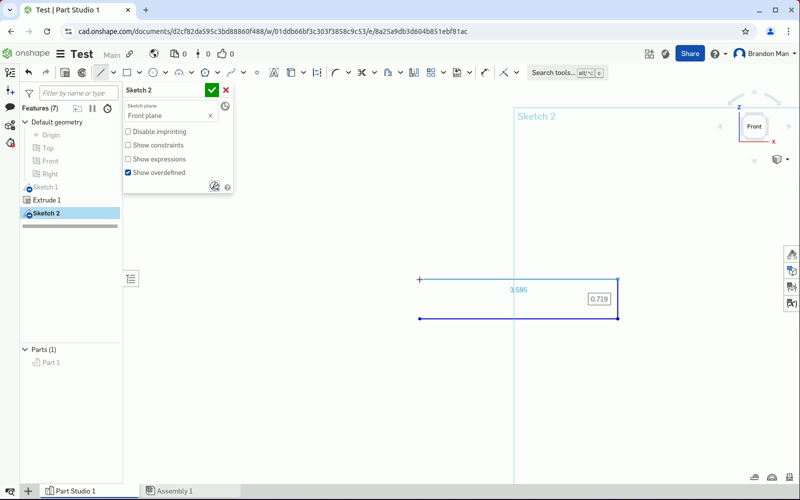
scroll(-6)
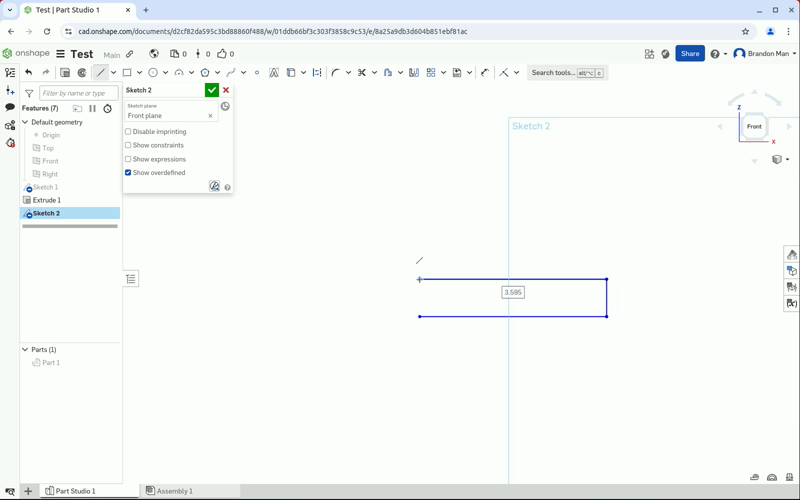
scroll(-6)
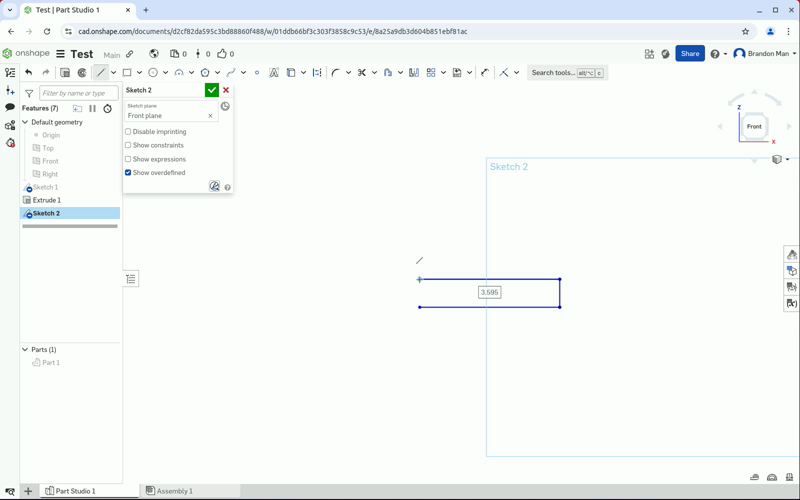
scroll(-6)
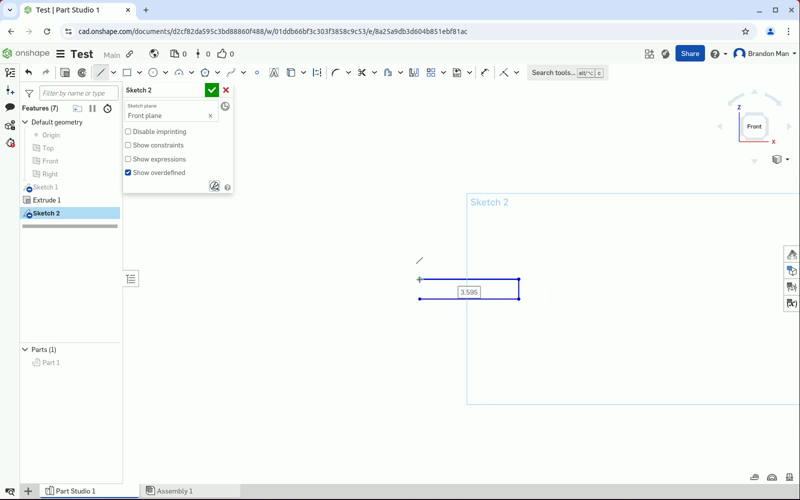
scroll(-6)
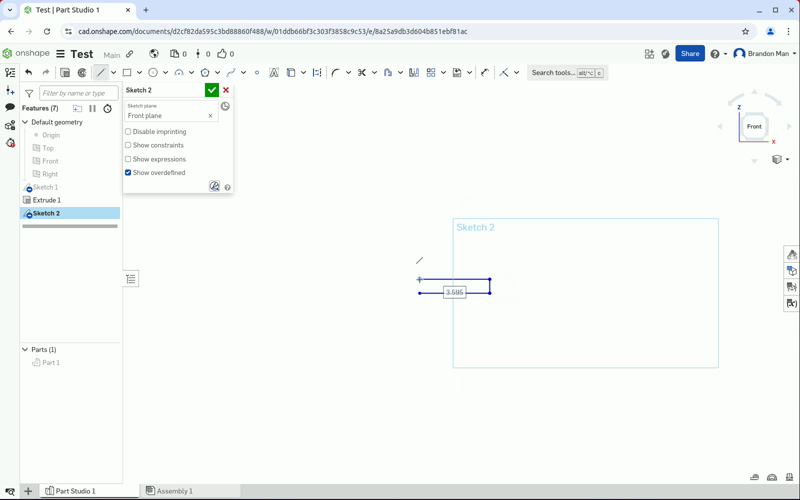
scroll(-6)
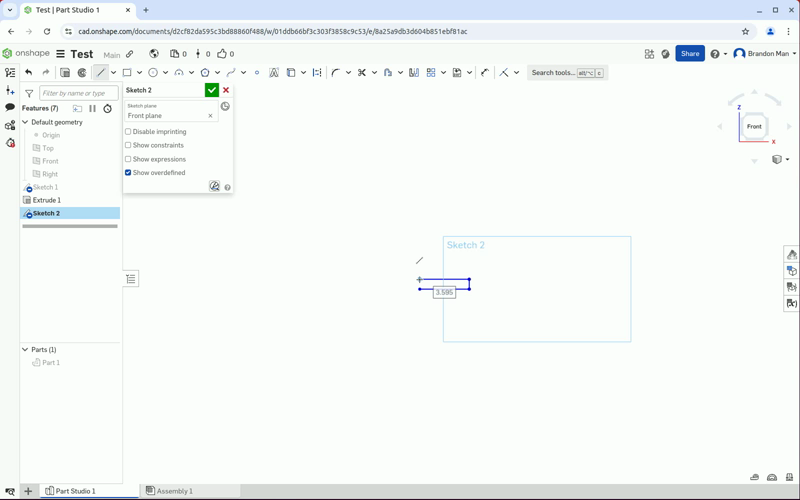
scroll(-6)
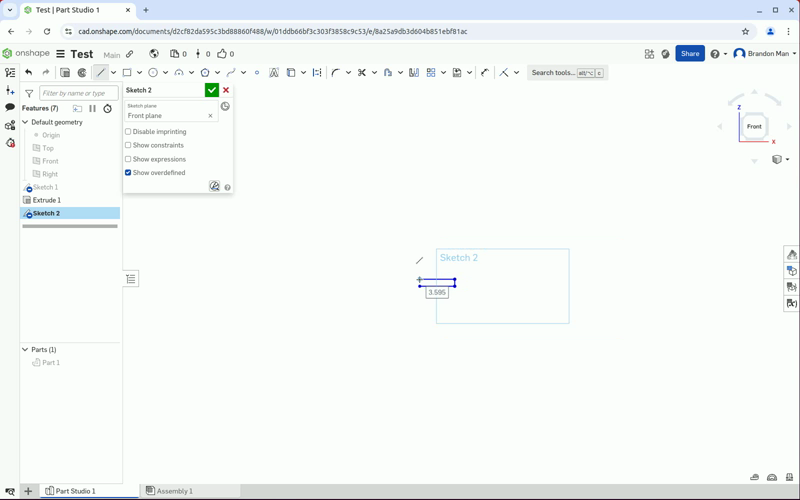
scroll(-6)
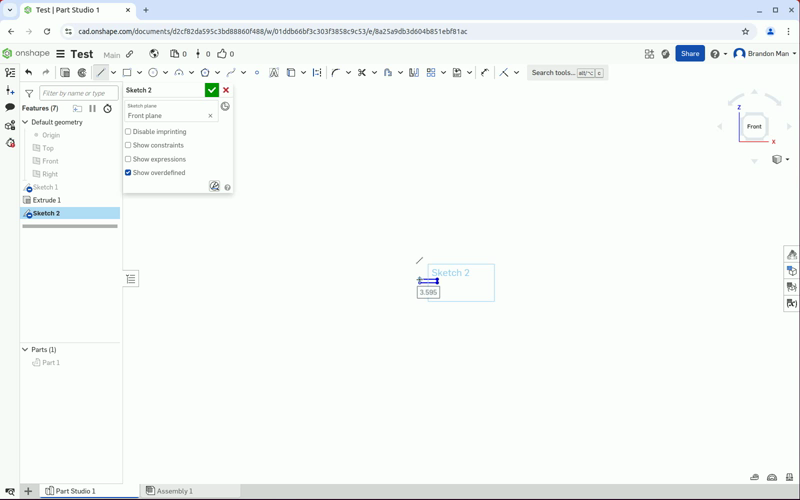
key_up(shift)
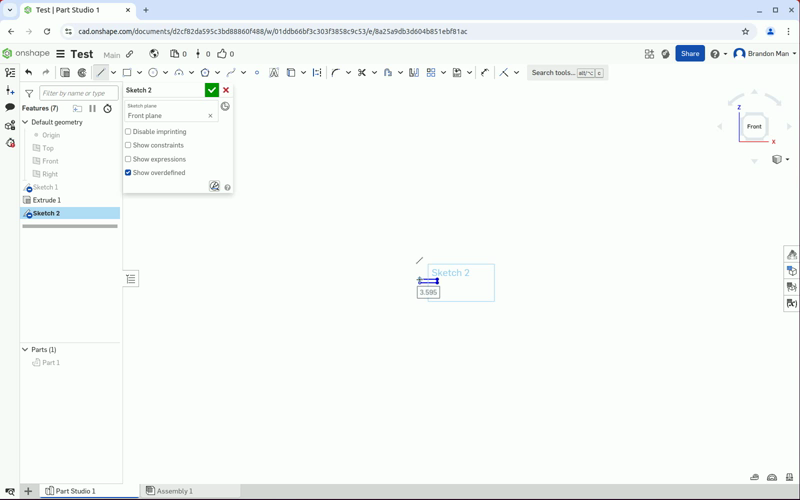
mouse_move(449, 279)
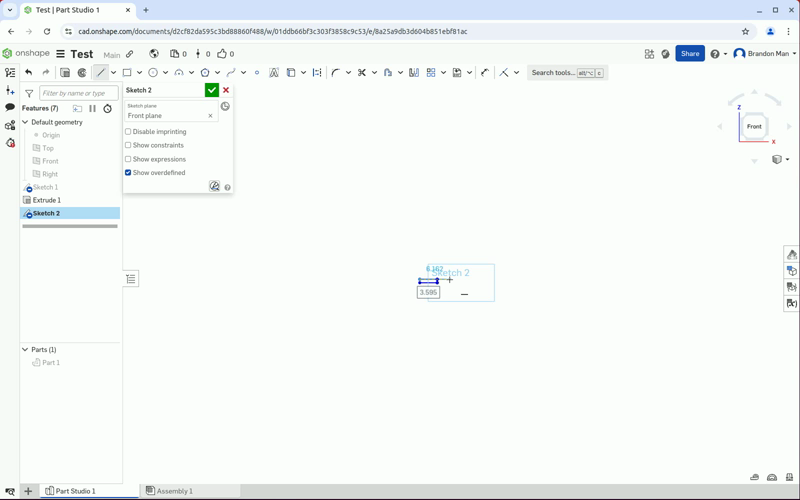
key_down(shift)
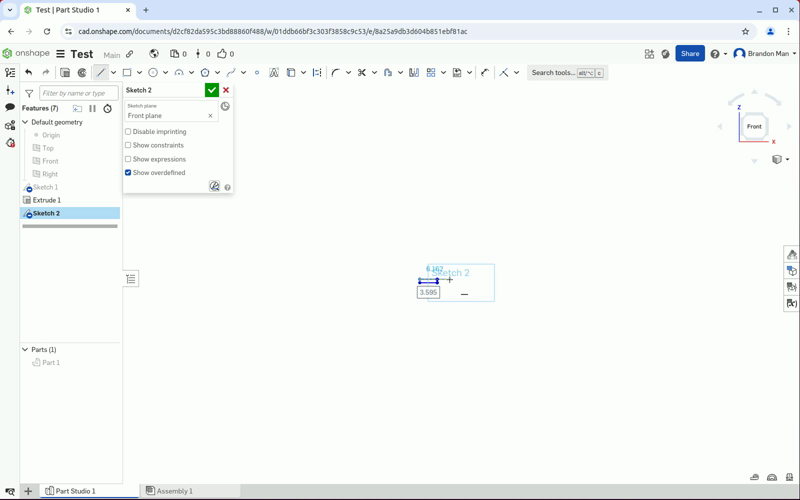
mouse_move(419, 282)
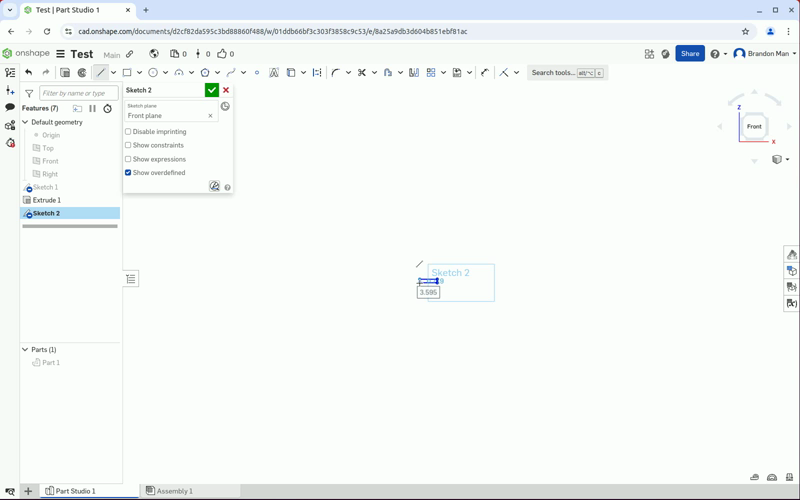
scroll(6)
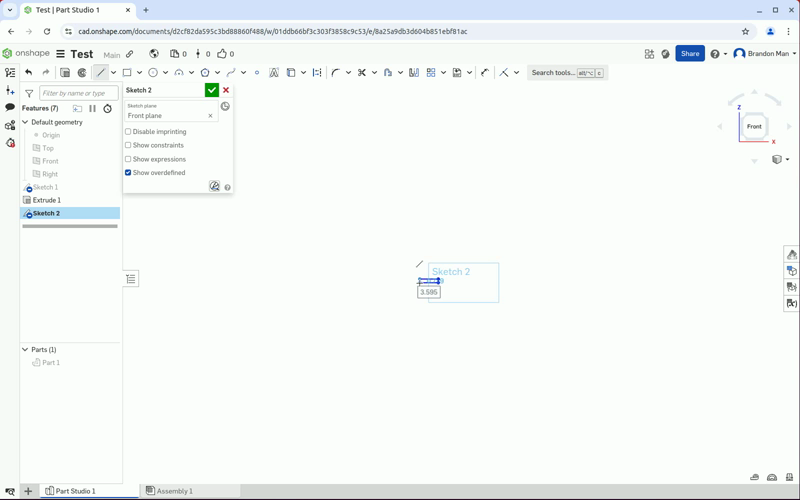
scroll(6)
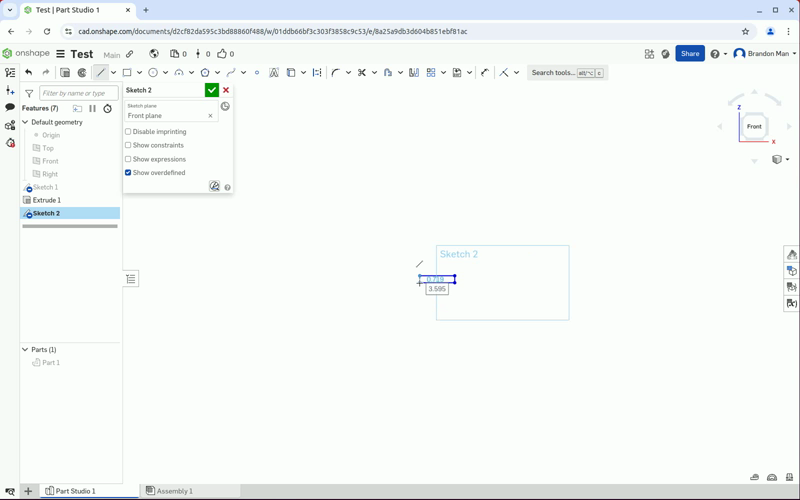
scroll(6)
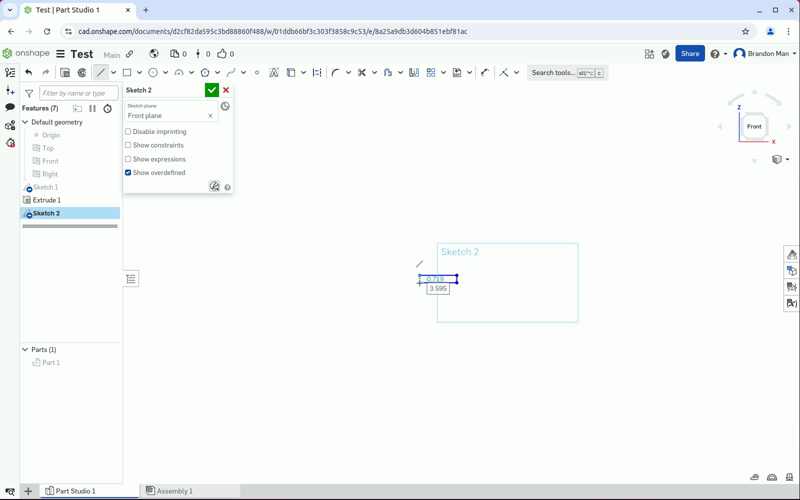
scroll(6)
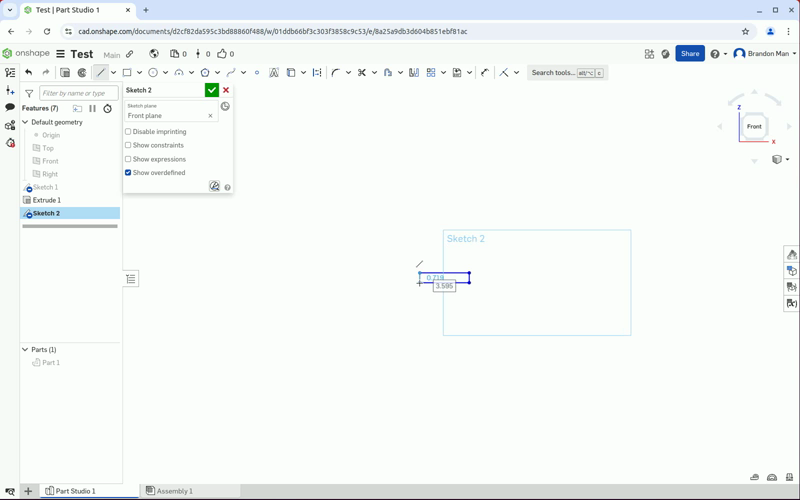
scroll(6)
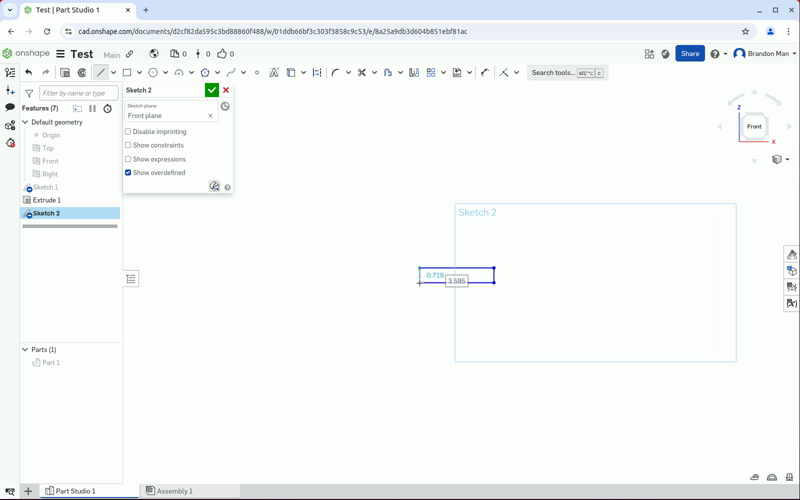
scroll(6)
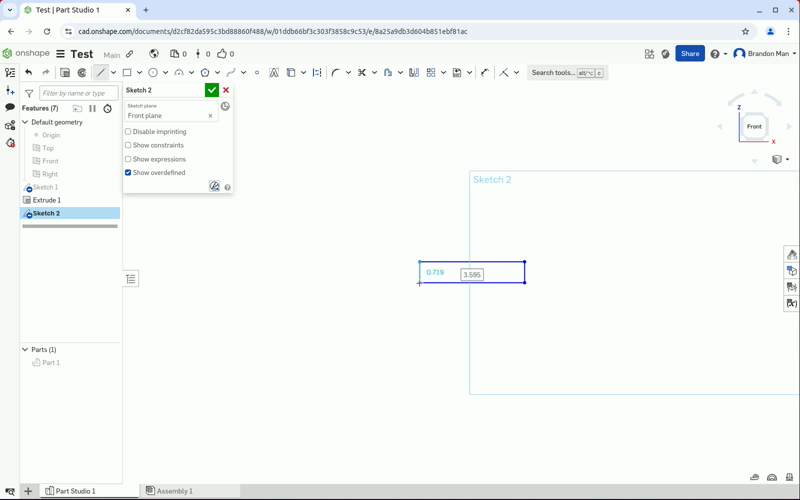
scroll(6)
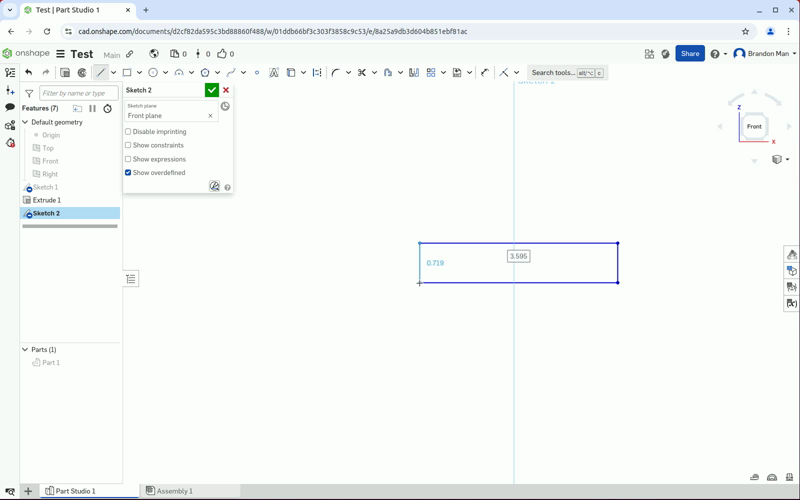
key_up(shift)
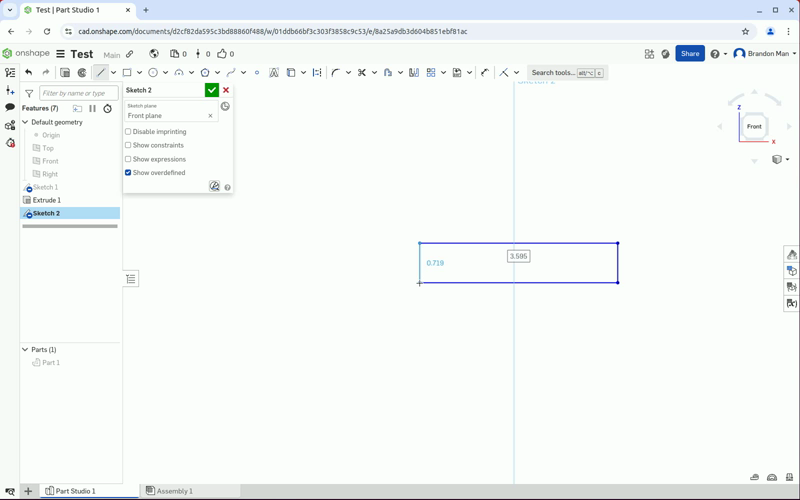
click(419, 282)
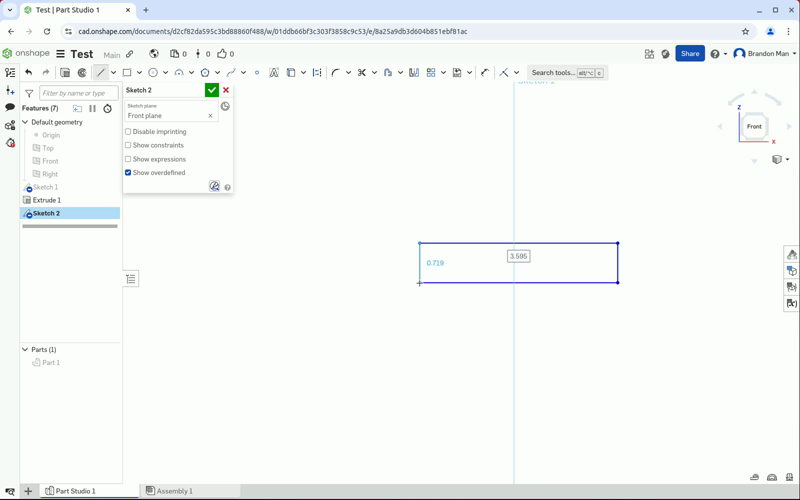
scroll(-6)
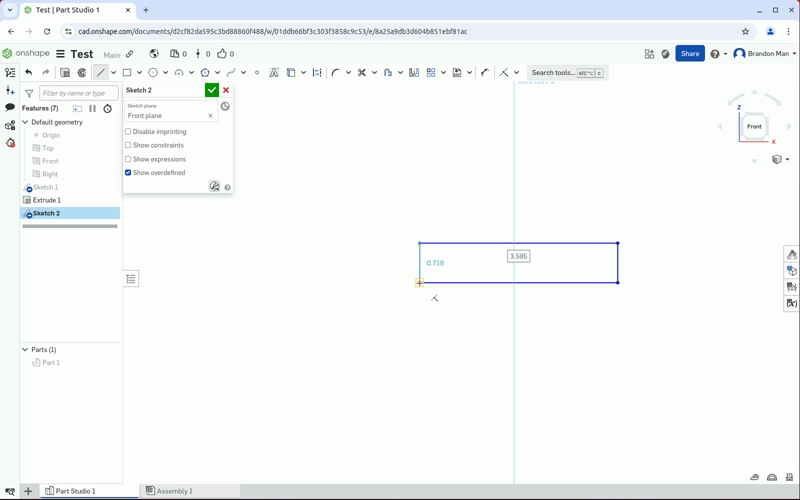
scroll(-6)
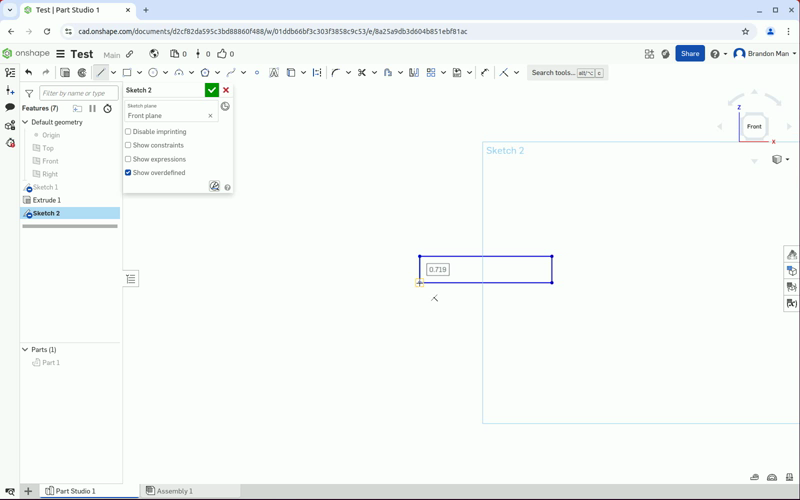
scroll(-6)
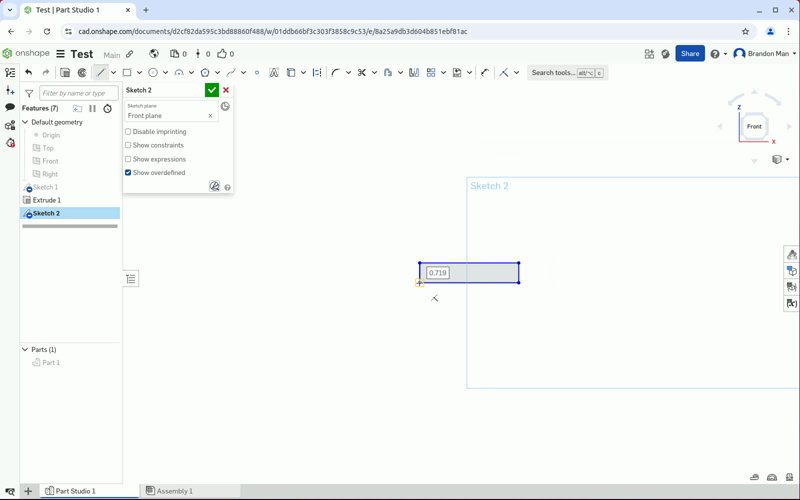
scroll(-6)
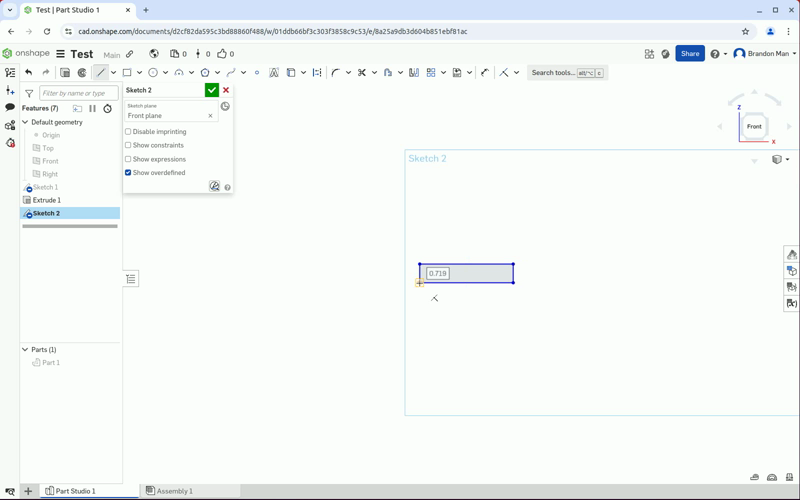
scroll(-6)
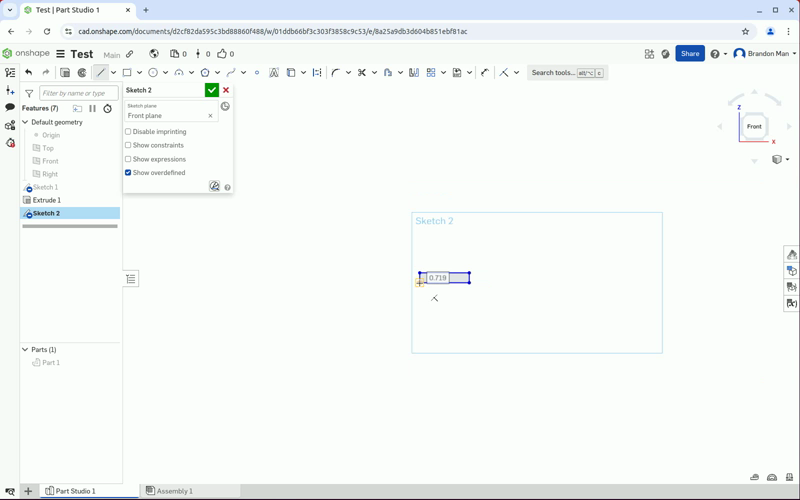
scroll(-6)
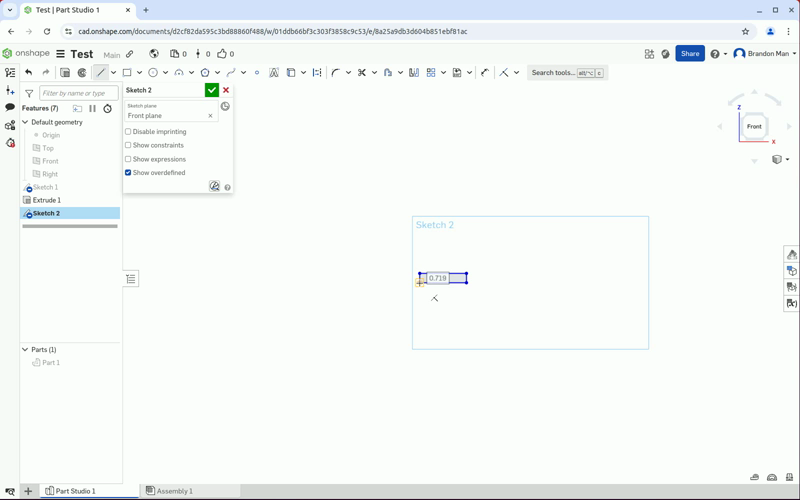
scroll(-6)
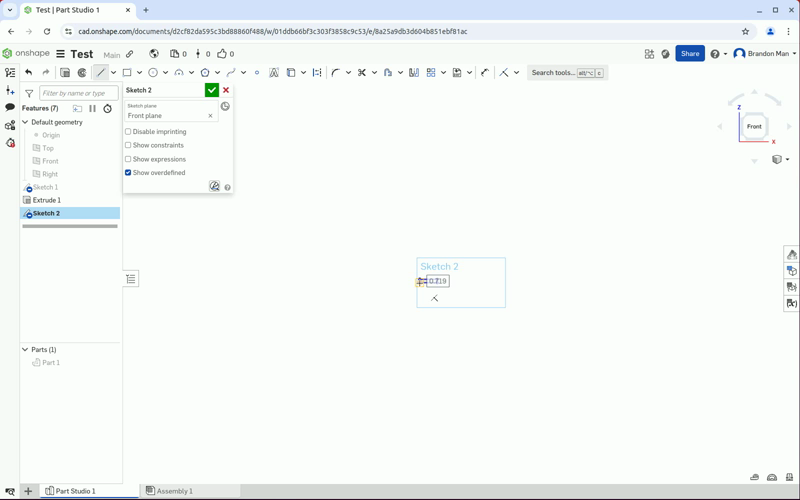
key(esc)
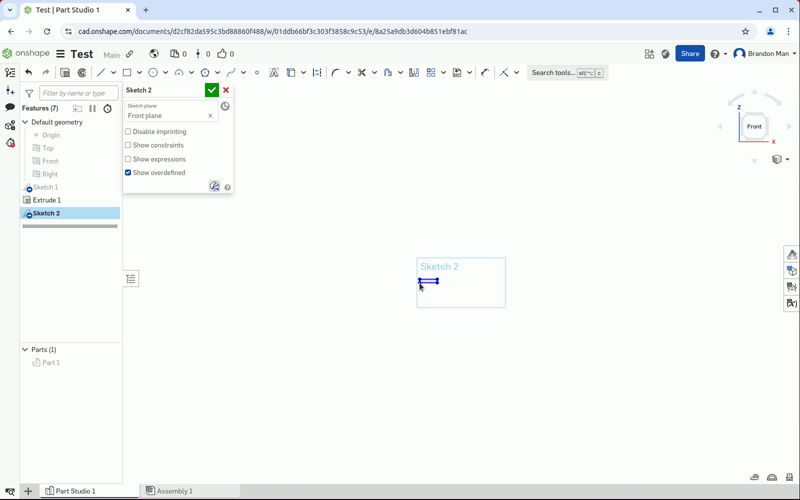
mouse_move(435, 280)
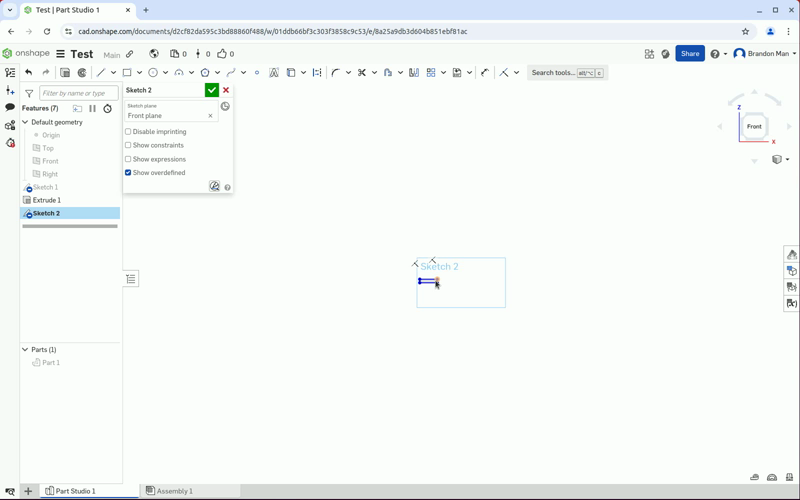
scroll(6)
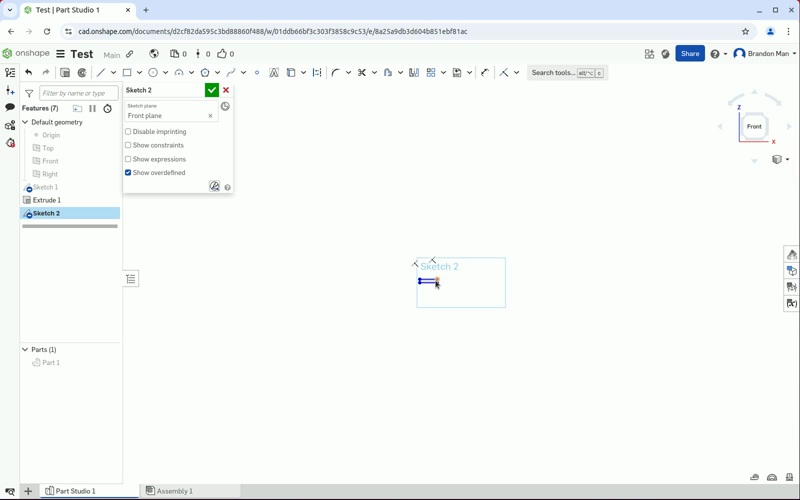
scroll(6)
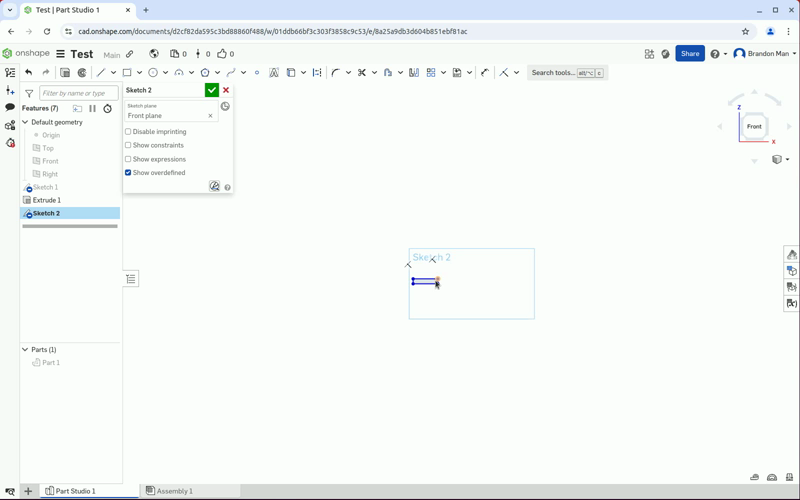
scroll(6)
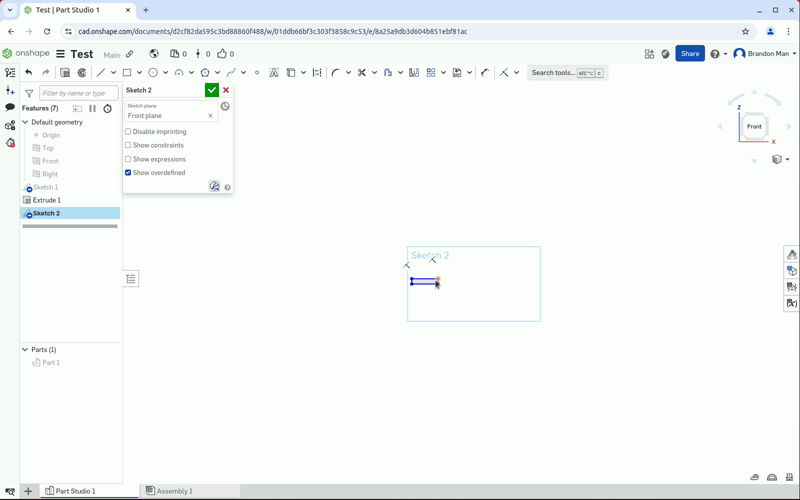
scroll(6)
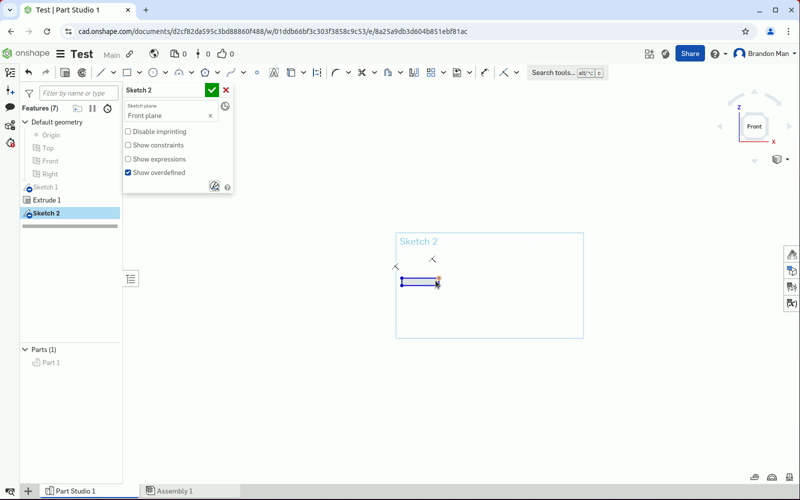
scroll(6)
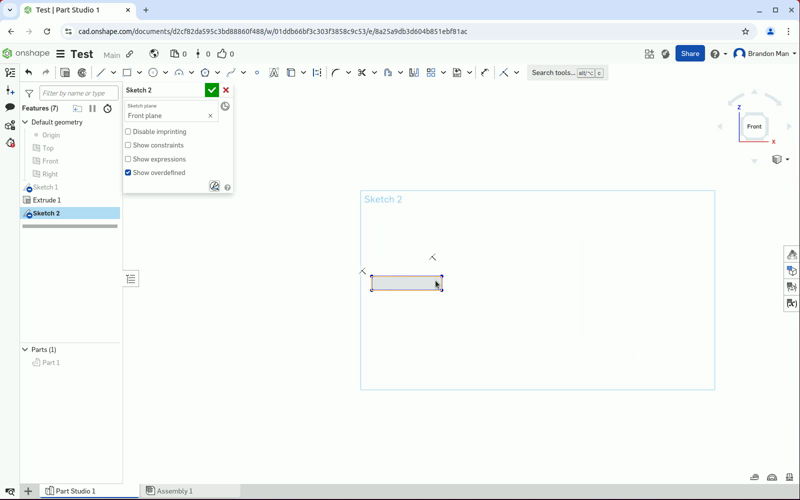
scroll(6)
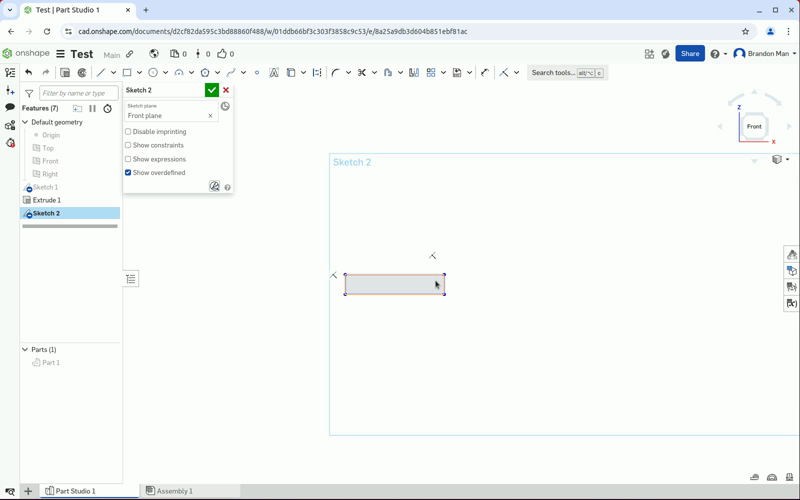
scroll(6)
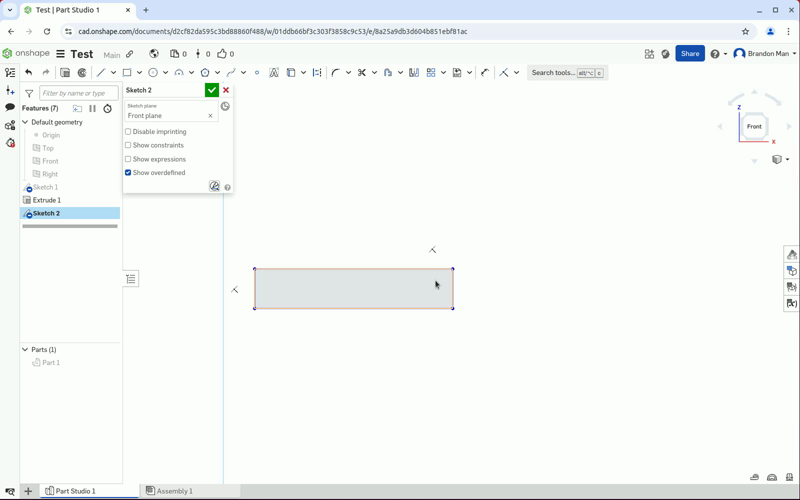
click(435, 280)
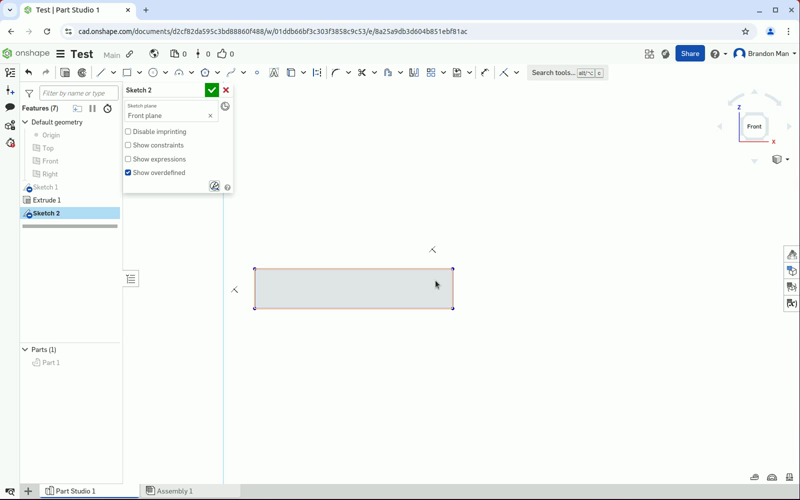
scroll(-6)
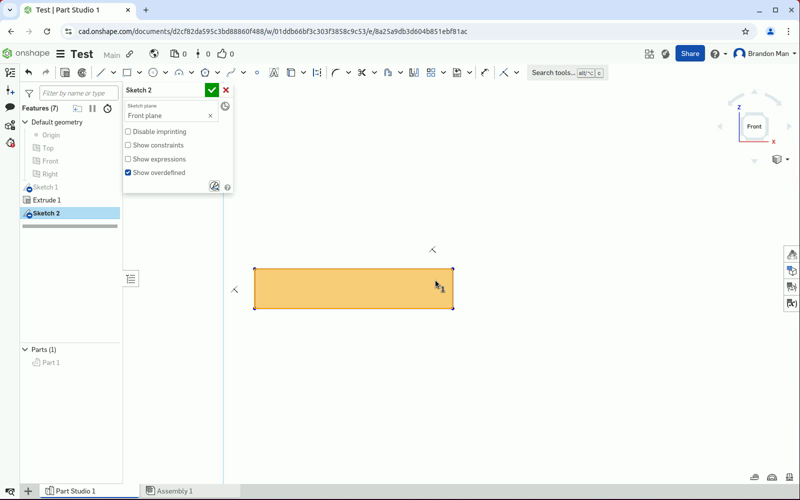
scroll(-6)
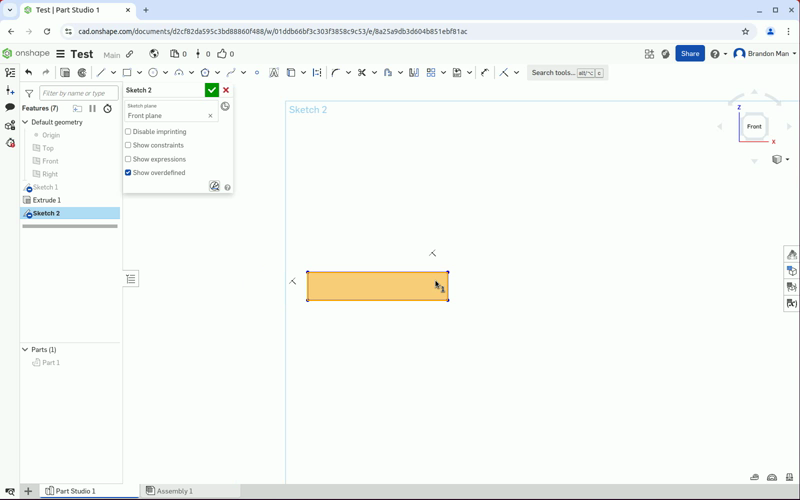
scroll(-6)
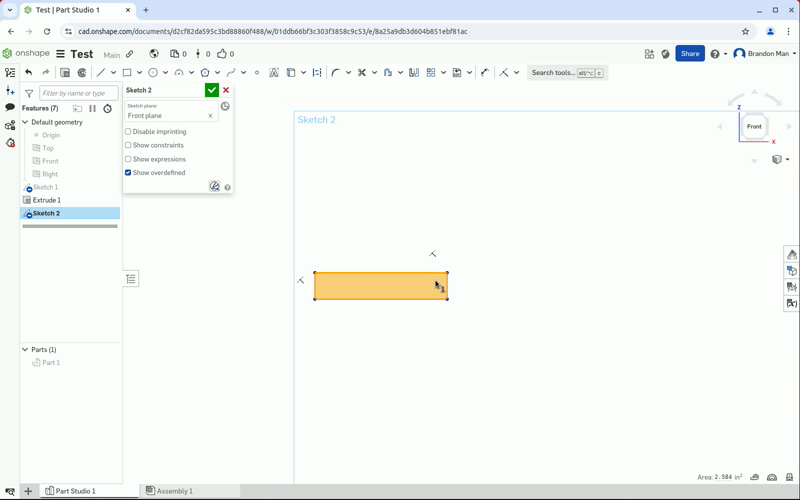
scroll(-6)
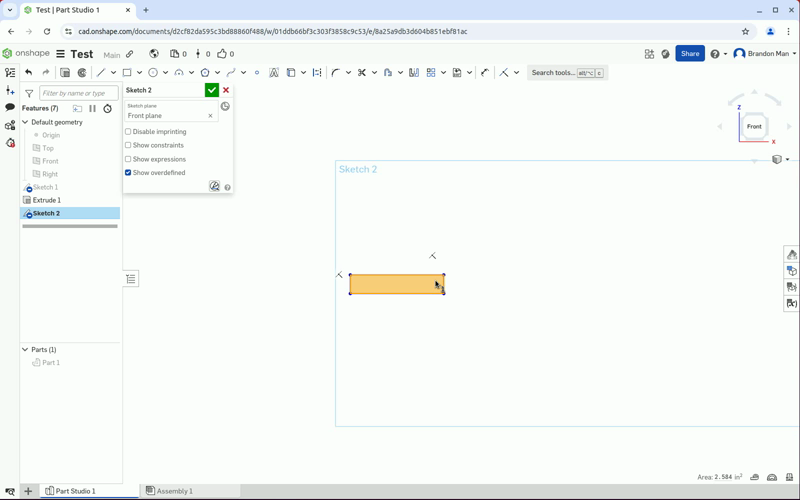
scroll(-6)
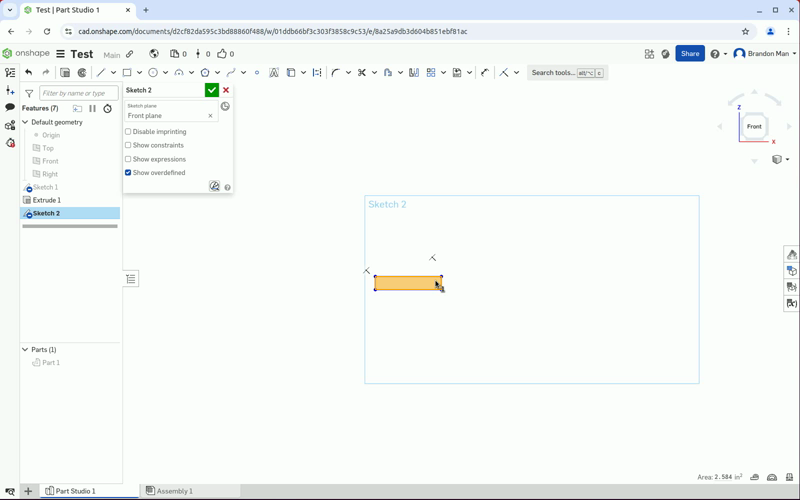
scroll(-6)
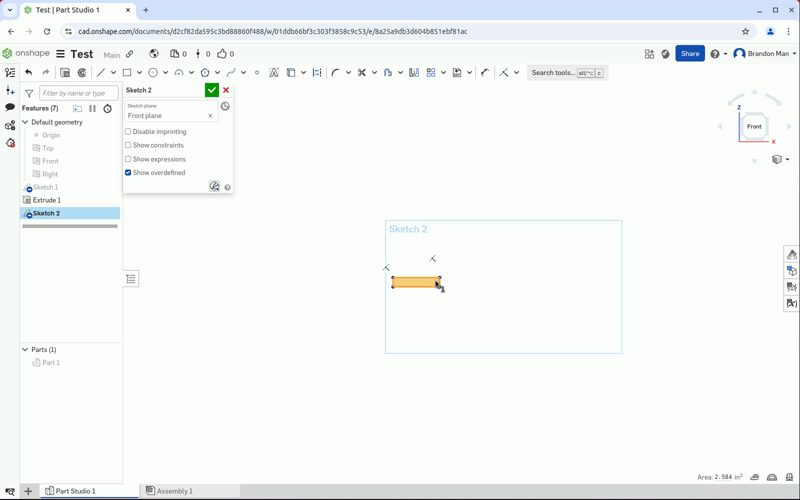
scroll(-6)
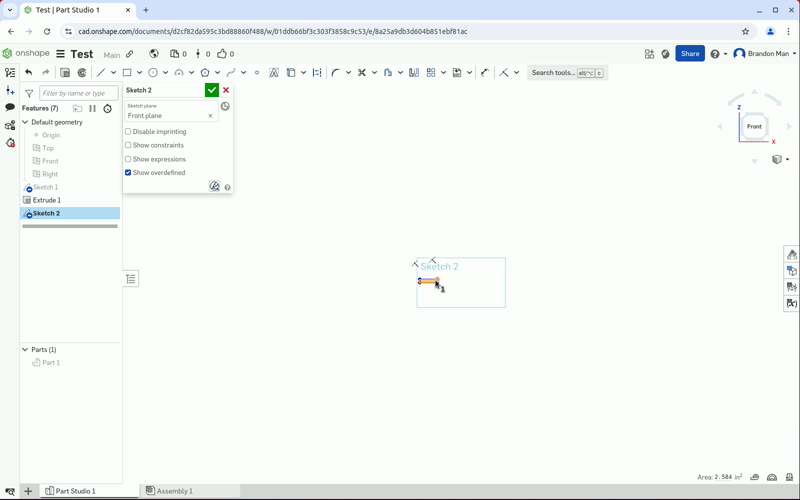
mouse_move(73, 352)
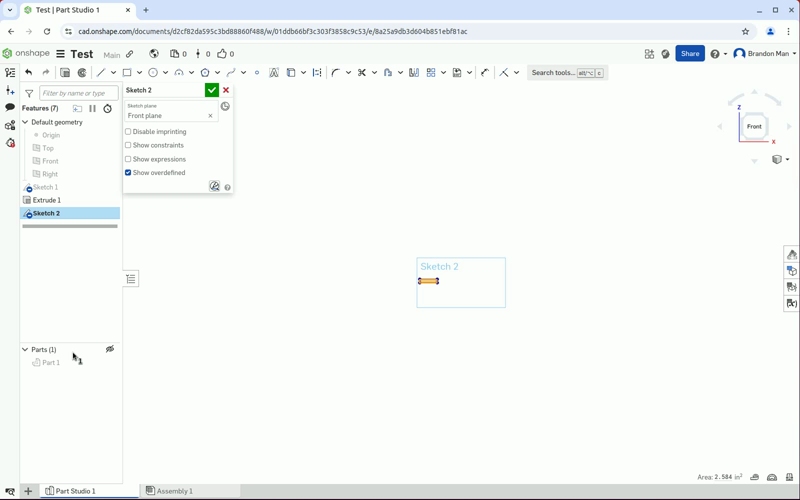
key(shift+y)
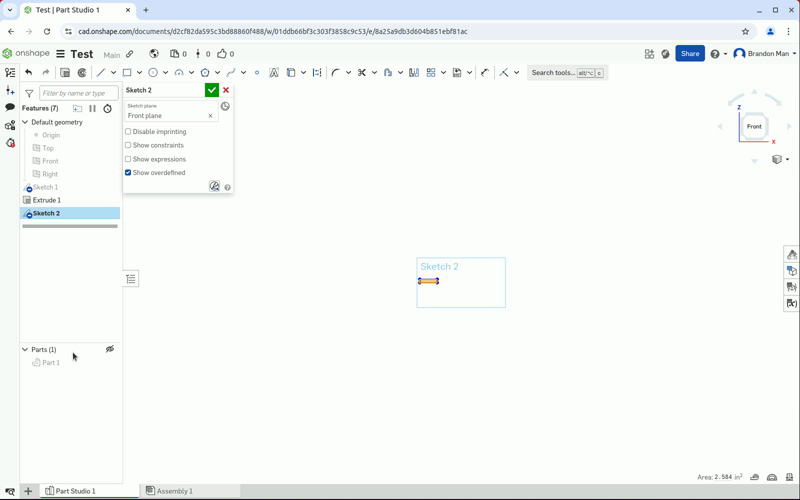
key(shift+e)
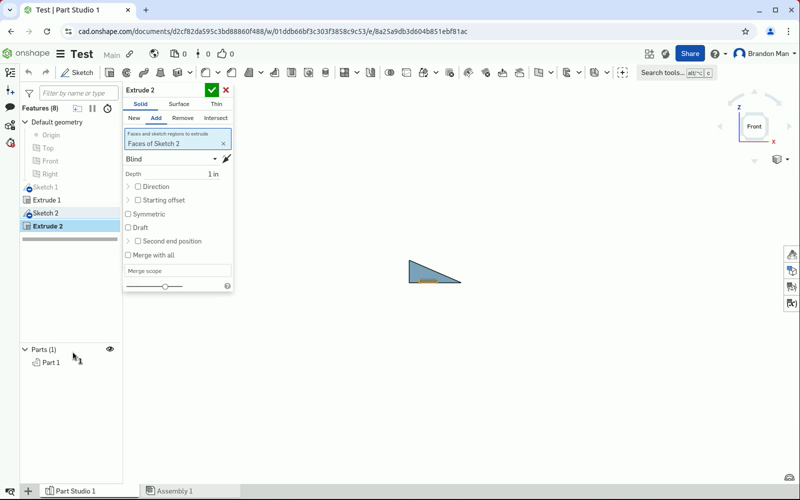
mouse_move(143, 106)
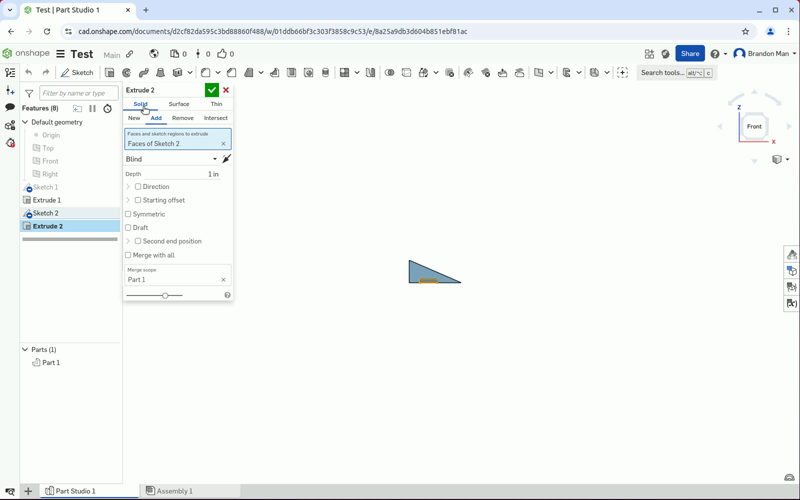
click(143, 106)
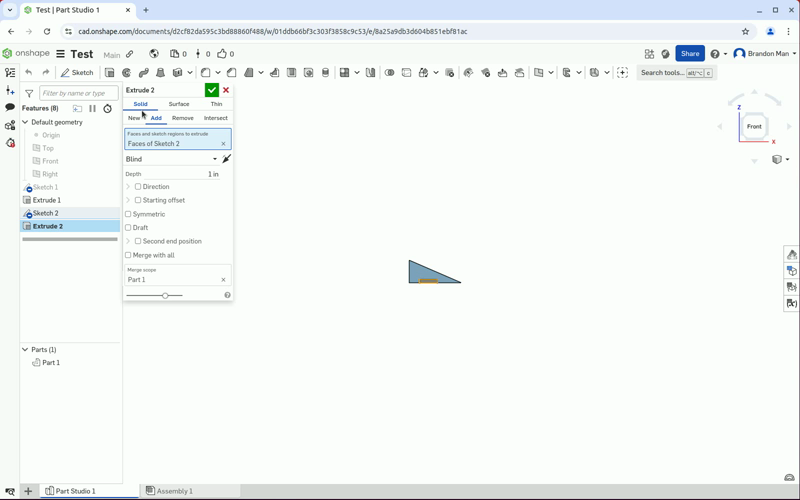
mouse_move(137, 120)
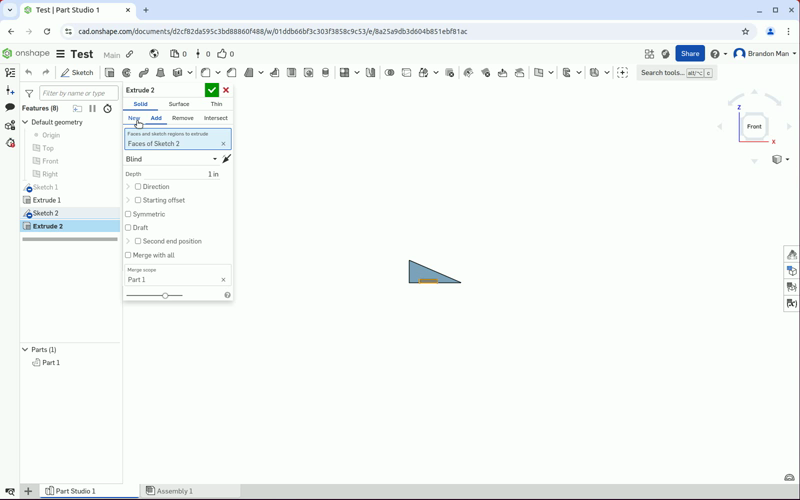
click(137, 120)
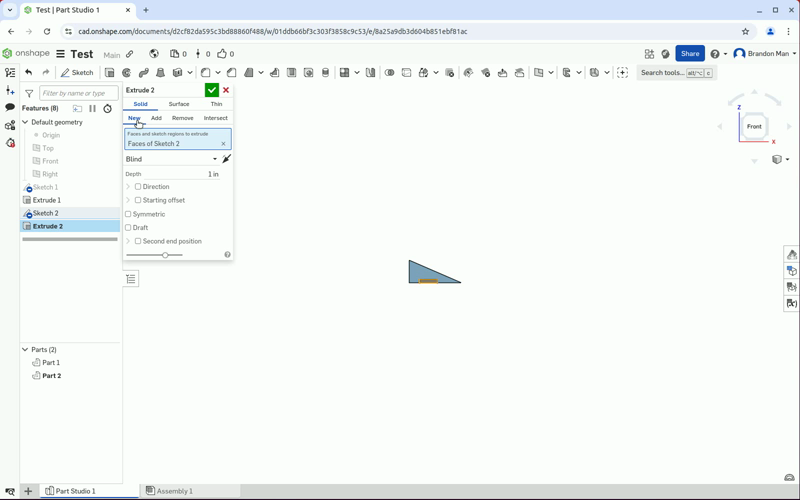
key(tab, 4)
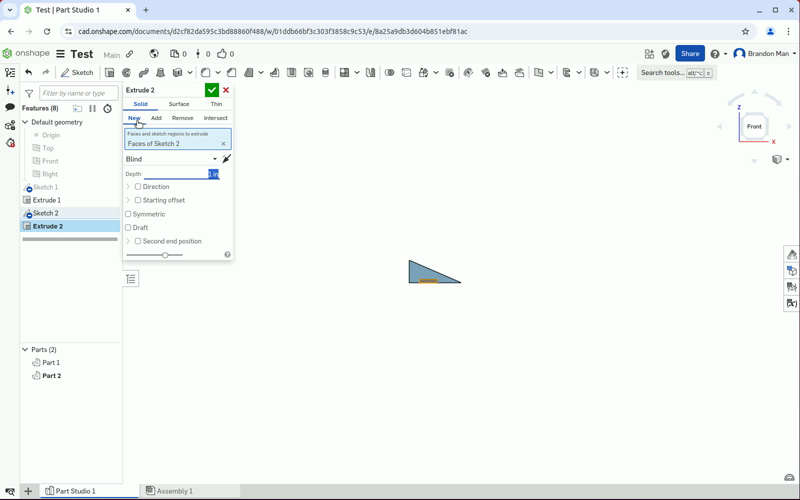
text(0.722)
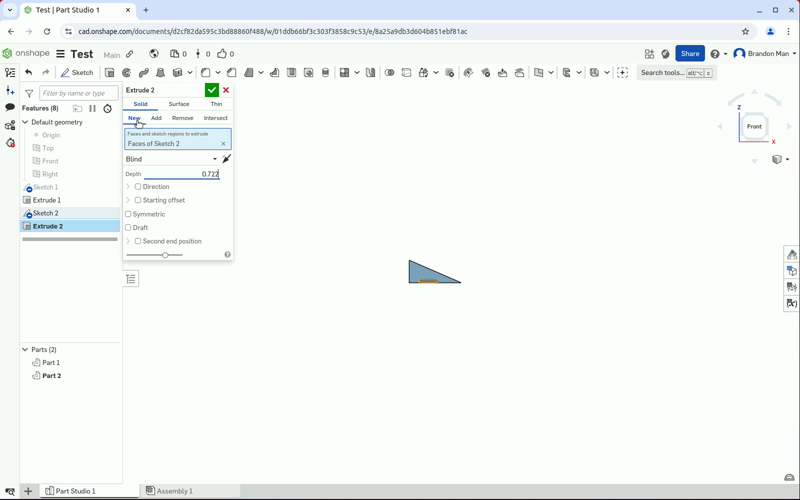
key(enter)
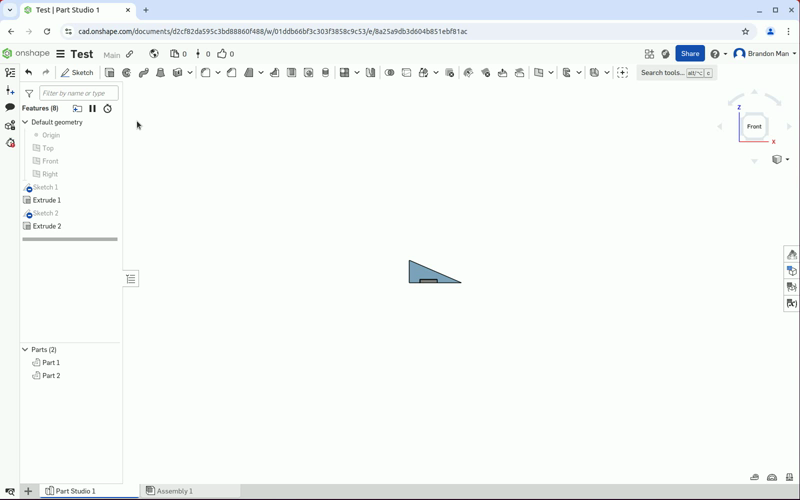
key(shift+h)
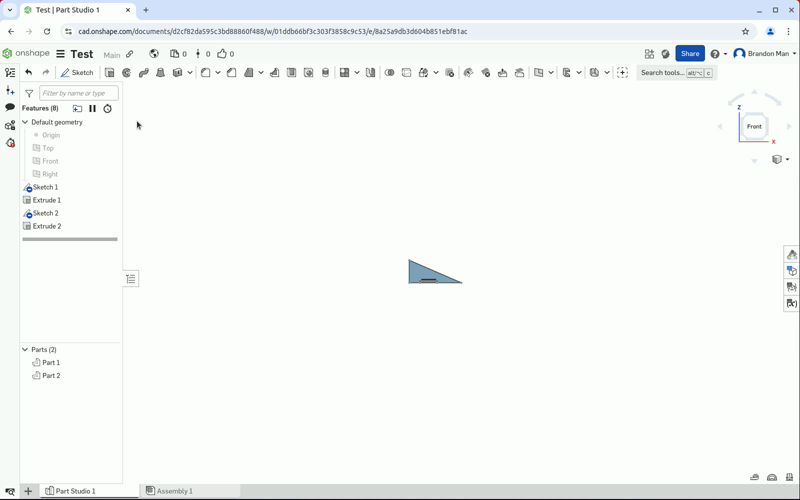
key(shift+h)
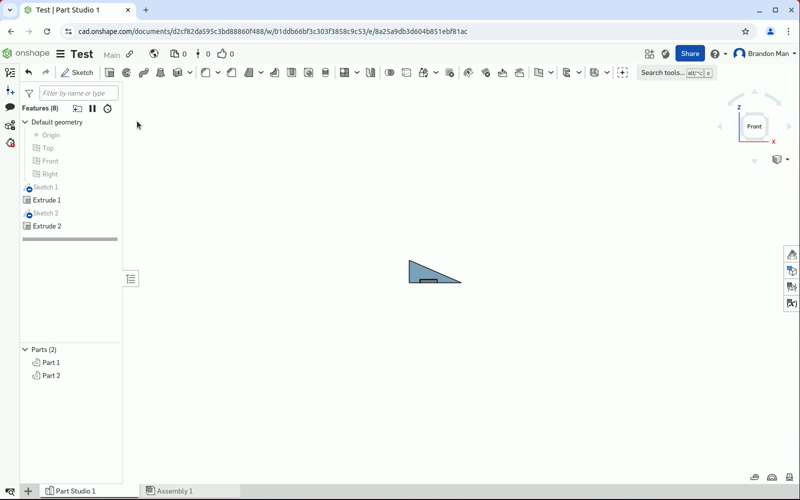
mouse_move(73, 189)
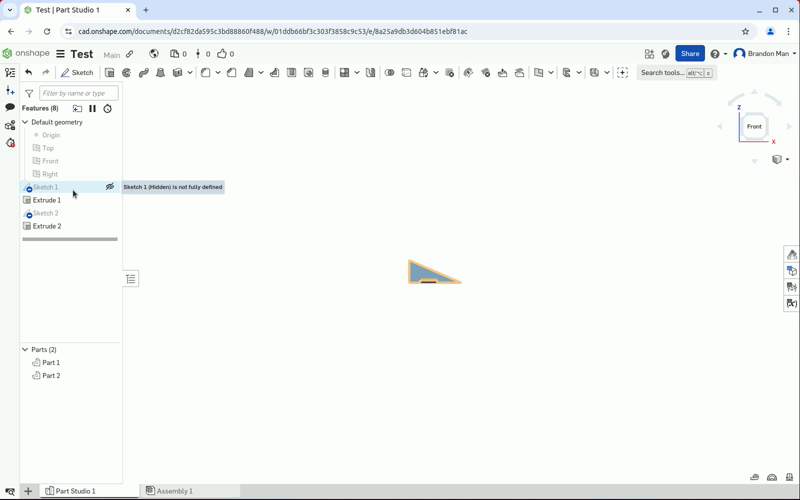
click(73, 189)
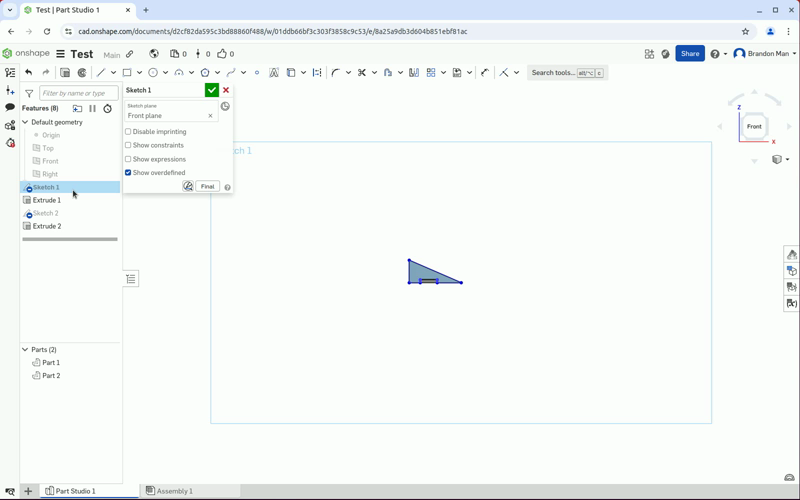
mouse_move(229, 92)
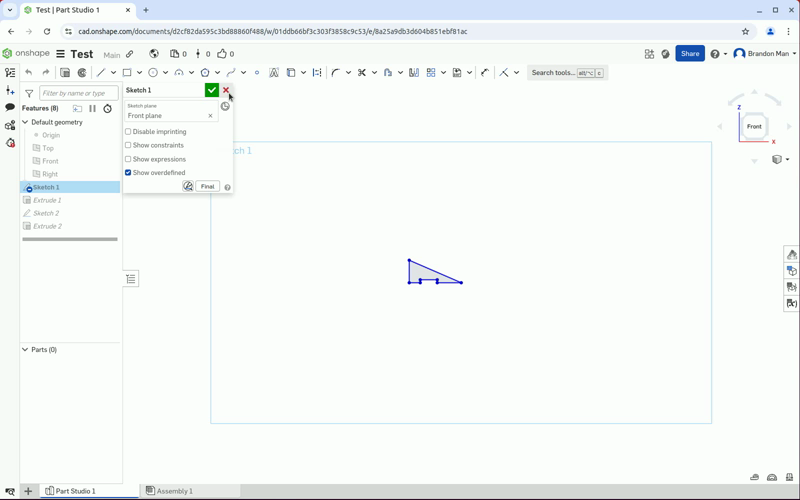
click(229, 92)
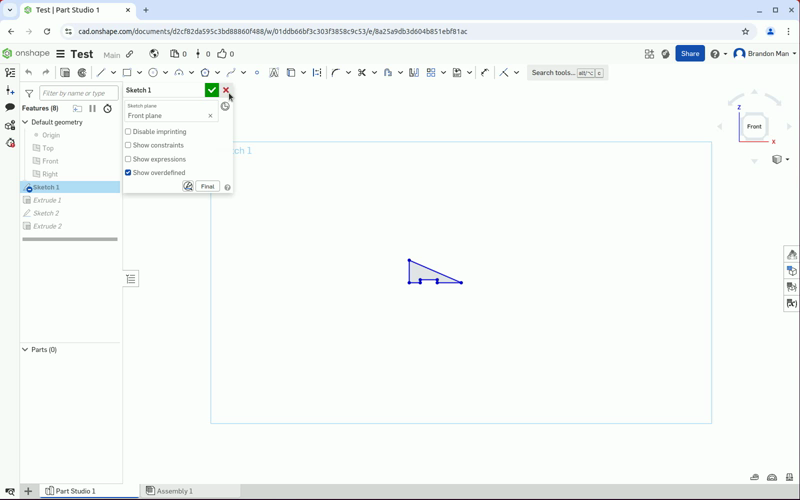
key(shift+s)
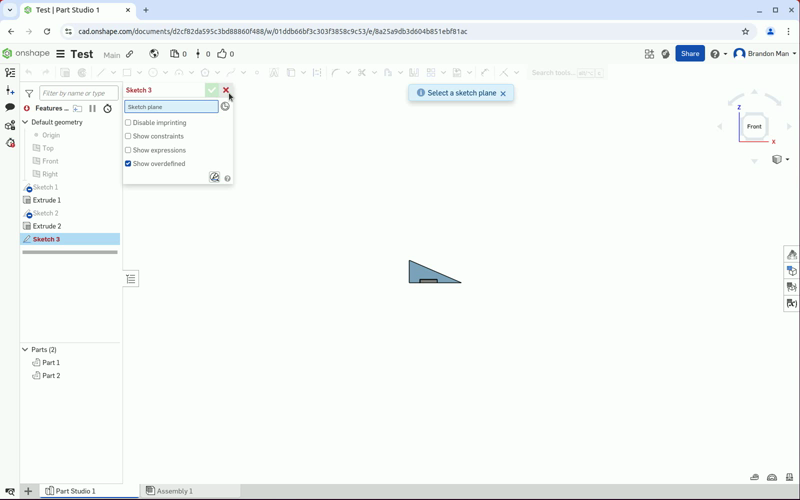
mouse_move(73, 163)
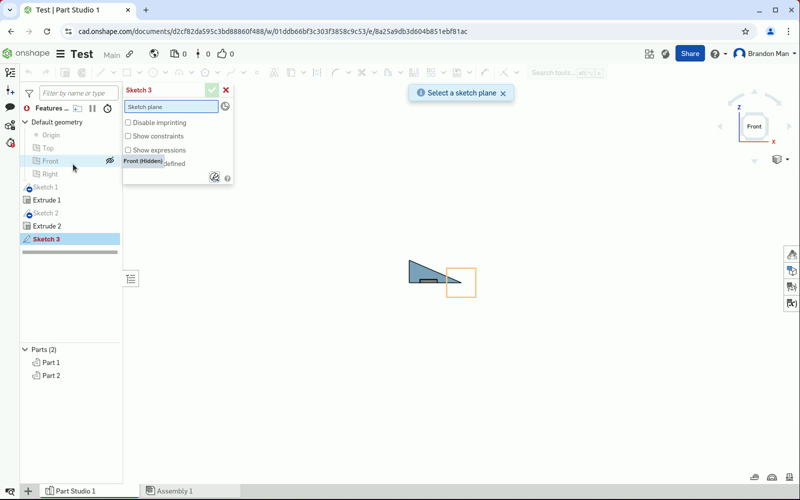
click(73, 163)
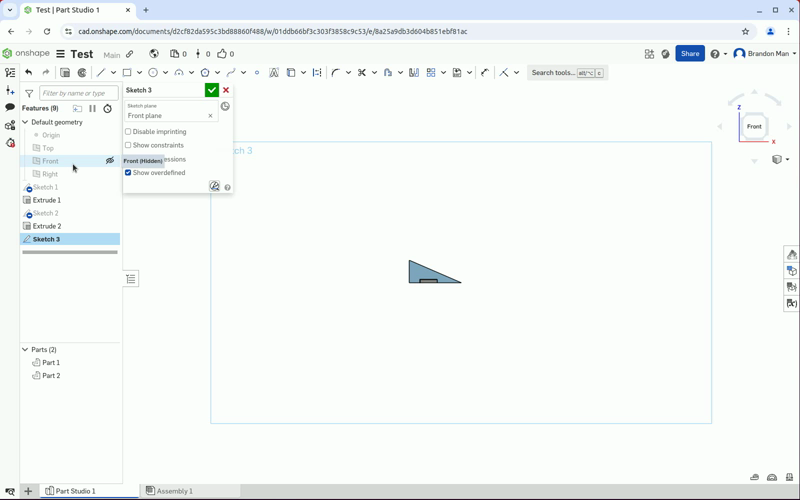
mouse_move(73, 352)
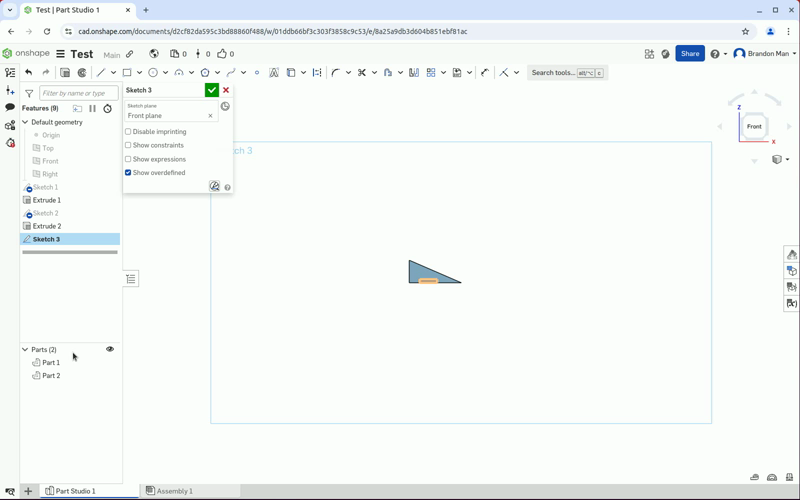
key(y)
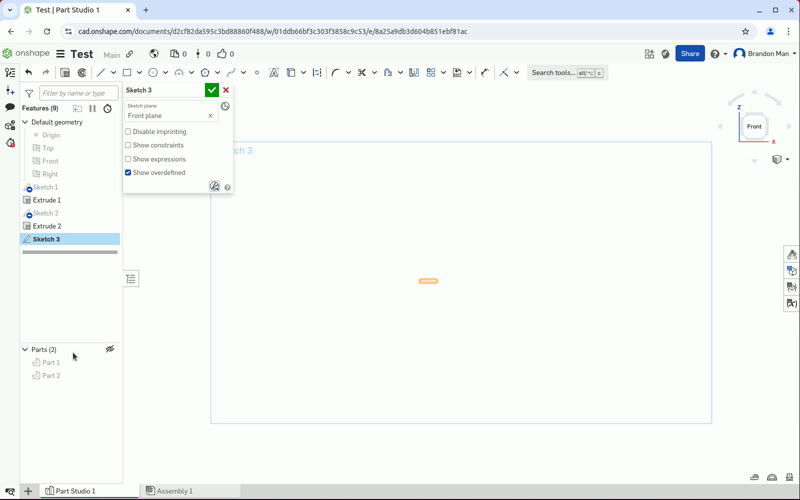
key(l)
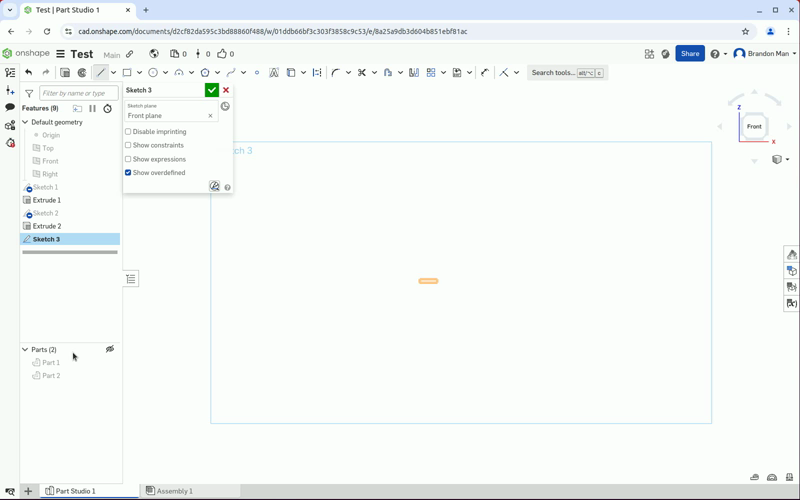
key_down(shift)
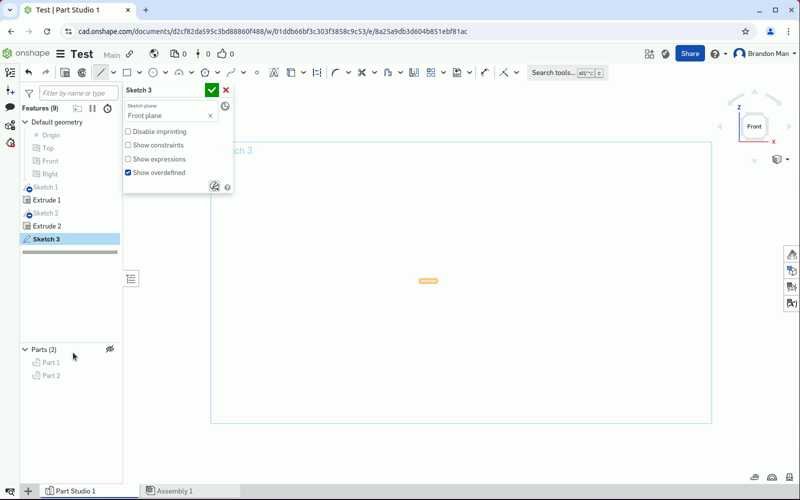
mouse_move(409, 286)
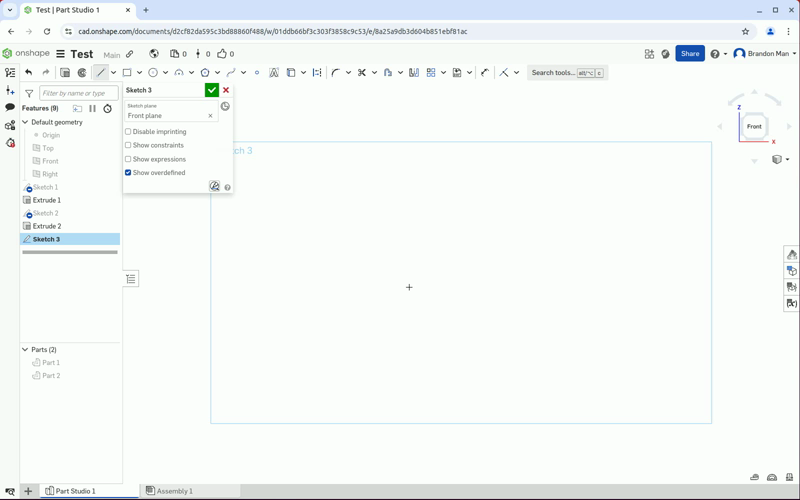
click(409, 286)
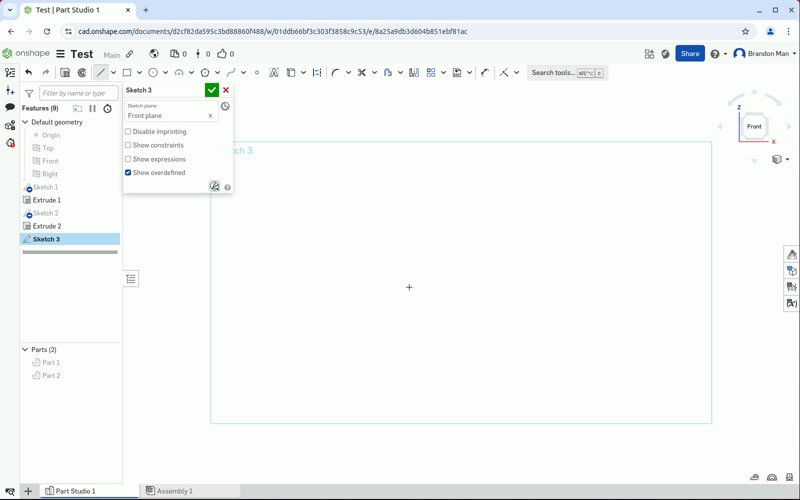
key_up(shift)
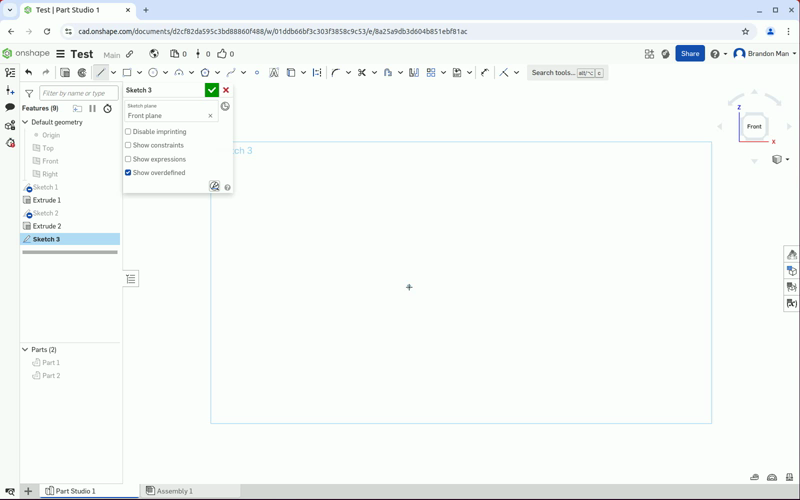
key_down(shift)
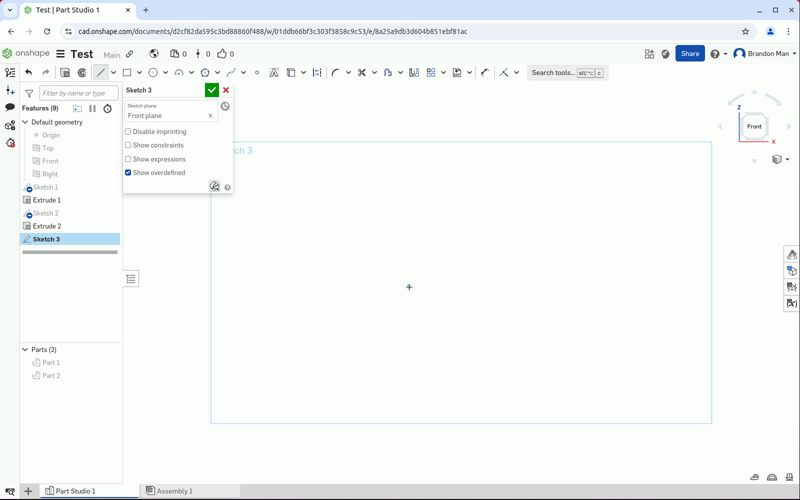
mouse_move(439, 286)
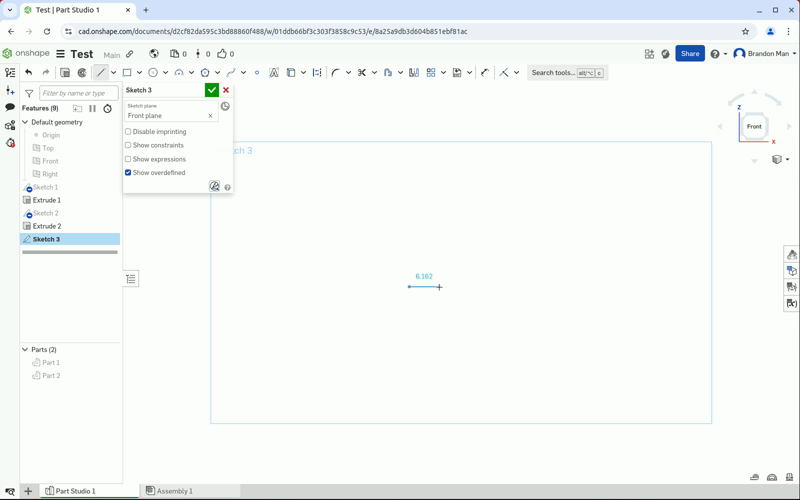
mouse_move(420, 286)
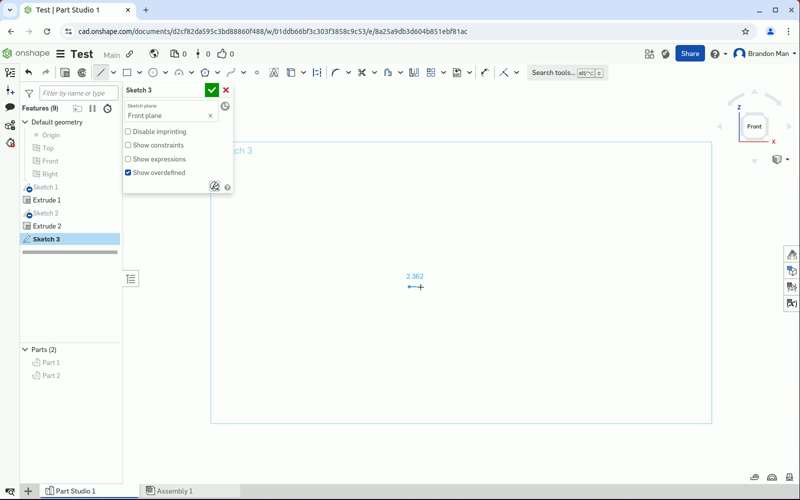
click(420, 286)
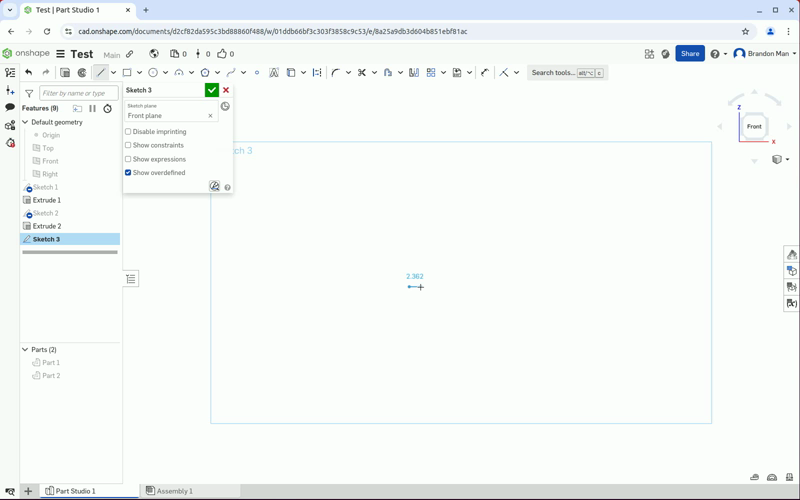
key_up(shift)
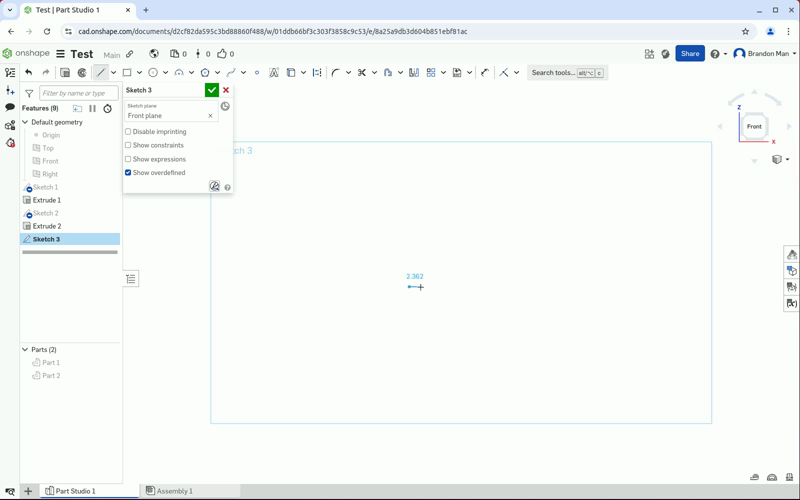
key_down(shift)
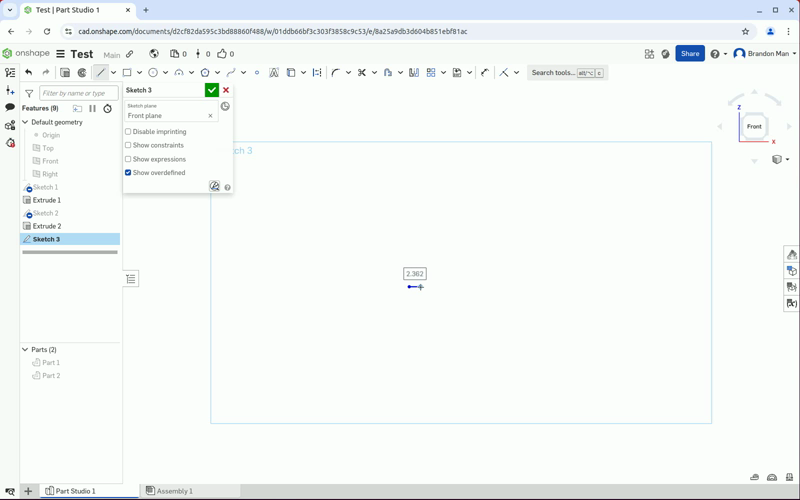
mouse_move(450, 286)
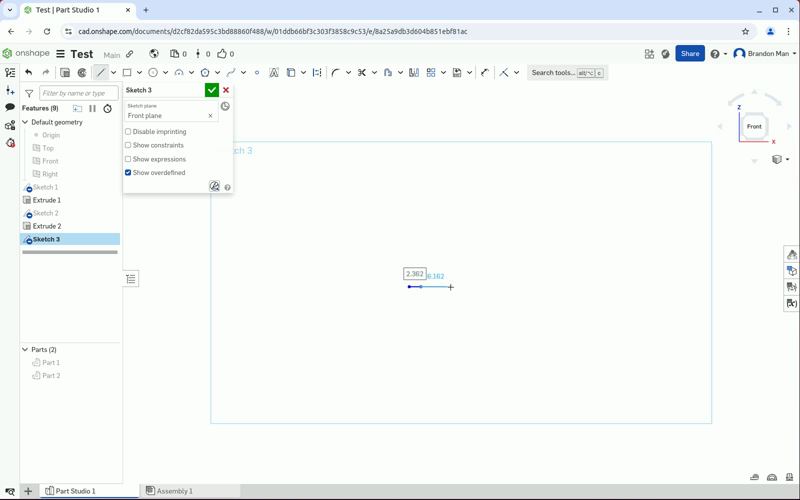
mouse_move(420, 282)
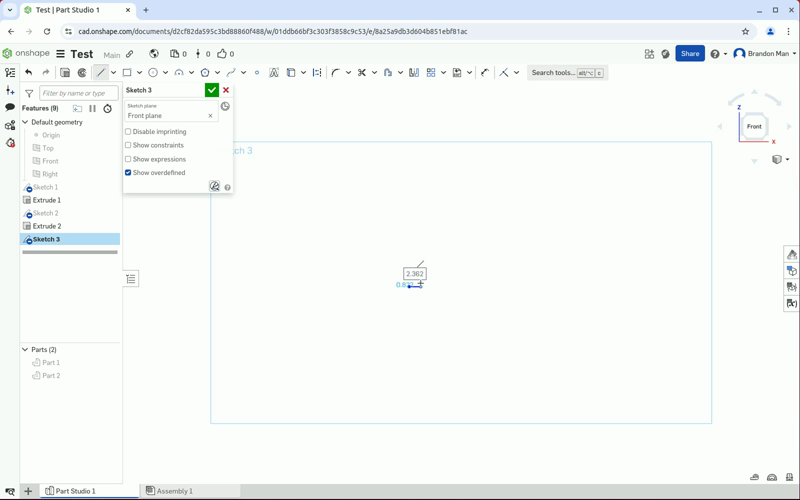
scroll(6)
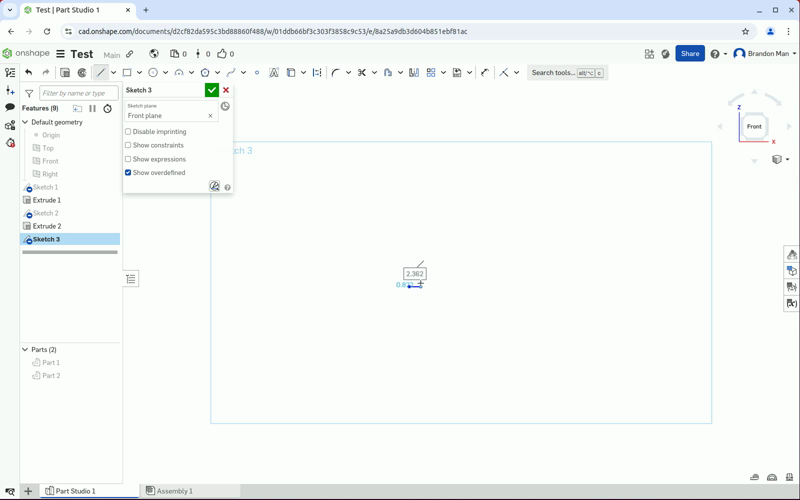
scroll(6)
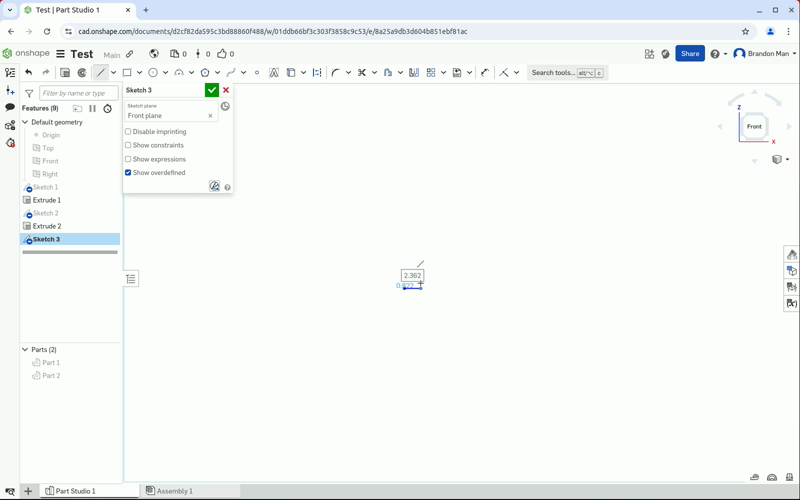
scroll(6)
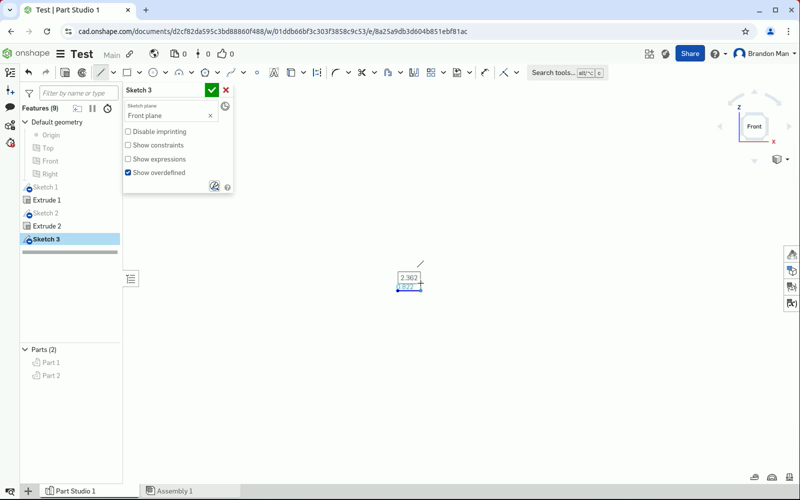
scroll(6)
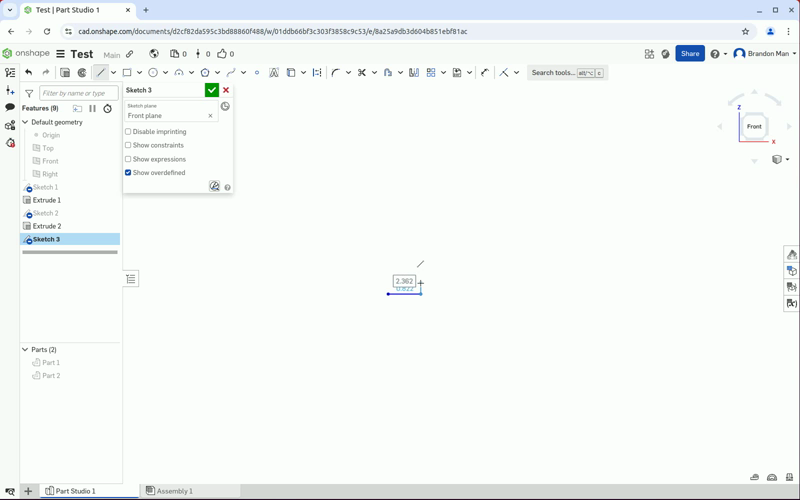
scroll(6)
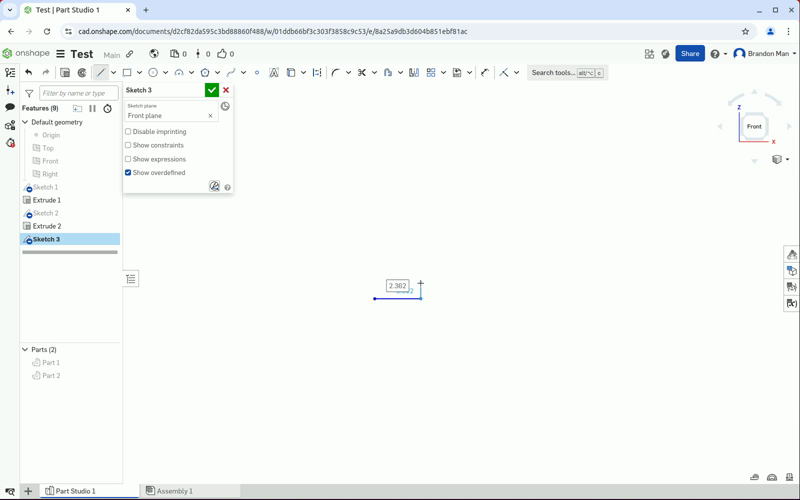
scroll(6)
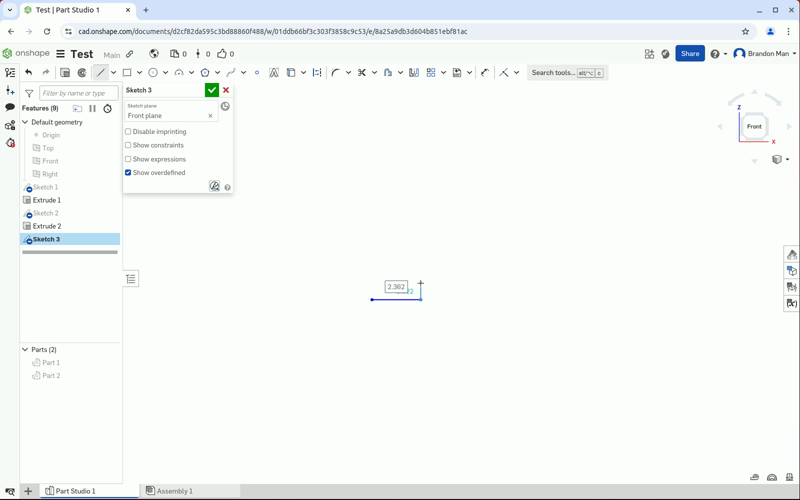
scroll(6)
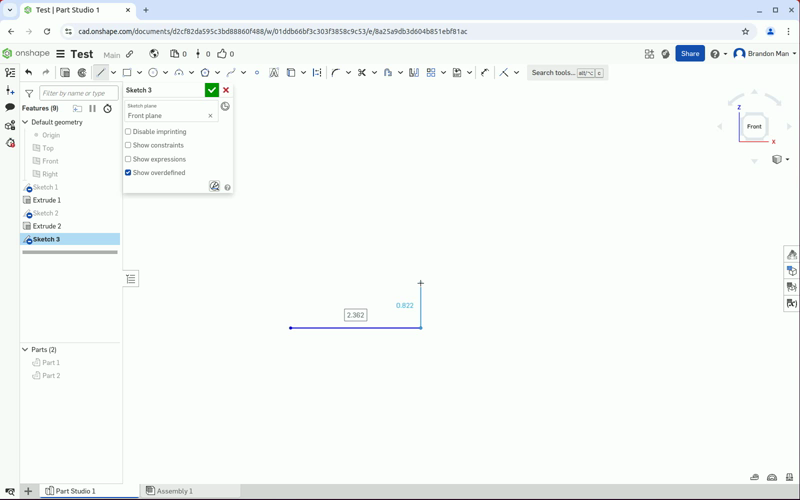
click(420, 282)
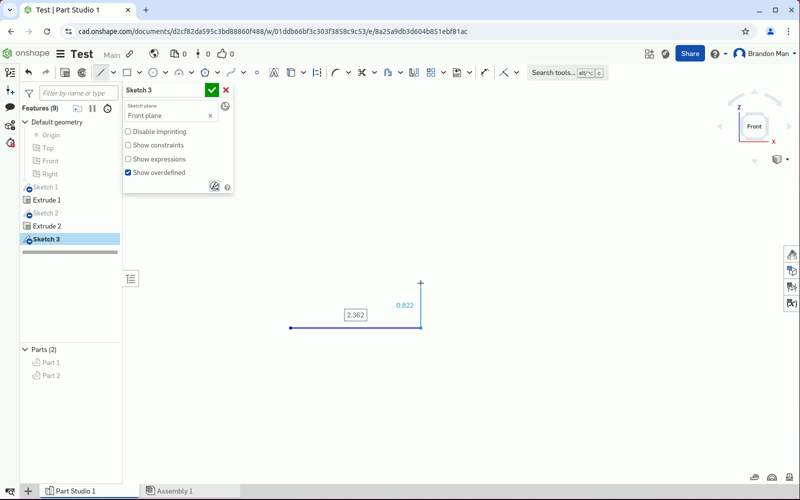
scroll(-6)
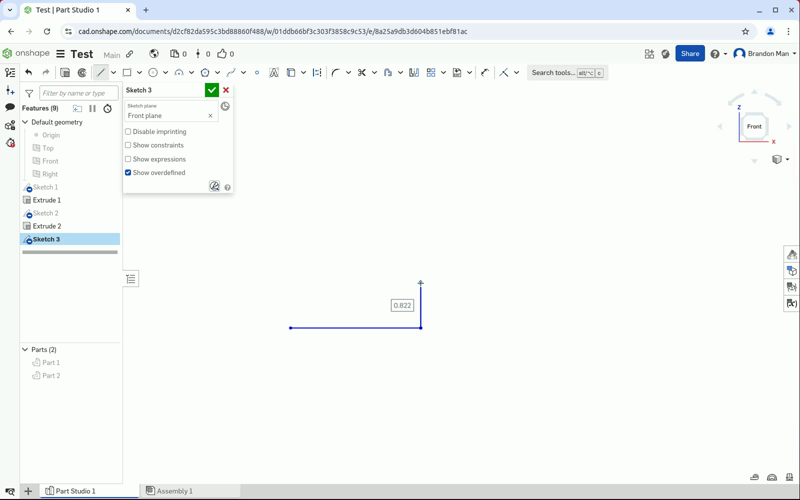
scroll(-6)
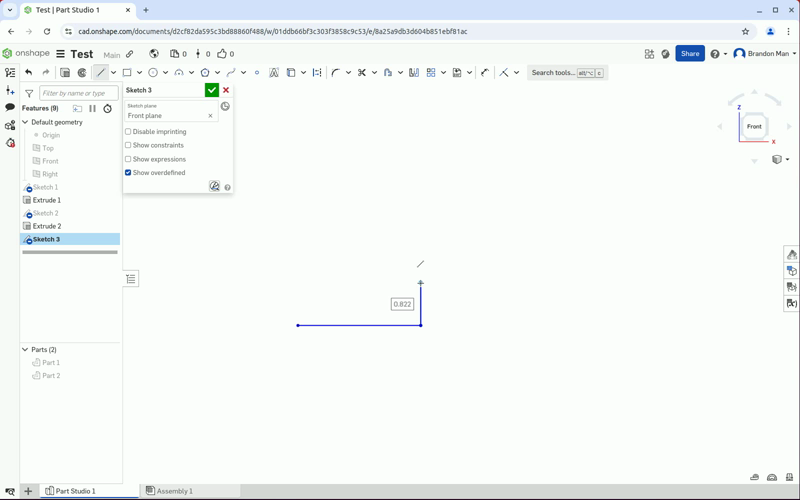
scroll(-6)
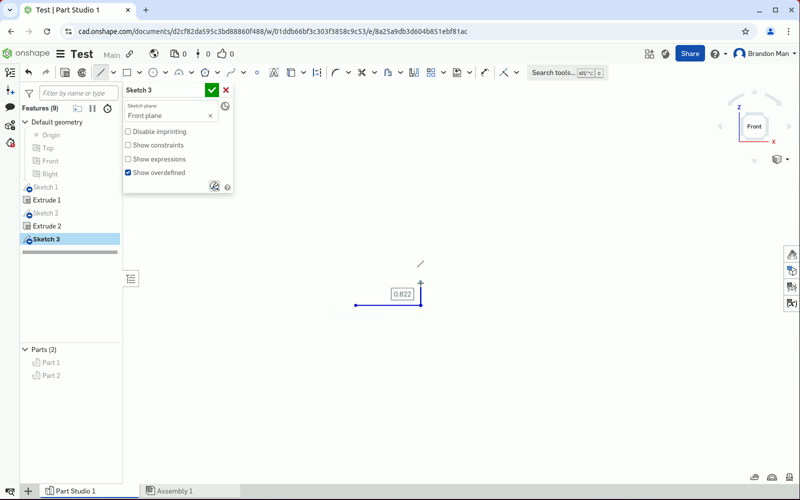
scroll(-6)
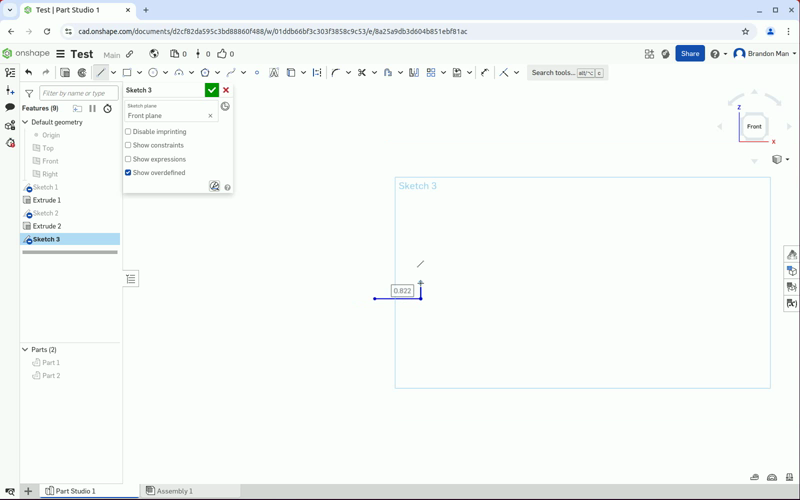
scroll(-6)
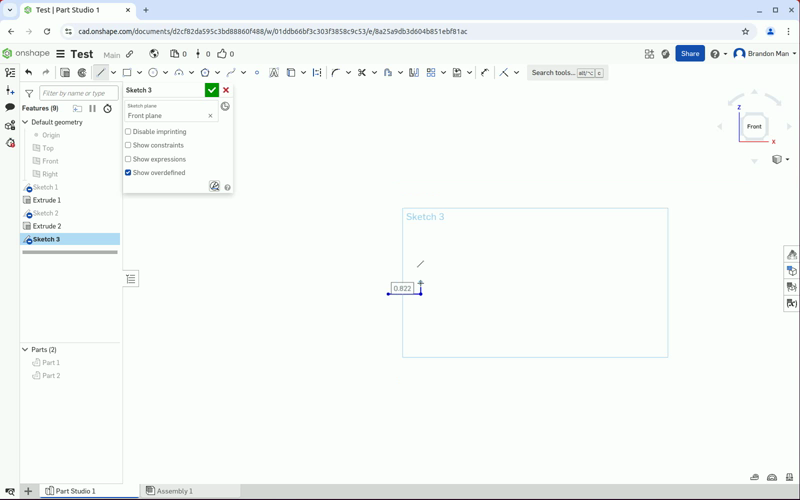
scroll(-6)
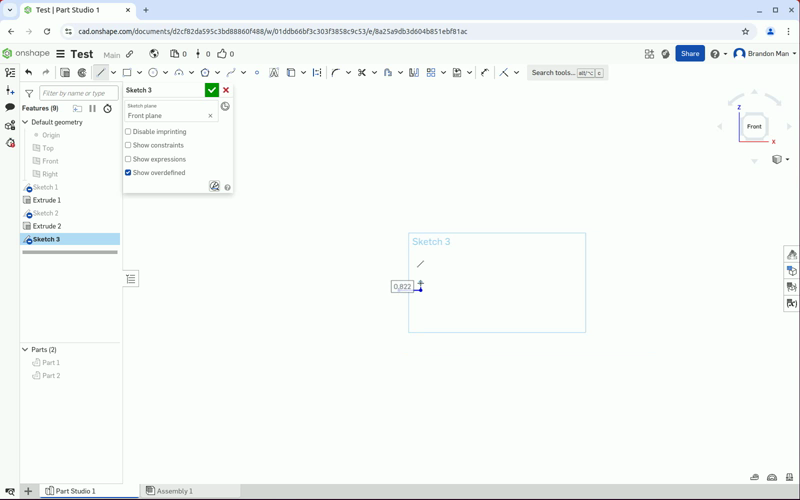
scroll(-6)
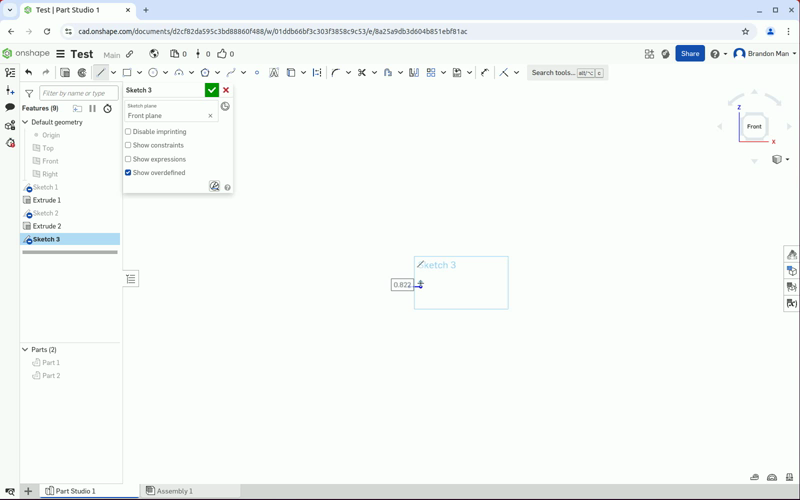
key_up(shift)
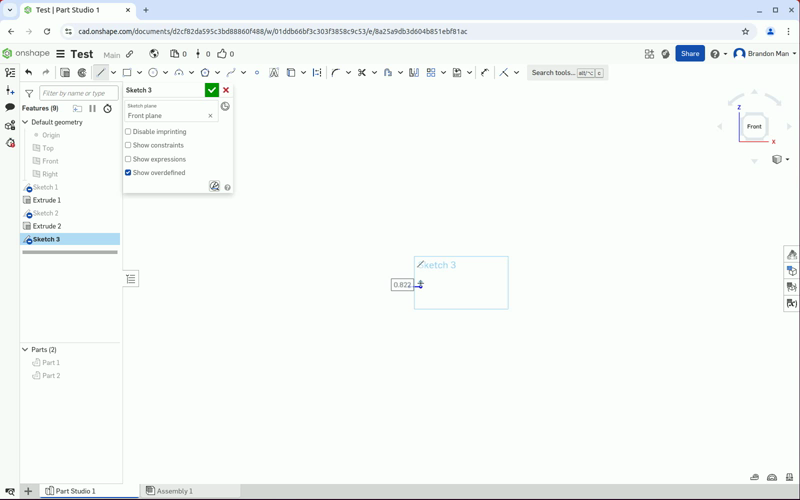
key_down(shift)
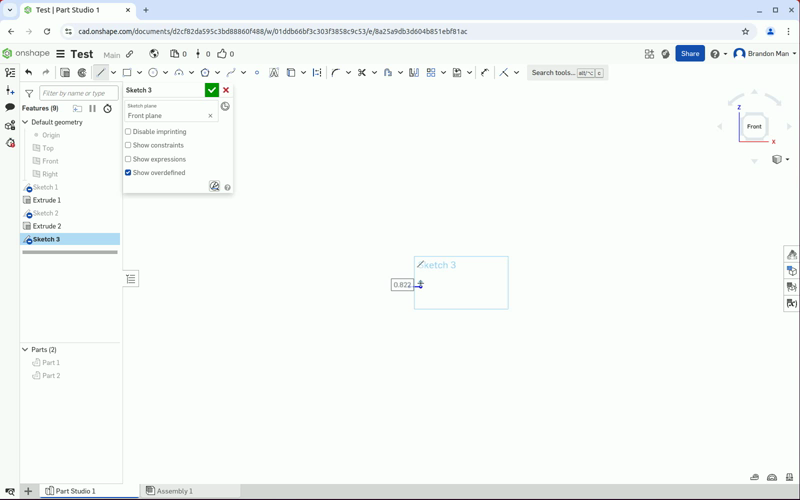
mouse_move(450, 282)
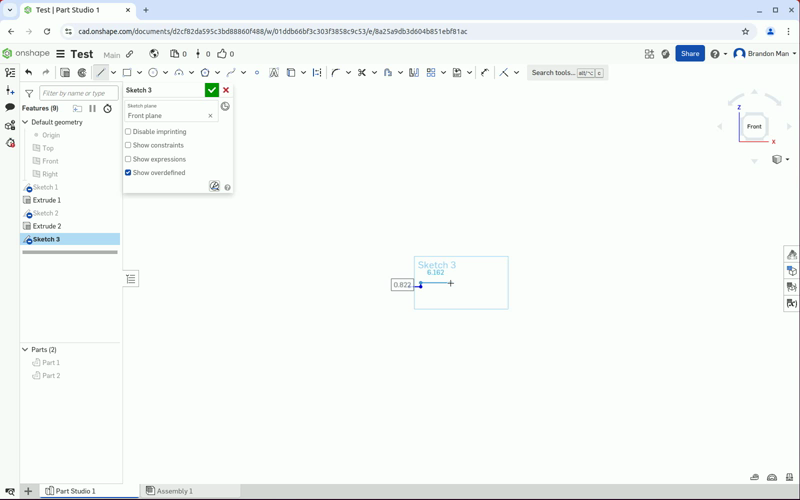
mouse_move(409, 282)
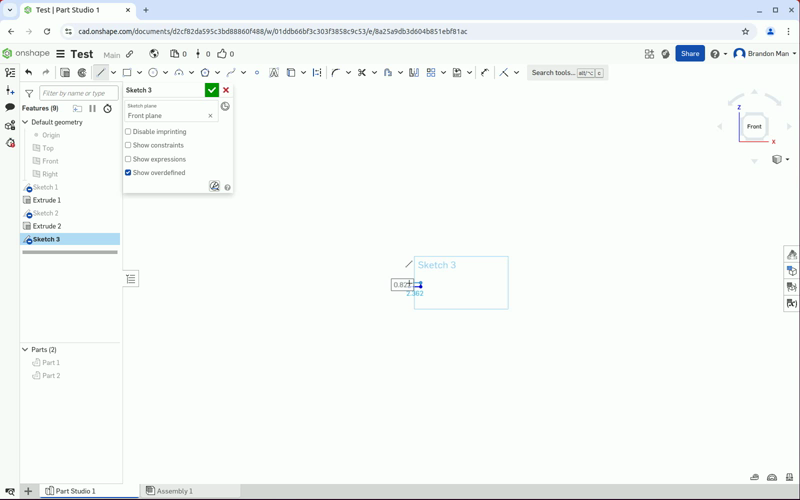
scroll(6)
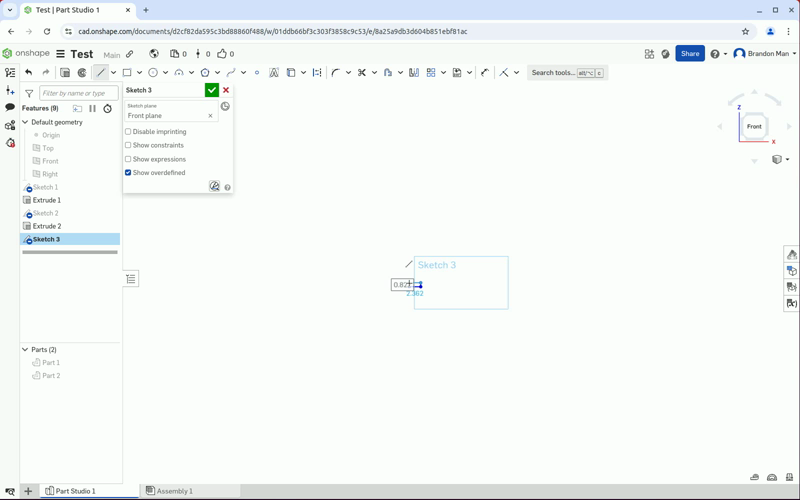
scroll(6)
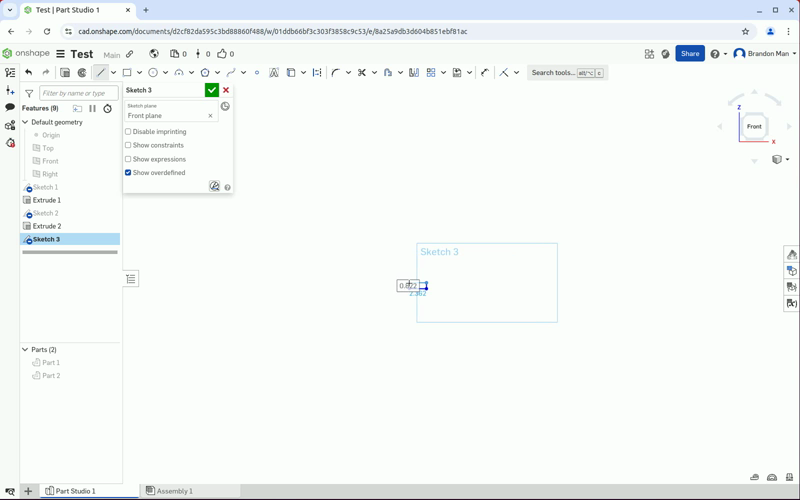
scroll(6)
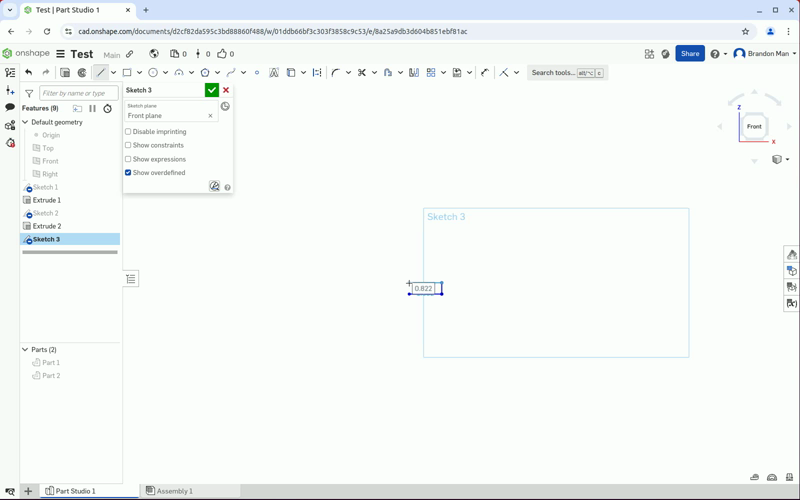
scroll(6)
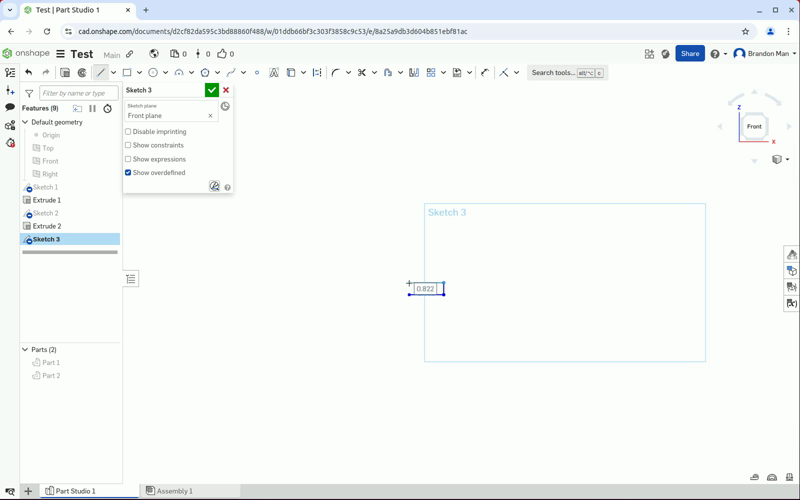
scroll(6)
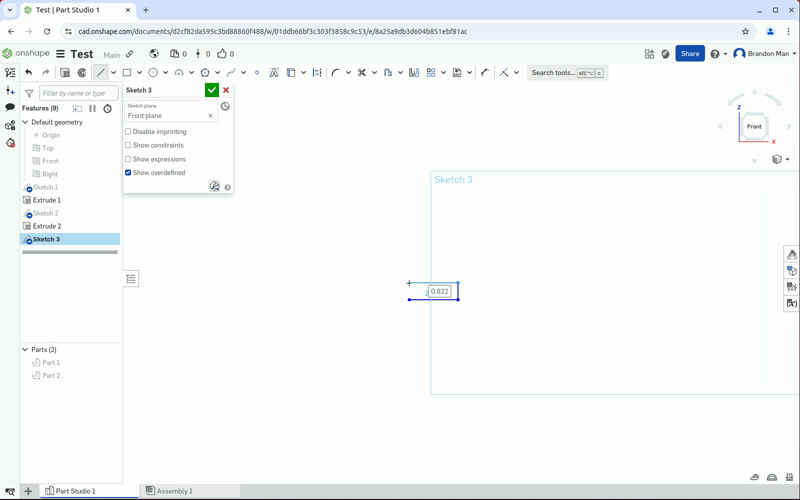
scroll(6)
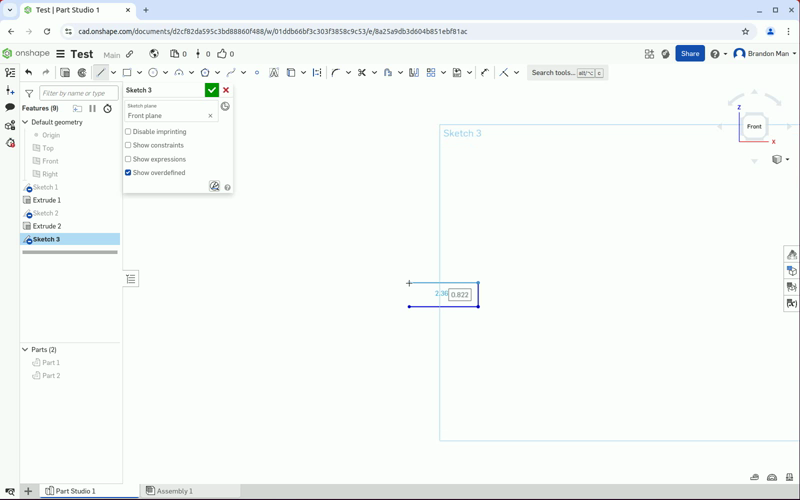
scroll(6)
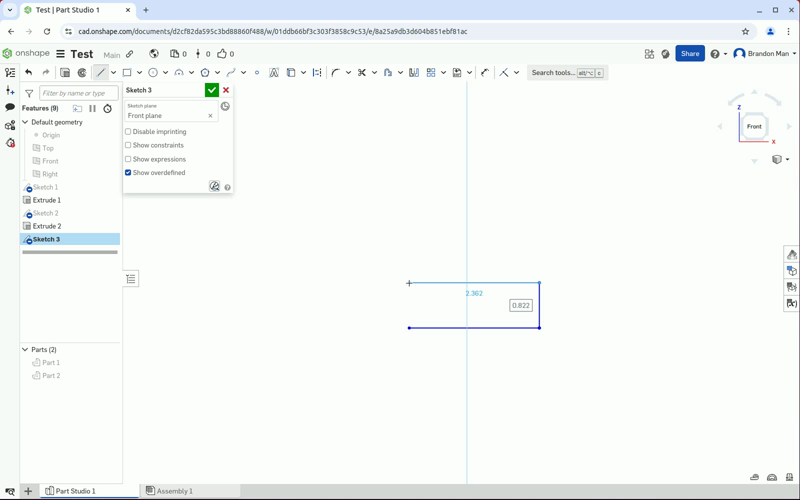
click(409, 282)
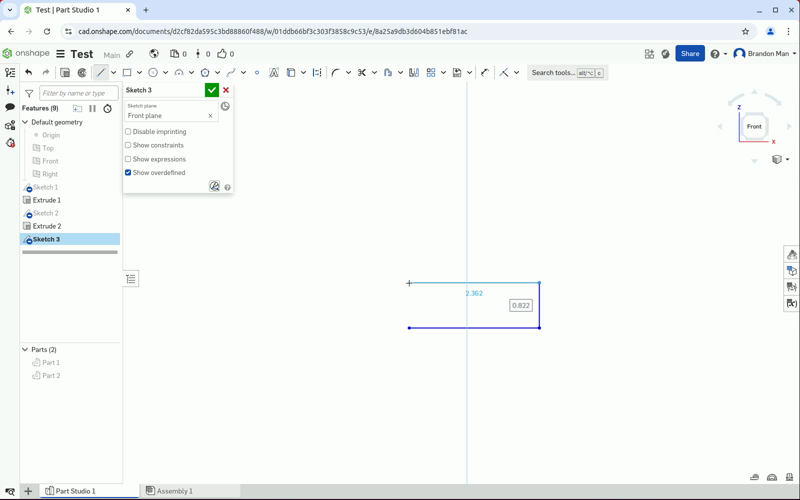
scroll(-6)
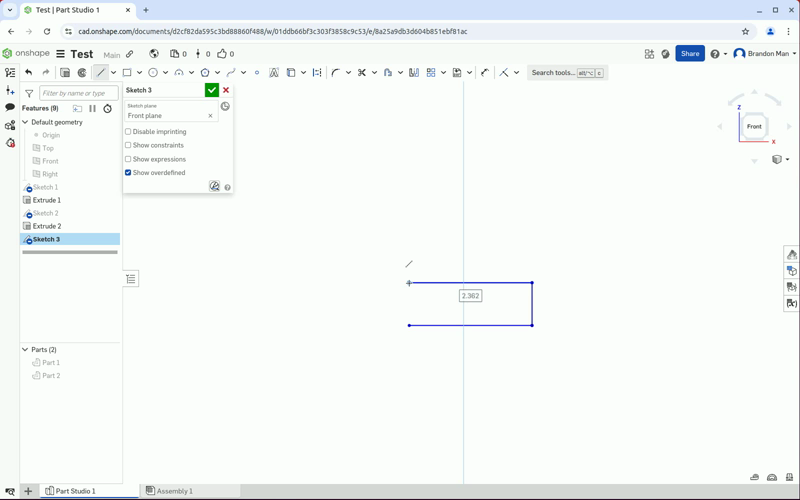
scroll(-6)
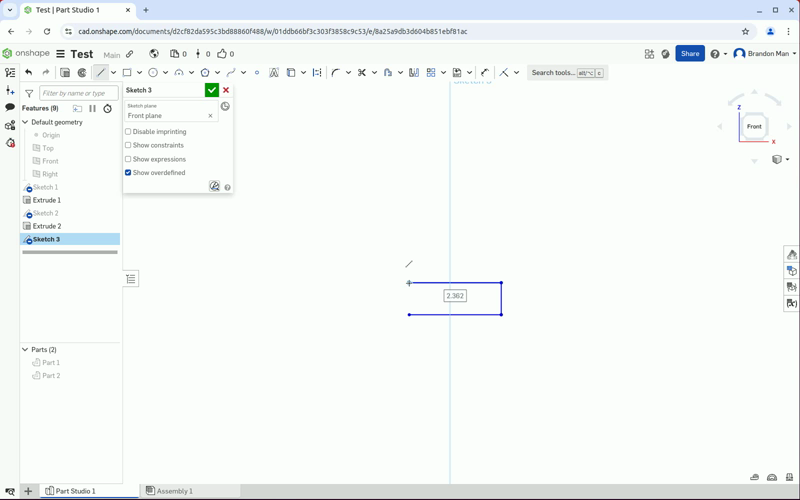
scroll(-6)
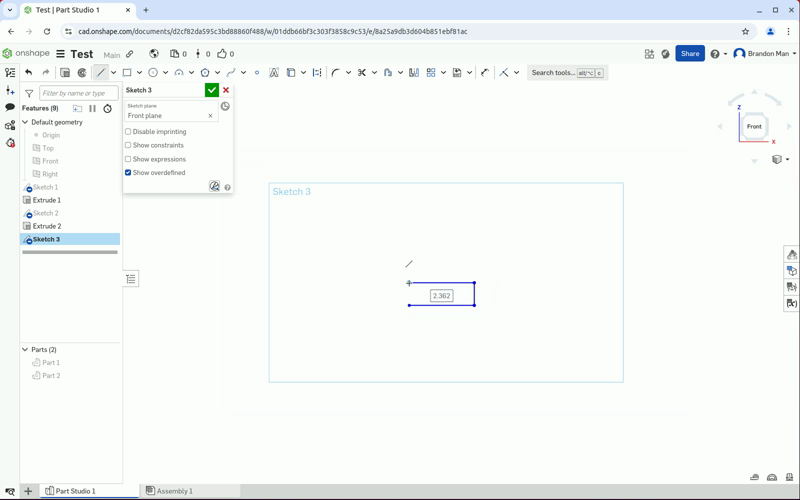
scroll(-6)
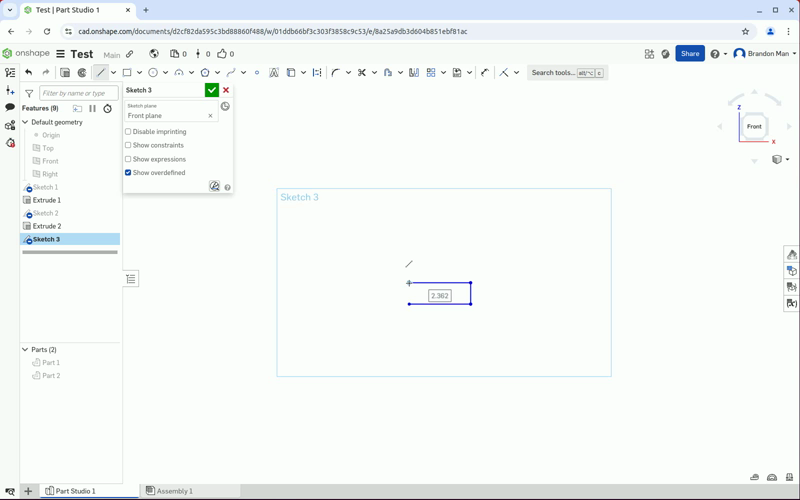
scroll(-6)
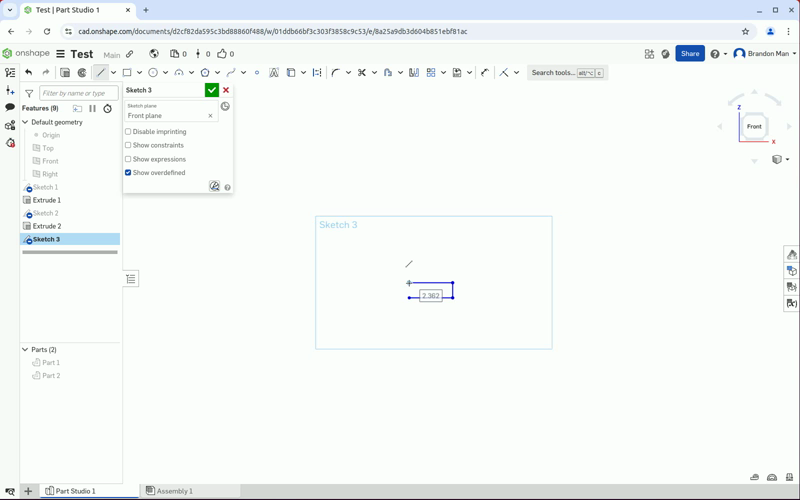
scroll(-6)
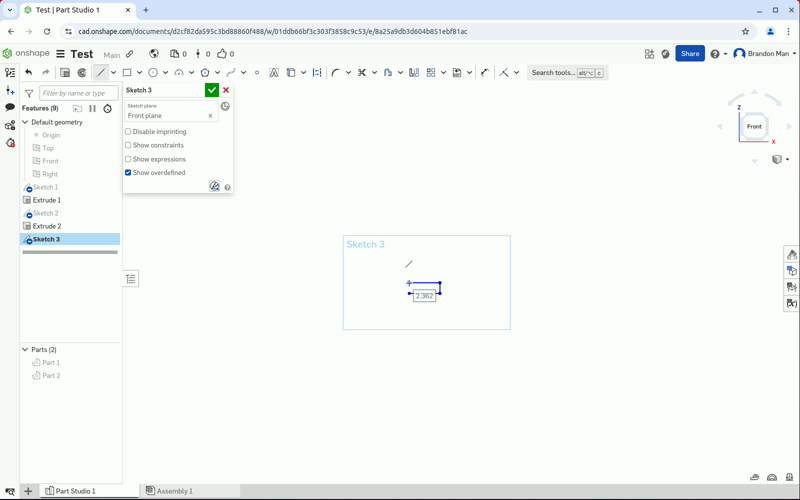
scroll(-6)
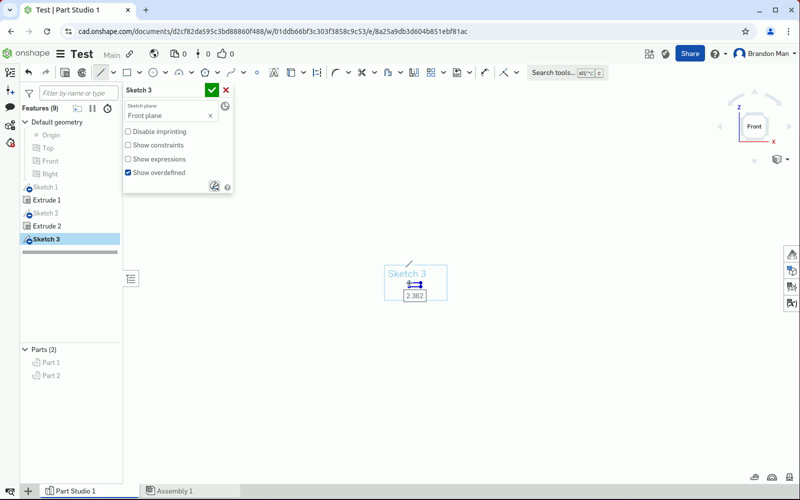
key_up(shift)
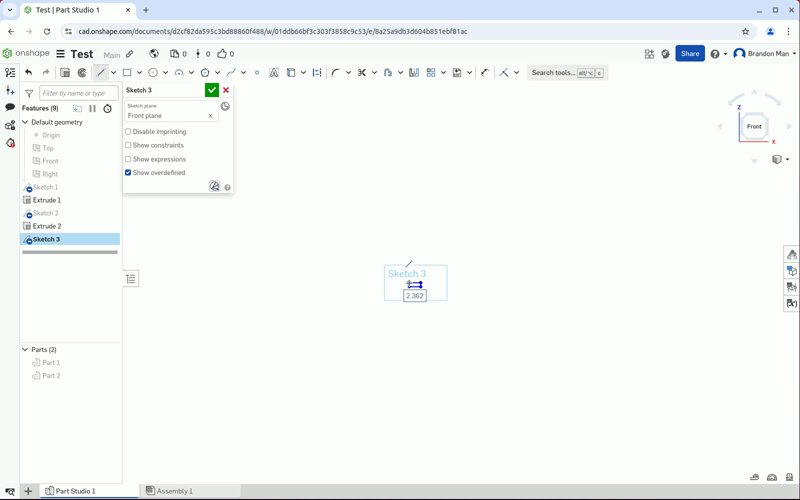
mouse_move(439, 282)
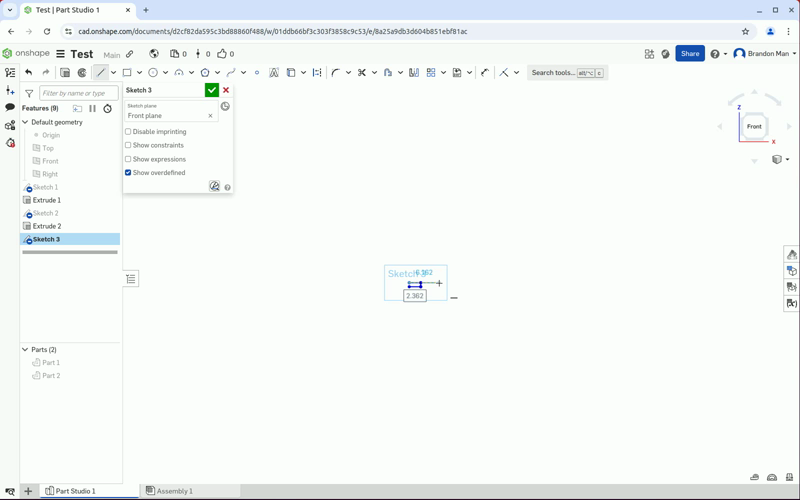
key_down(shift)
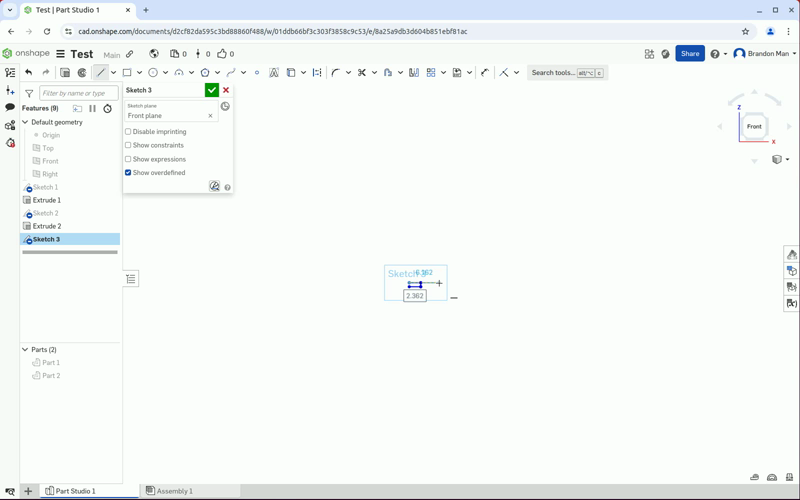
mouse_move(409, 286)
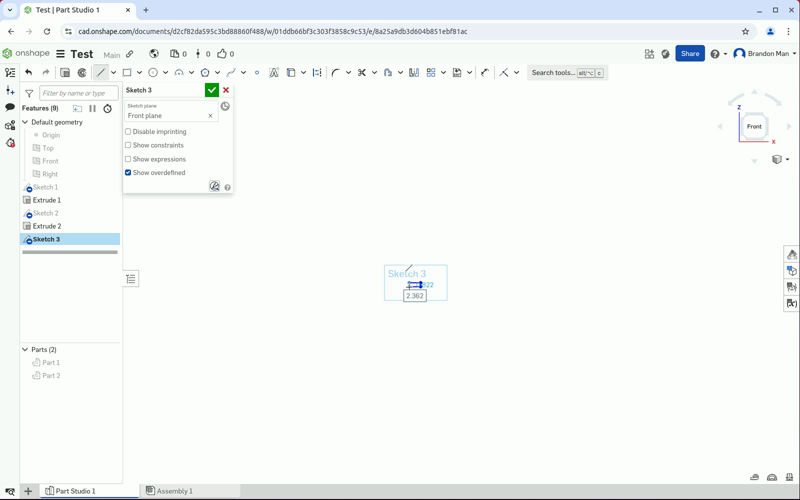
scroll(6)
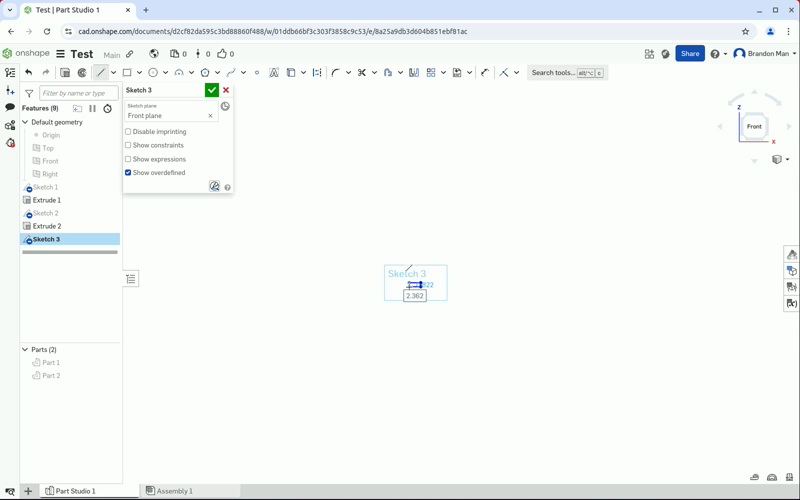
scroll(6)
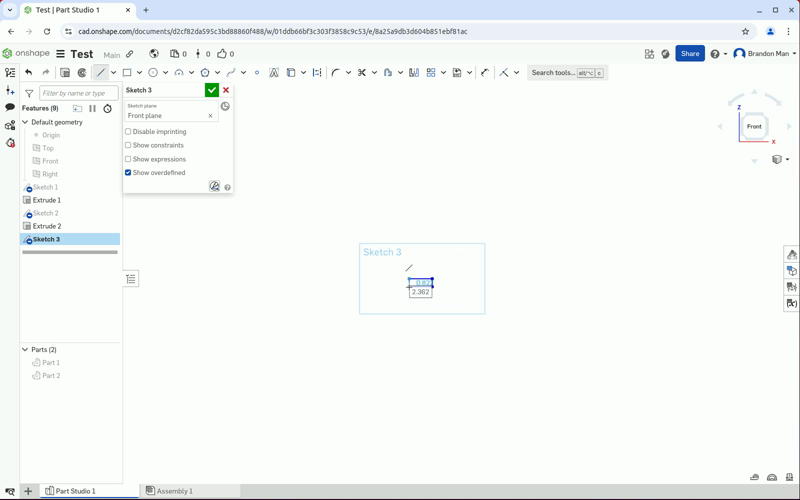
scroll(6)
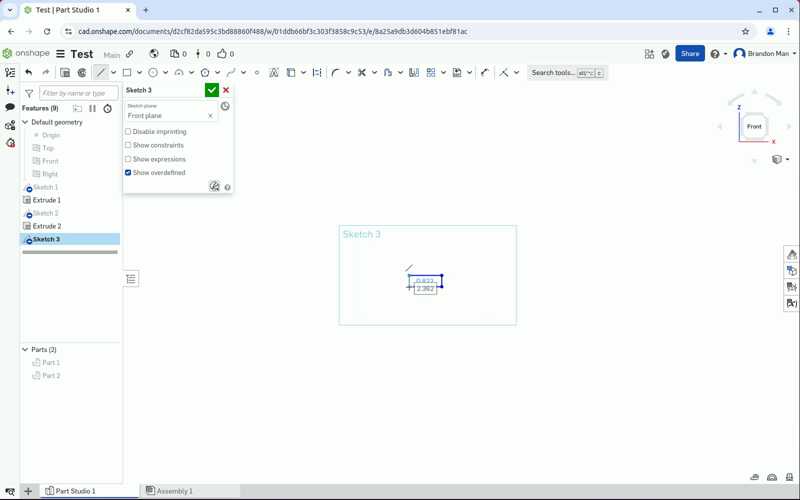
scroll(6)
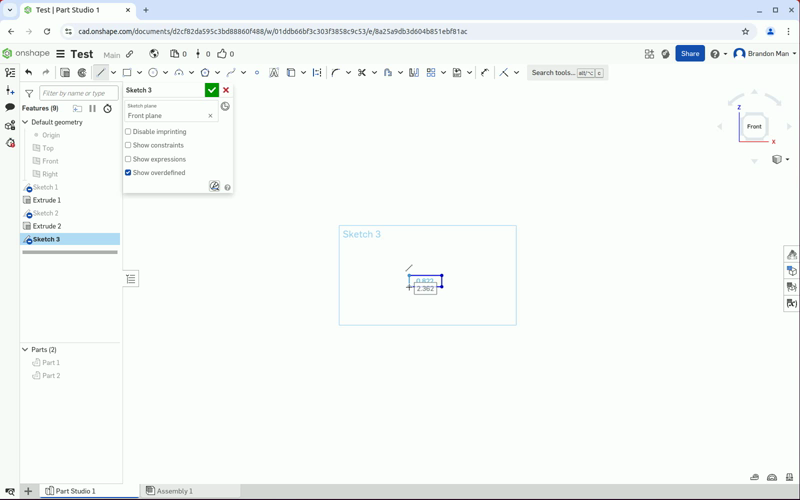
scroll(6)
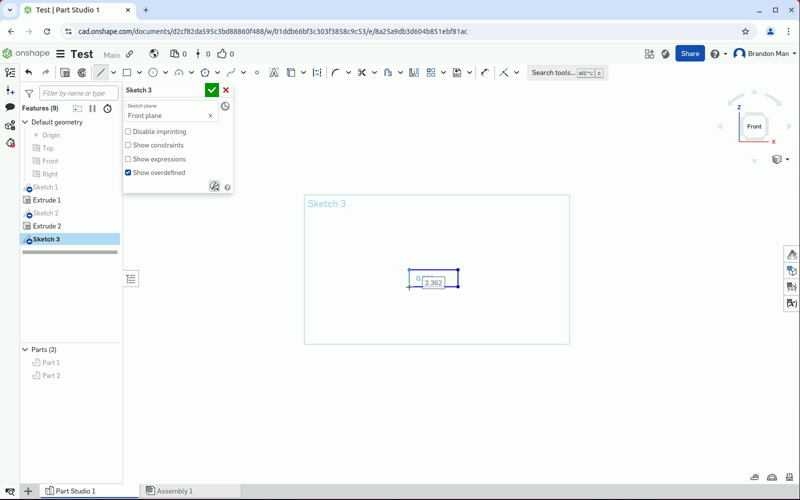
scroll(6)
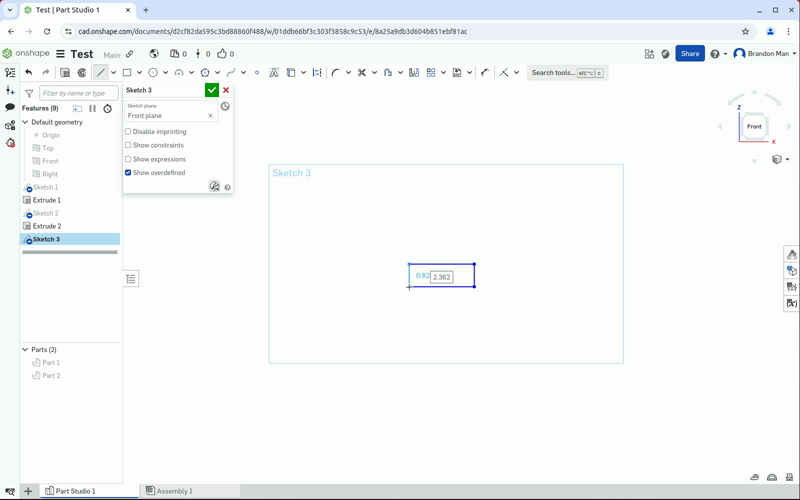
scroll(6)
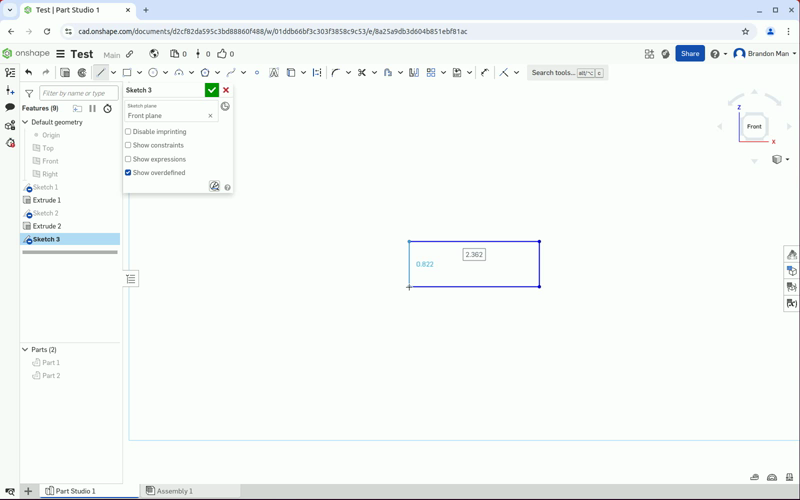
key_up(shift)
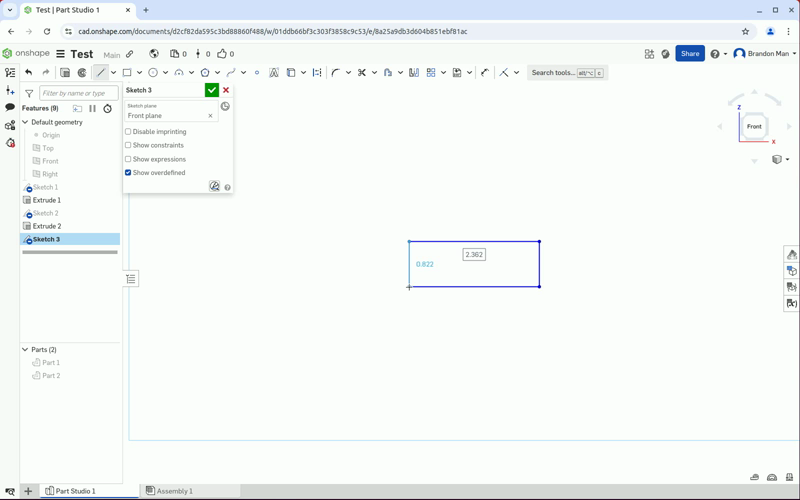
click(409, 286)
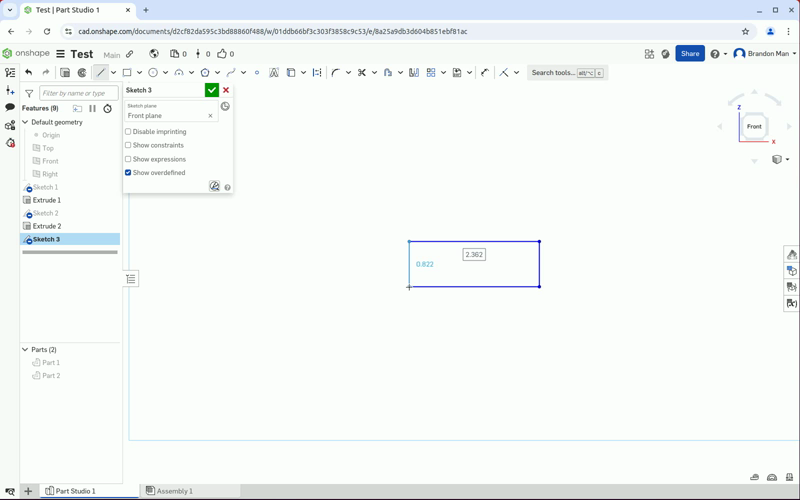
scroll(-6)
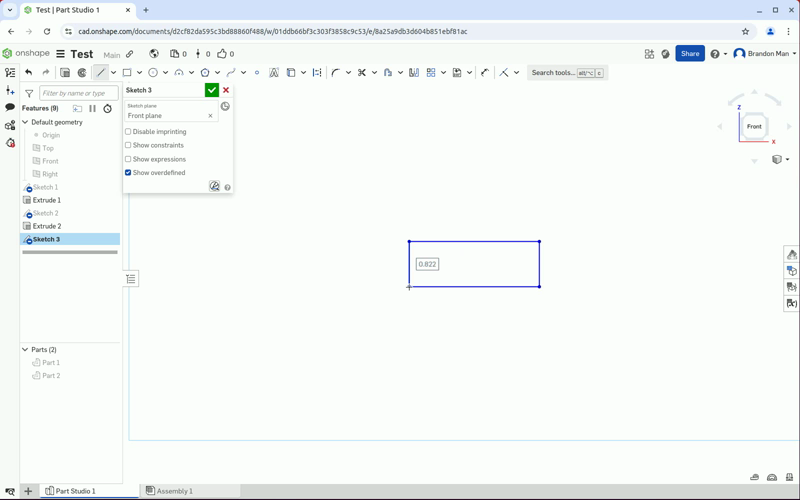
scroll(-6)
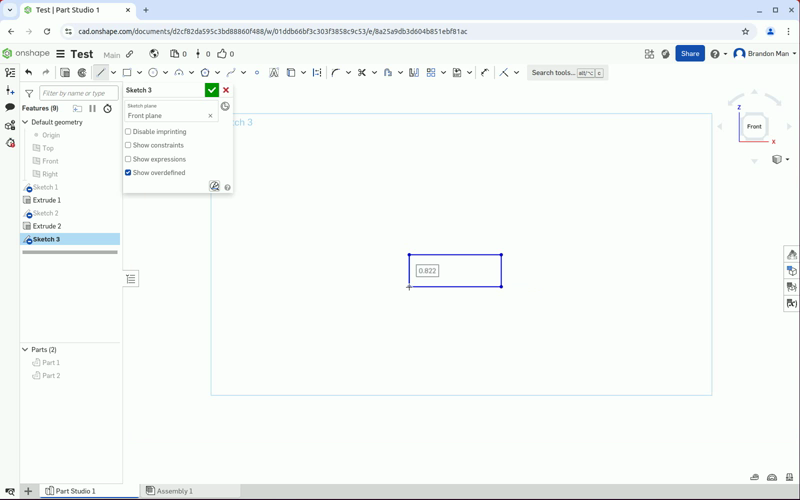
scroll(-6)
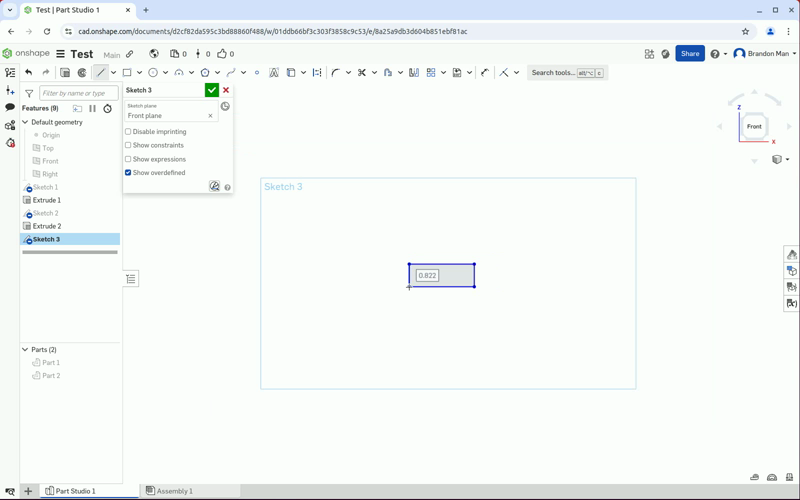
scroll(-6)
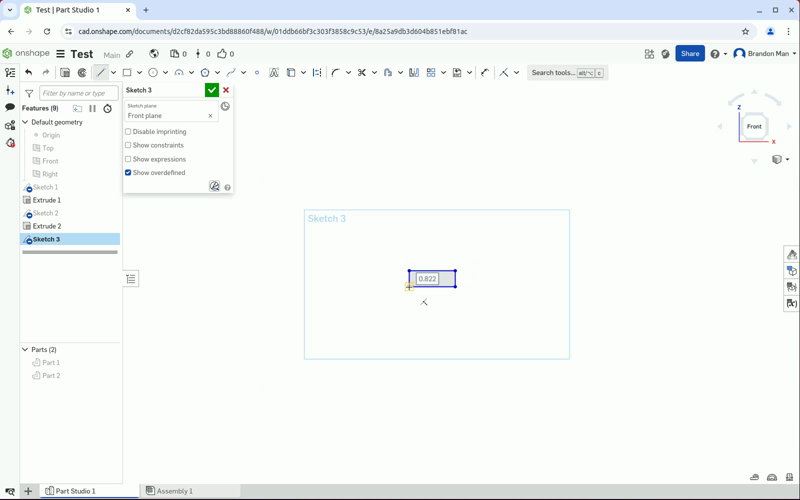
scroll(-6)
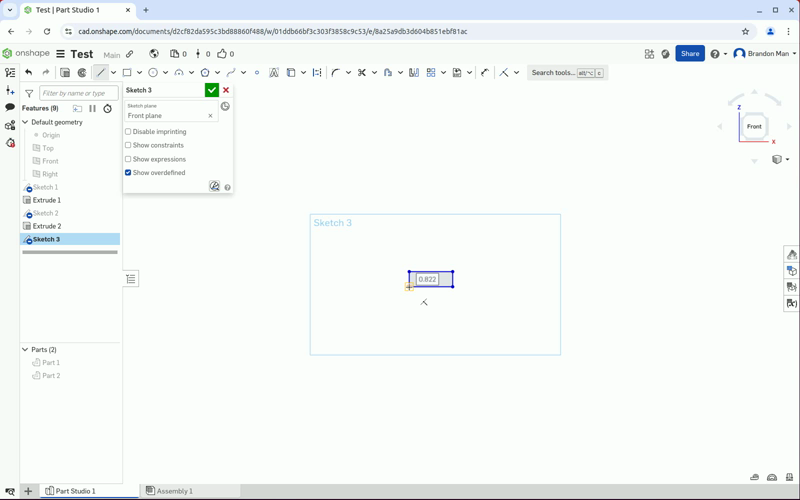
scroll(-6)
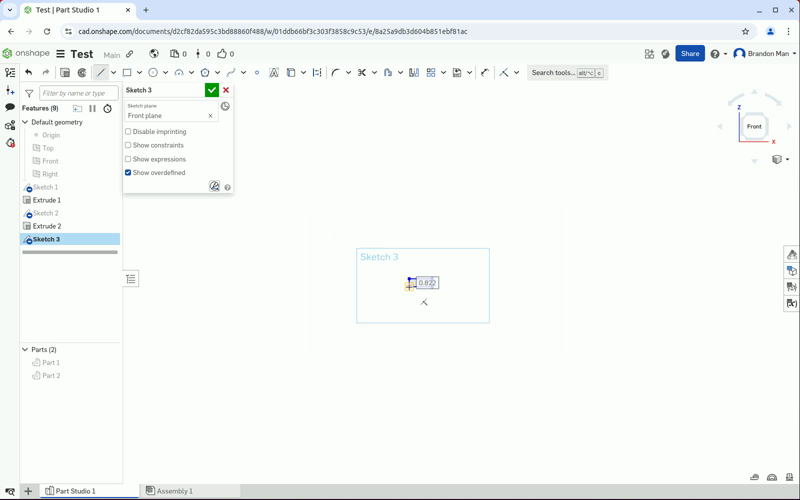
scroll(-6)
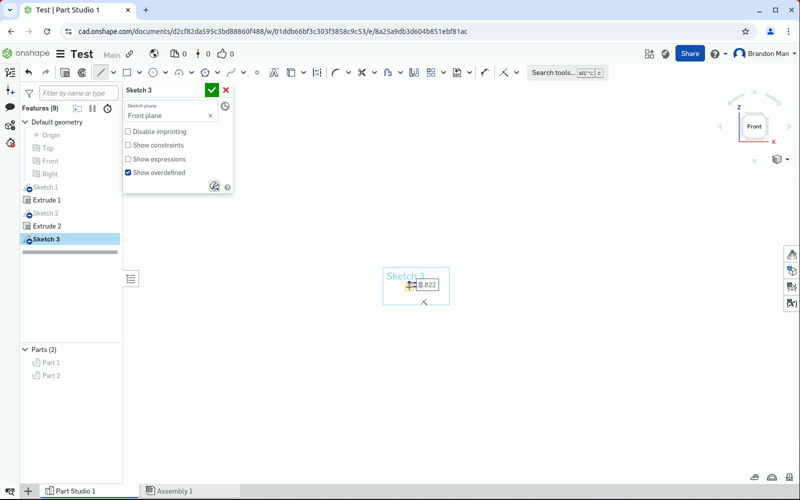
key(esc)
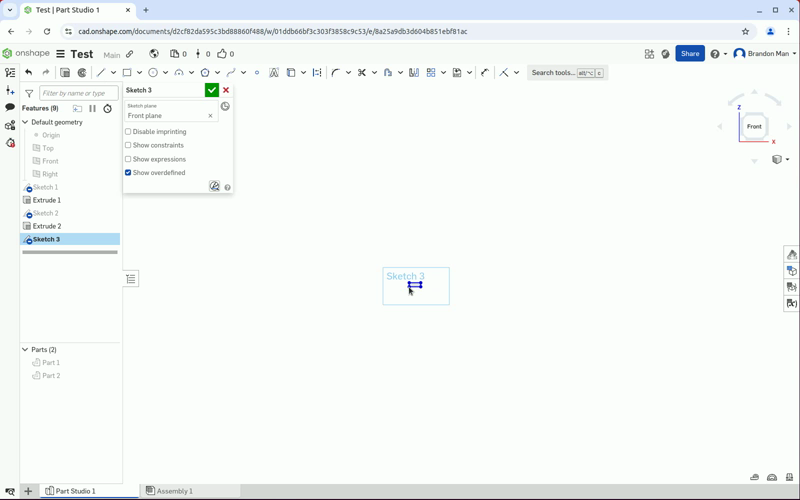
mouse_move(409, 283)
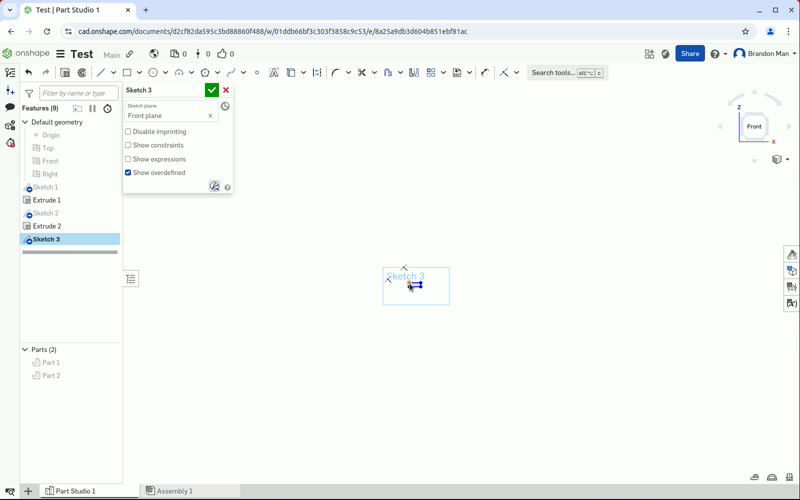
scroll(6)
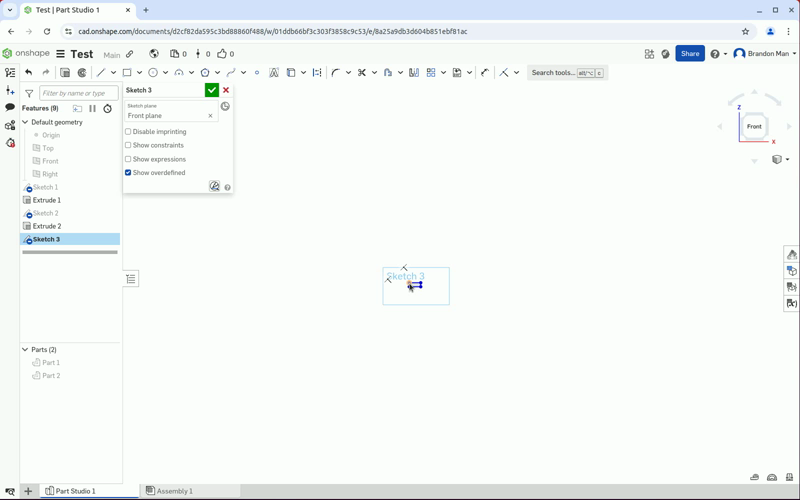
scroll(6)
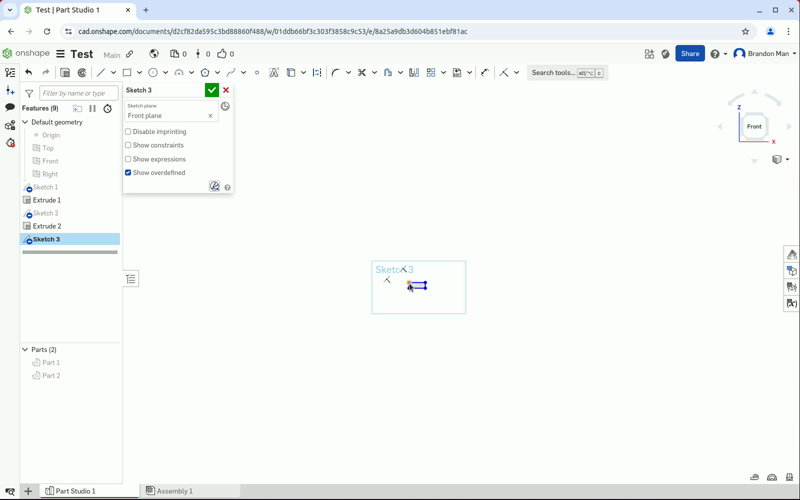
scroll(6)
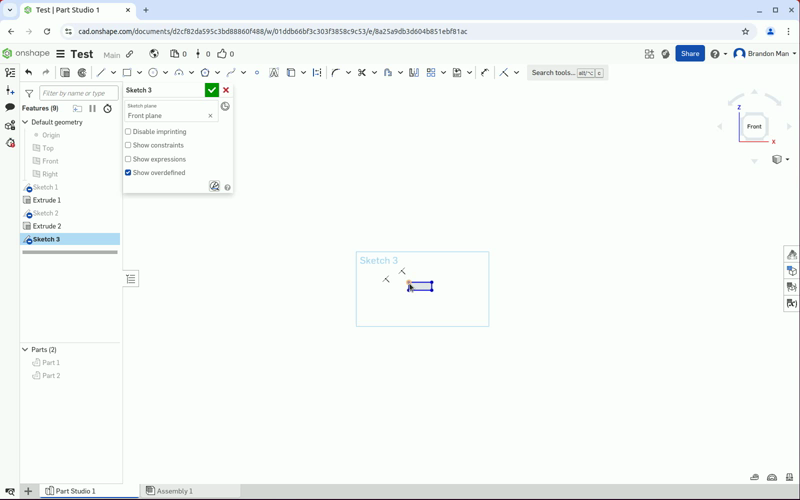
scroll(6)
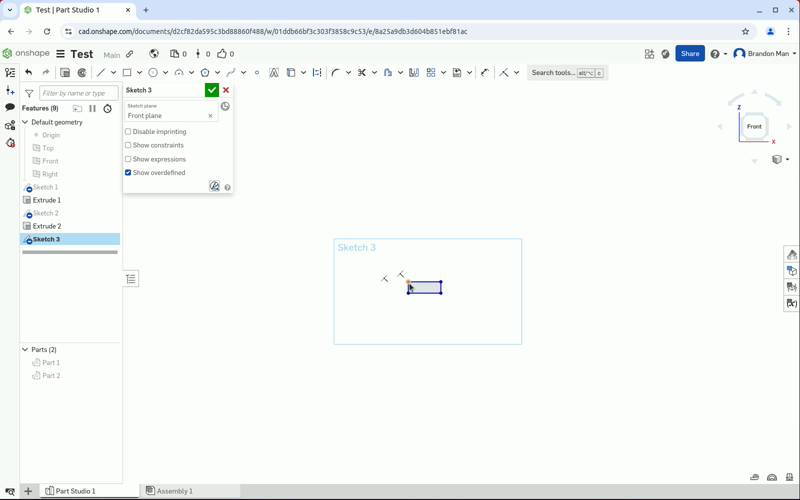
scroll(6)
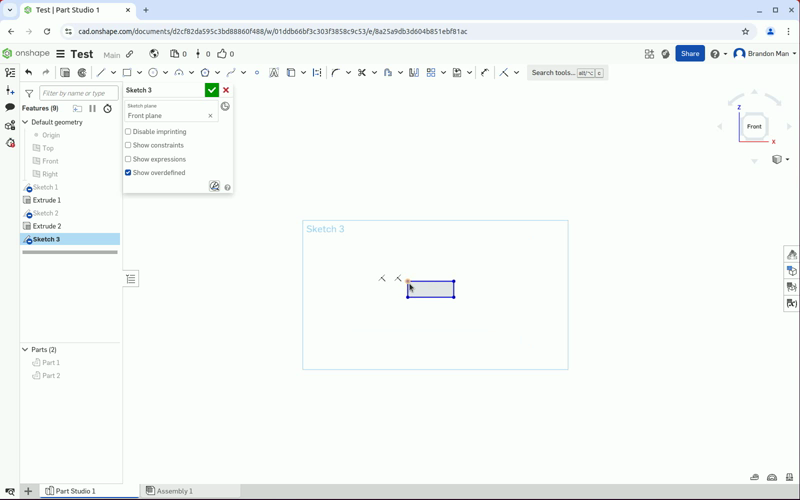
scroll(6)
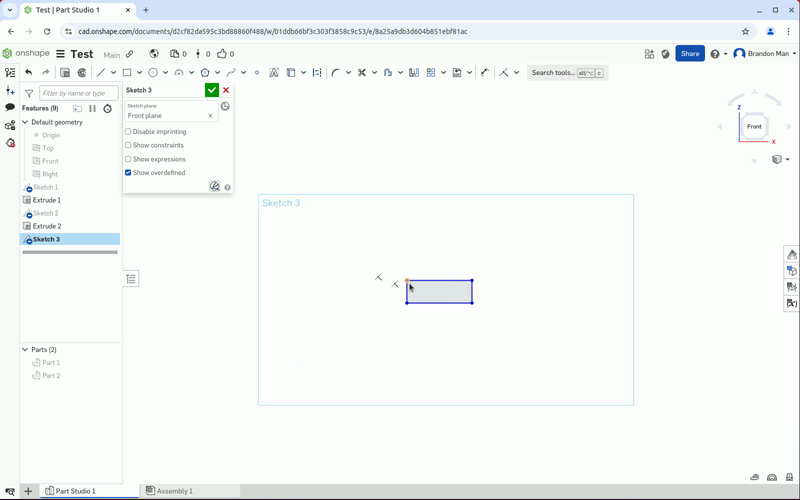
scroll(6)
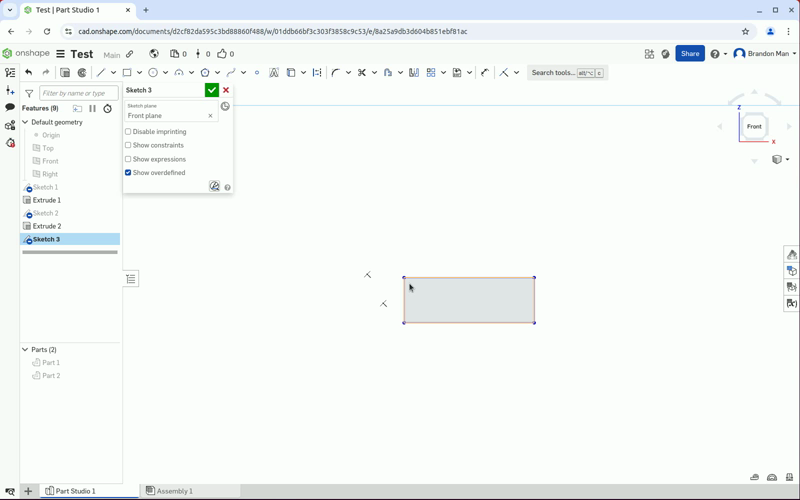
click(409, 283)
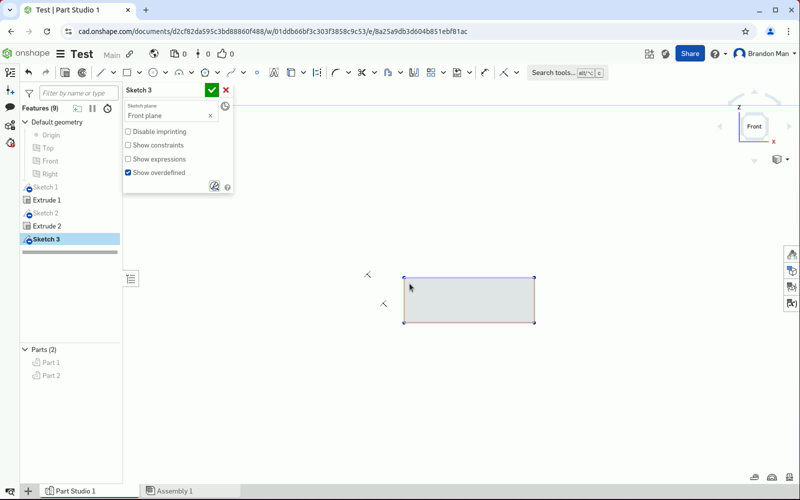
scroll(-6)
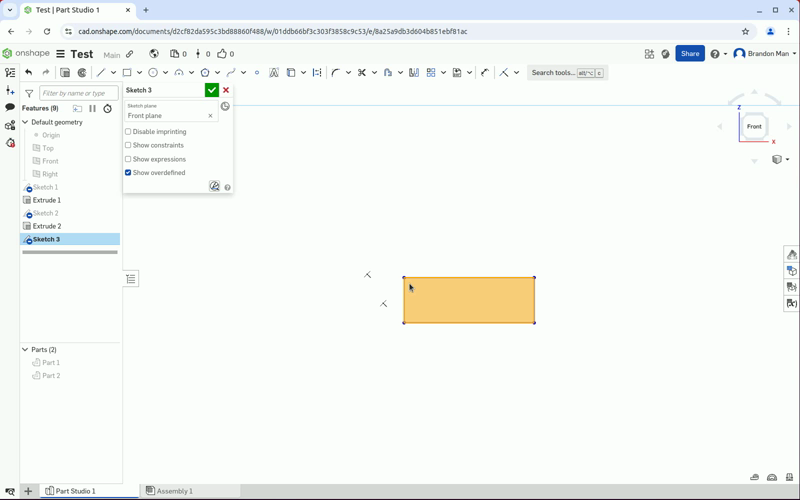
scroll(-6)
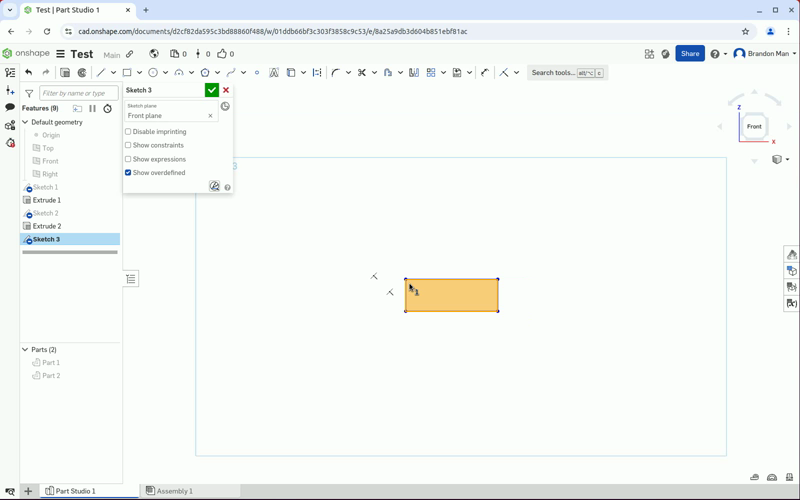
scroll(-6)
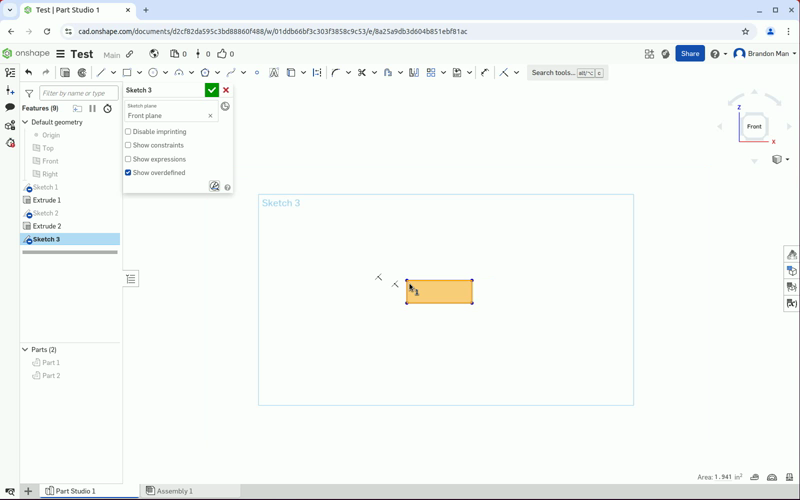
scroll(-6)
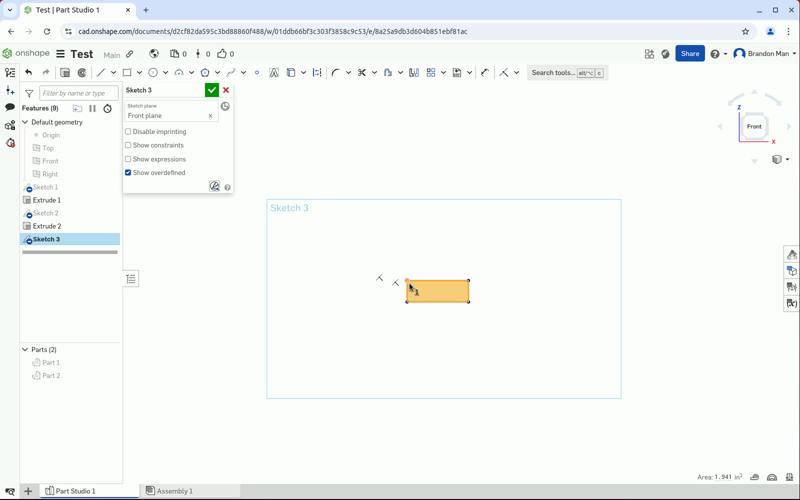
scroll(-6)
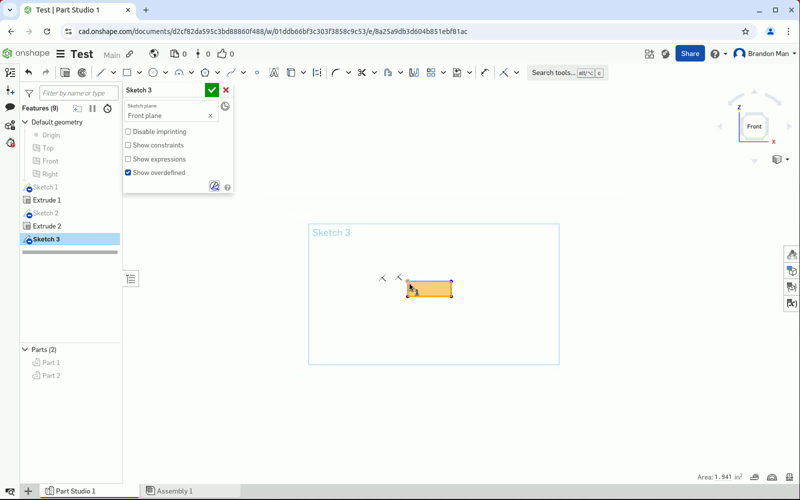
scroll(-6)
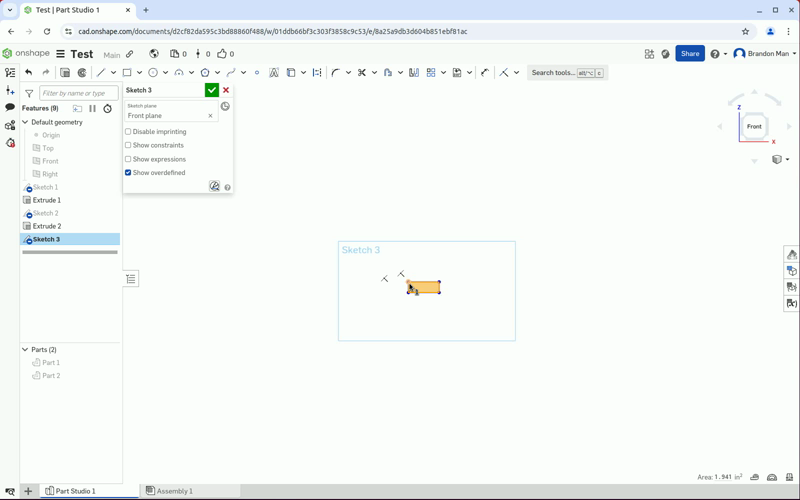
scroll(-6)
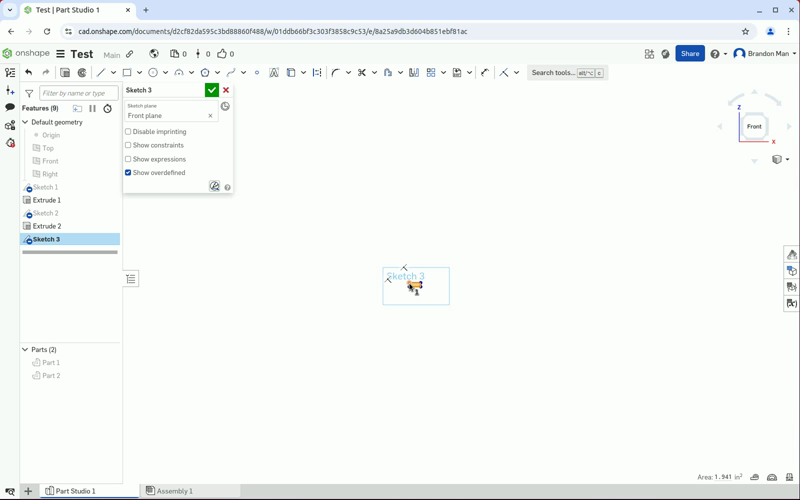
mouse_move(73, 352)
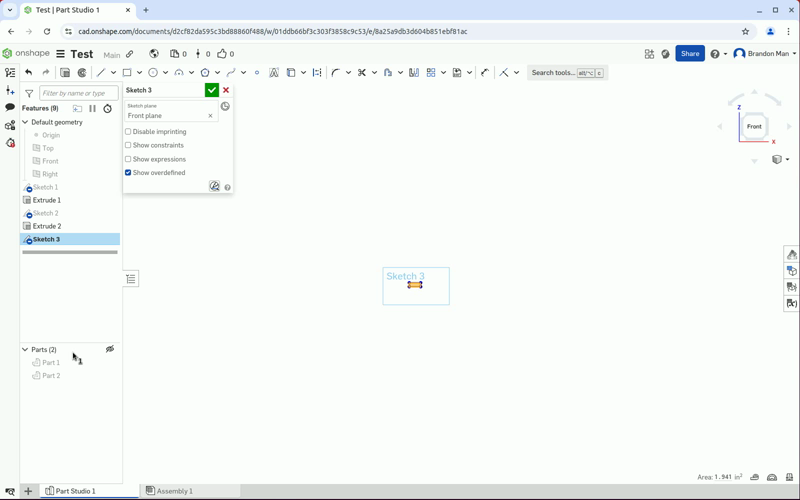
key(shift+y)
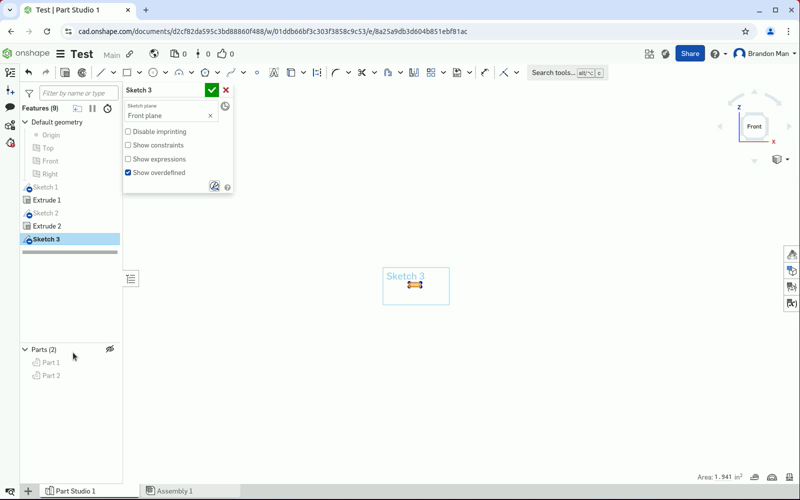
key(shift+e)
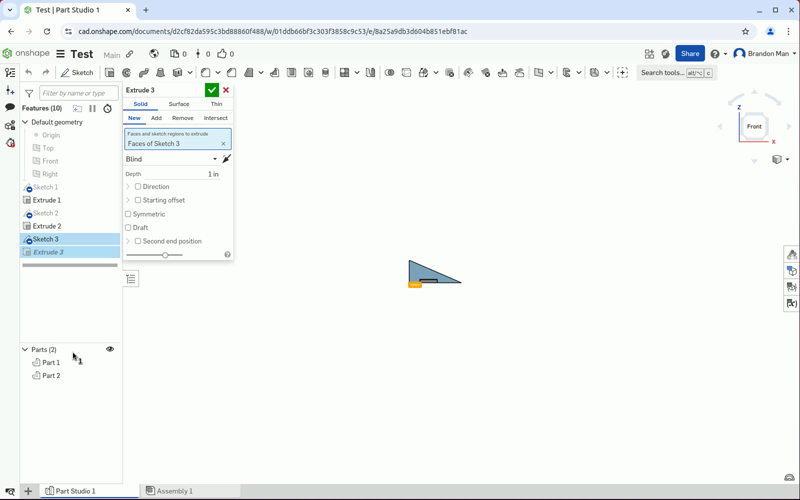
mouse_move(143, 106)
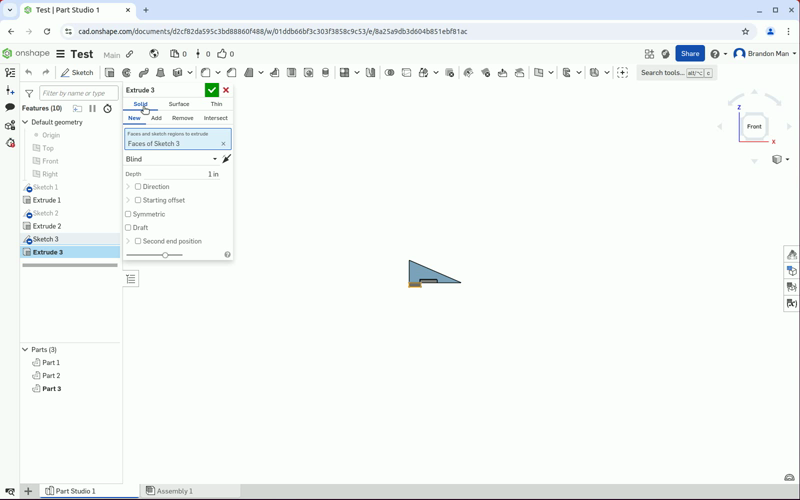
click(143, 106)
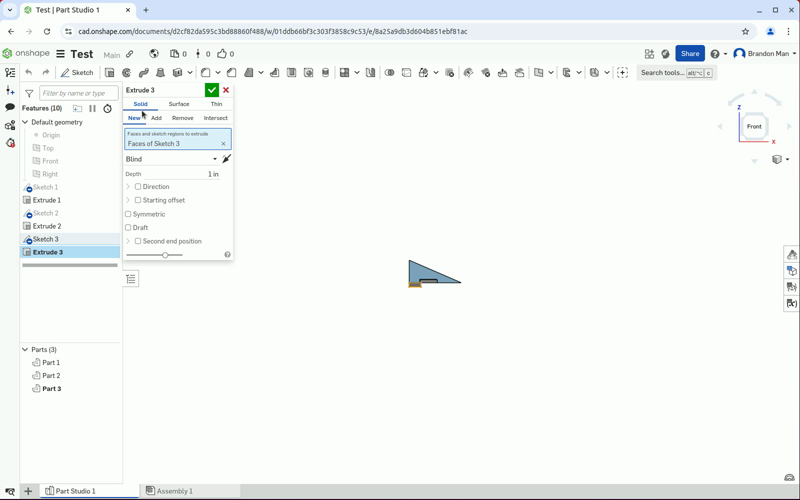
mouse_move(137, 120)
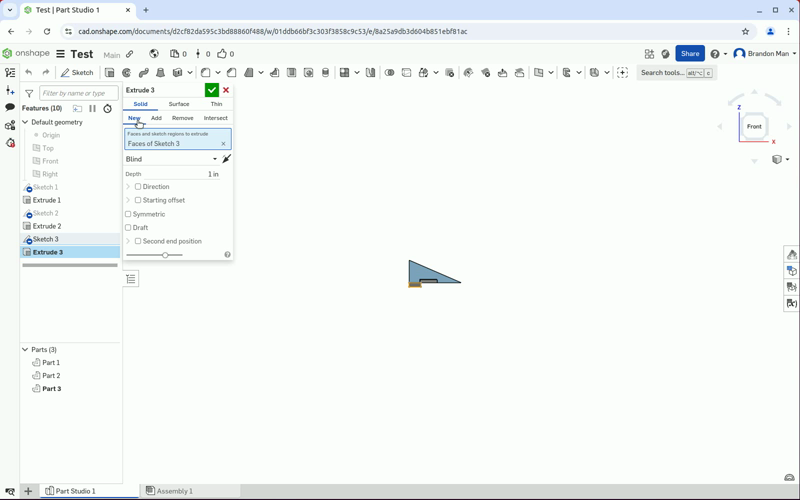
click(137, 120)
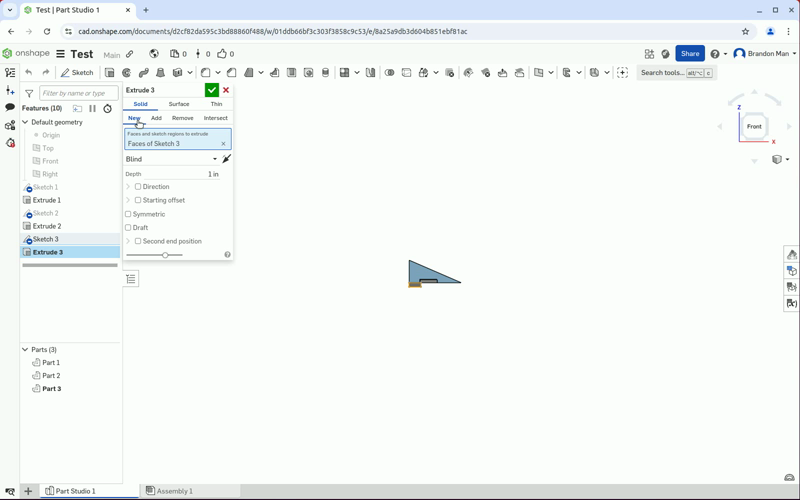
key(tab, 4)
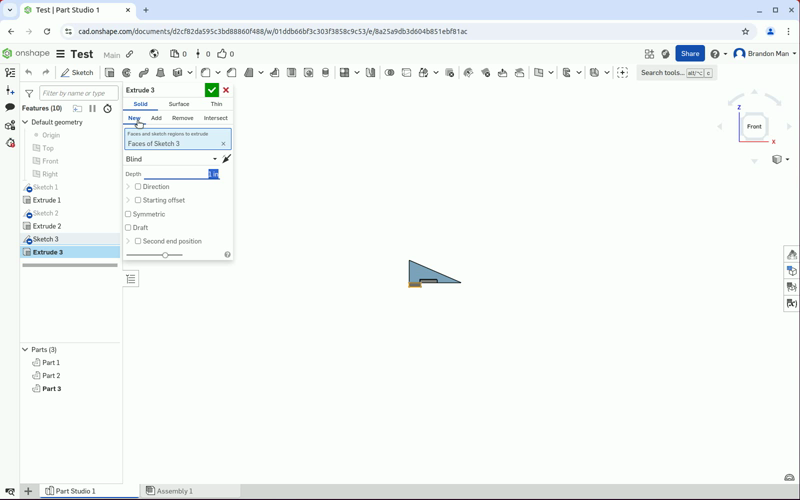
text(0.722)
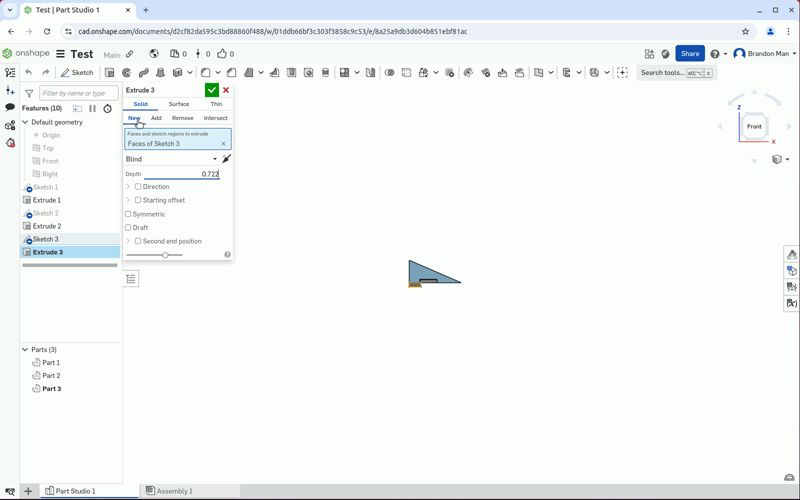
key(enter)
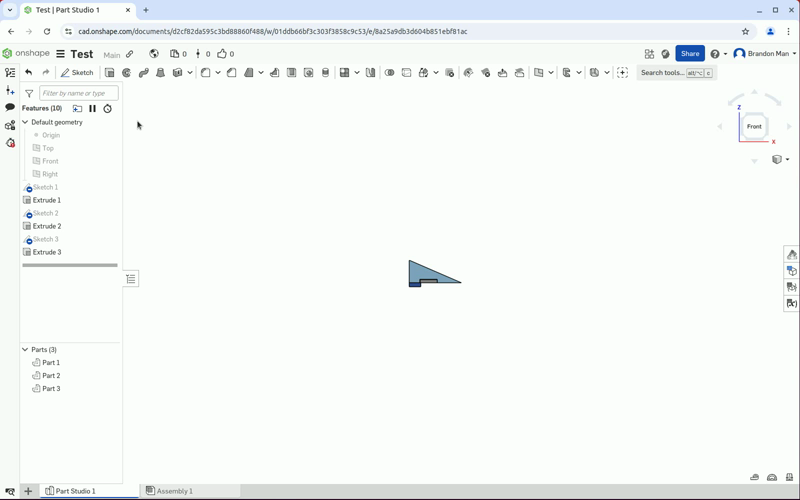
key(shift+h)
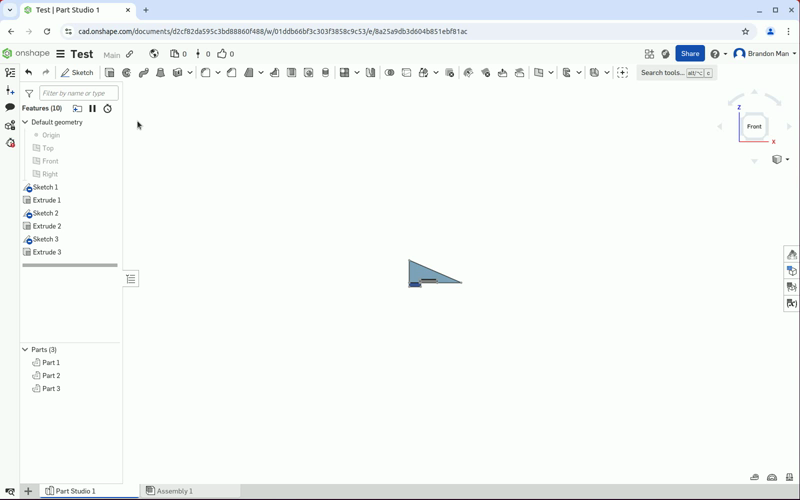
key(shift+h)
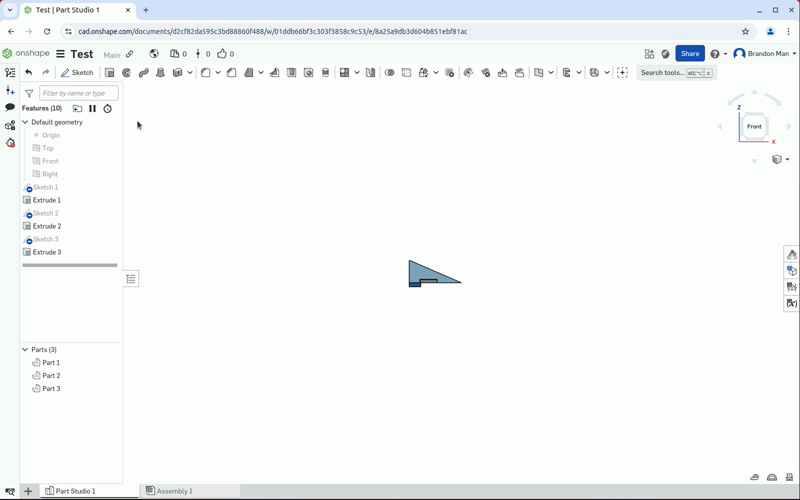
mouse_move(73, 189)
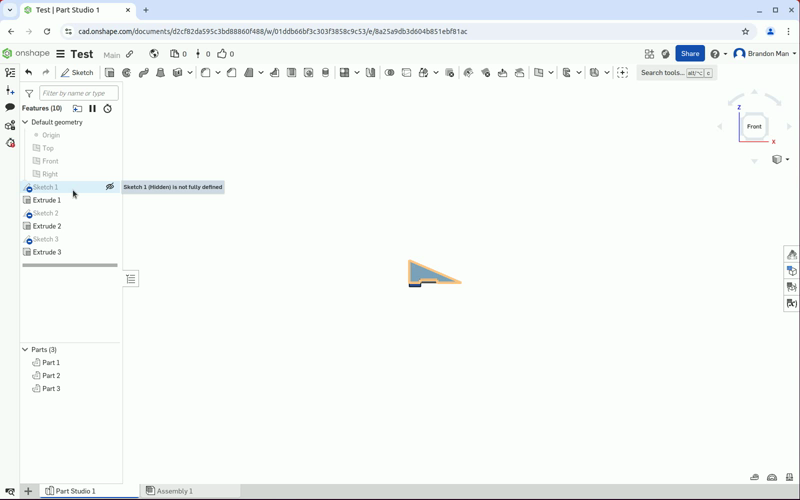
click(73, 189)
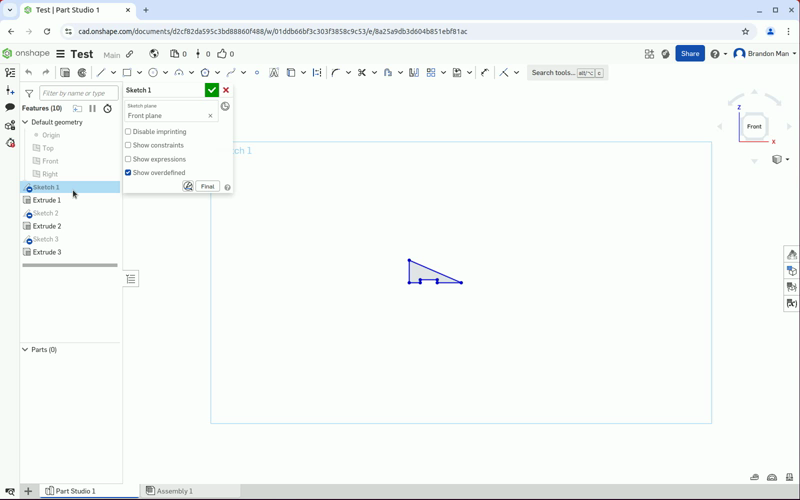
mouse_move(229, 92)
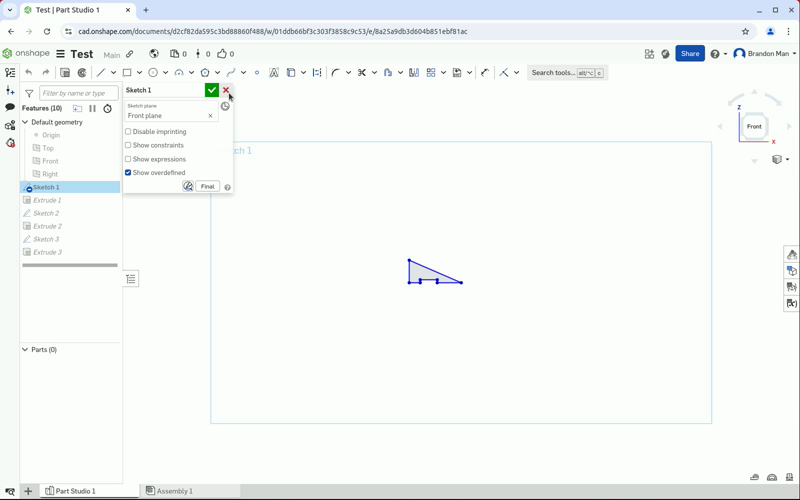
click(229, 92)
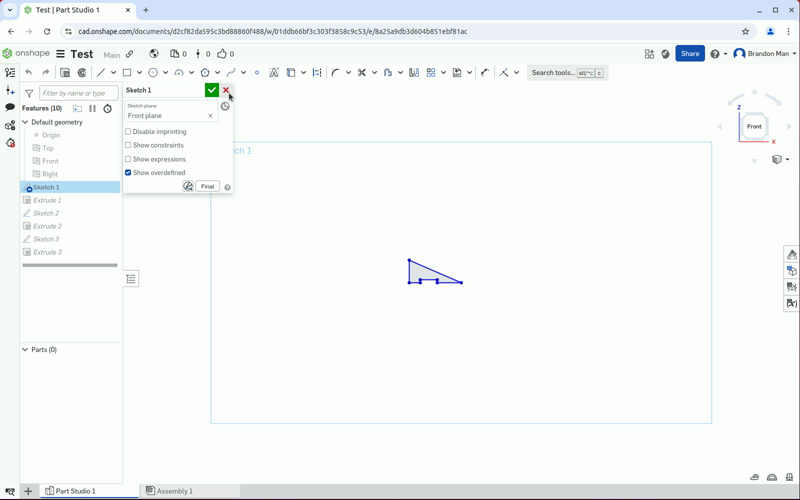
key(shift+s)
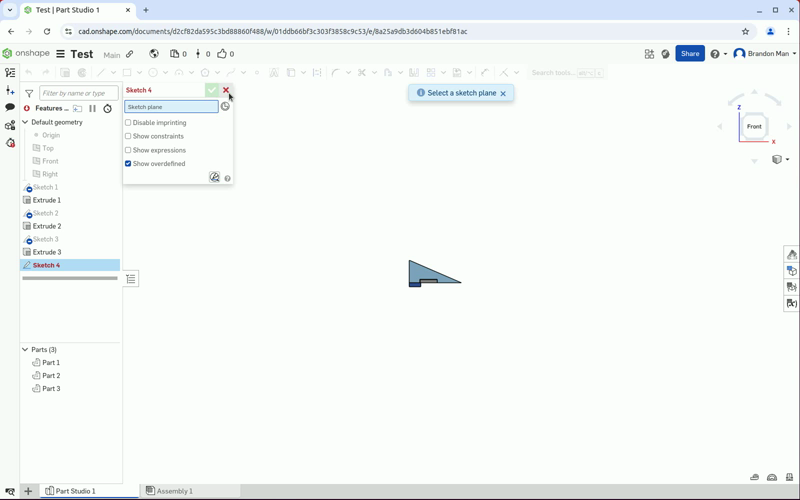
mouse_move(73, 163)
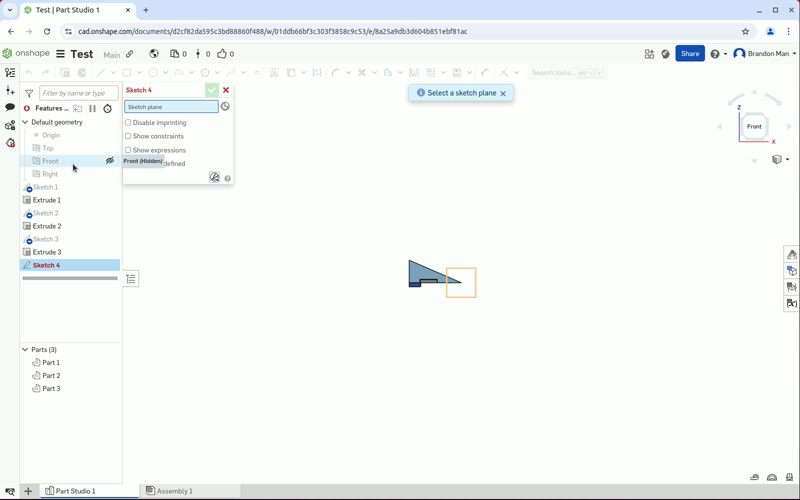
click(73, 163)
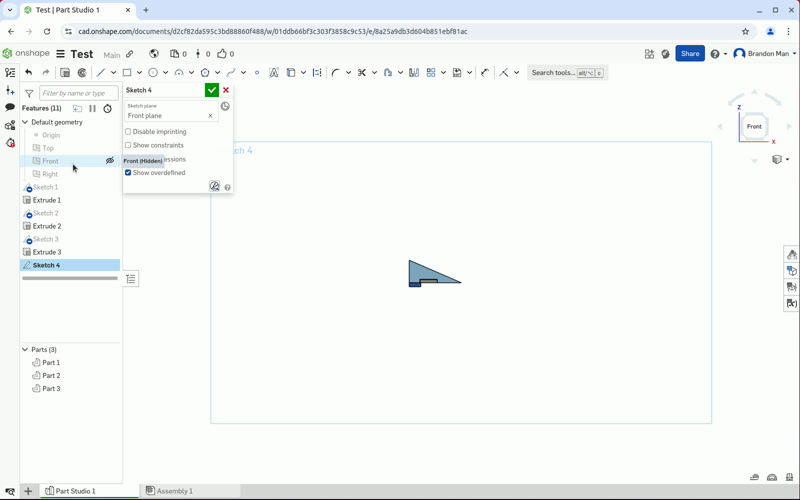
mouse_move(73, 352)
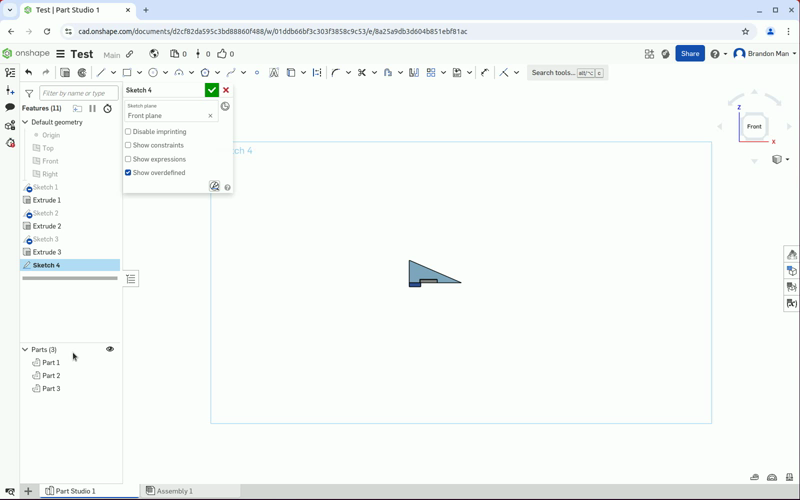
key(y)
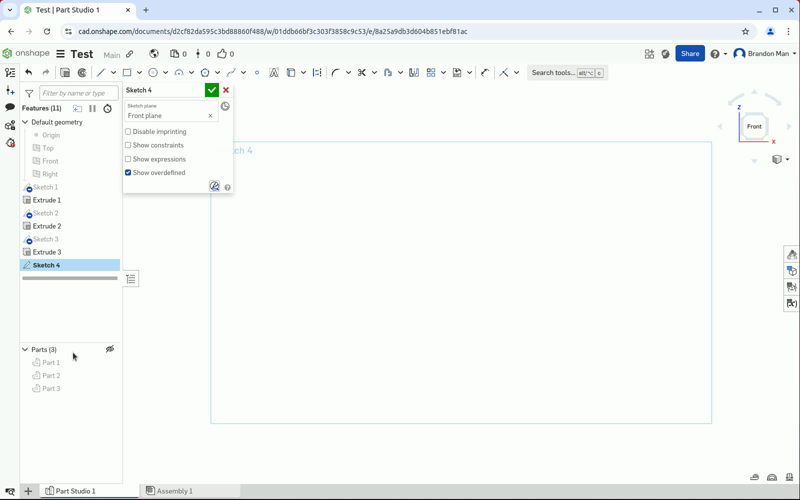
key(l)
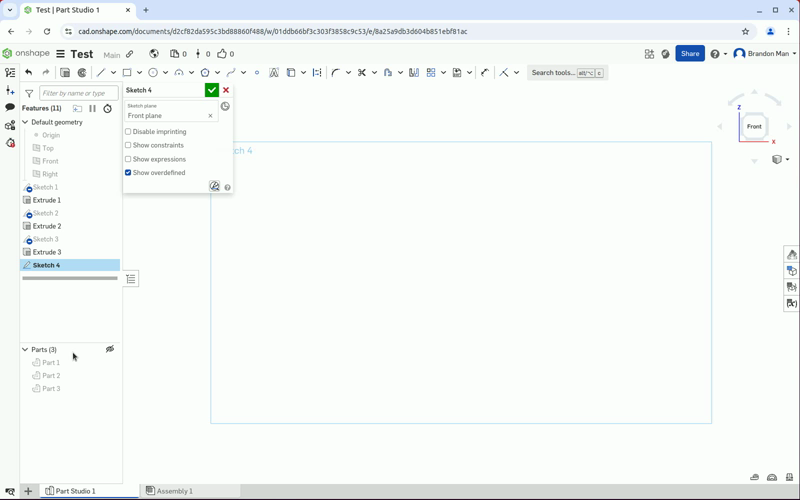
key_down(shift)
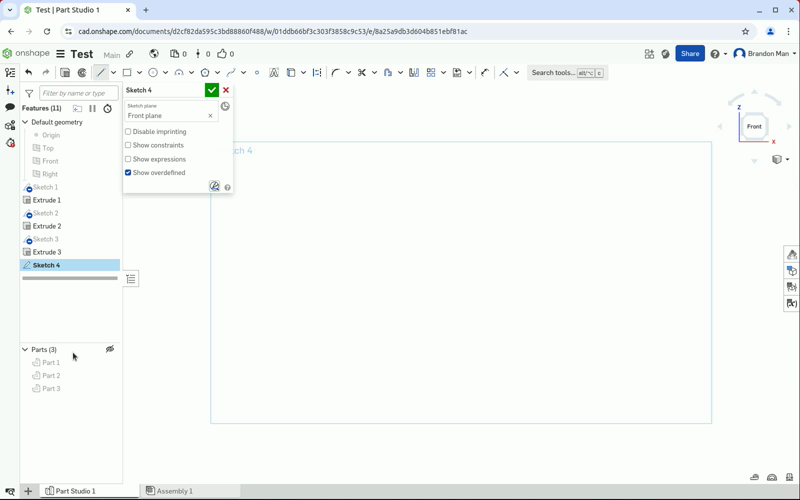
mouse_move(437, 286)
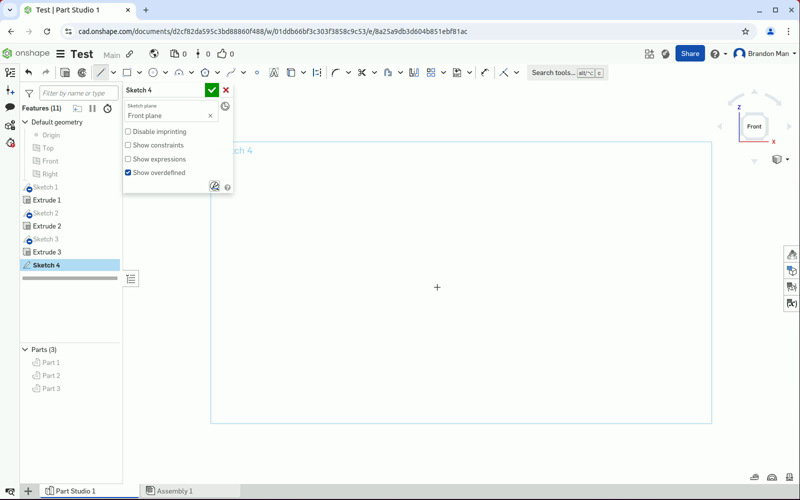
click(437, 286)
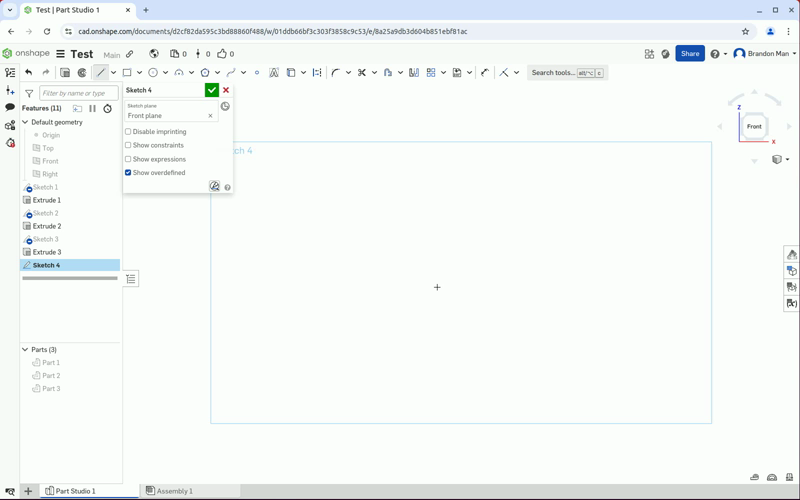
key_up(shift)
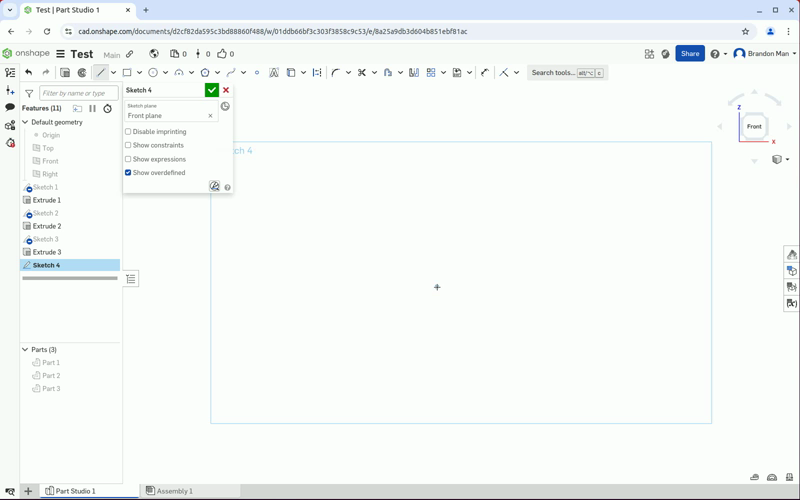
key_down(shift)
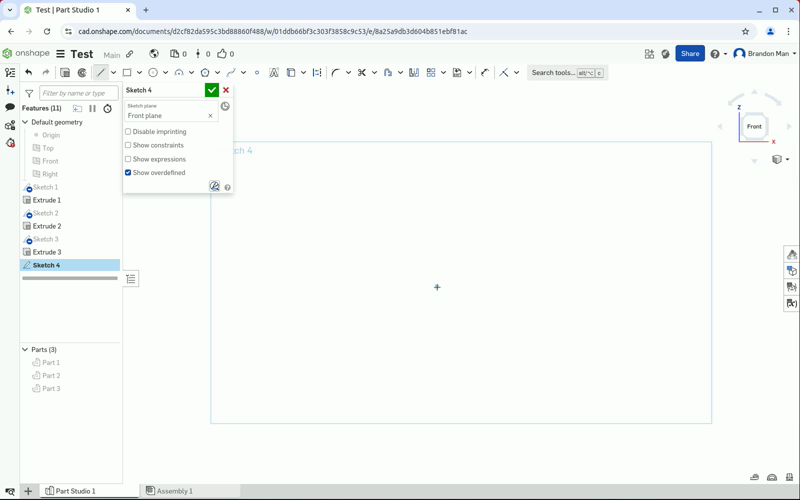
mouse_move(467, 286)
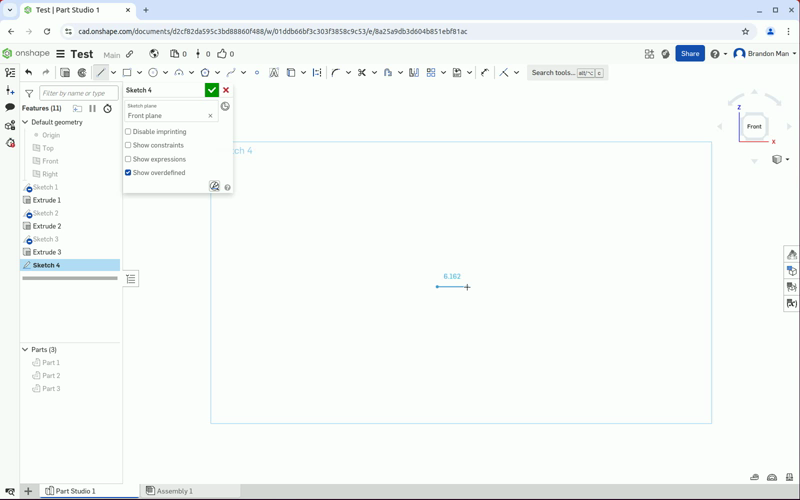
mouse_move(461, 286)
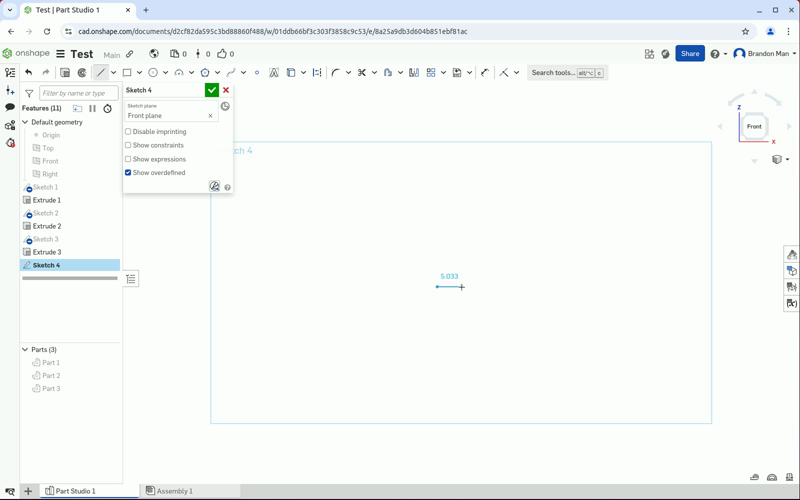
click(461, 286)
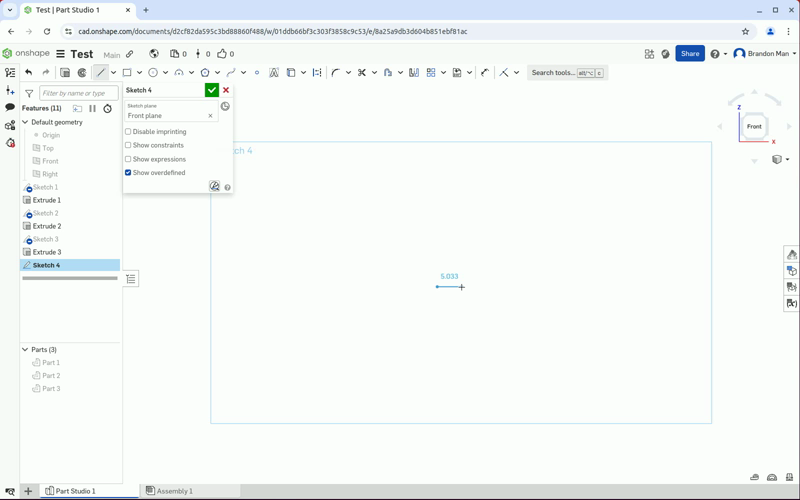
key_up(shift)
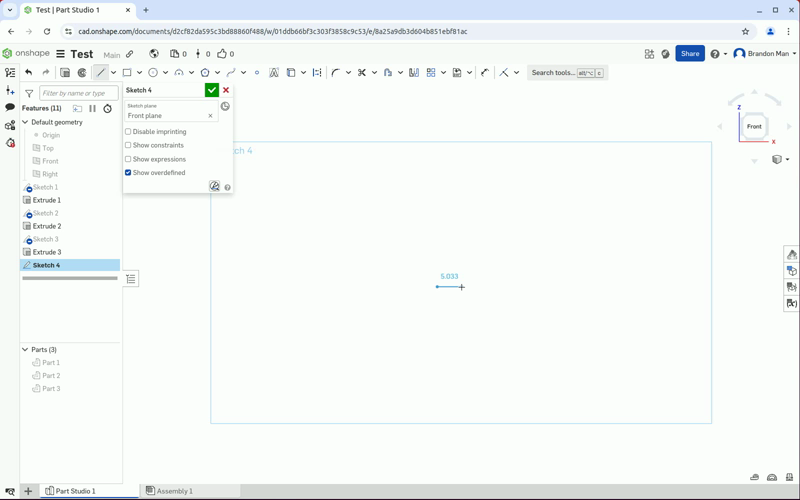
key_down(shift)
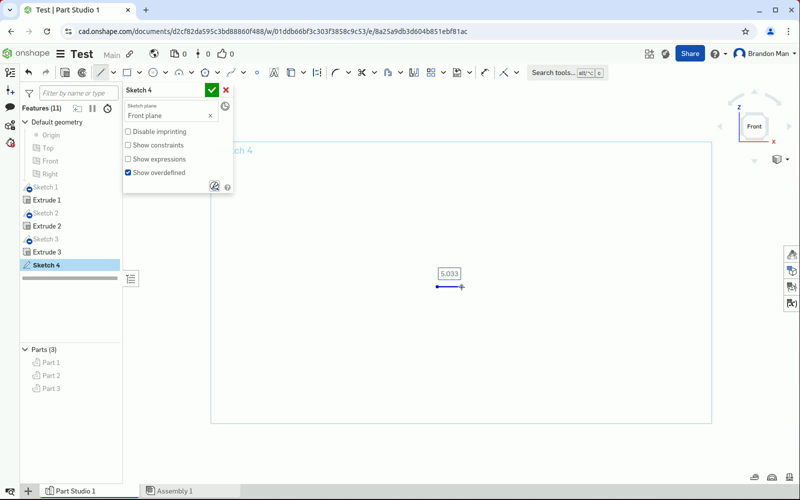
mouse_move(491, 286)
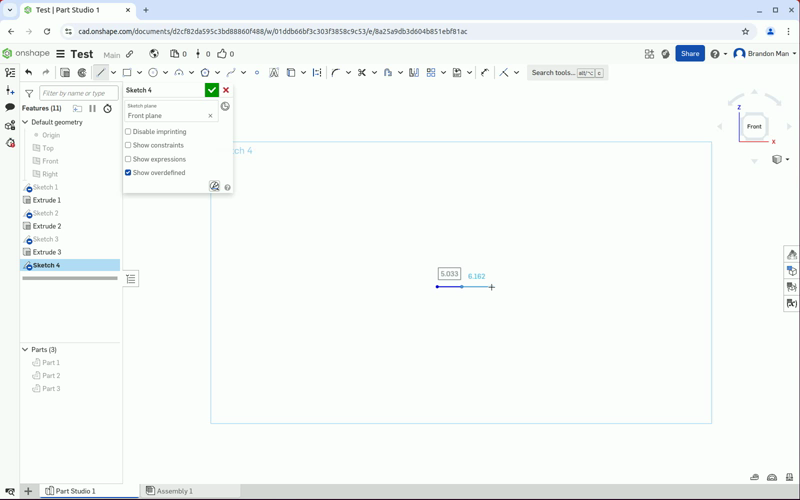
mouse_move(461, 282)
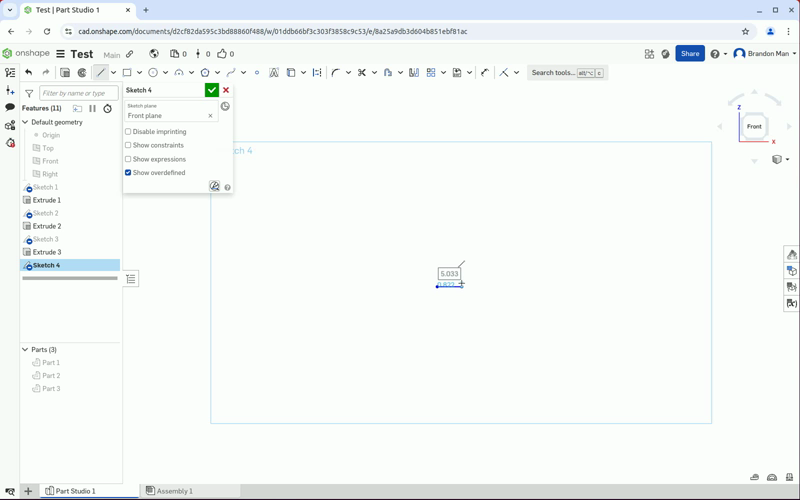
scroll(6)
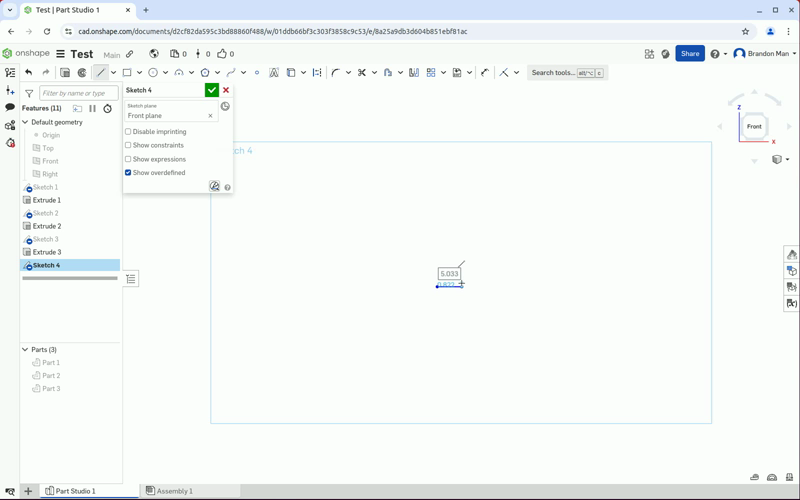
scroll(6)
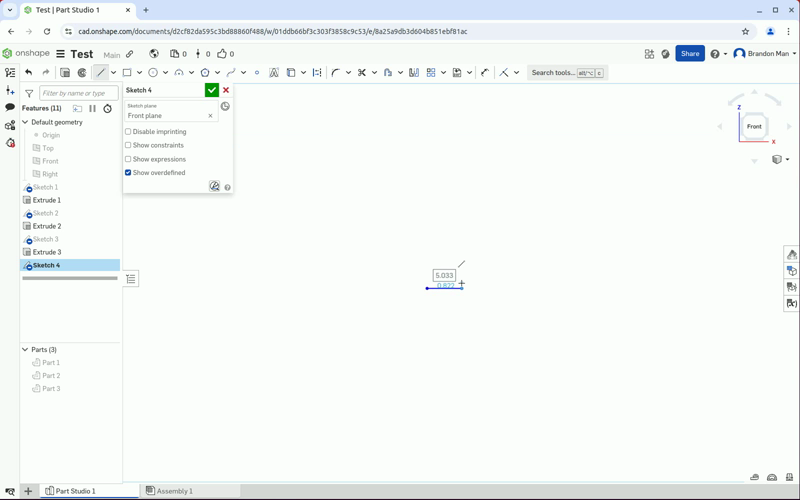
scroll(6)
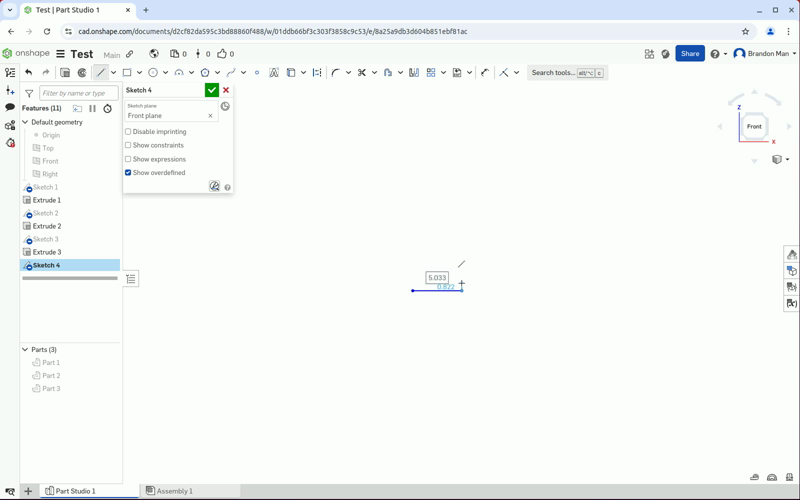
scroll(6)
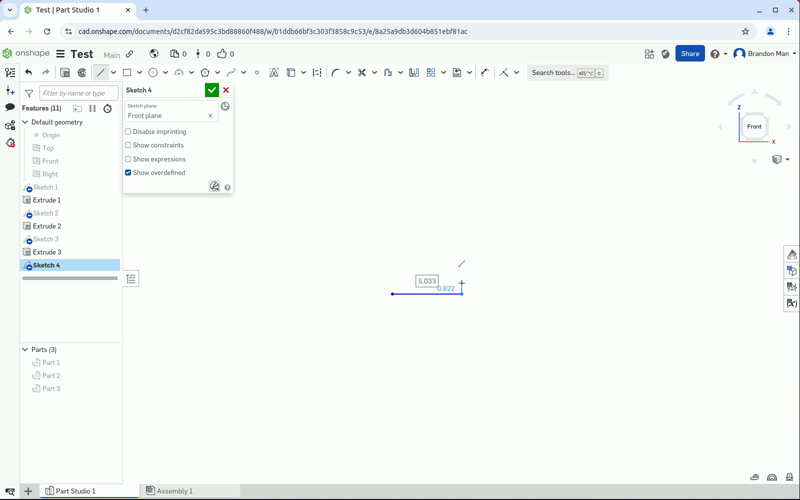
scroll(6)
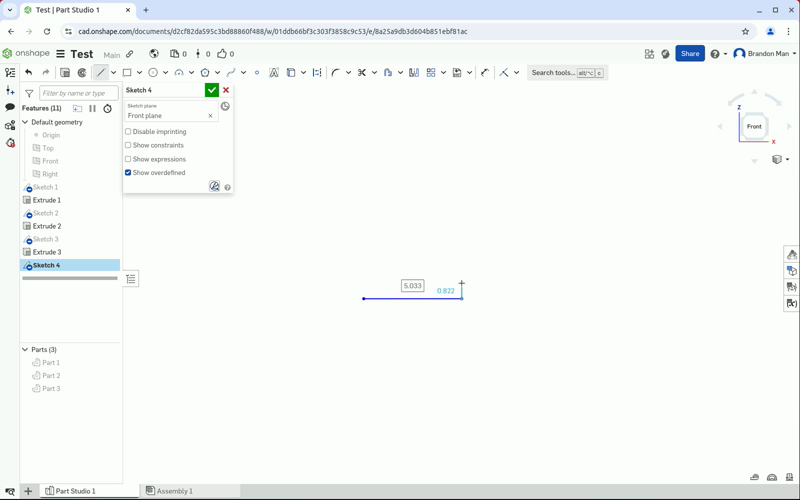
scroll(6)
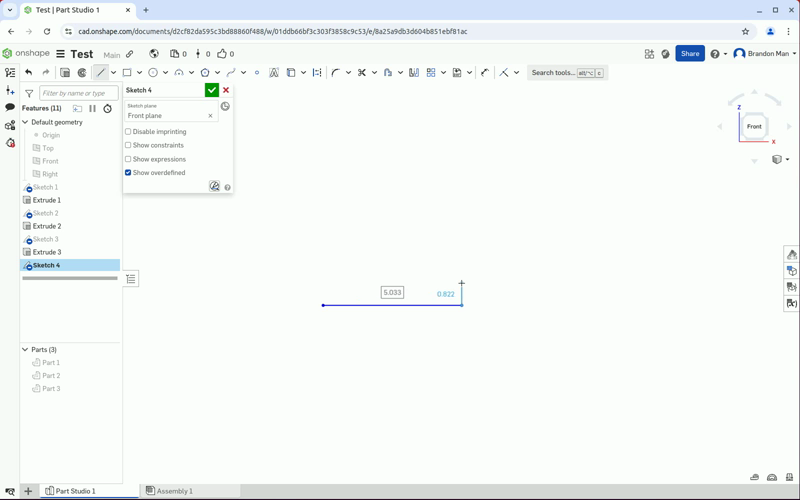
scroll(6)
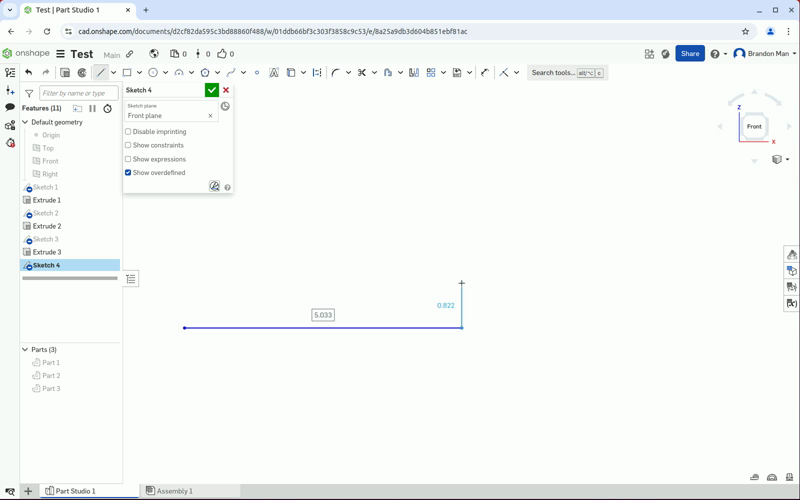
click(461, 282)
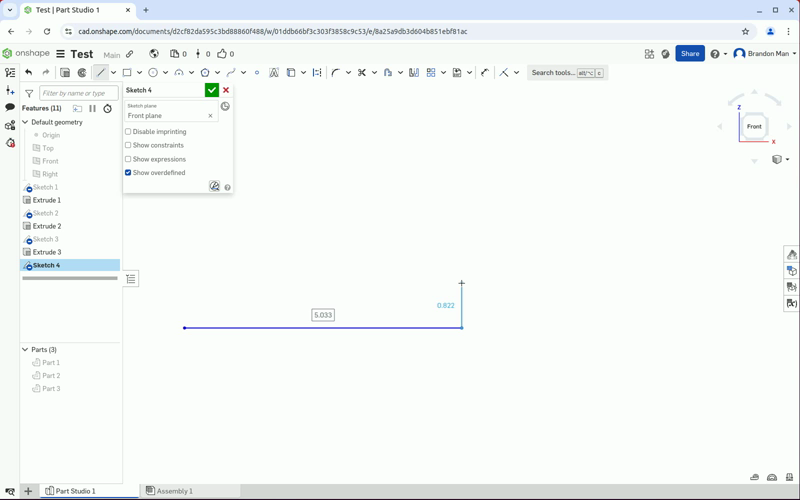
scroll(-6)
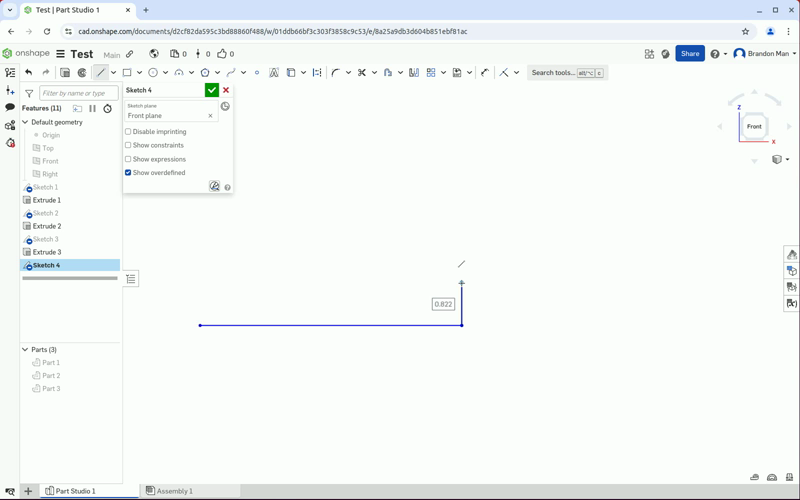
scroll(-6)
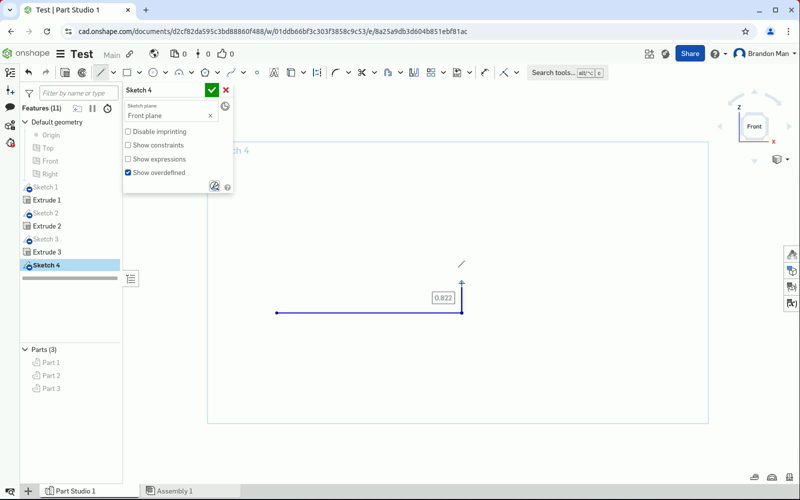
scroll(-6)
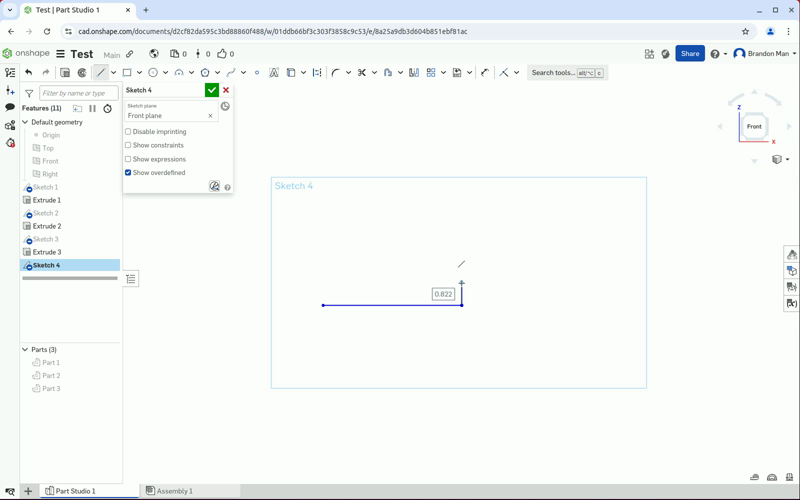
scroll(-6)
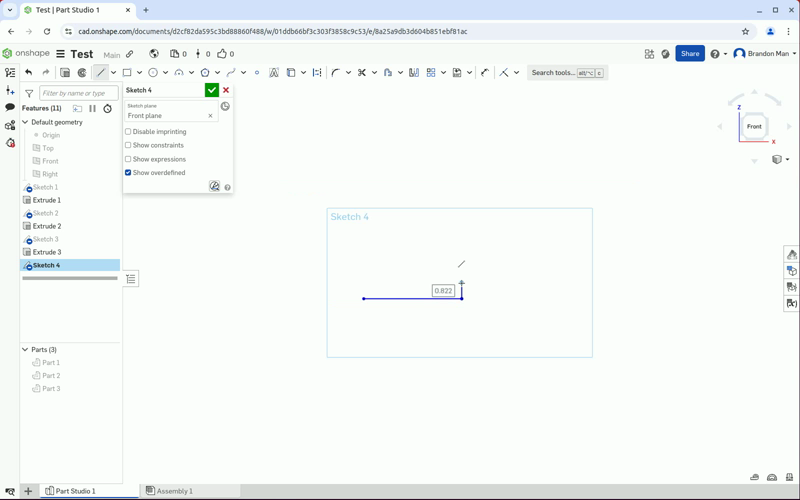
scroll(-6)
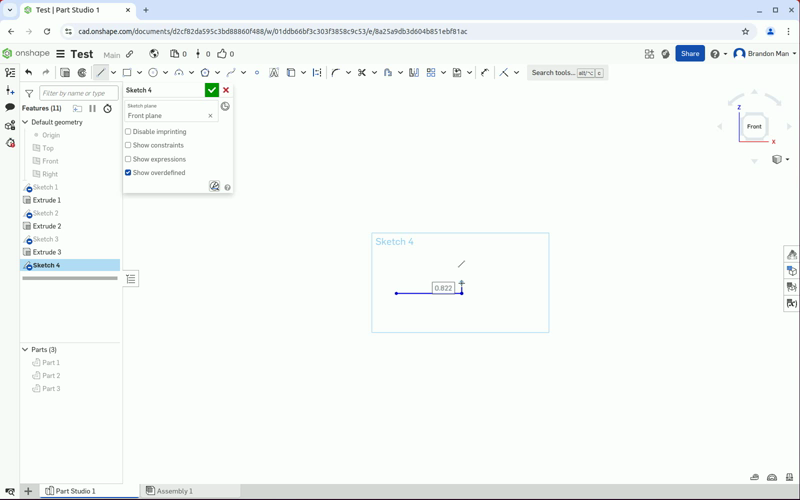
scroll(-6)
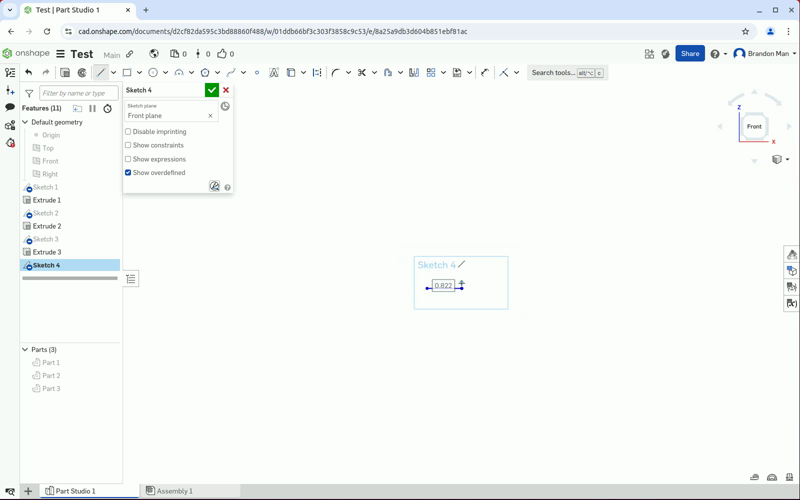
scroll(-6)
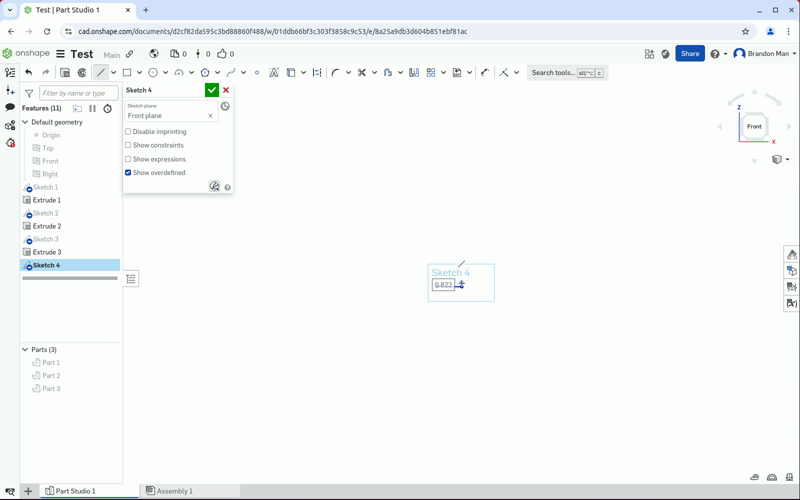
key_up(shift)
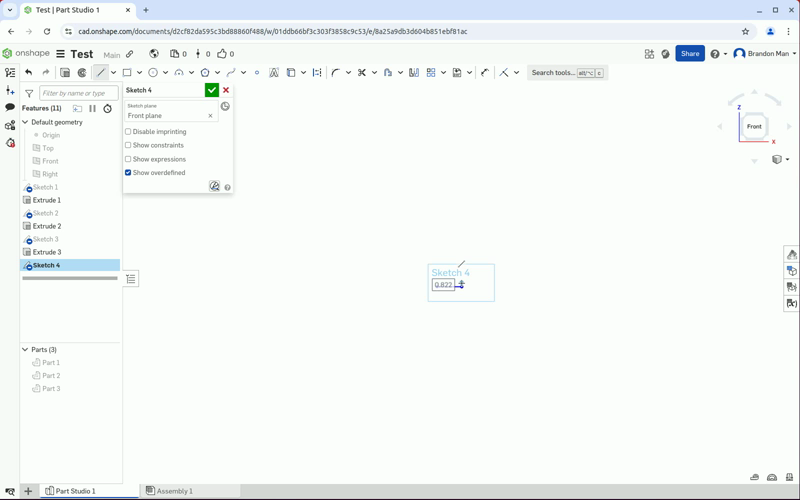
key_down(shift)
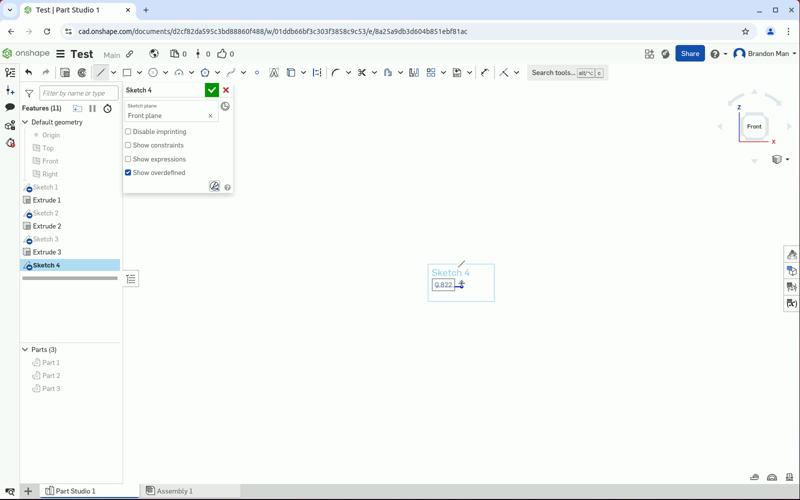
mouse_move(491, 282)
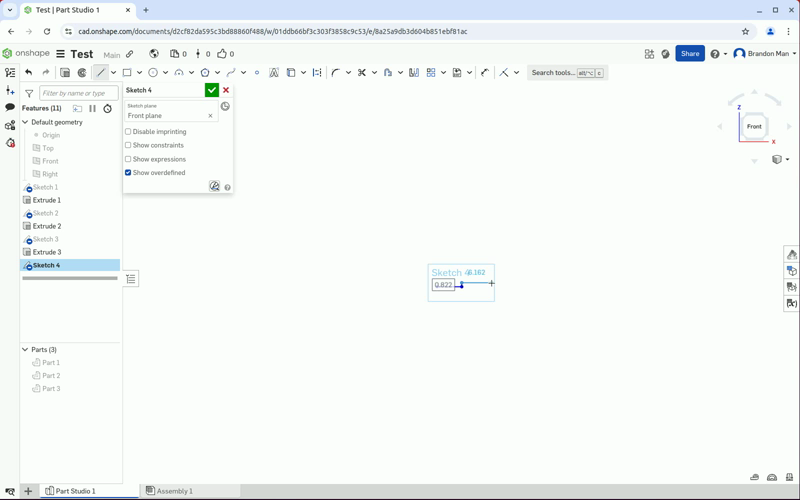
mouse_move(437, 282)
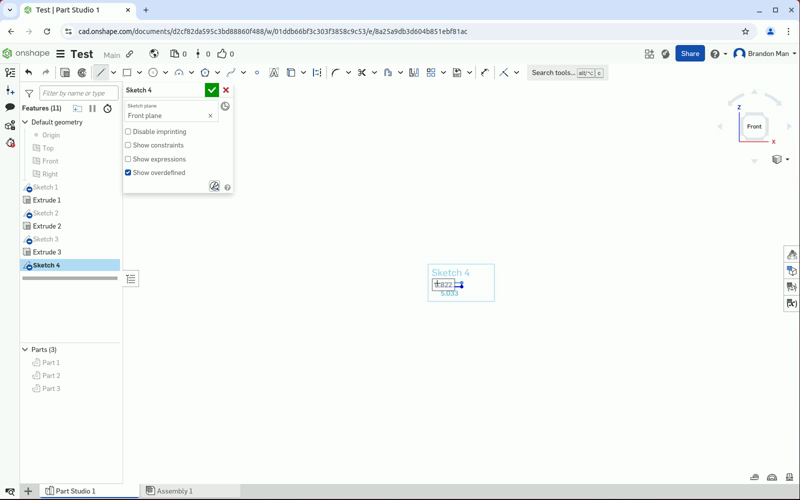
scroll(6)
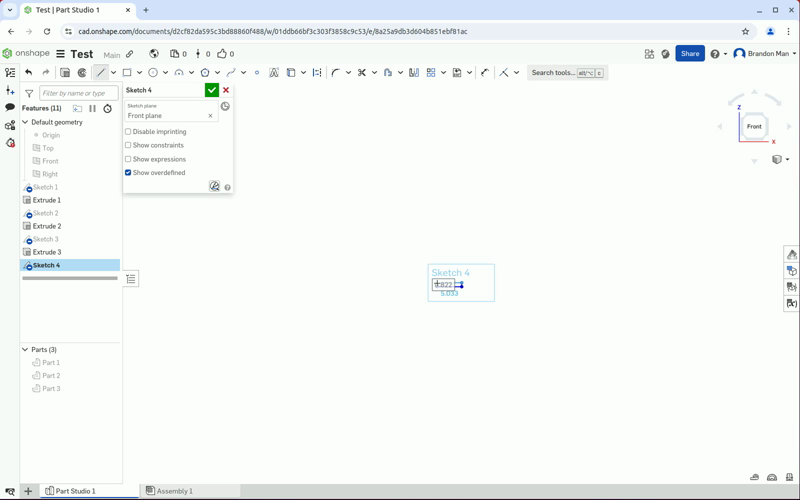
scroll(6)
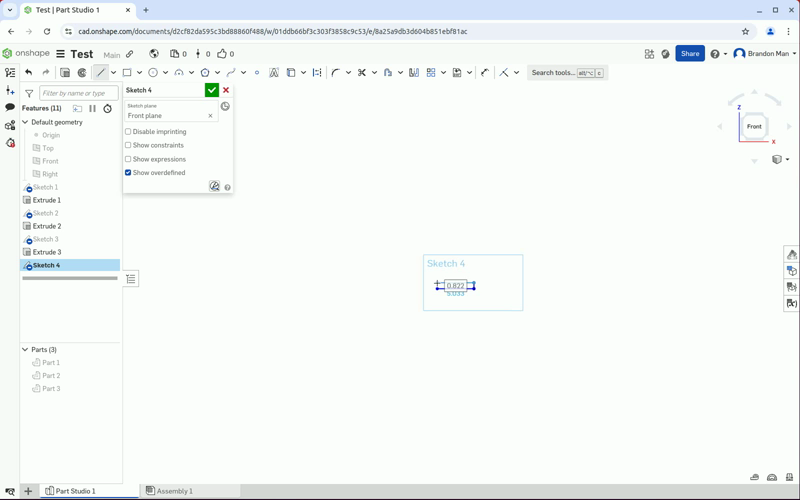
scroll(6)
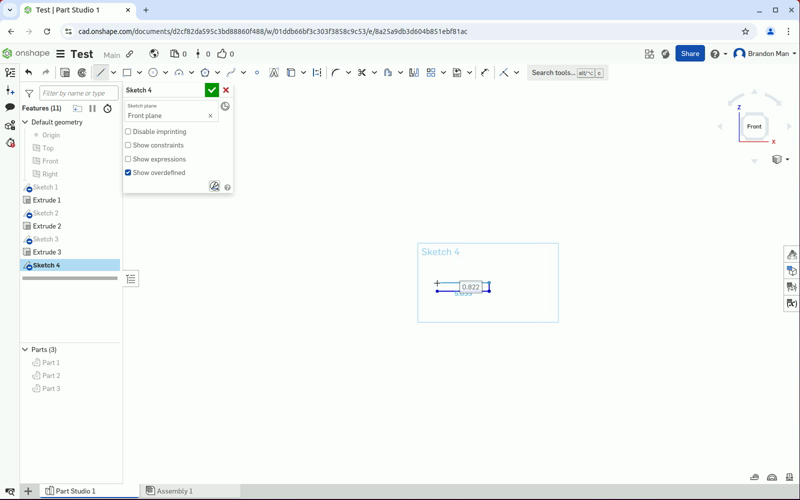
scroll(6)
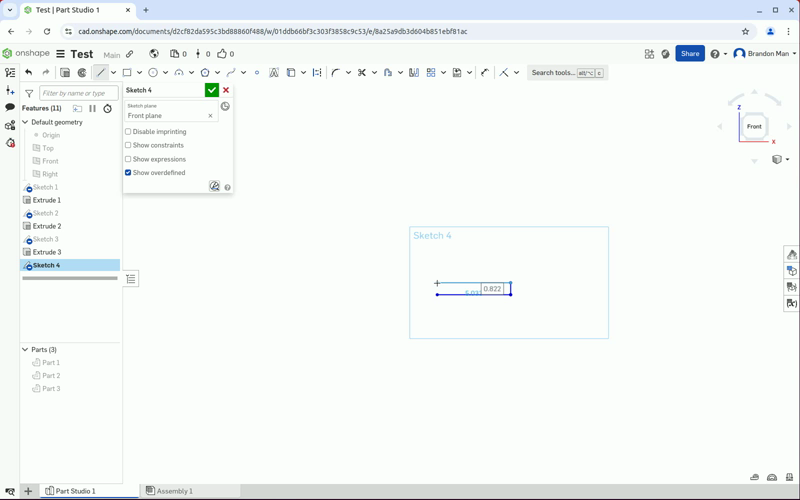
scroll(6)
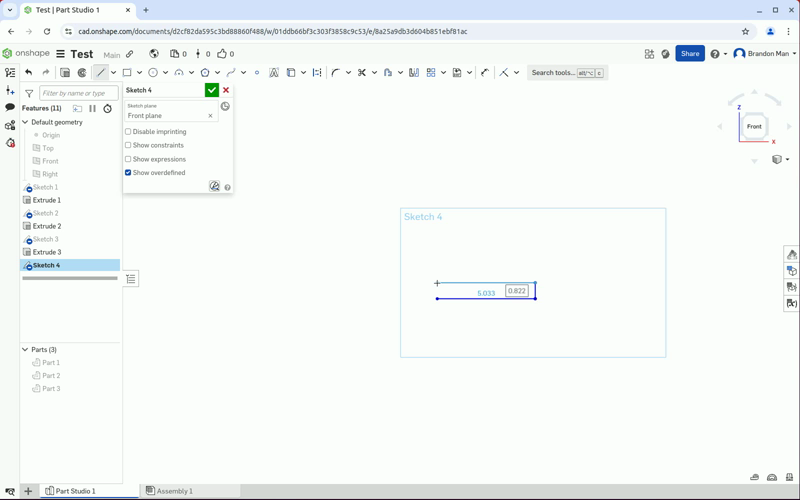
scroll(6)
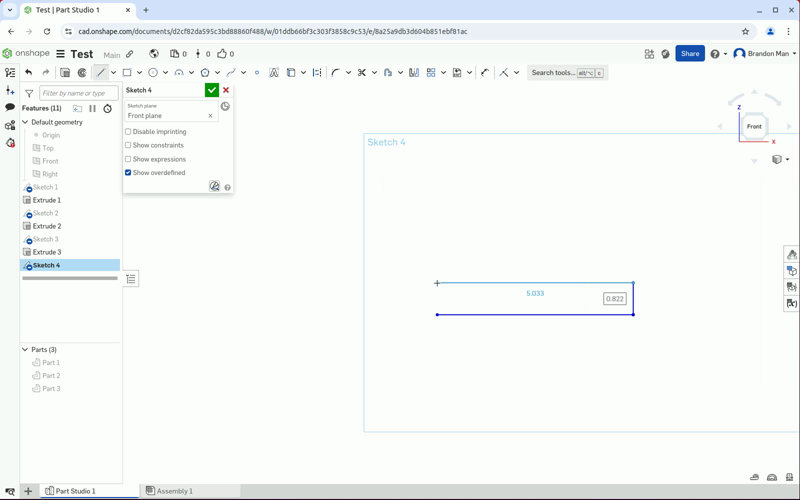
scroll(6)
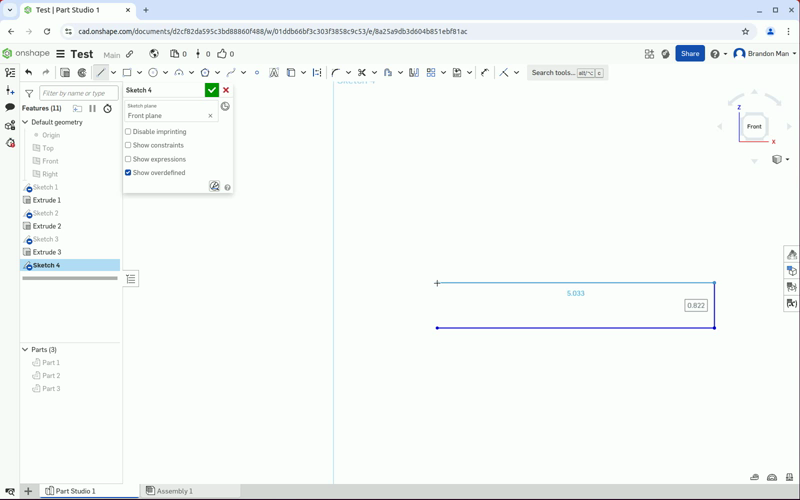
click(437, 282)
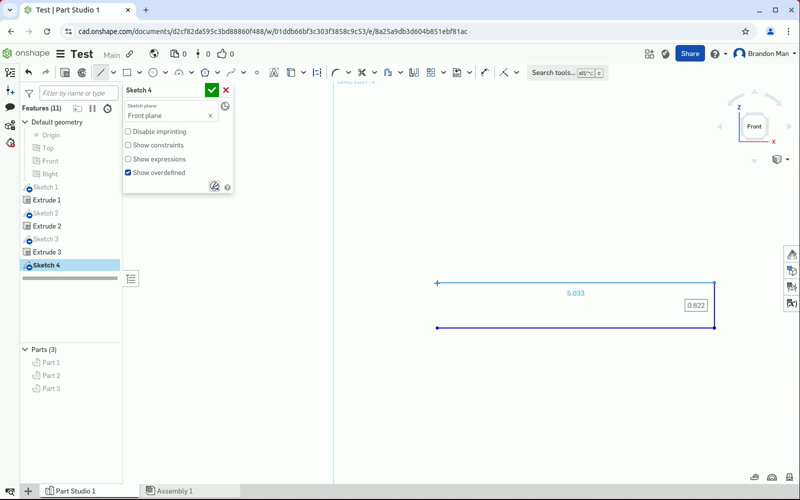
scroll(-6)
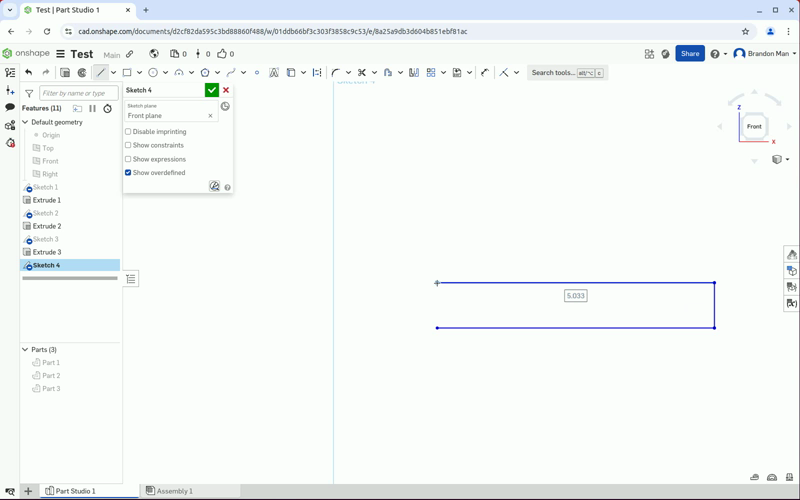
scroll(-6)
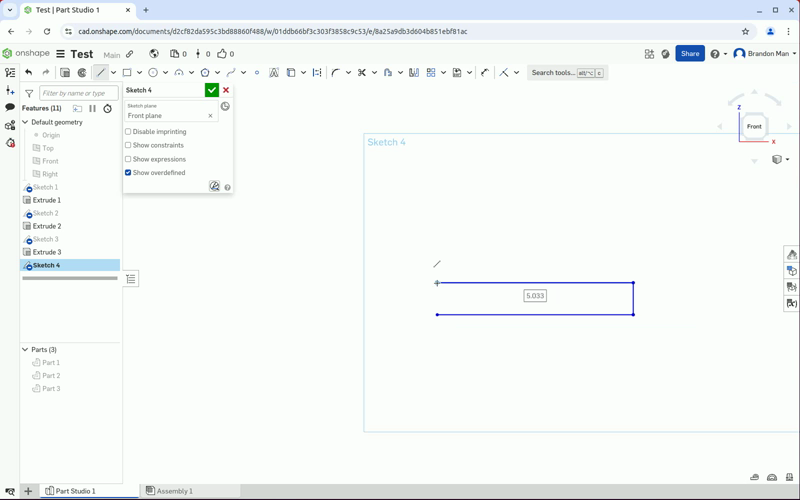
scroll(-6)
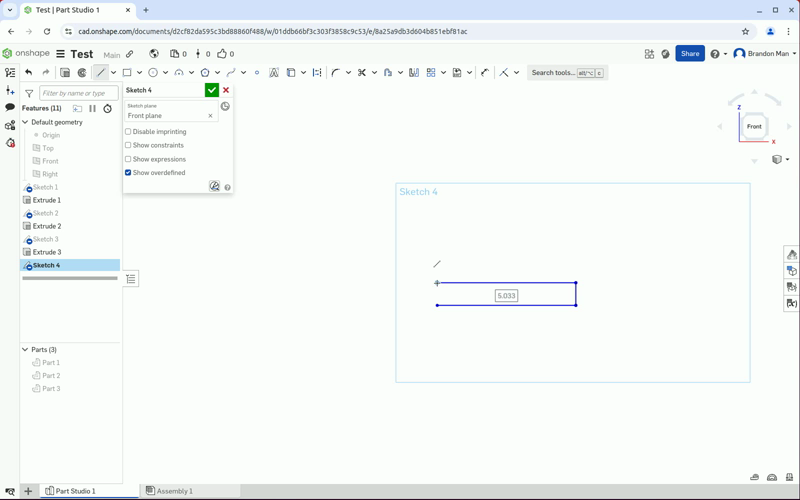
scroll(-6)
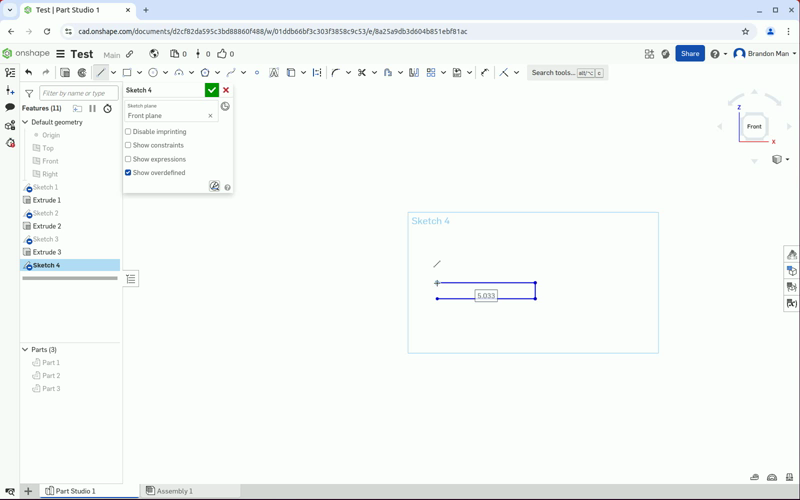
scroll(-6)
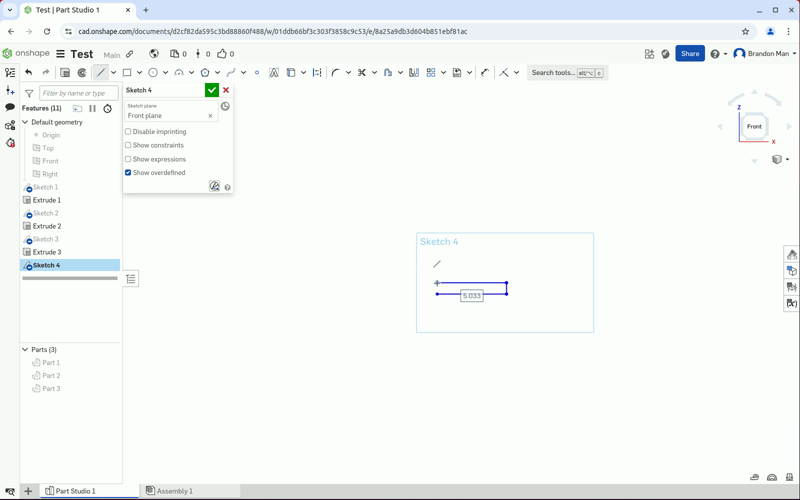
scroll(-6)
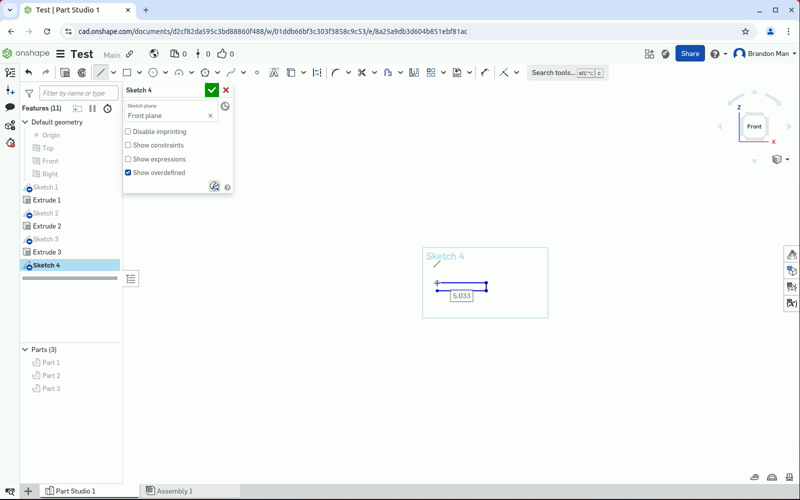
scroll(-6)
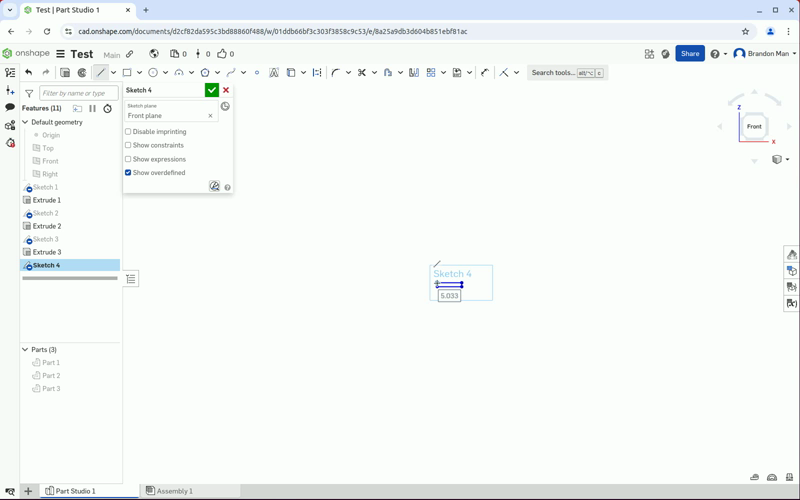
key_up(shift)
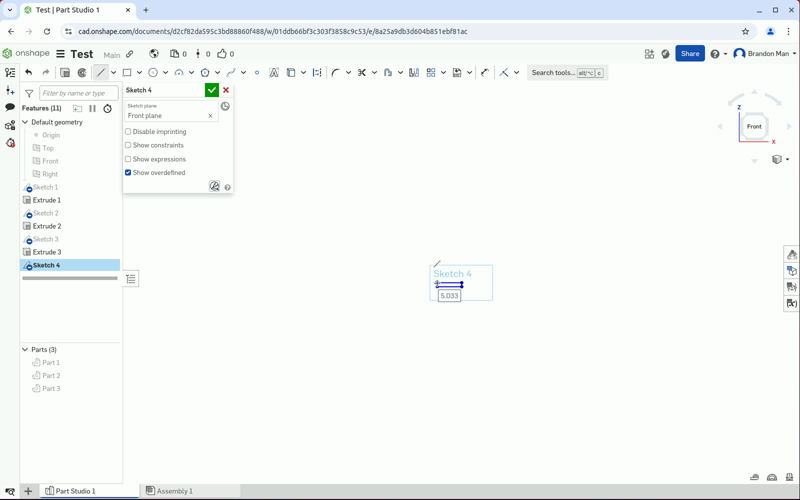
mouse_move(467, 282)
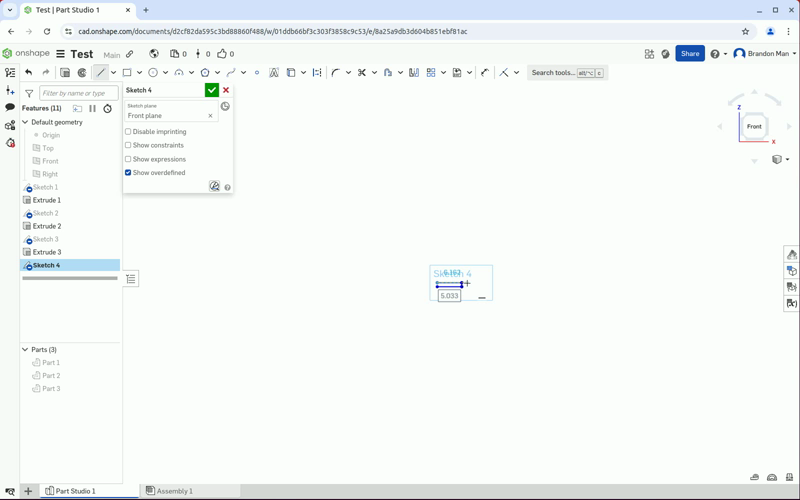
key_down(shift)
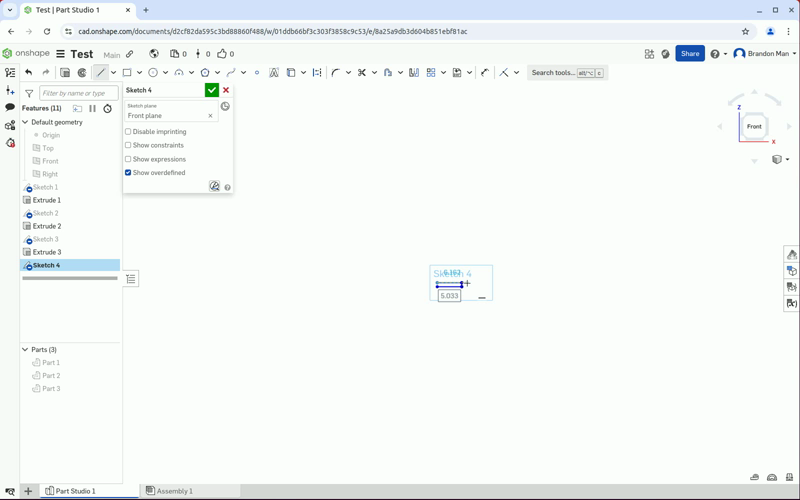
mouse_move(437, 286)
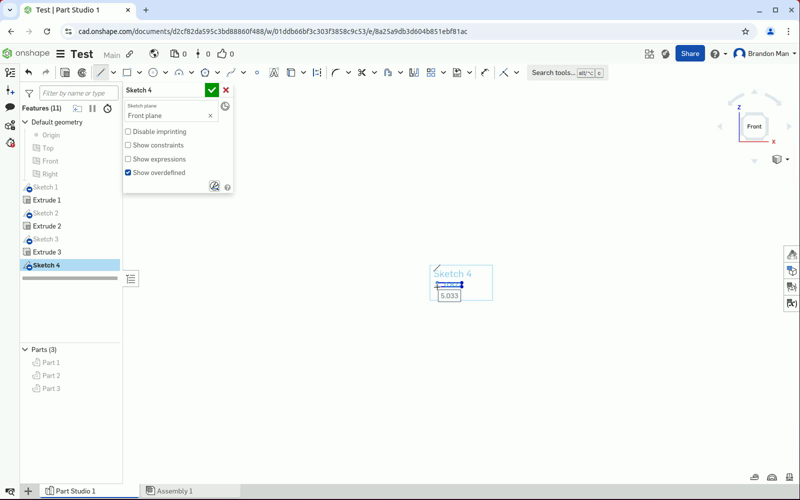
scroll(6)
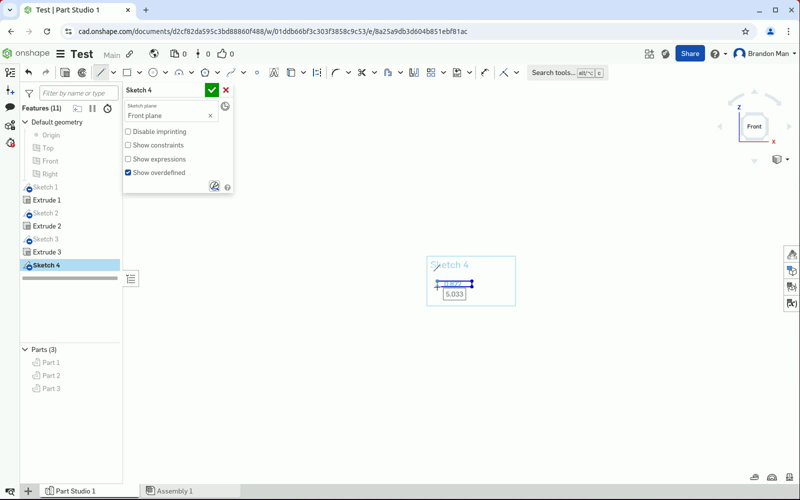
scroll(6)
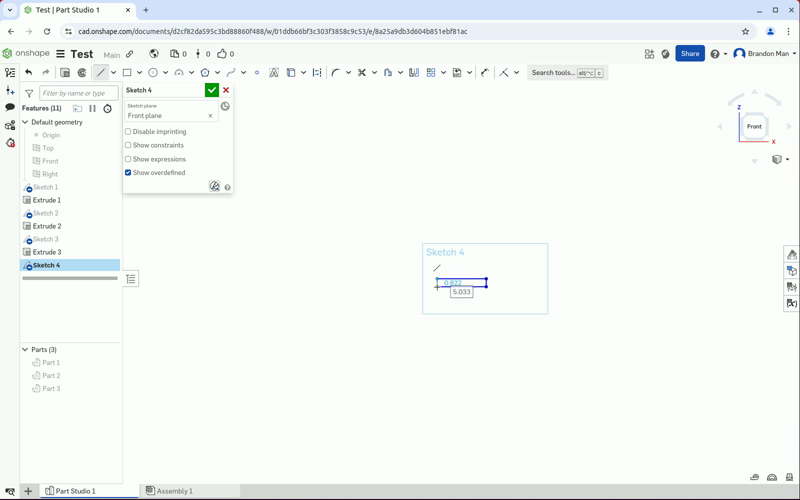
scroll(6)
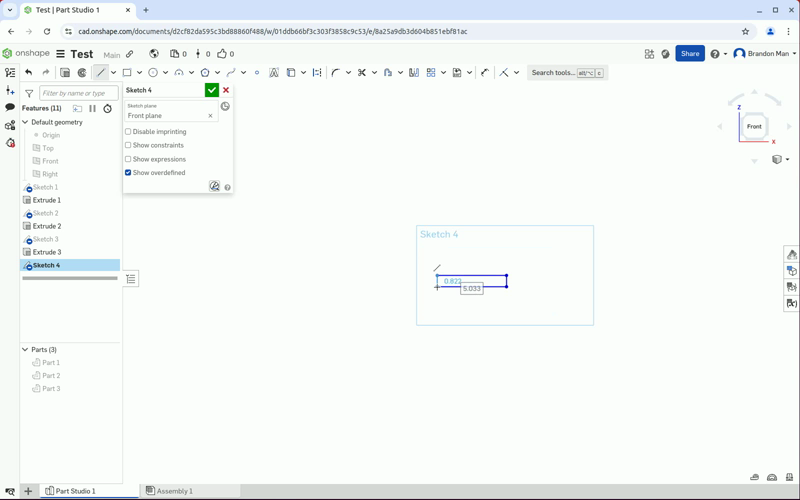
scroll(6)
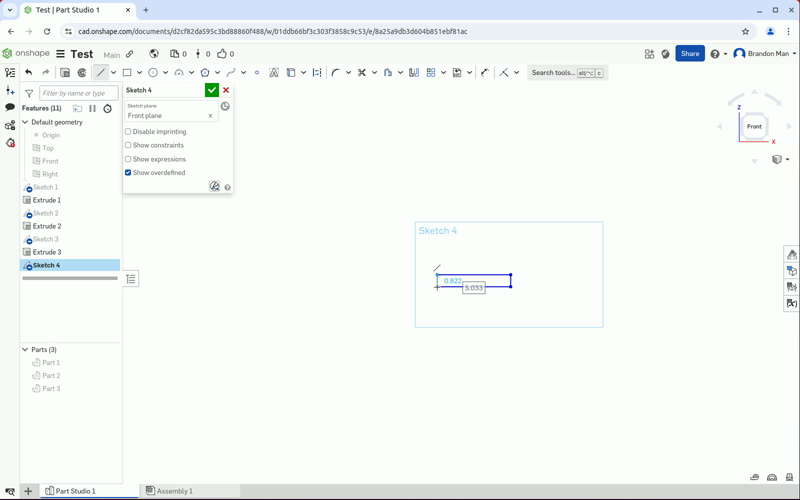
scroll(6)
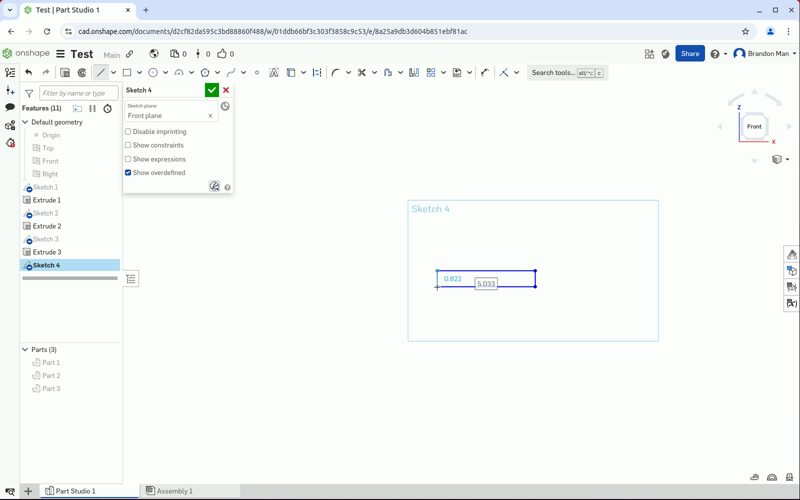
scroll(6)
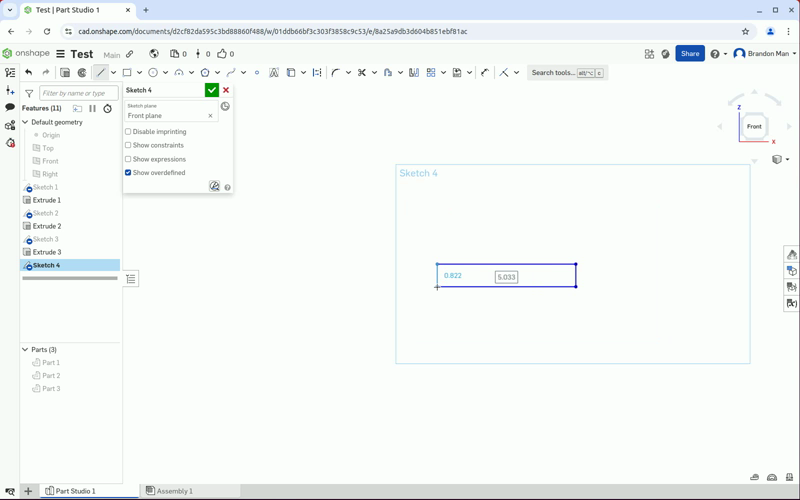
scroll(6)
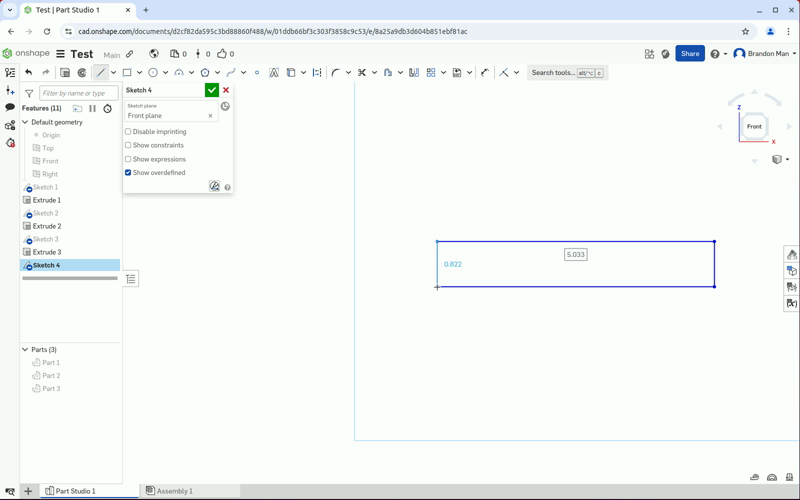
key_up(shift)
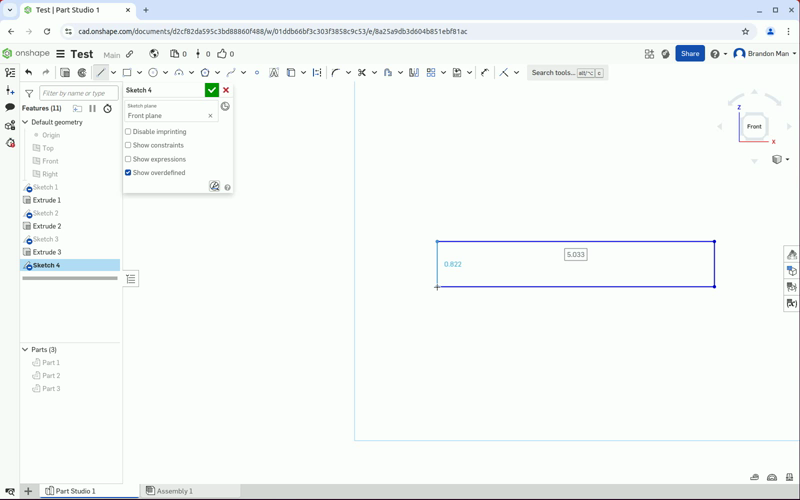
click(437, 286)
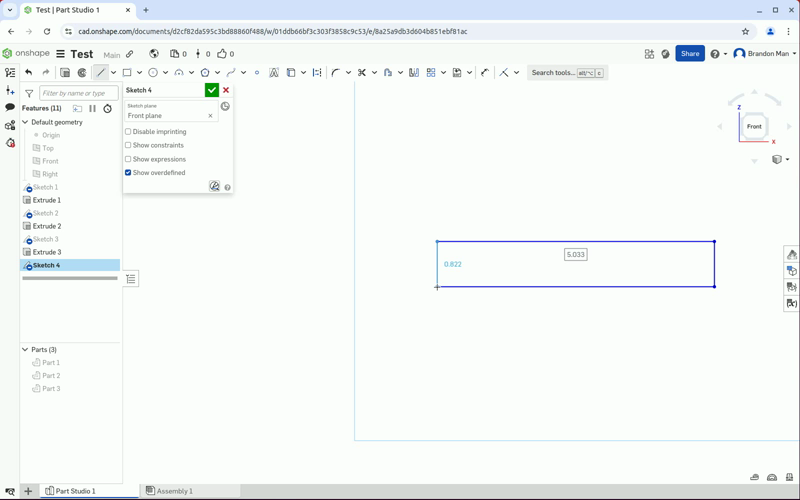
scroll(-6)
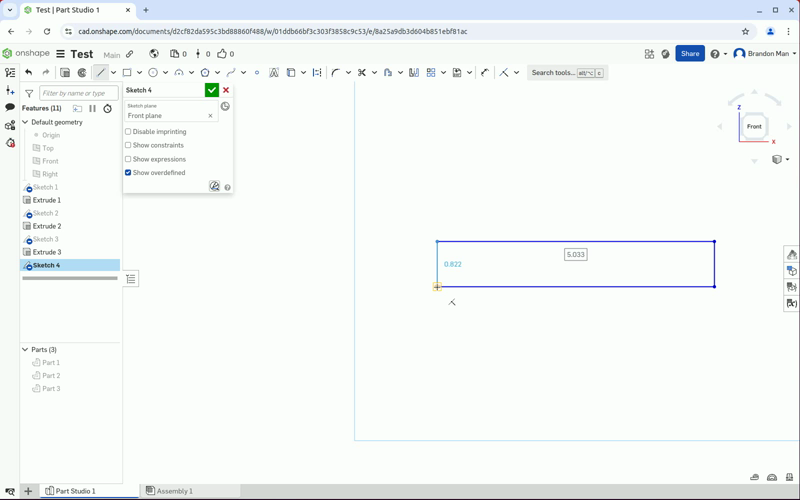
scroll(-6)
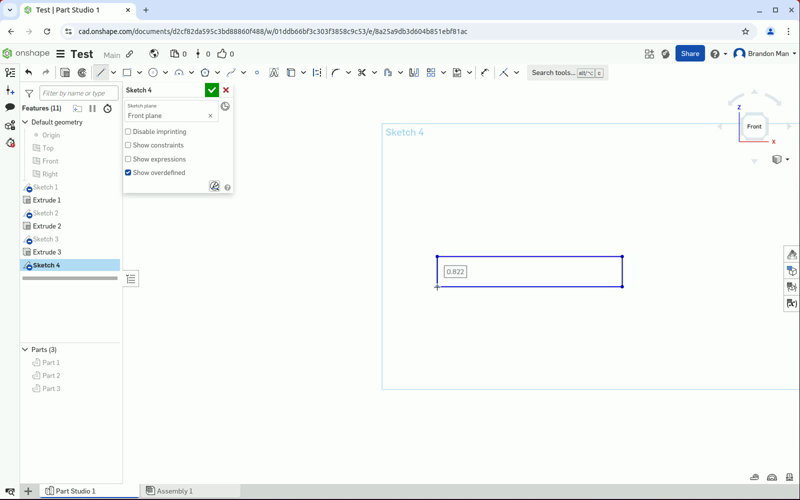
scroll(-6)
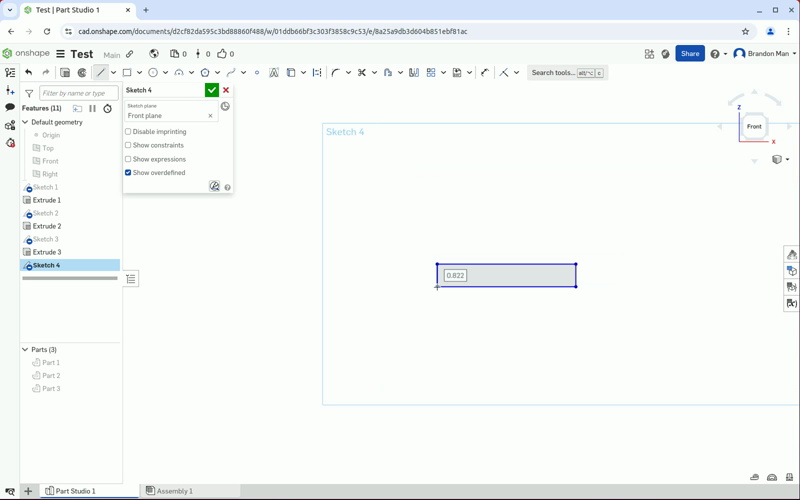
scroll(-6)
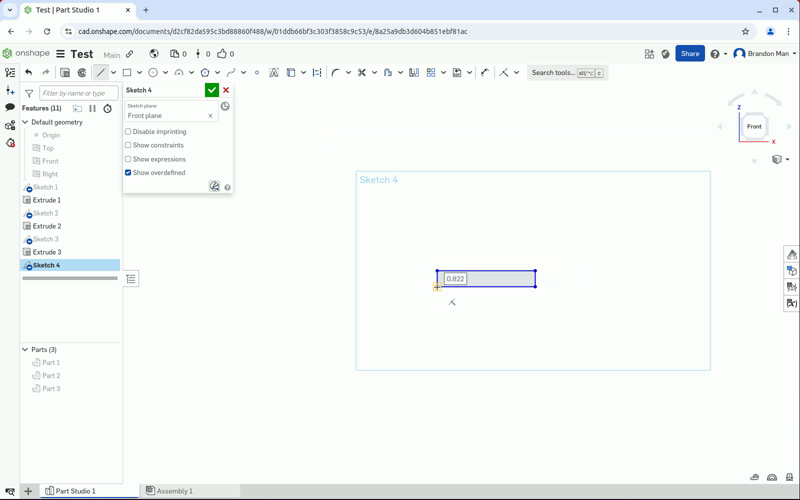
scroll(-6)
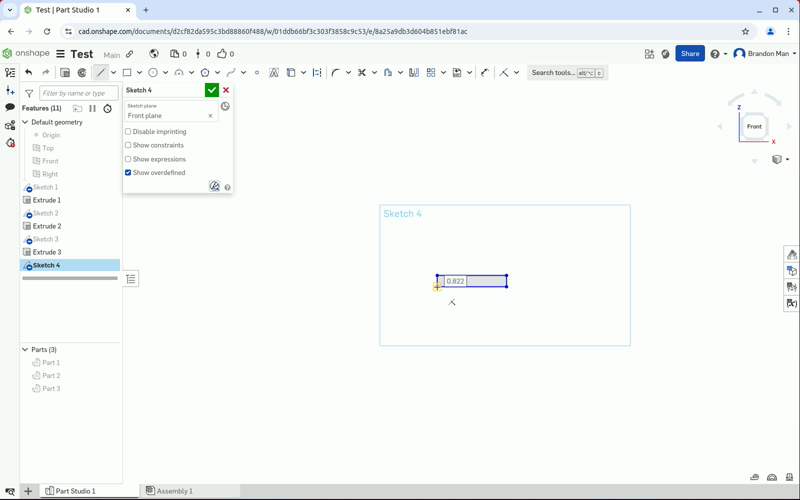
scroll(-6)
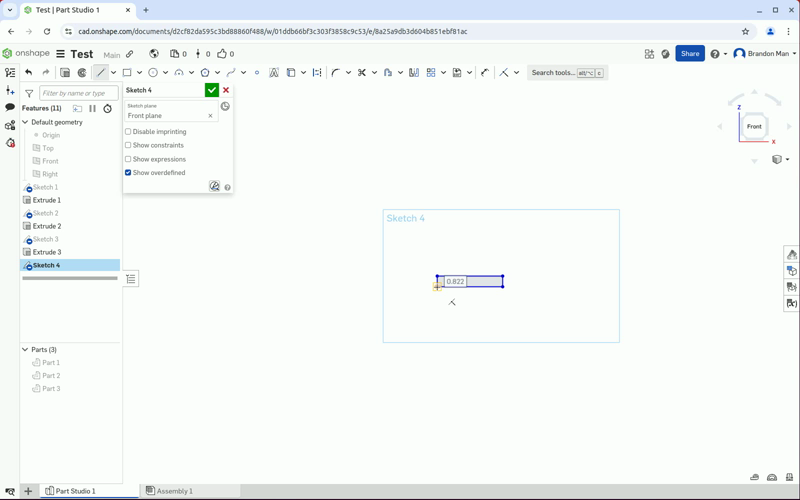
scroll(-6)
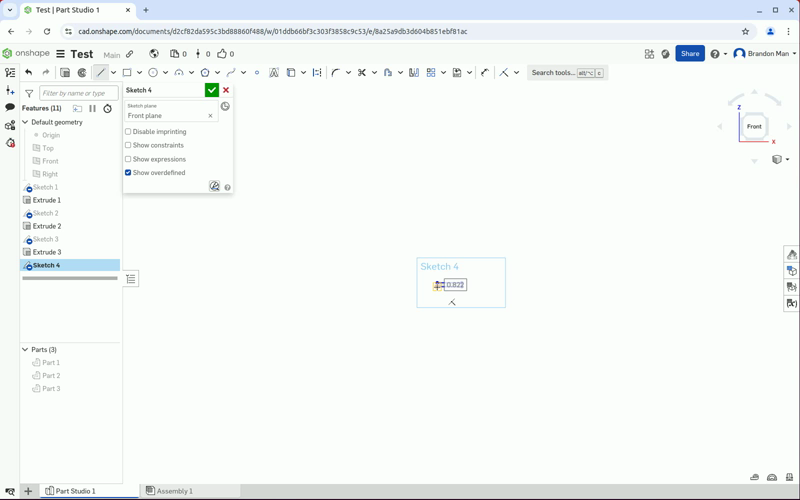
key(esc)
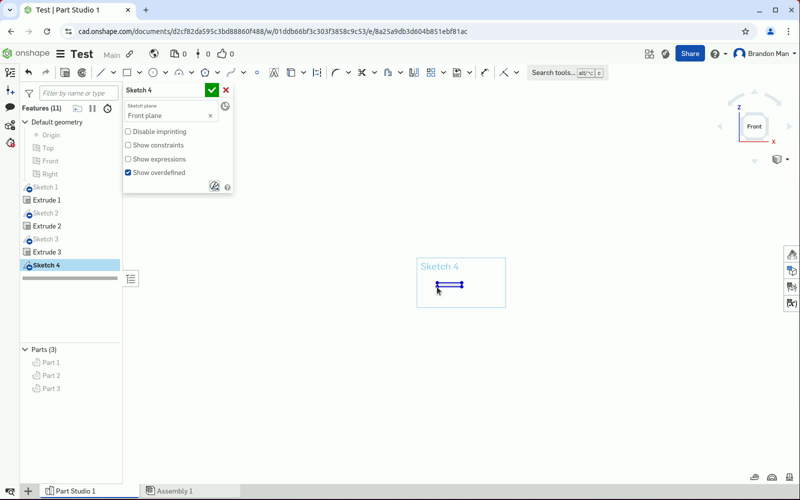
mouse_move(460, 283)
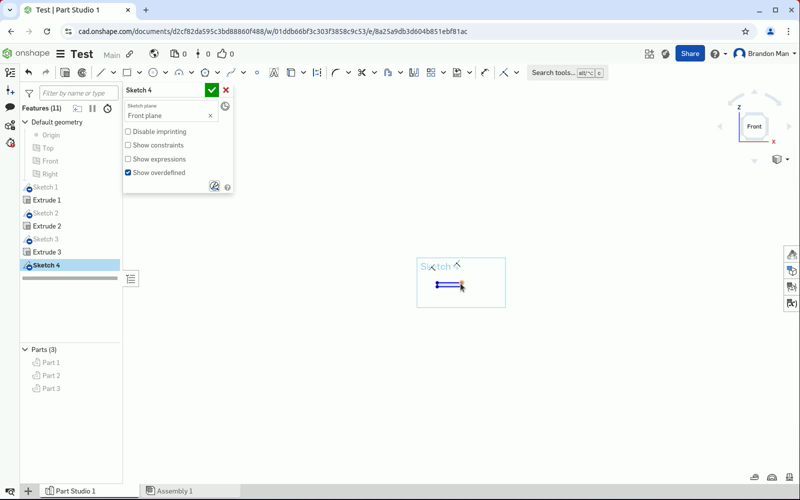
scroll(6)
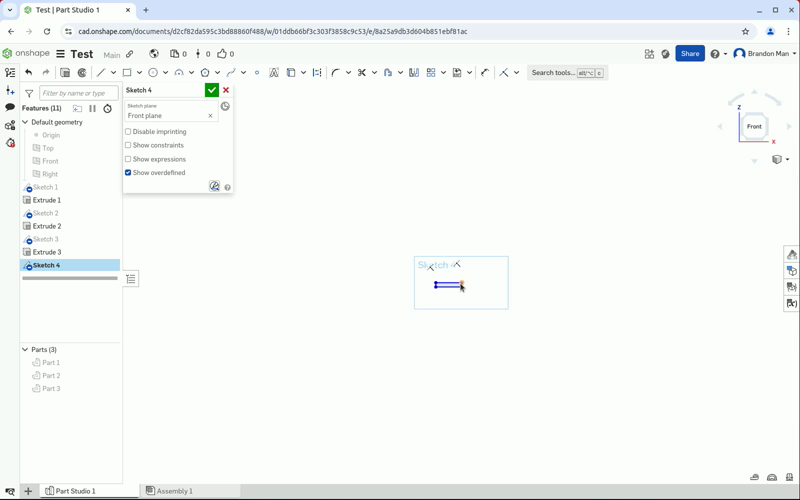
scroll(6)
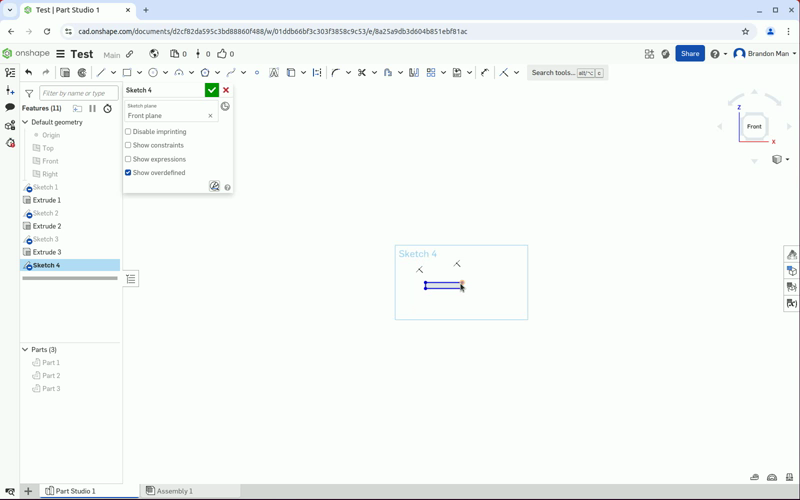
scroll(6)
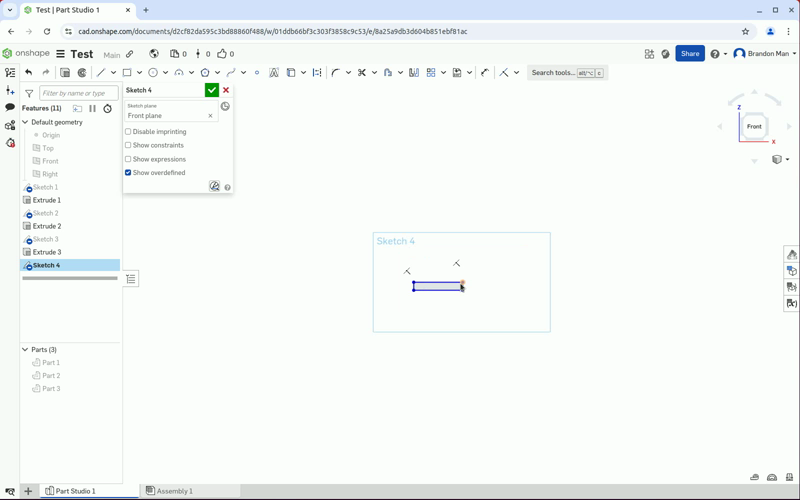
scroll(6)
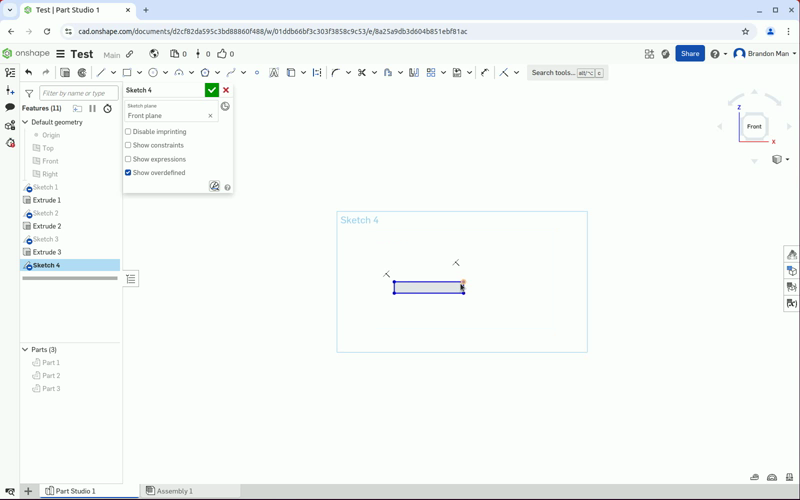
scroll(6)
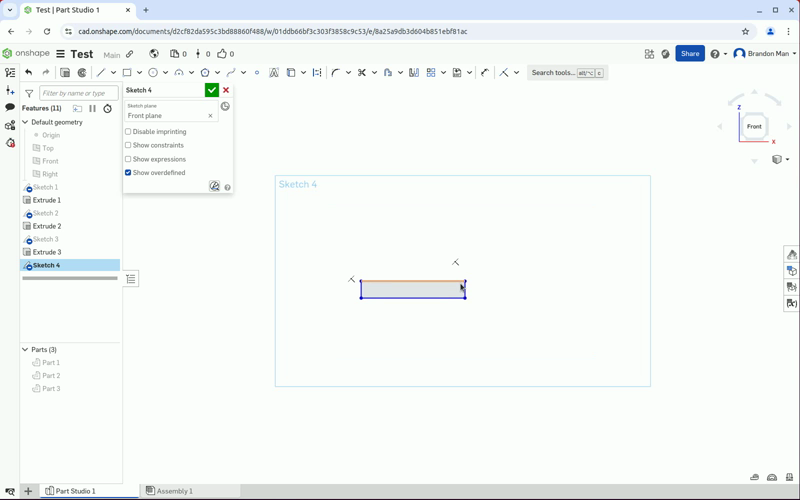
scroll(6)
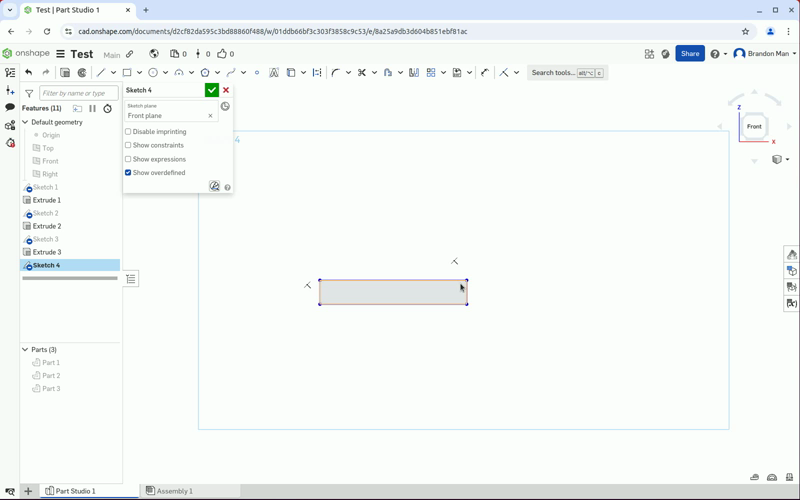
scroll(6)
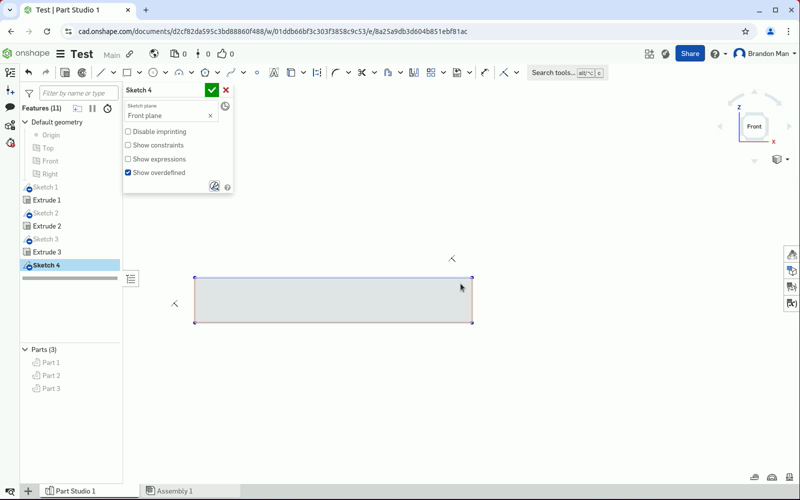
click(460, 283)
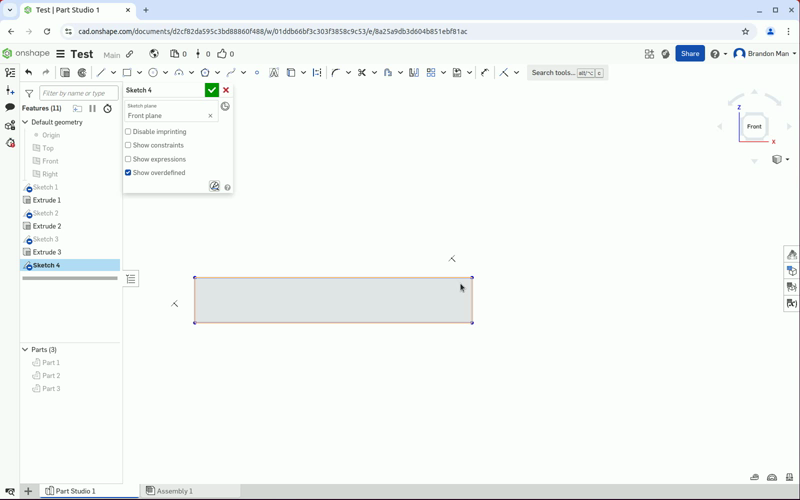
scroll(-6)
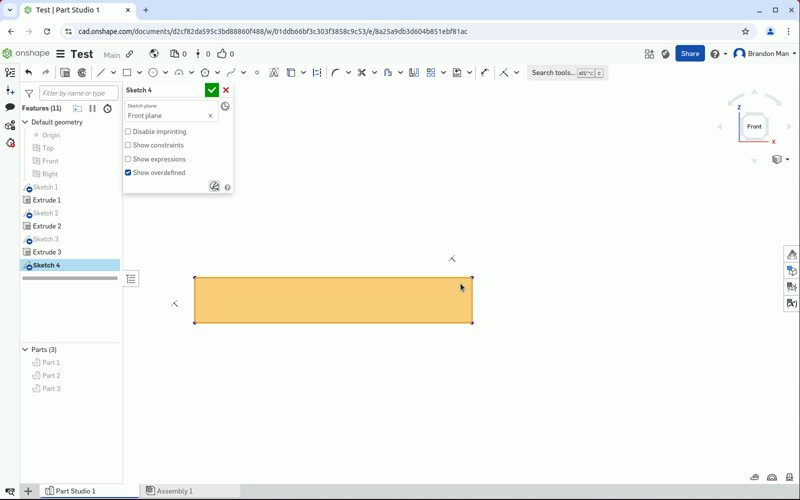
scroll(-6)
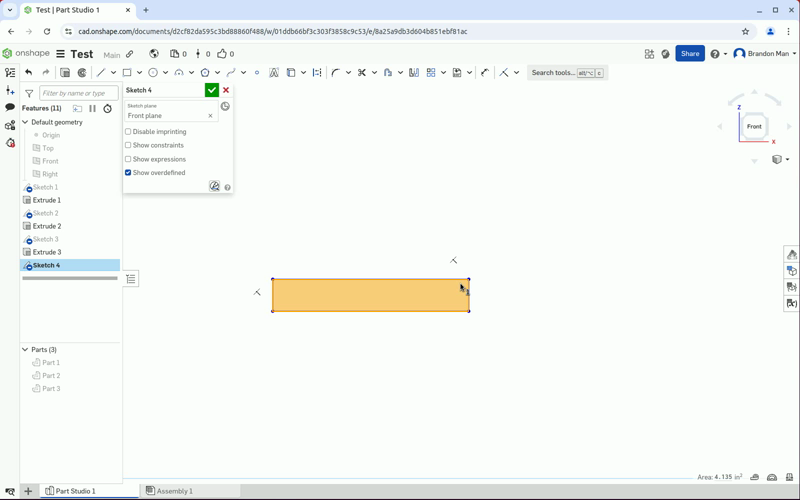
scroll(-6)
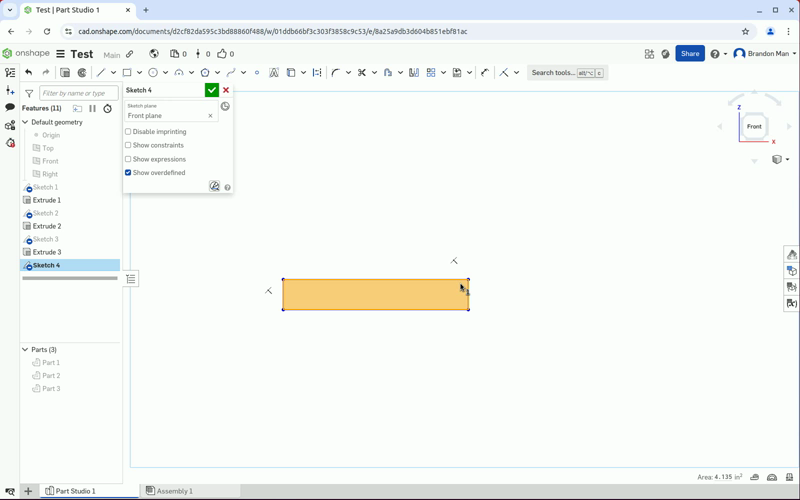
scroll(-6)
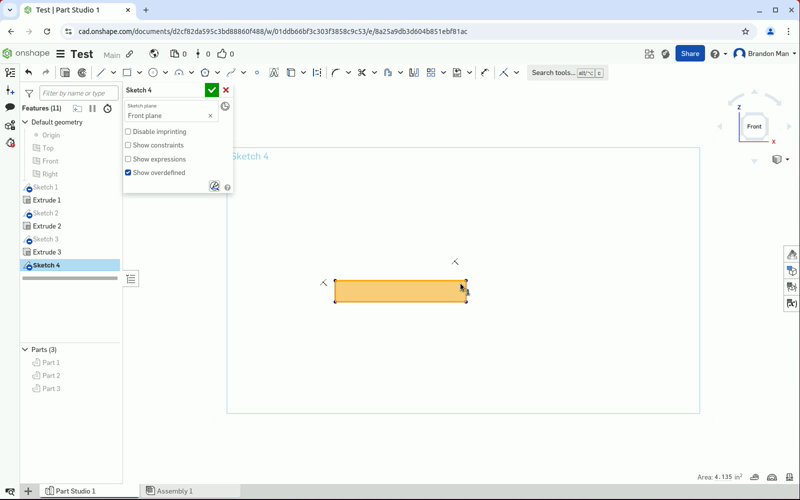
scroll(-6)
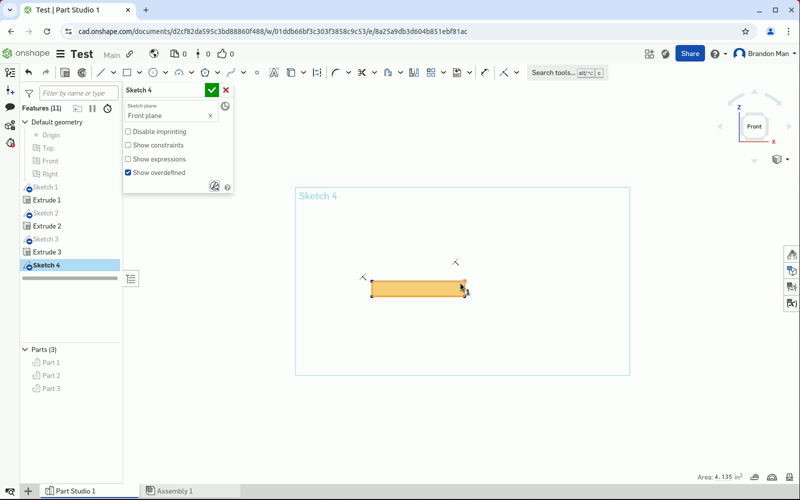
scroll(-6)
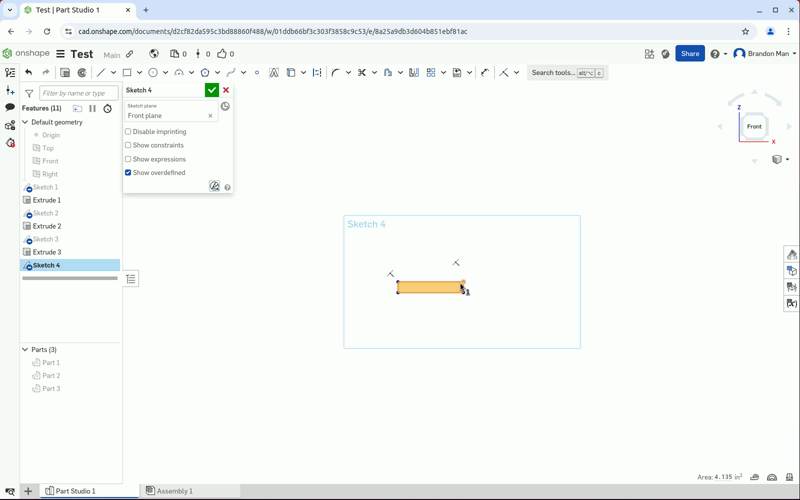
scroll(-6)
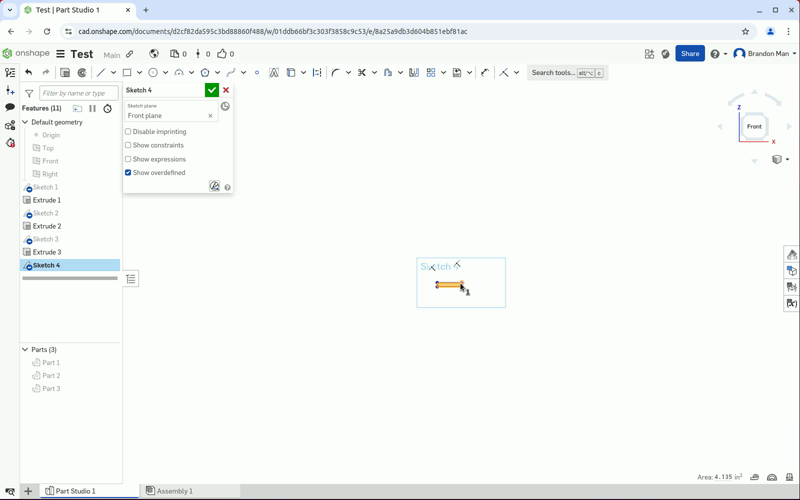
mouse_move(73, 352)
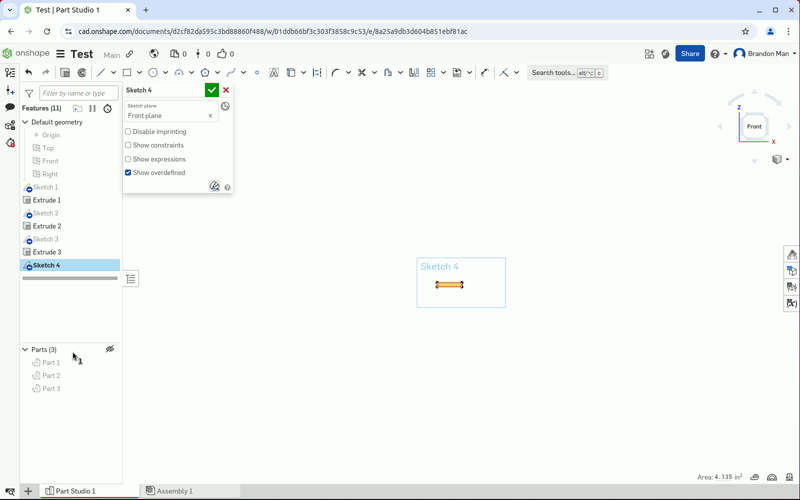
key(shift+y)
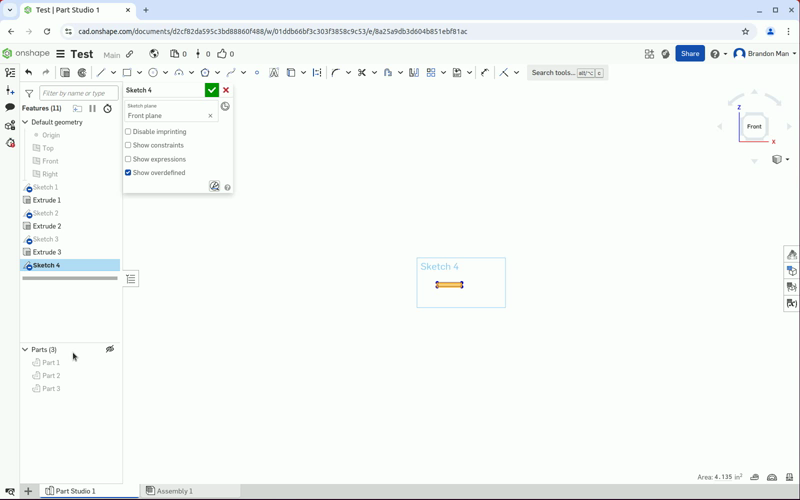
key(shift+e)
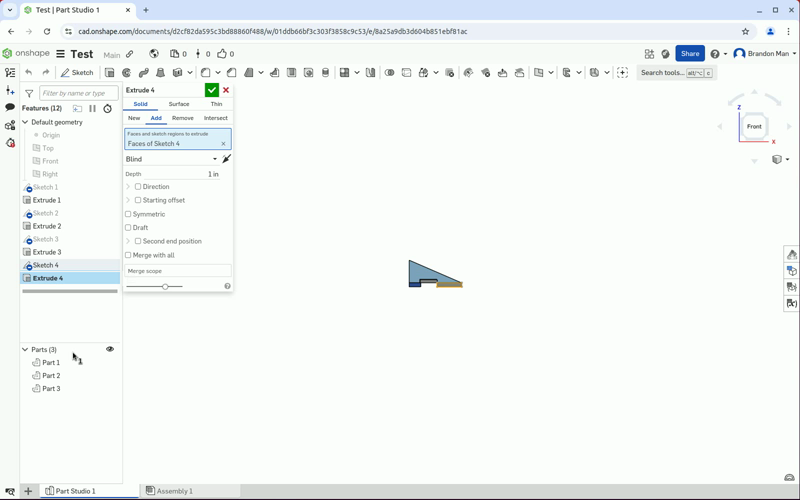
mouse_move(143, 106)
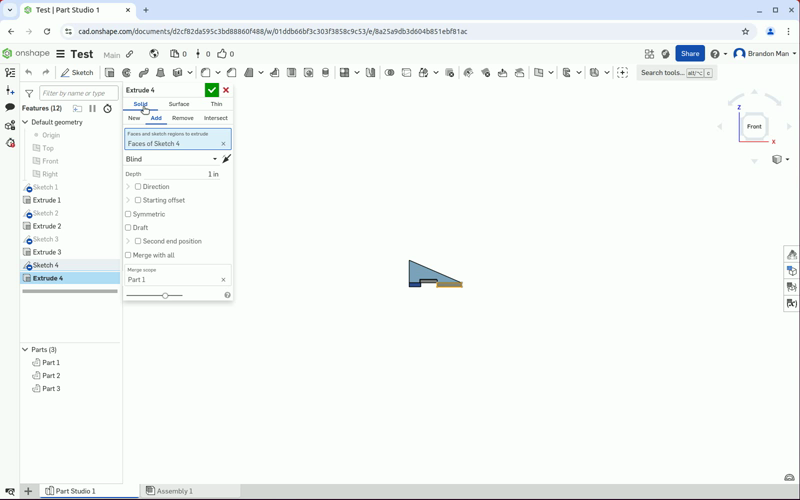
click(143, 106)
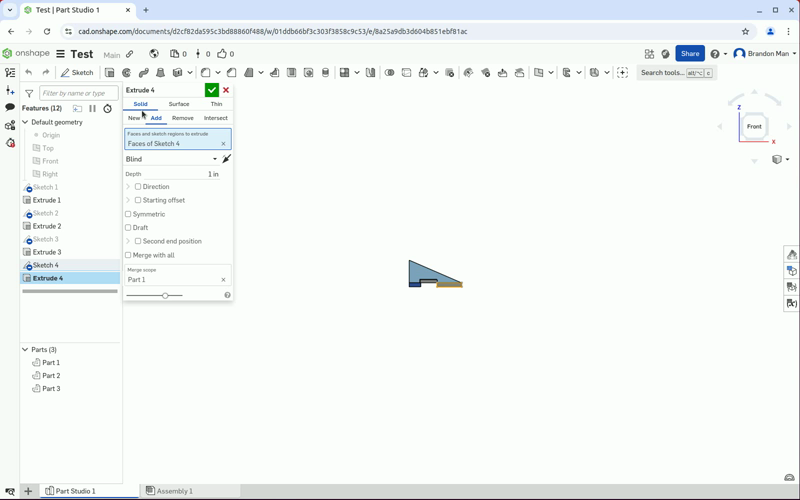
mouse_move(137, 120)
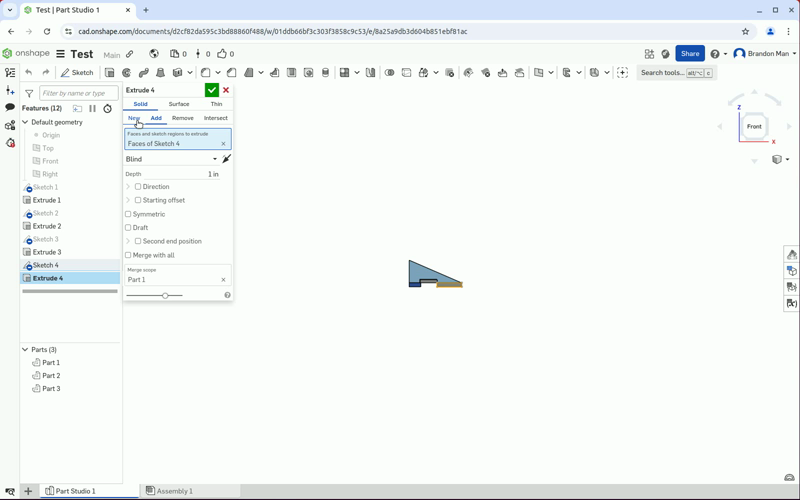
click(137, 120)
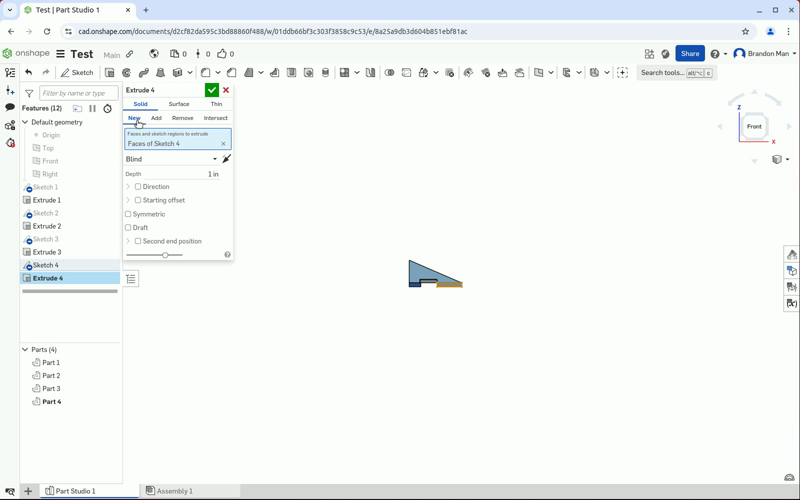
key(tab, 4)
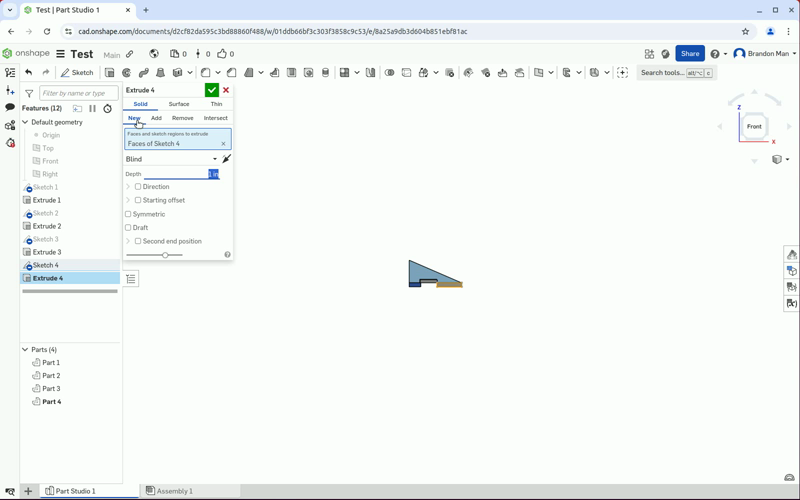
text(0.722)
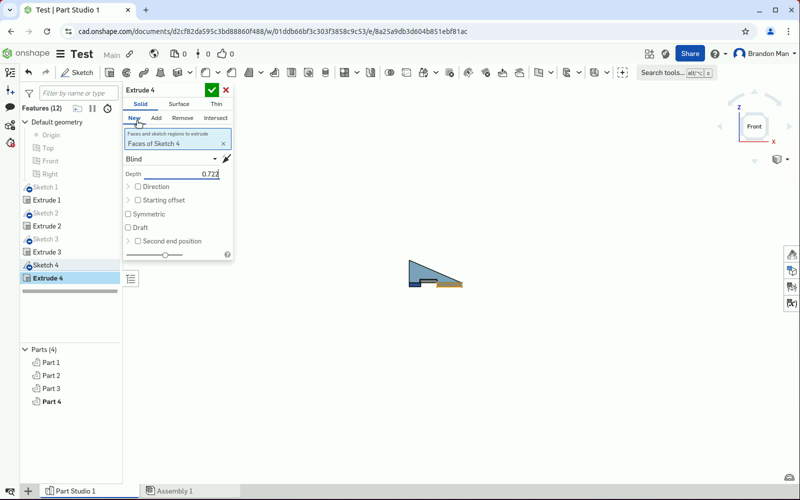
key(enter)
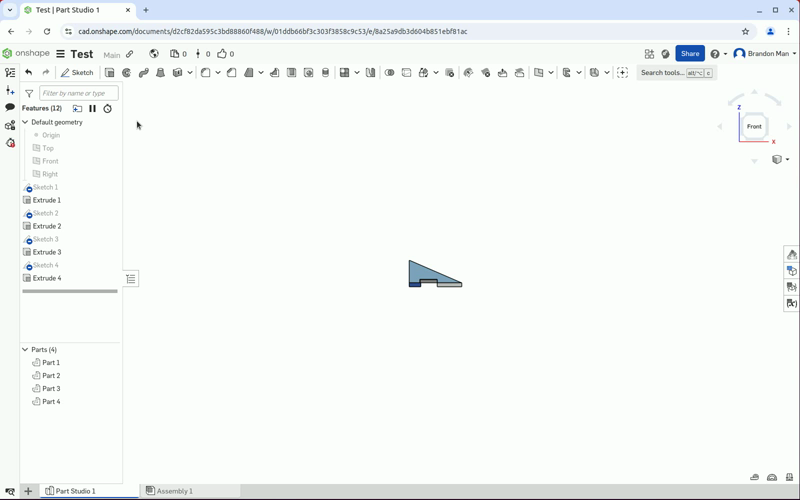
key(shift+h)
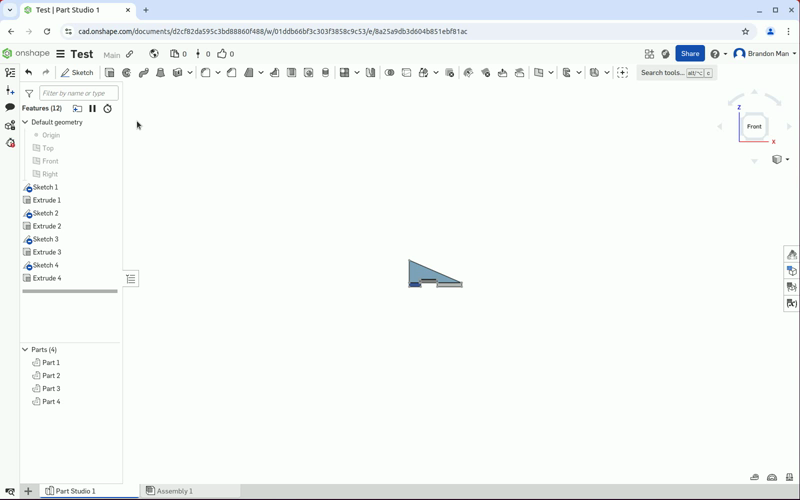
key(shift+h)
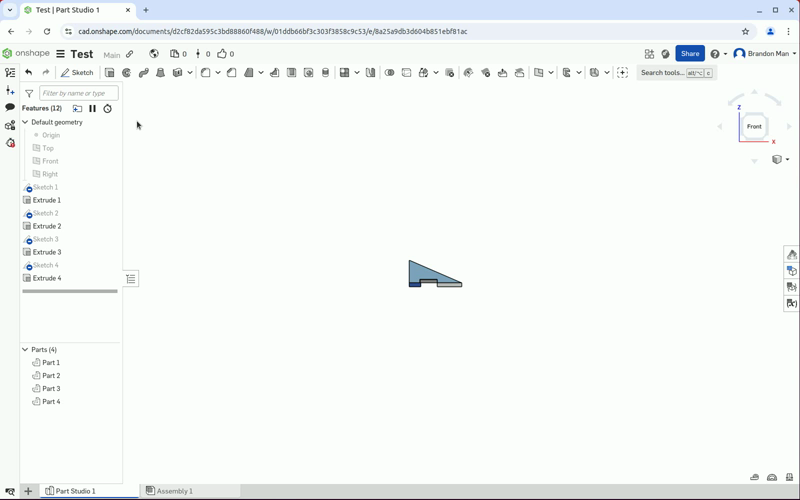
mouse_move(73, 189)
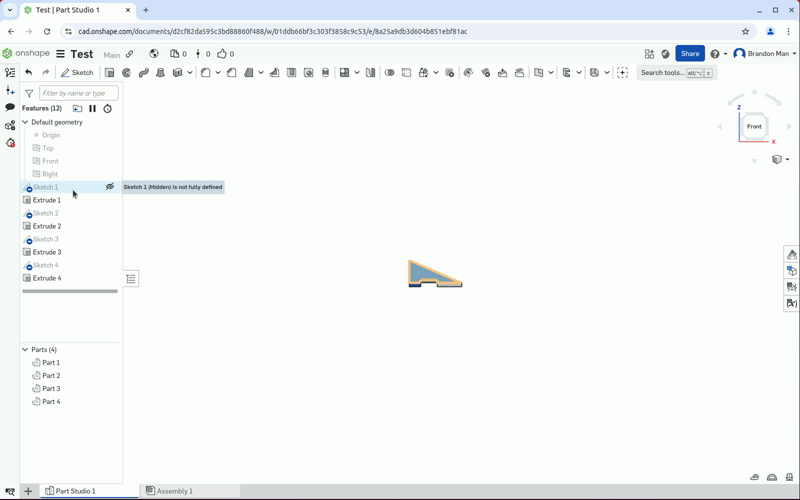
click(73, 189)
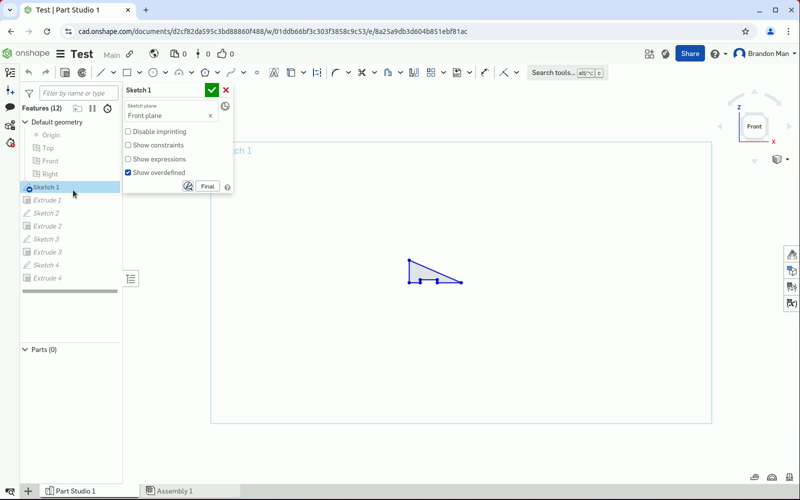
mouse_move(229, 92)
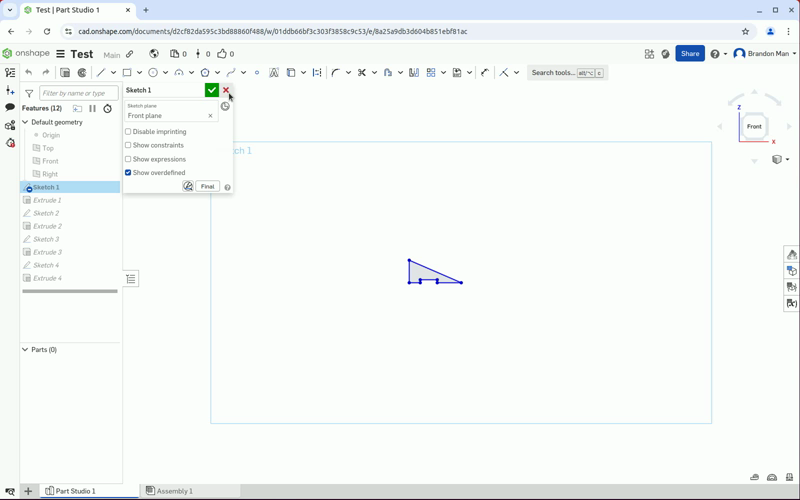
click(229, 92)
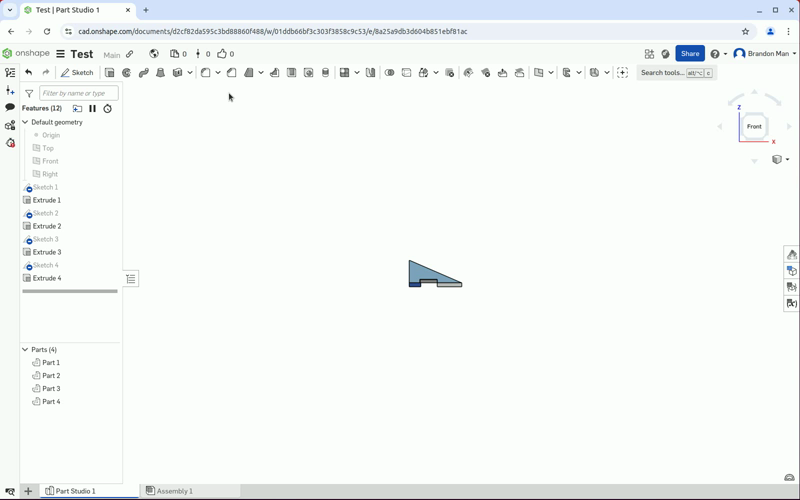
mouse_move(73, 352)
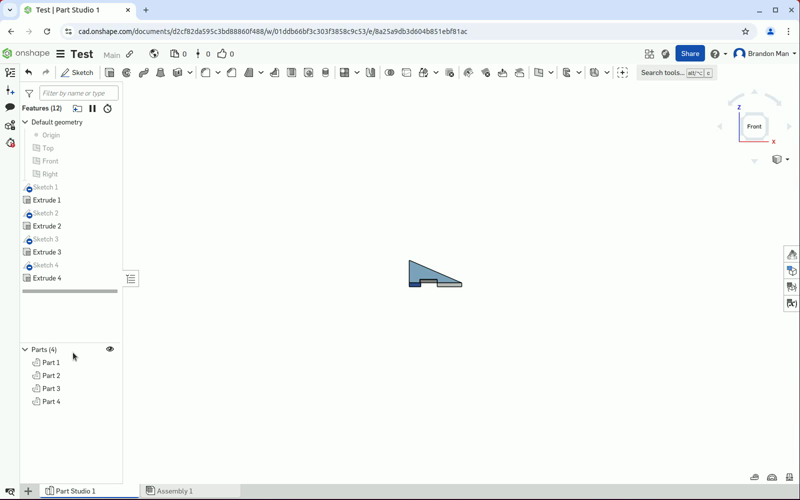
key(y)
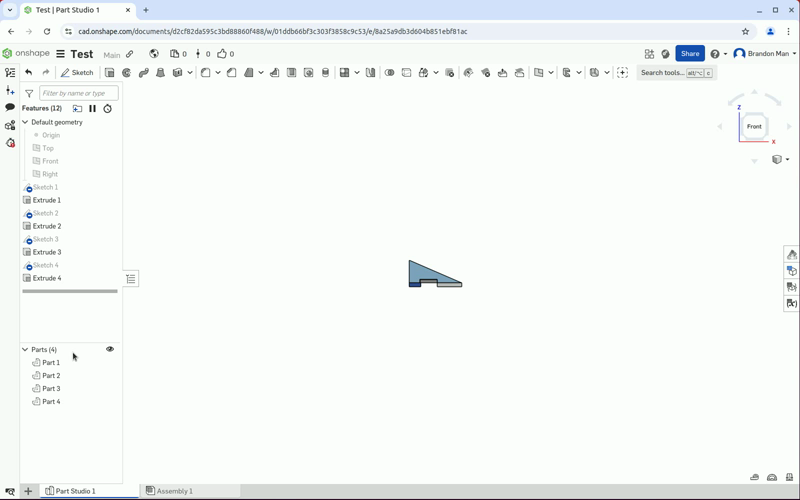
key(shift+p)
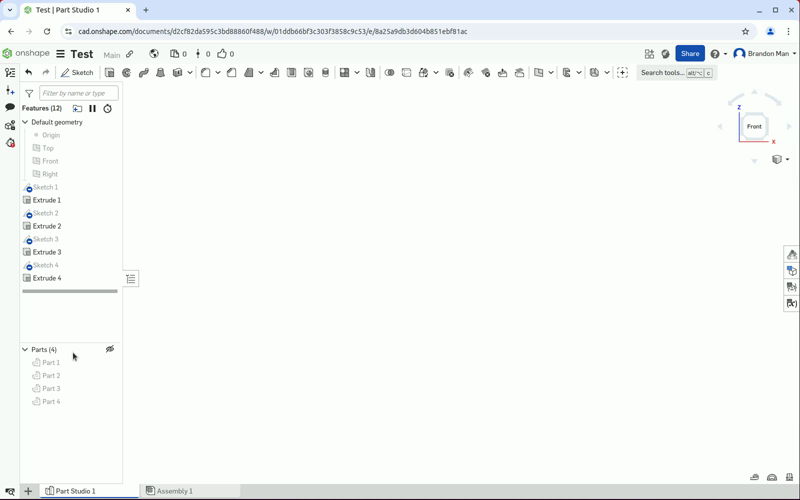
key(space)
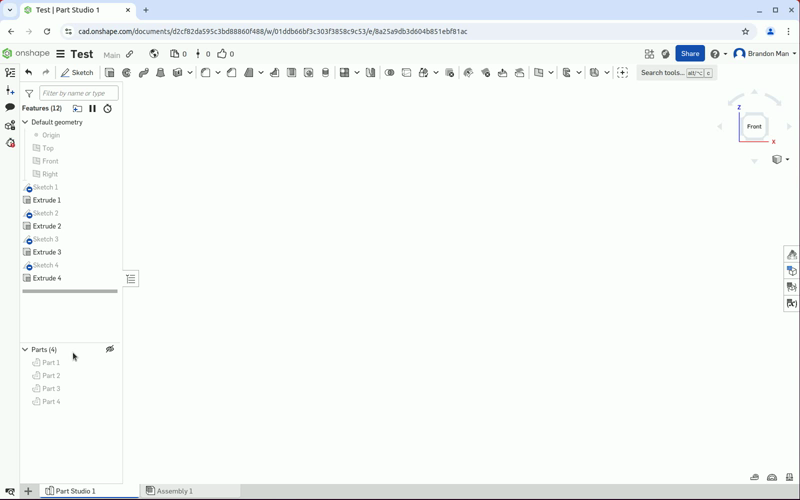
key_down(shift)
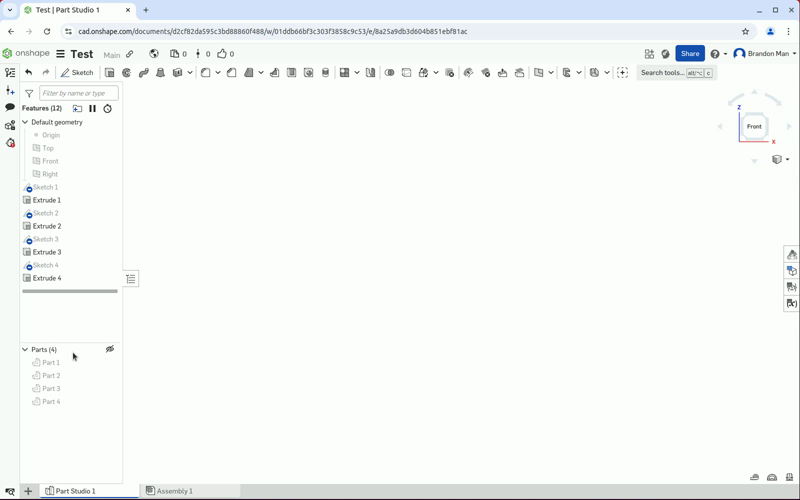
key(down)
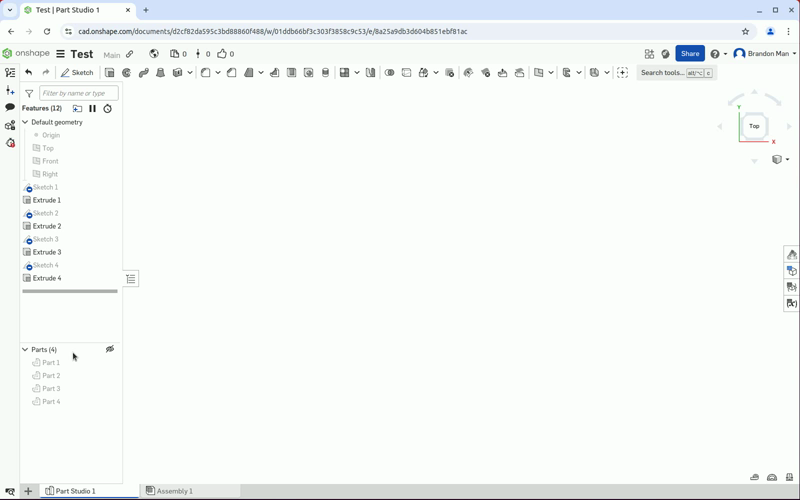
key_up(shift)
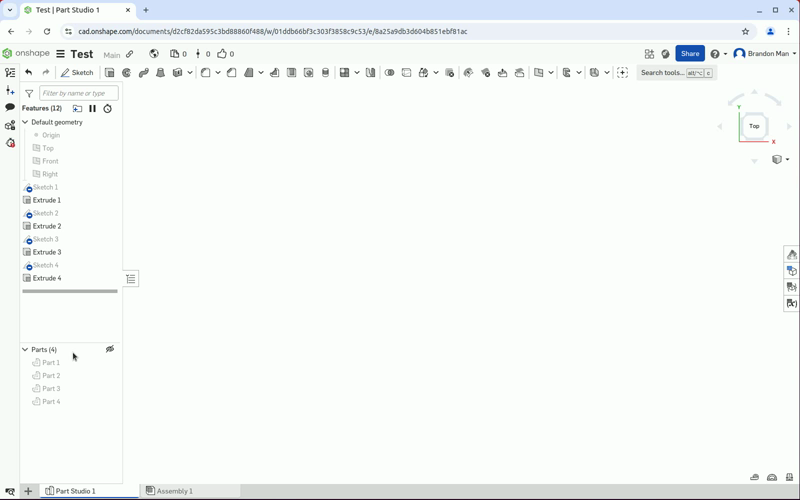
mouse_move(73, 352)
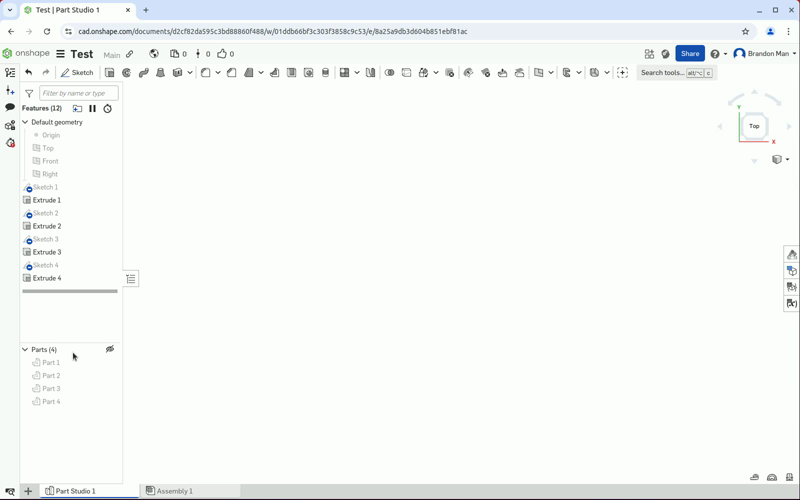
key(shift+y)
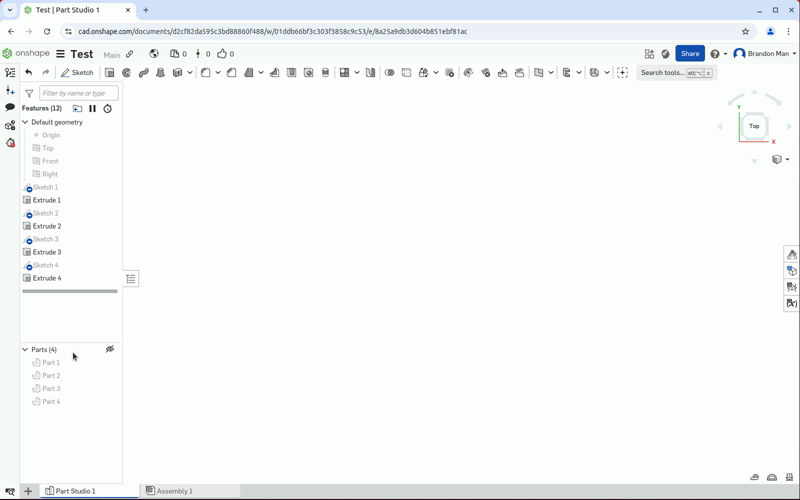
key(shift+s)
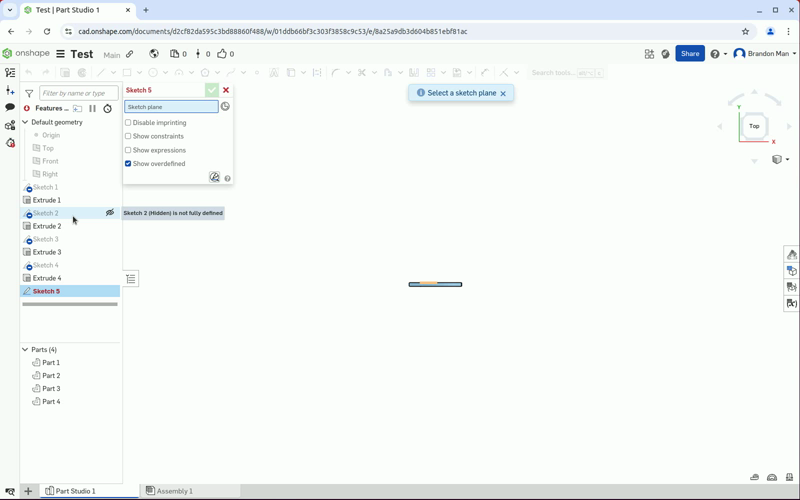
scroll(3)
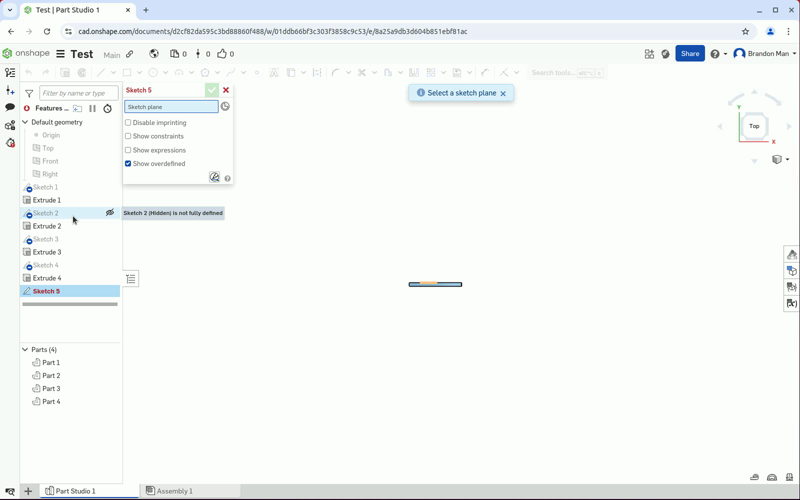
mouse_move(73, 150)
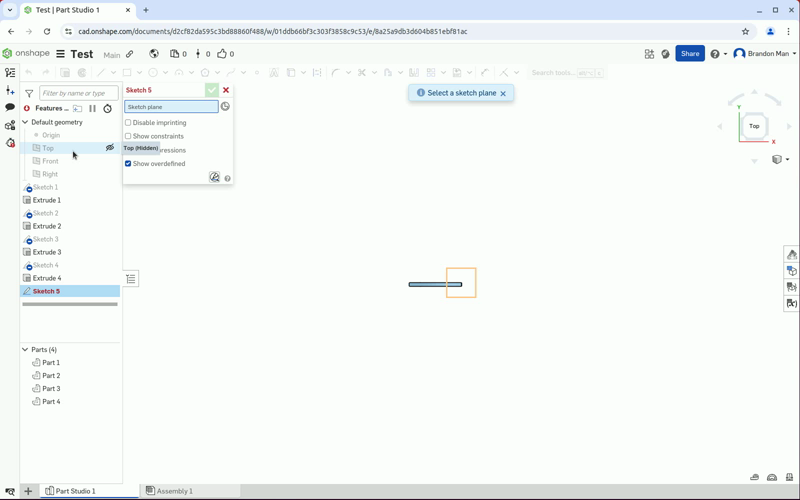
click(73, 150)
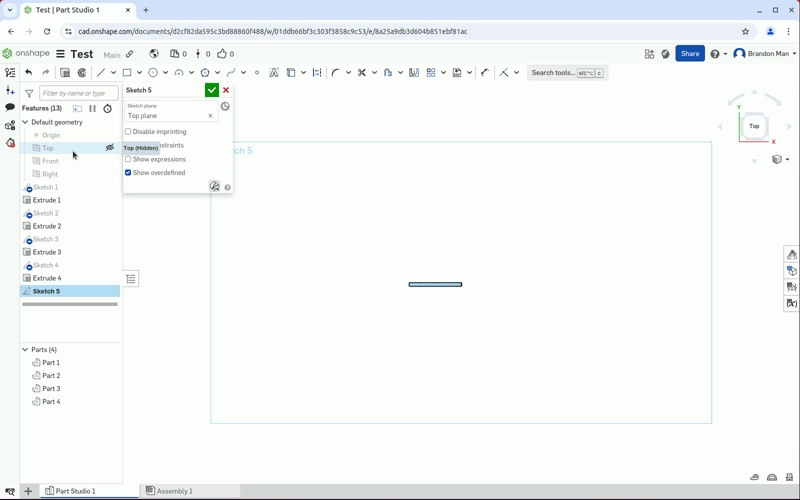
mouse_move(73, 352)
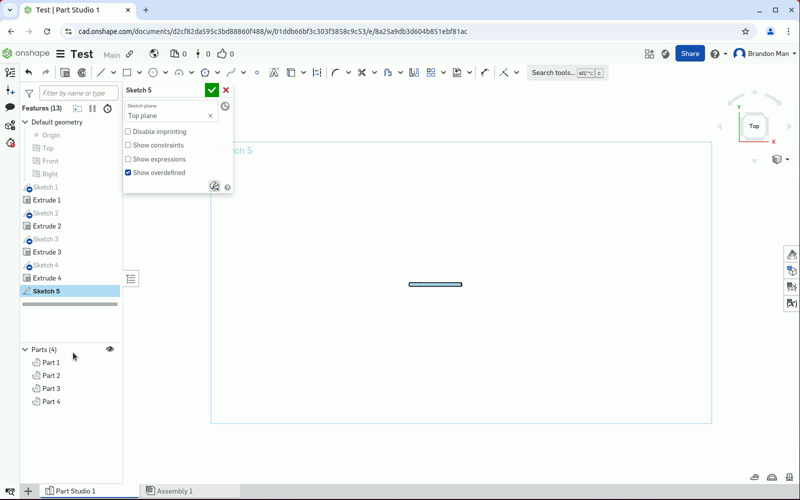
key(y)
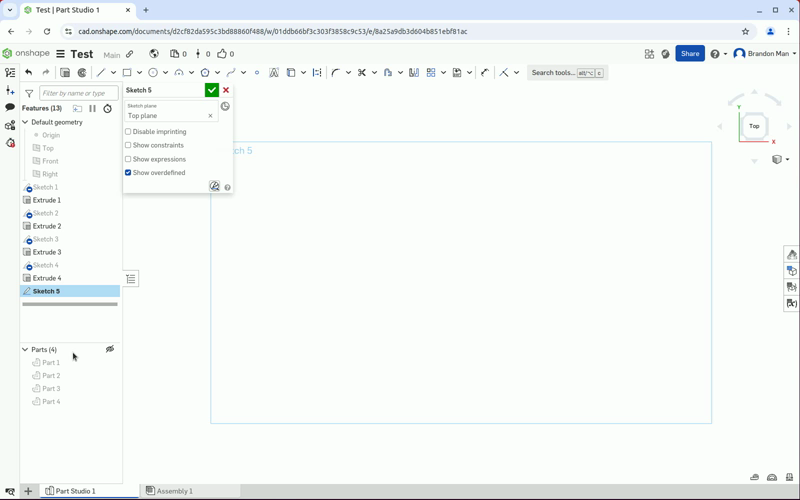
key(l)
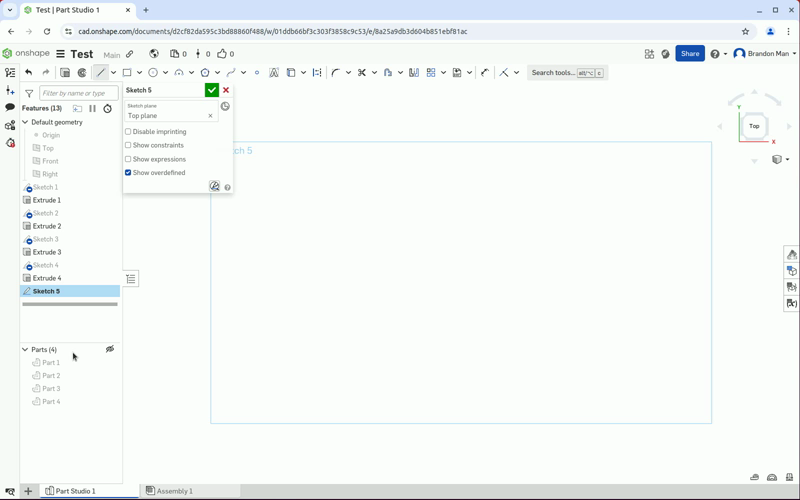
key_down(shift)
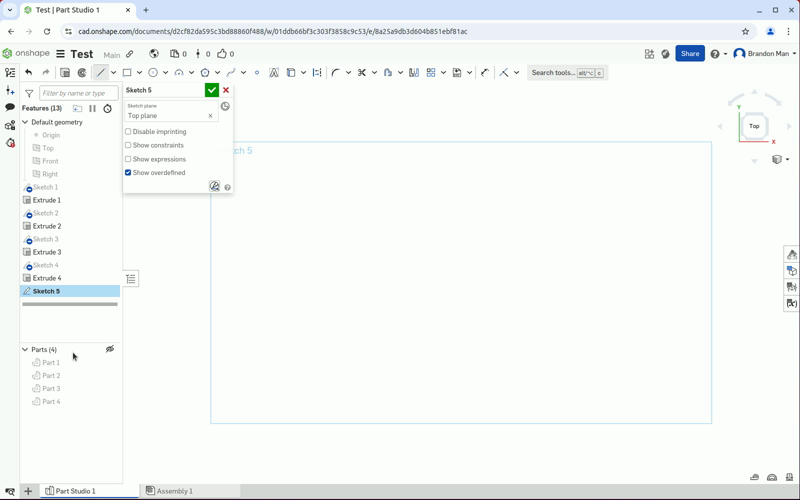
mouse_move(409, 282)
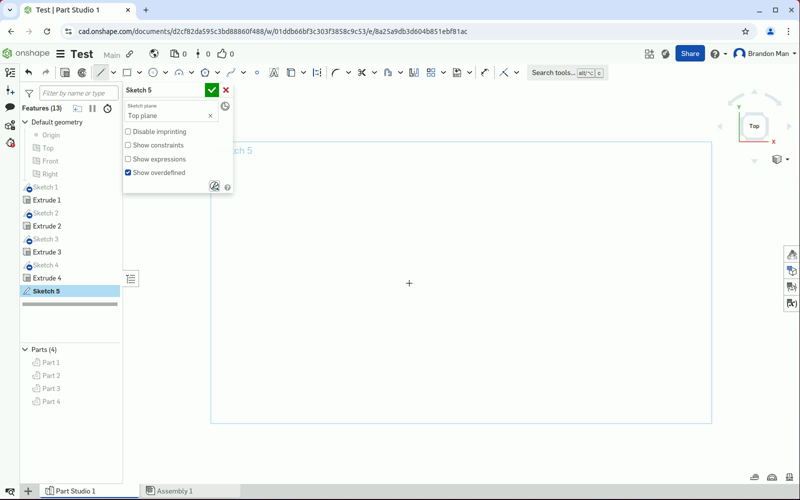
click(409, 282)
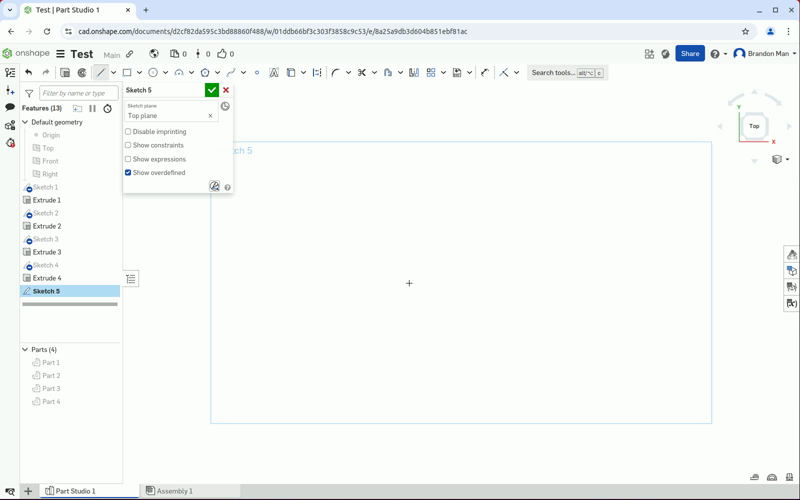
key_up(shift)
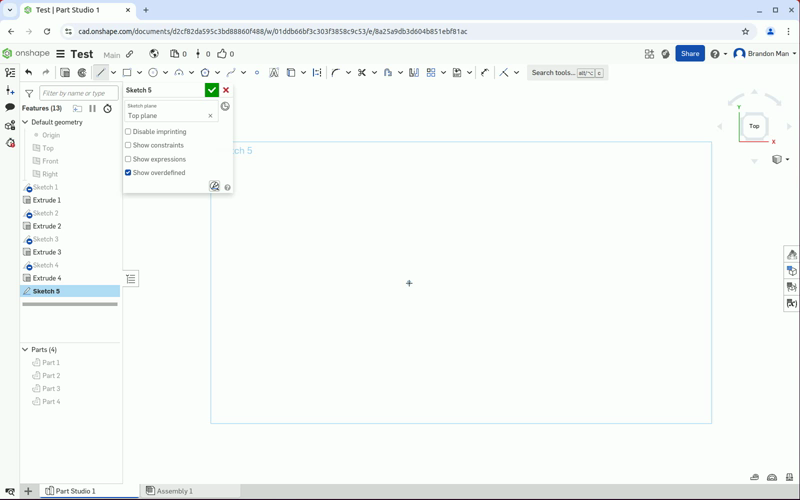
key_down(shift)
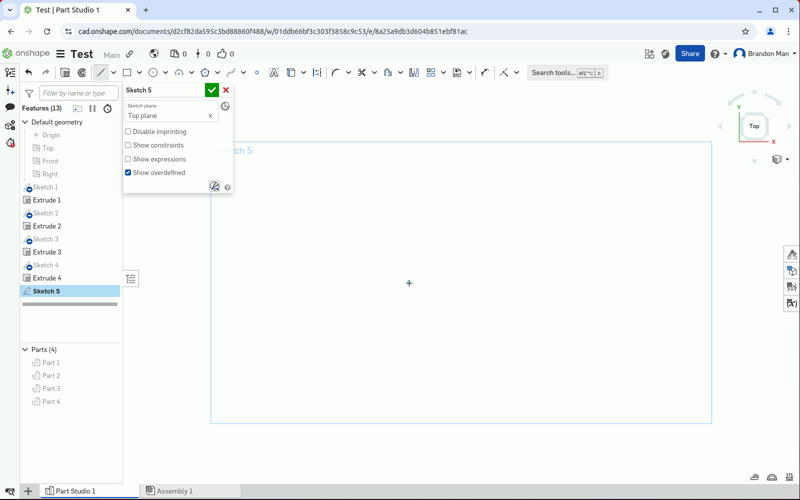
mouse_move(439, 282)
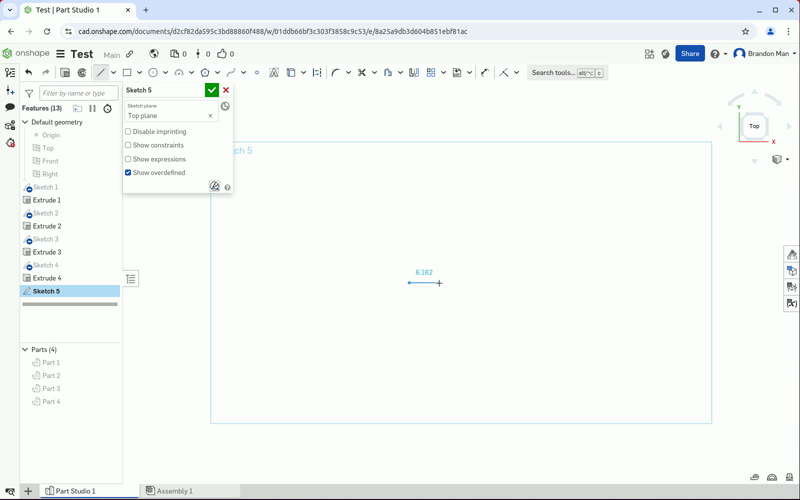
mouse_move(419, 282)
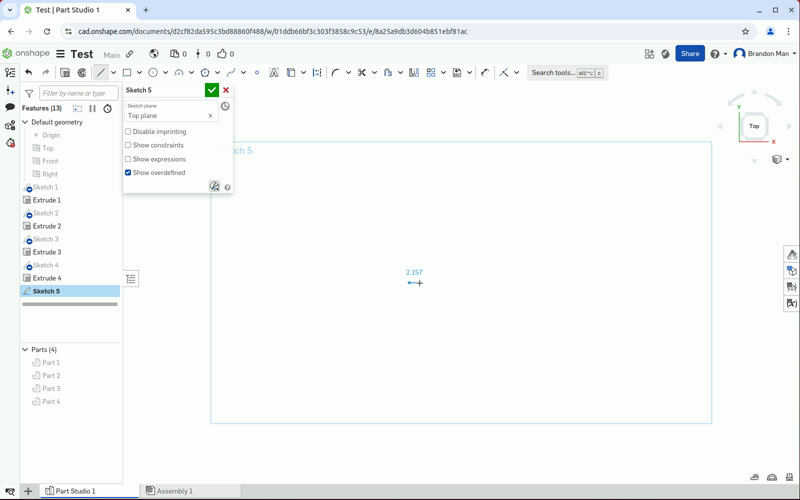
click(419, 282)
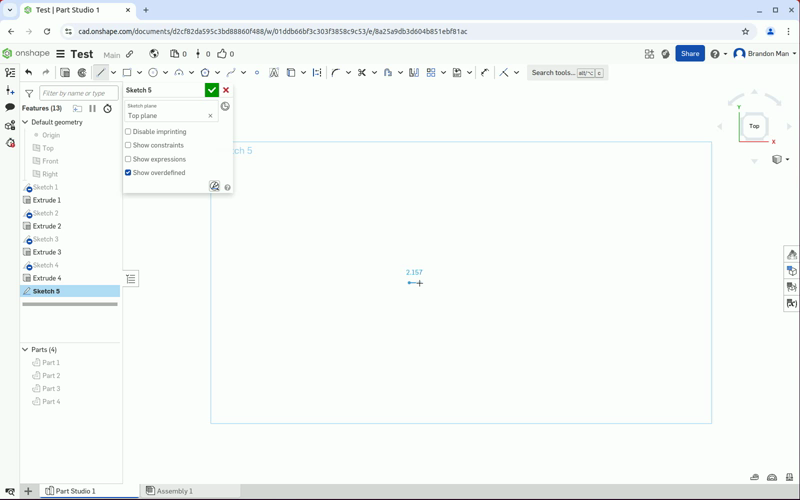
key_up(shift)
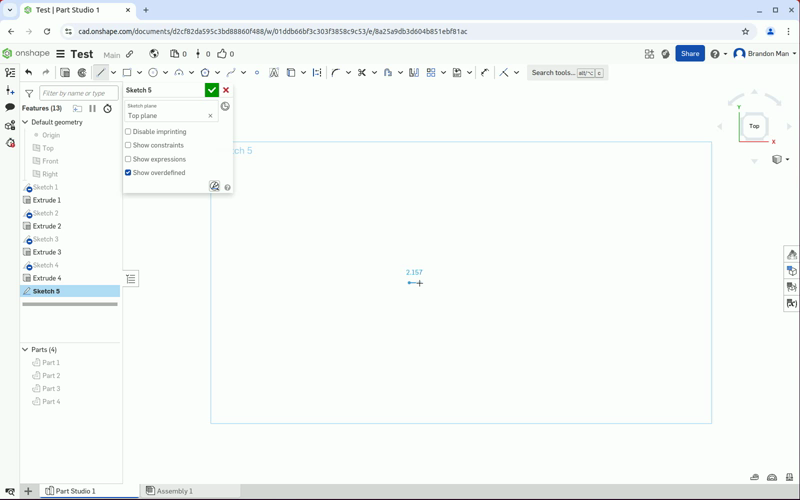
key_down(shift)
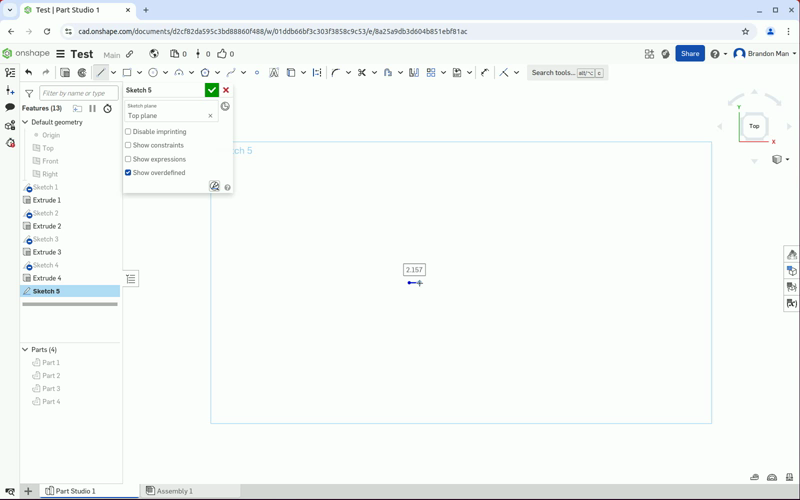
mouse_move(450, 282)
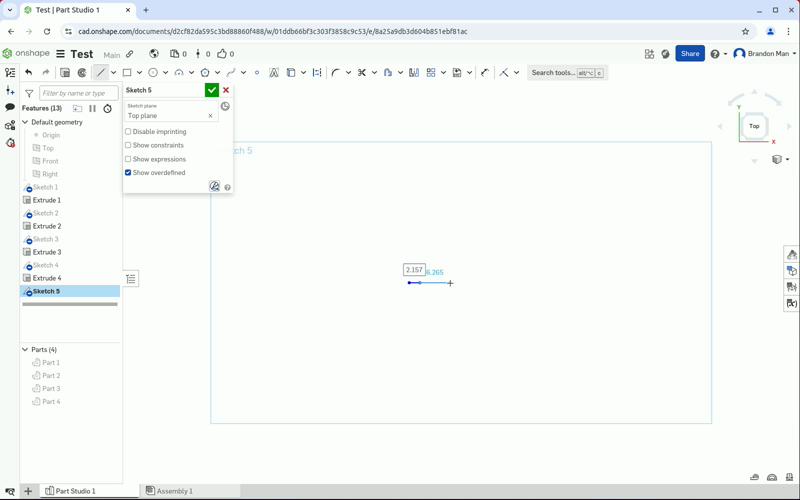
mouse_move(419, 286)
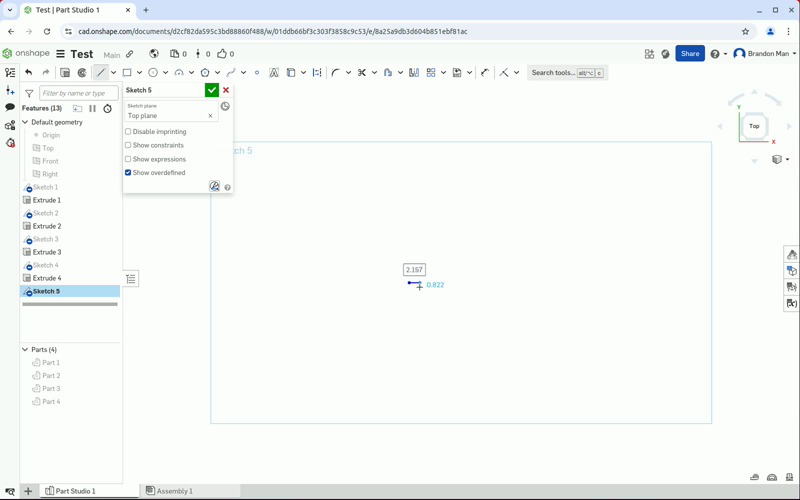
scroll(6)
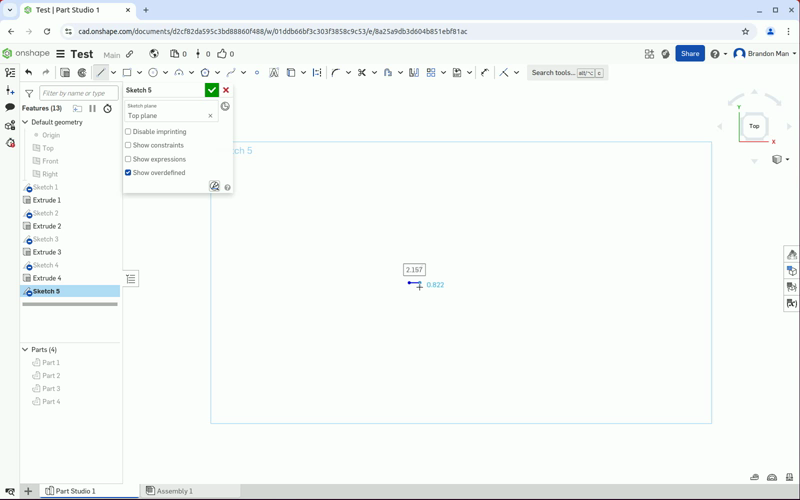
scroll(6)
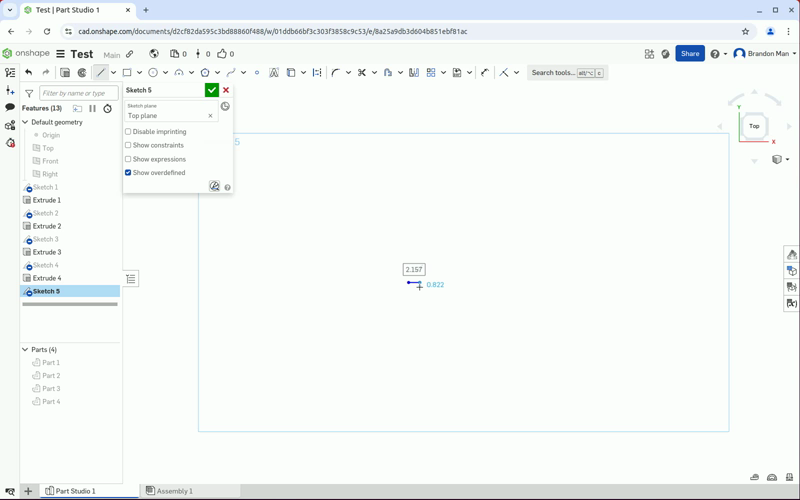
scroll(6)
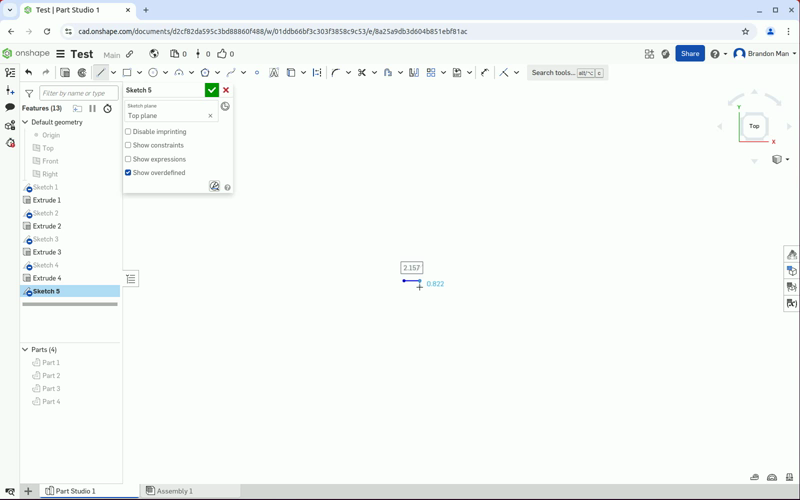
scroll(6)
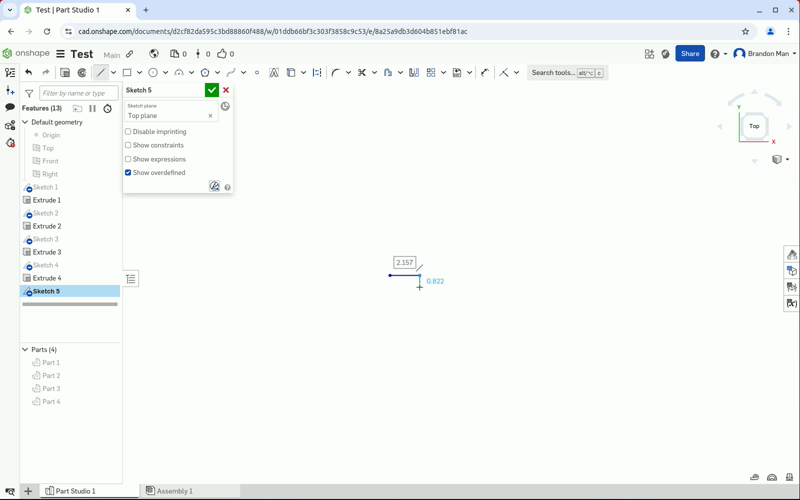
scroll(6)
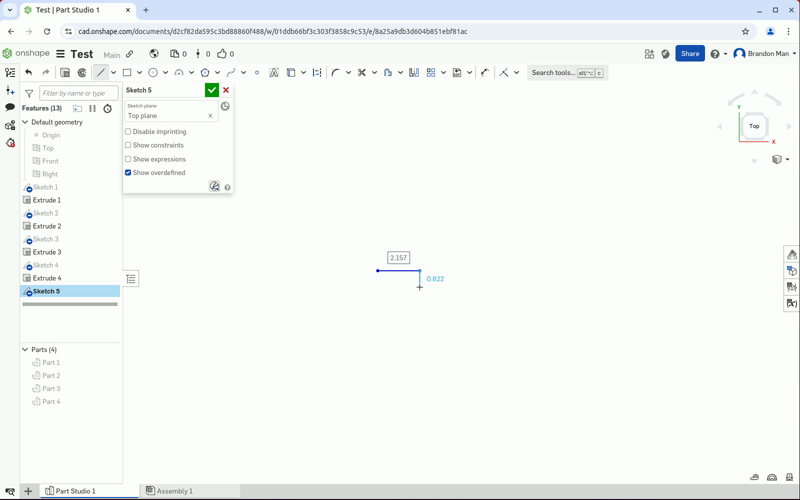
scroll(6)
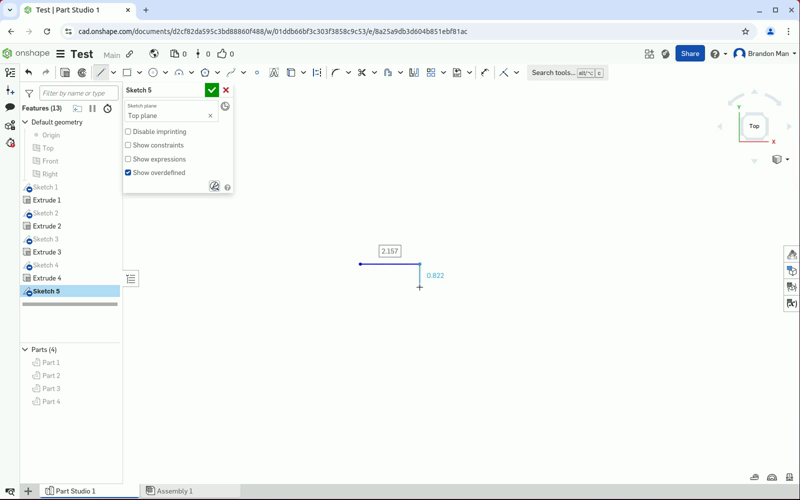
scroll(6)
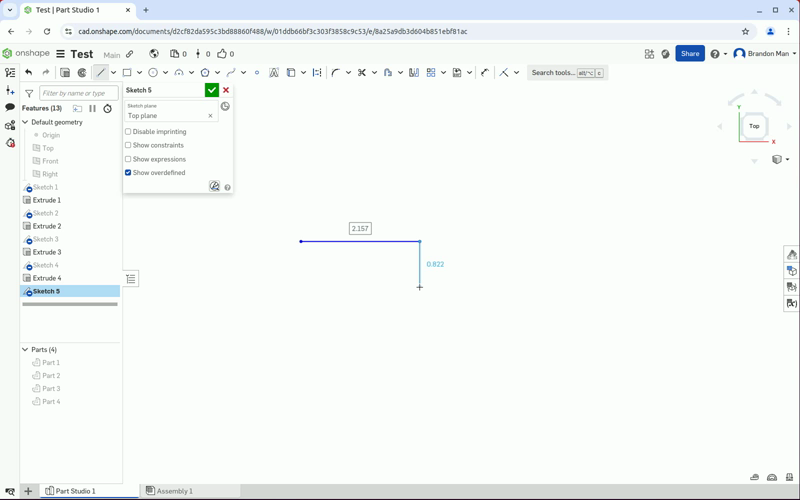
click(419, 286)
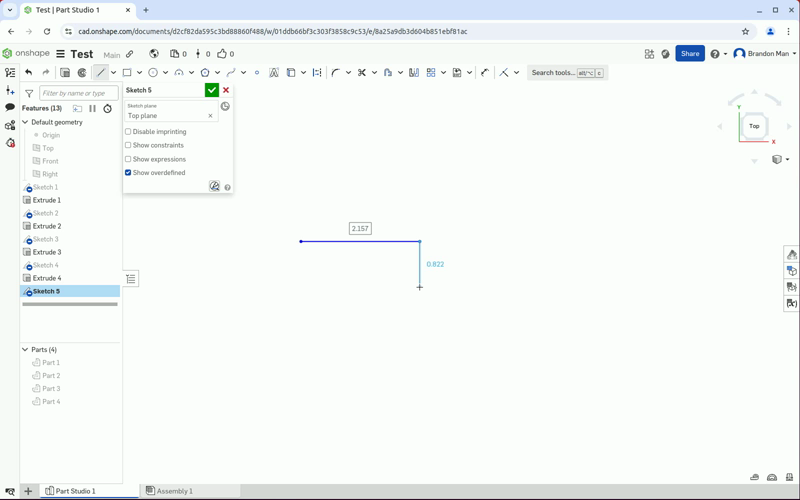
scroll(-6)
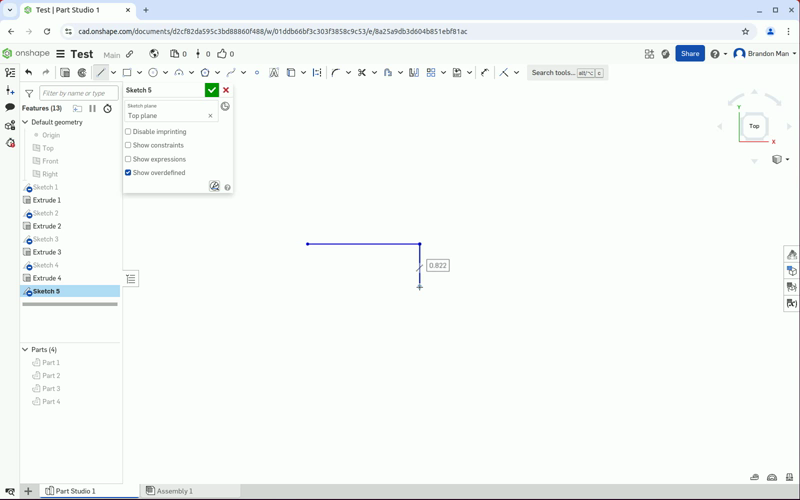
scroll(-6)
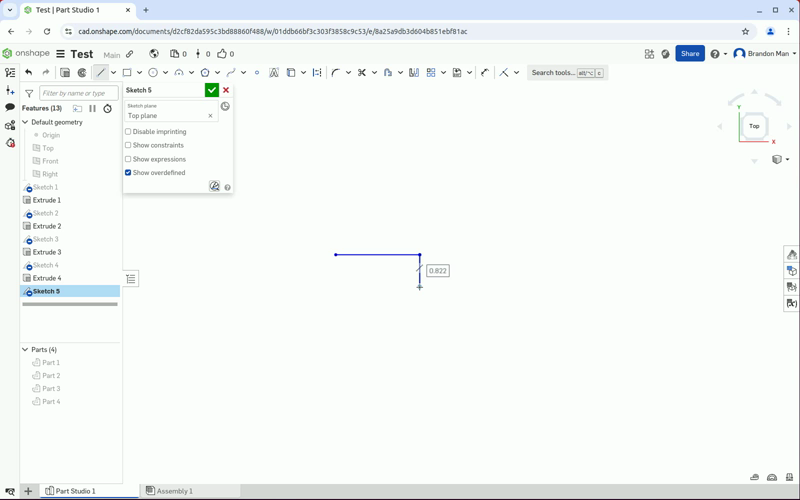
scroll(-6)
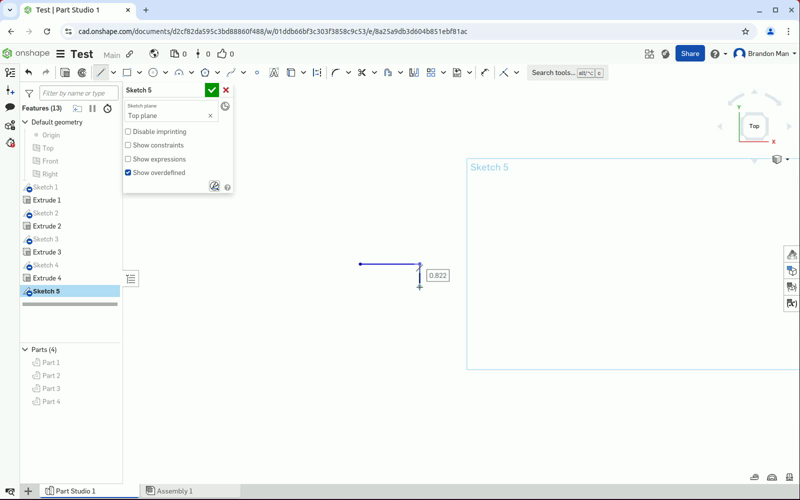
scroll(-6)
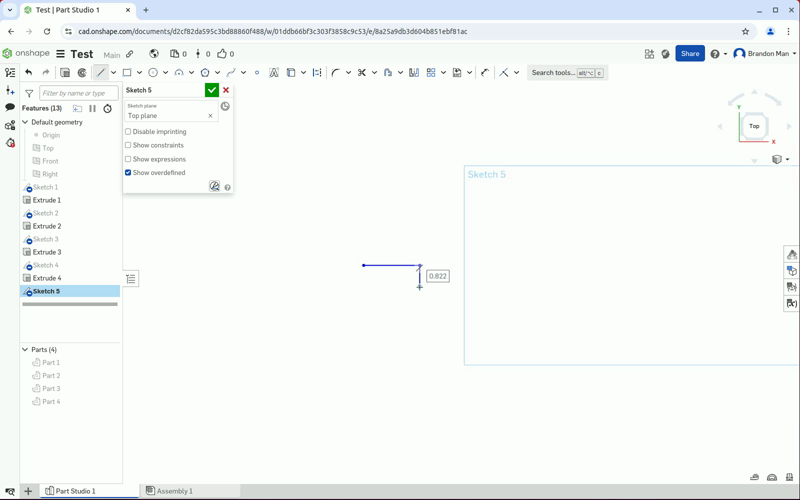
scroll(-6)
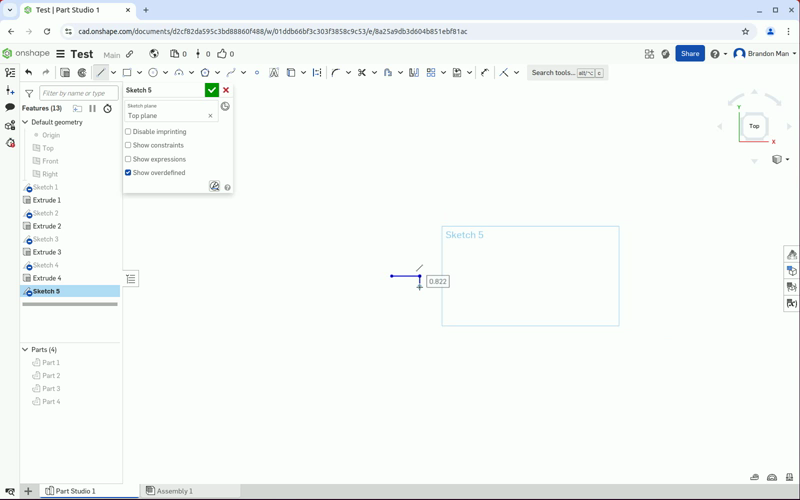
scroll(-6)
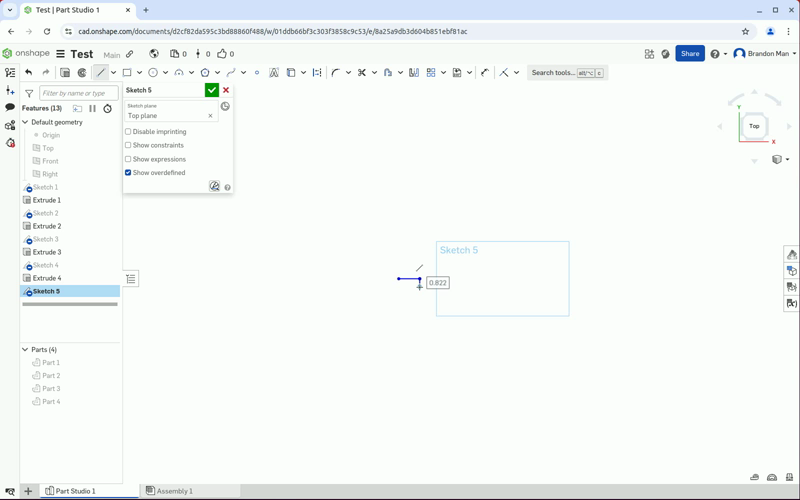
scroll(-6)
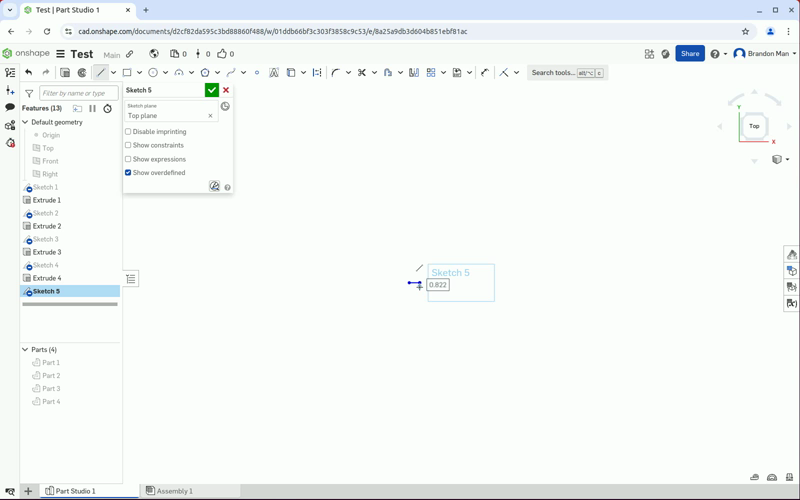
key_up(shift)
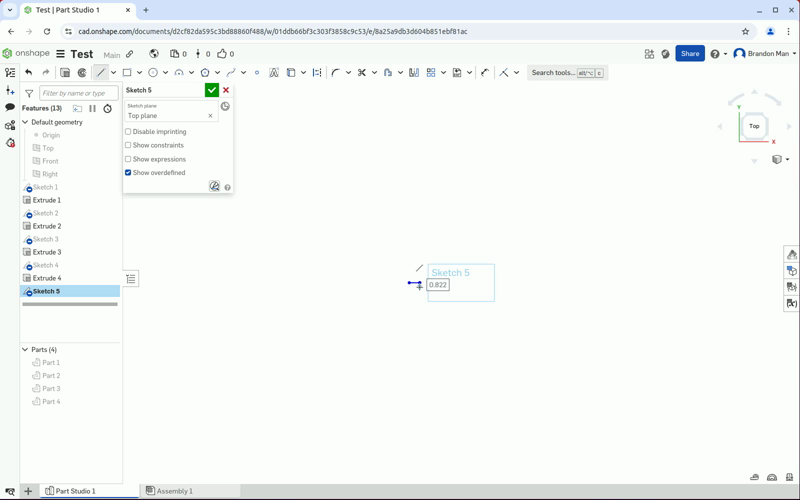
key_down(shift)
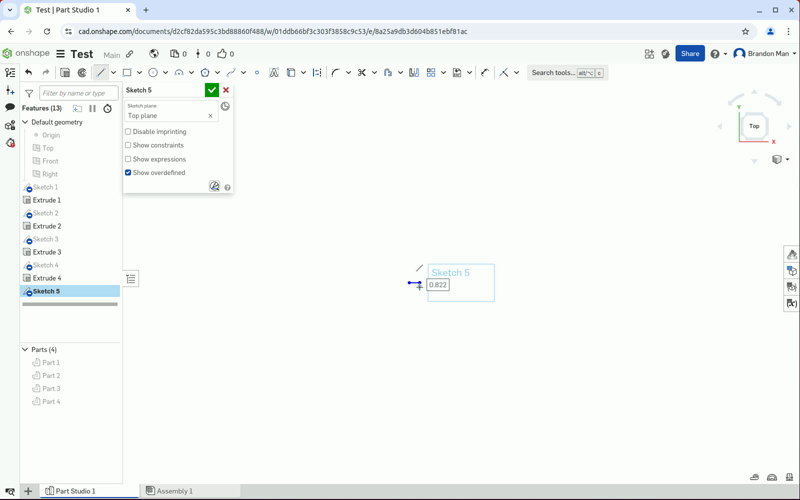
mouse_move(450, 286)
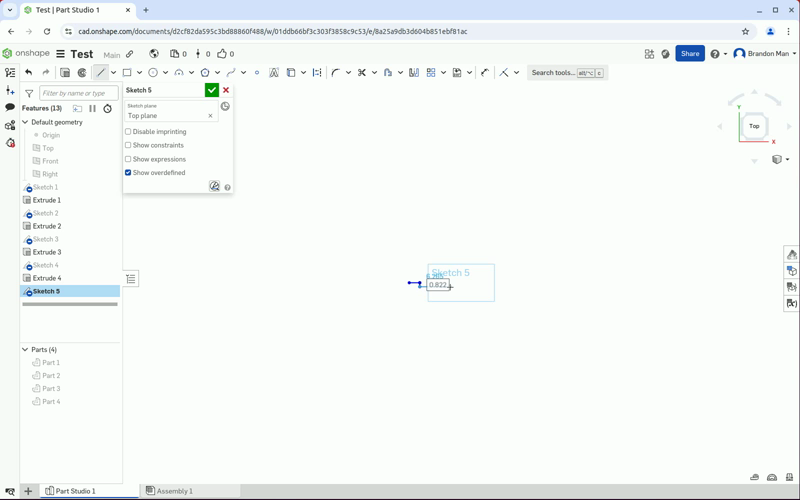
mouse_move(437, 286)
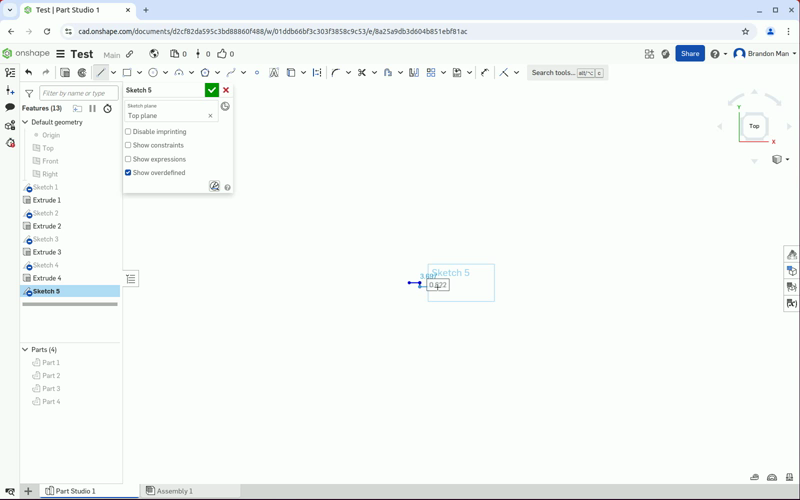
click(437, 286)
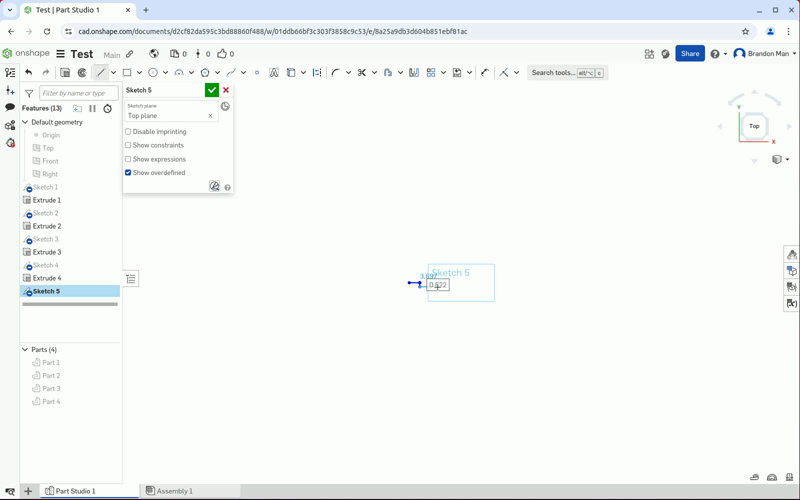
key_up(shift)
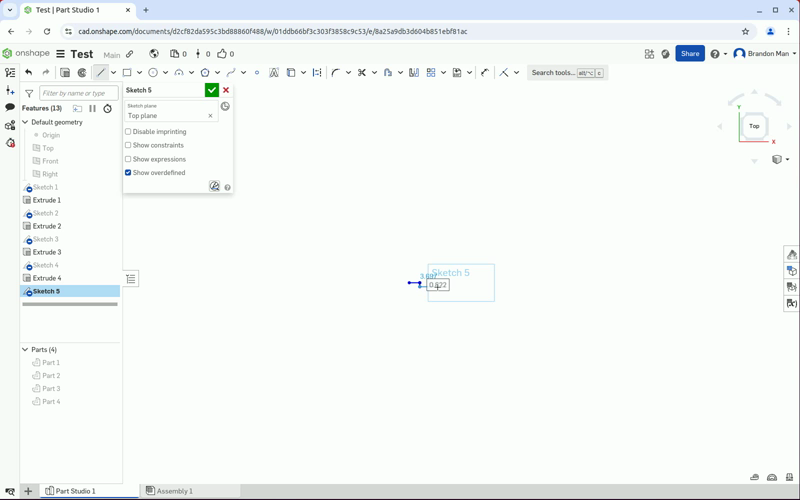
key_down(shift)
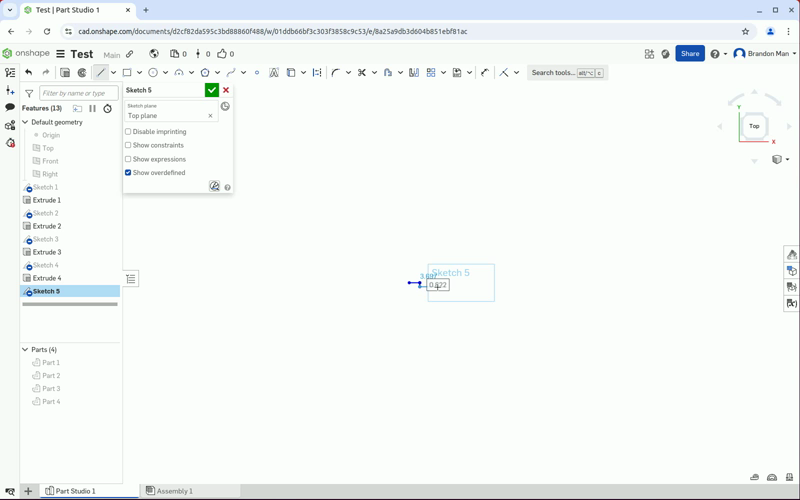
mouse_move(467, 286)
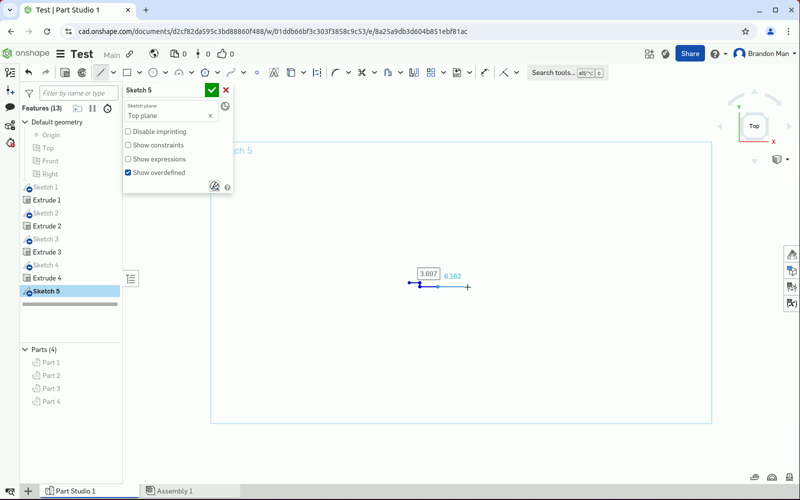
mouse_move(437, 282)
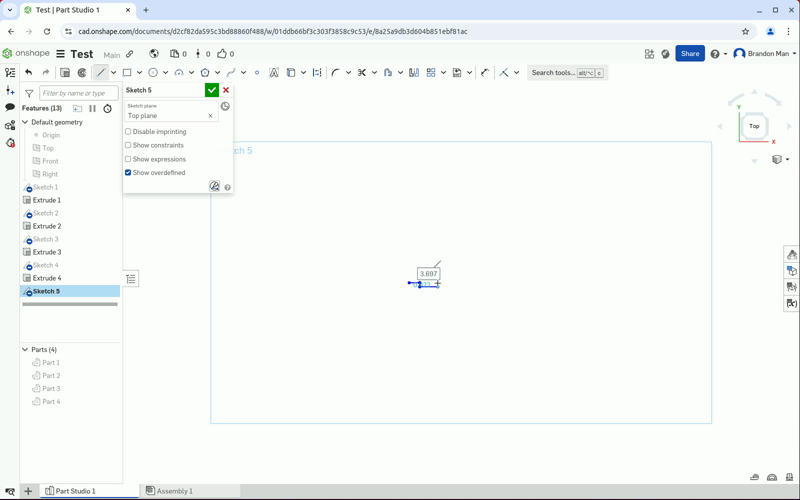
scroll(6)
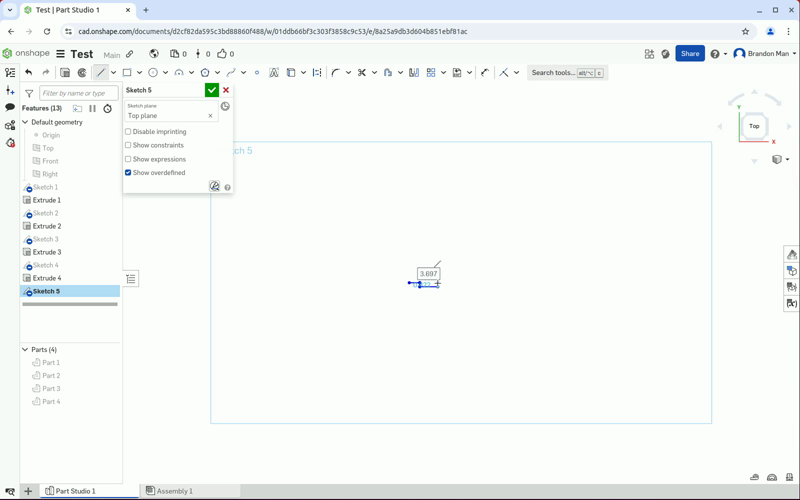
scroll(6)
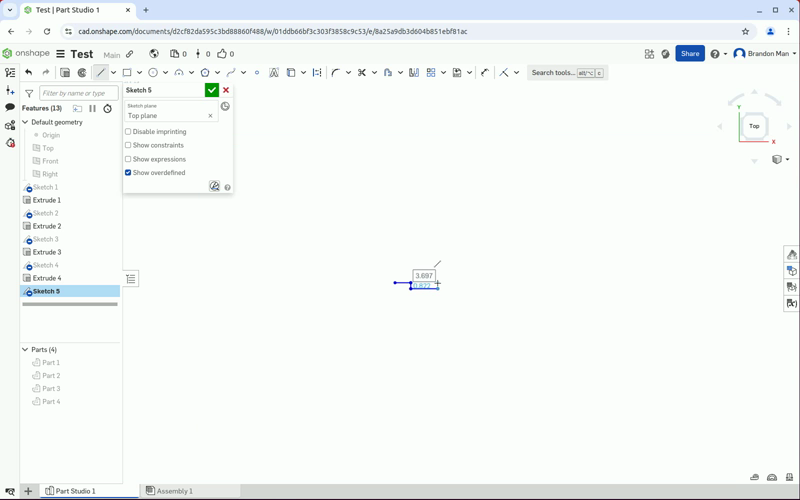
scroll(6)
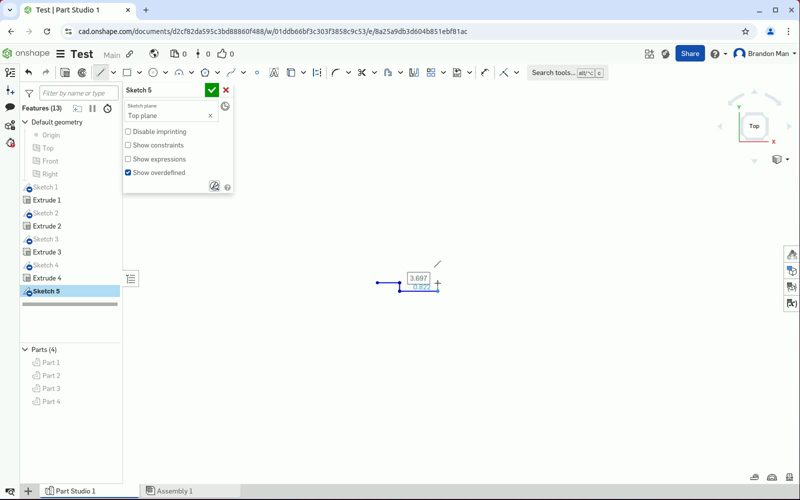
scroll(6)
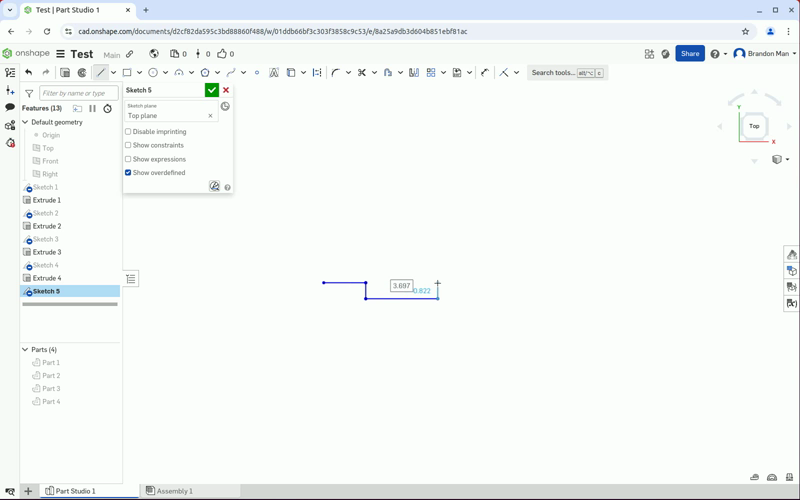
scroll(6)
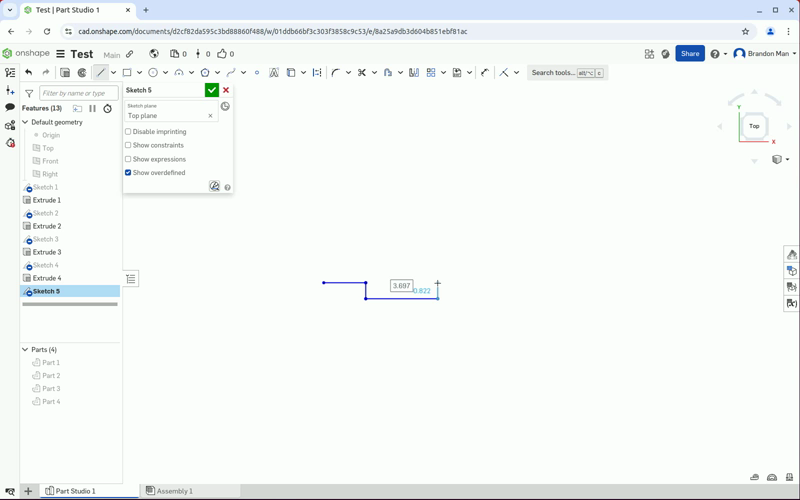
scroll(6)
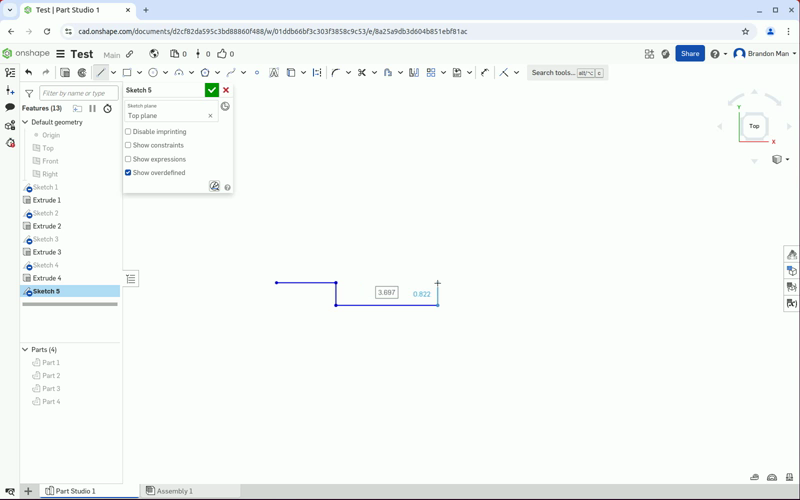
scroll(6)
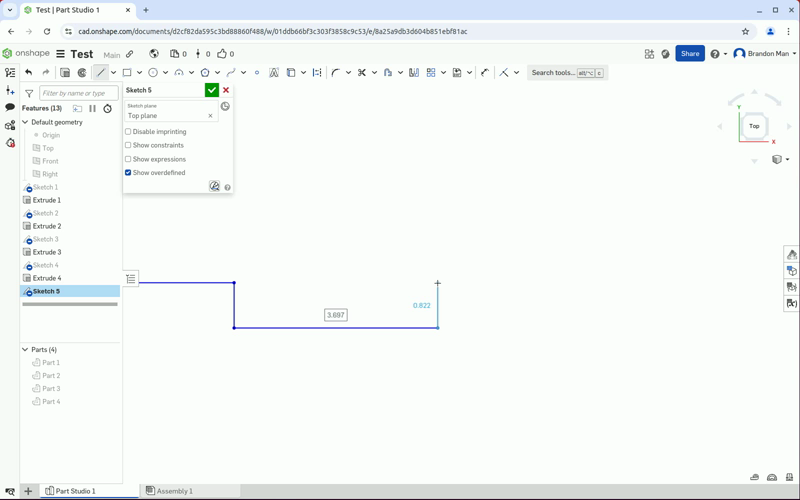
click(437, 282)
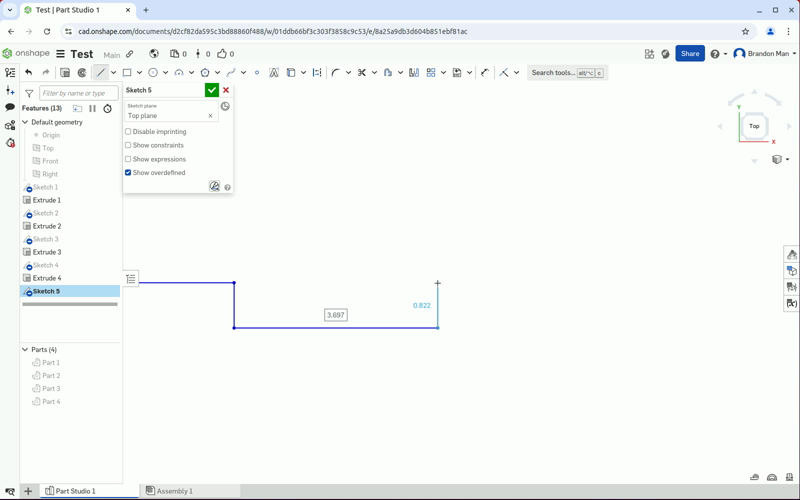
scroll(-6)
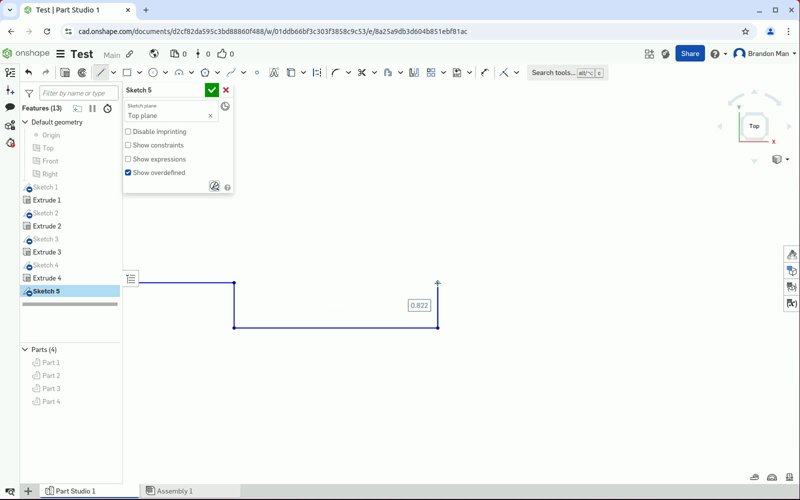
scroll(-6)
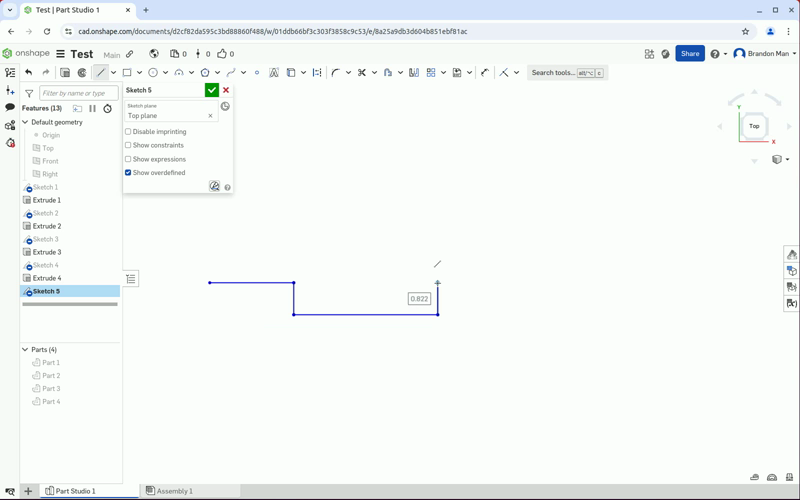
scroll(-6)
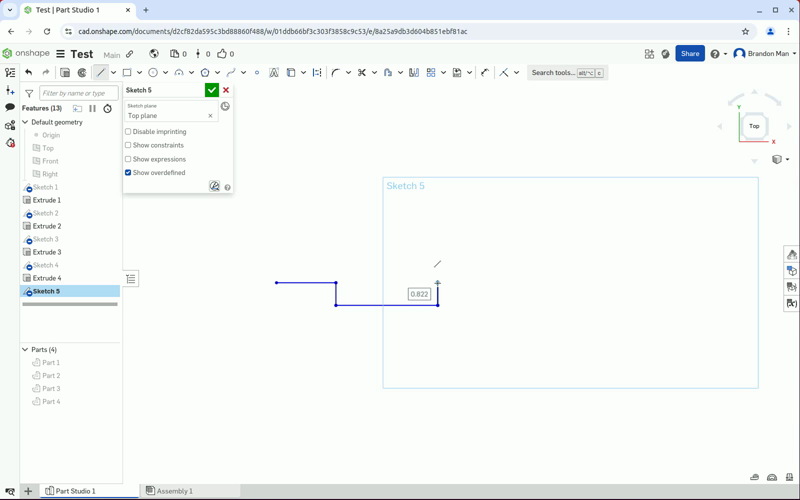
scroll(-6)
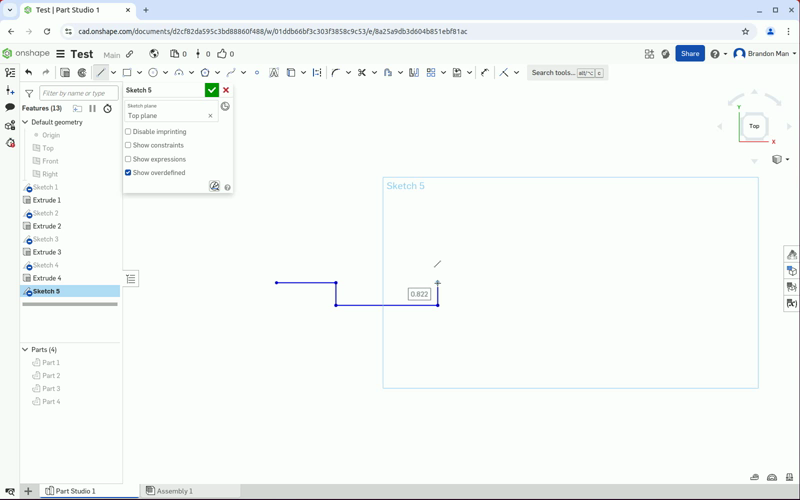
scroll(-6)
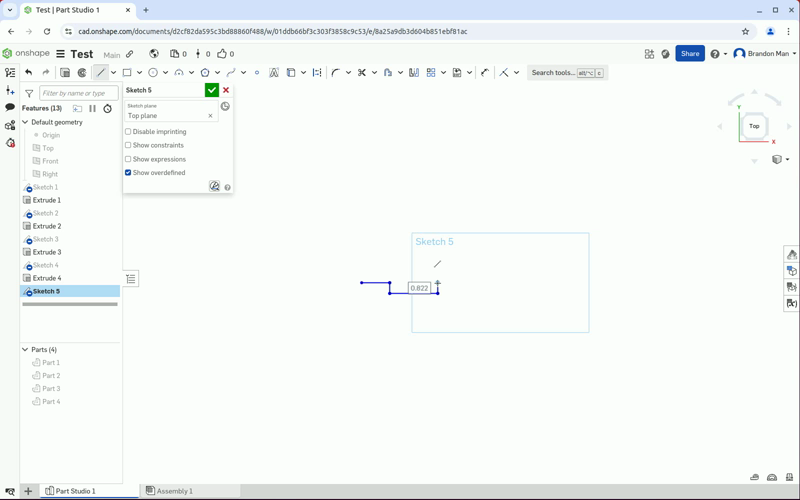
scroll(-6)
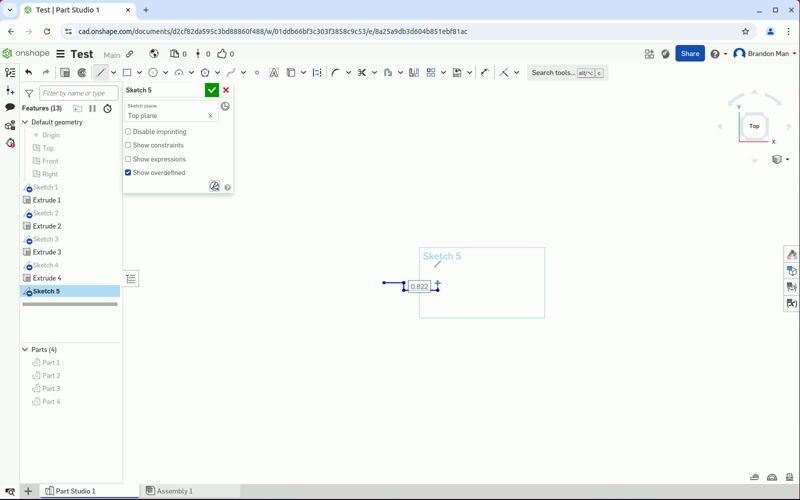
scroll(-6)
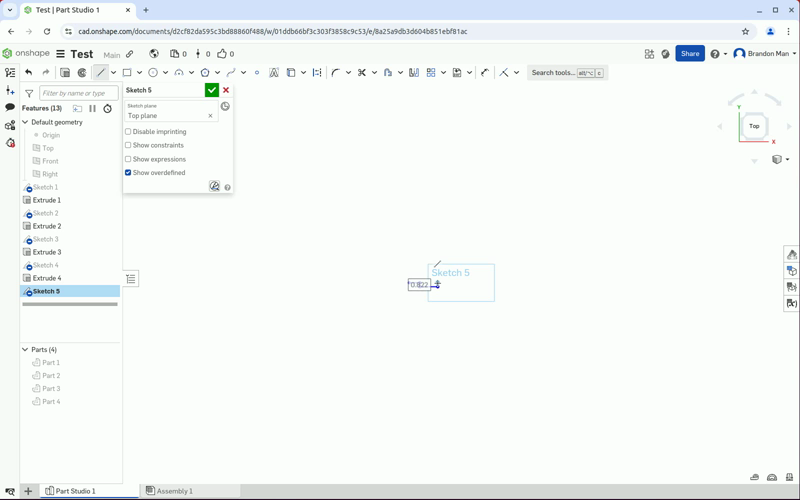
key_up(shift)
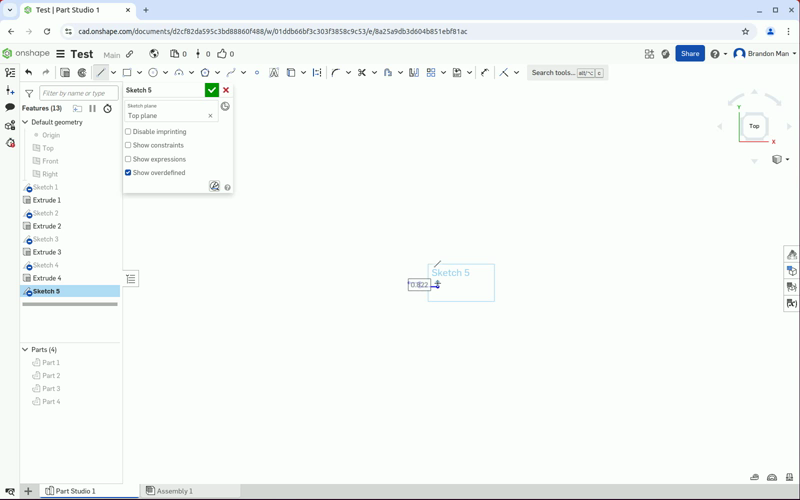
key_down(shift)
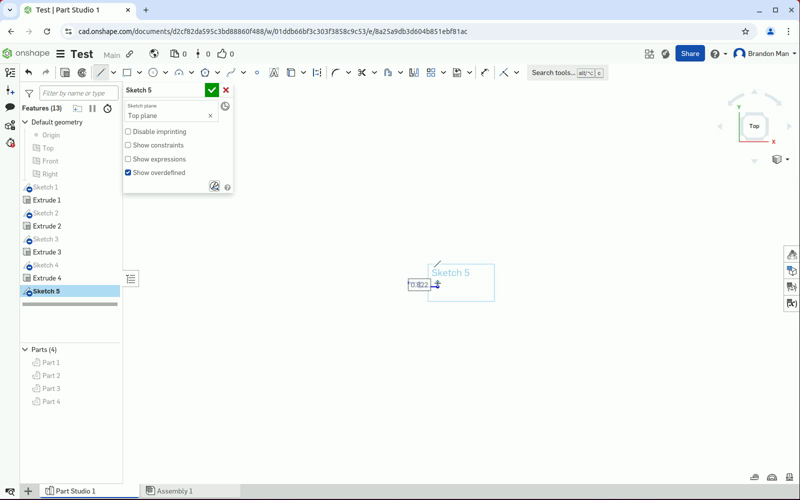
mouse_move(467, 282)
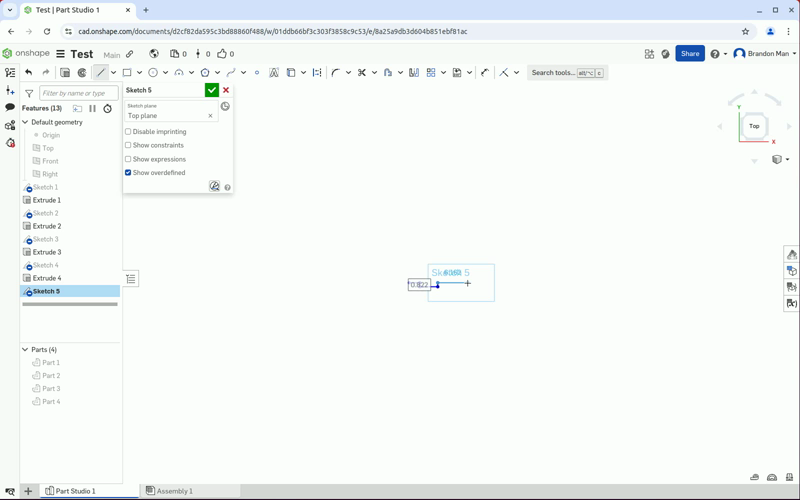
mouse_move(461, 282)
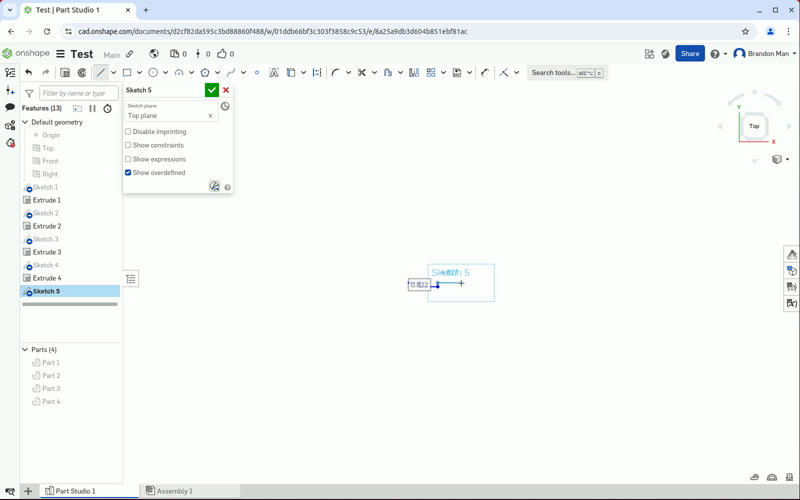
click(461, 282)
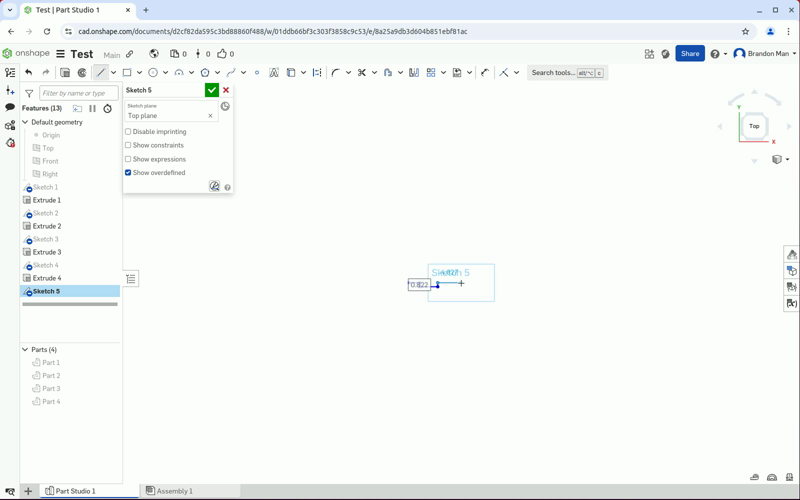
key_up(shift)
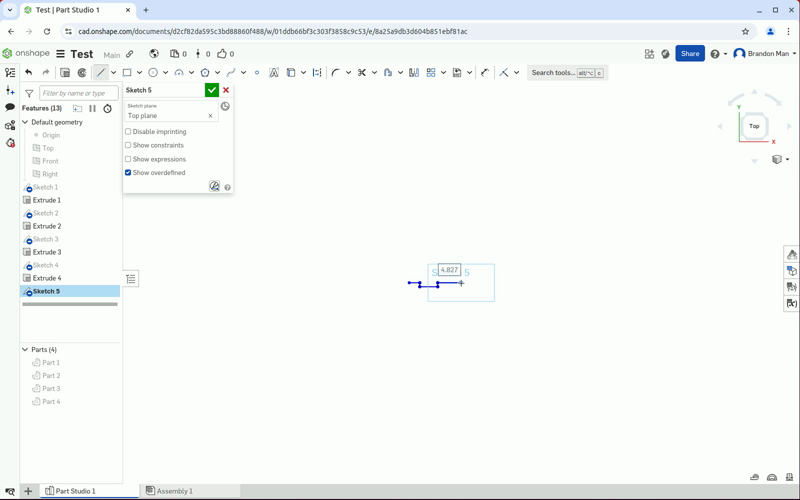
key_down(shift)
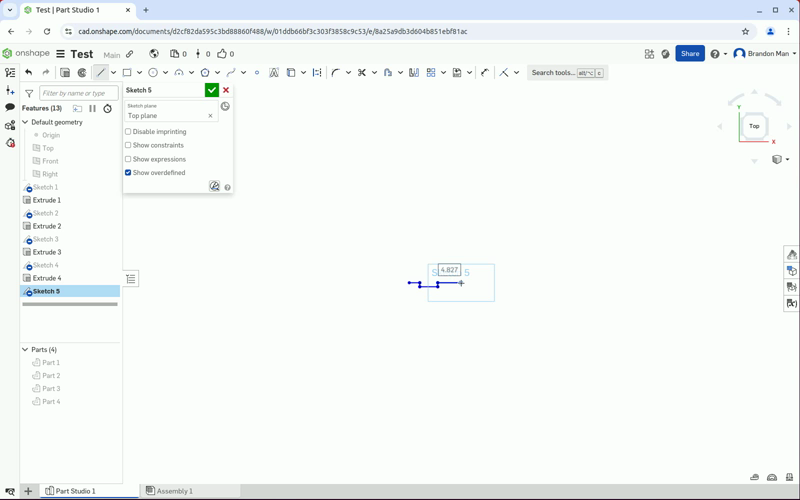
mouse_move(461, 170)
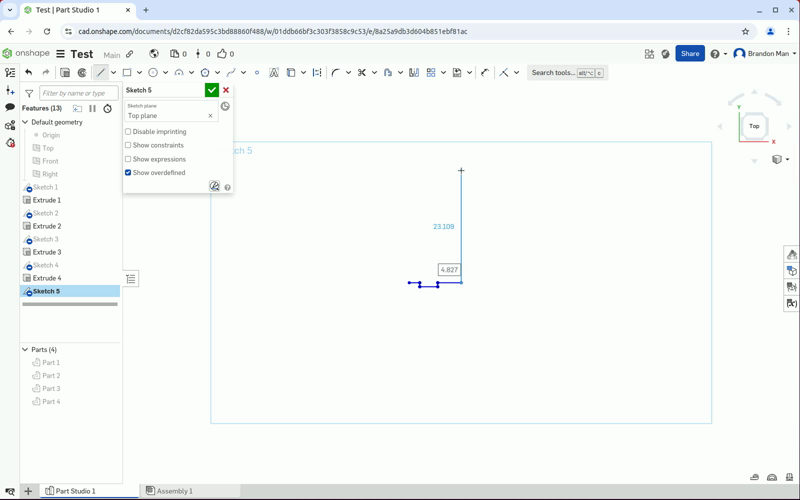
click(461, 170)
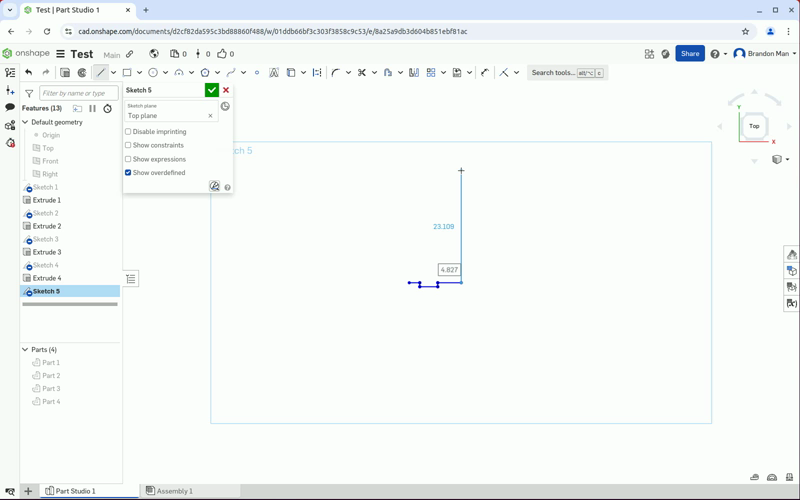
key_up(shift)
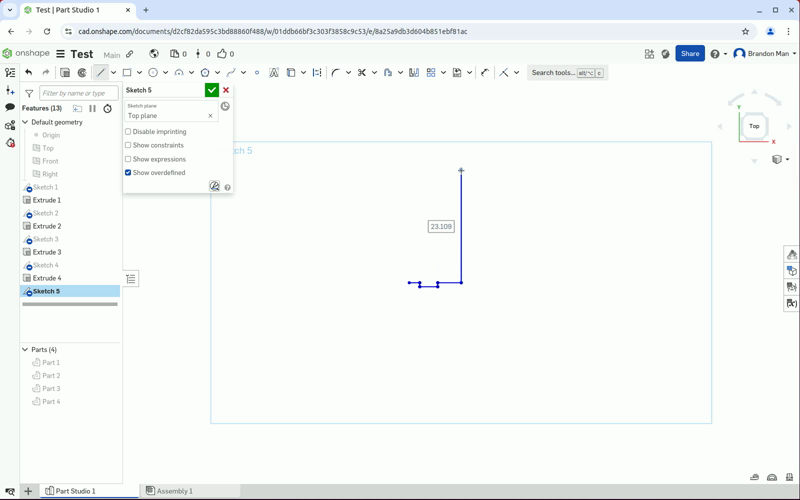
key_down(shift)
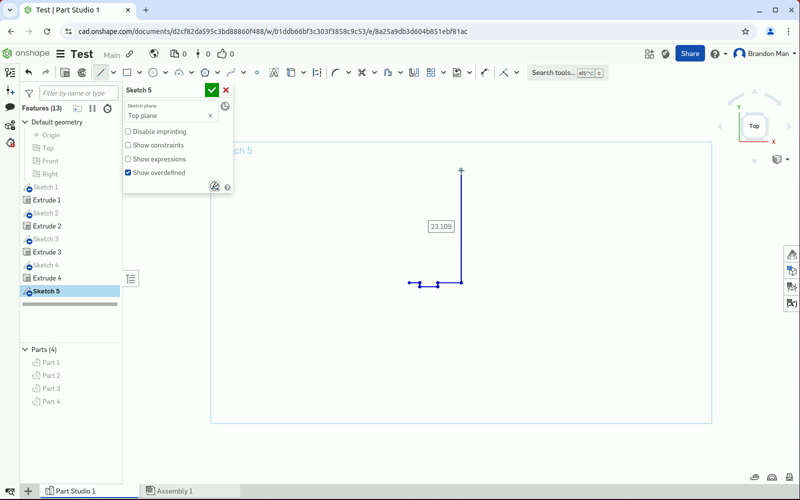
mouse_move(491, 170)
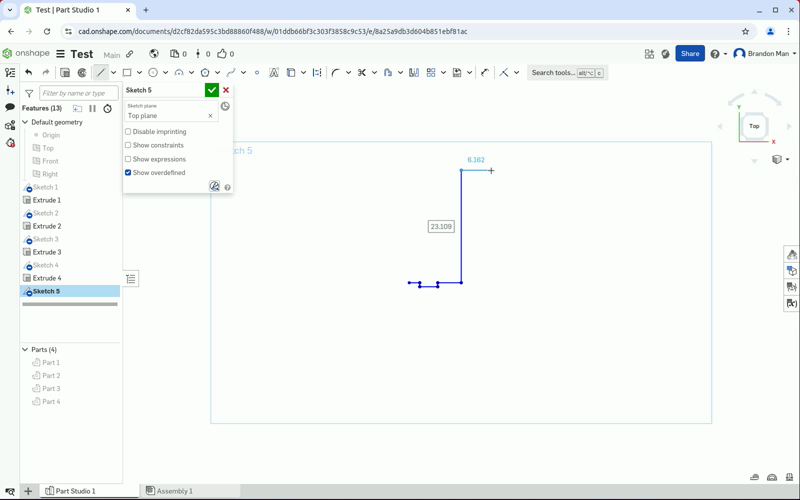
mouse_move(409, 170)
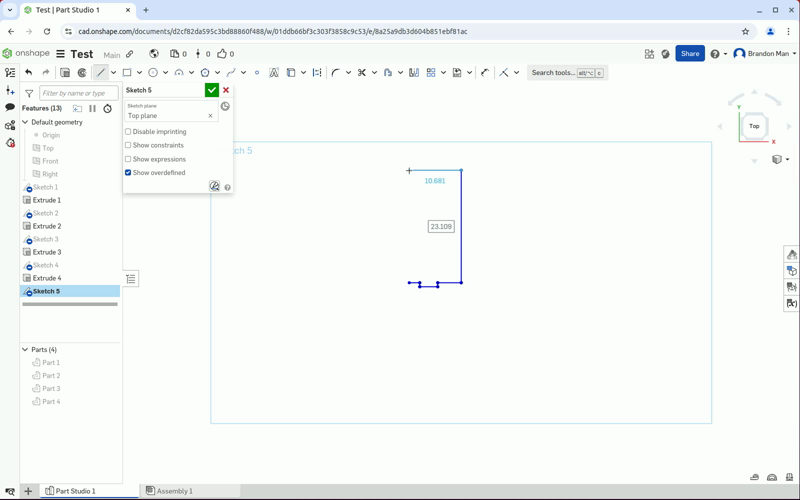
click(409, 170)
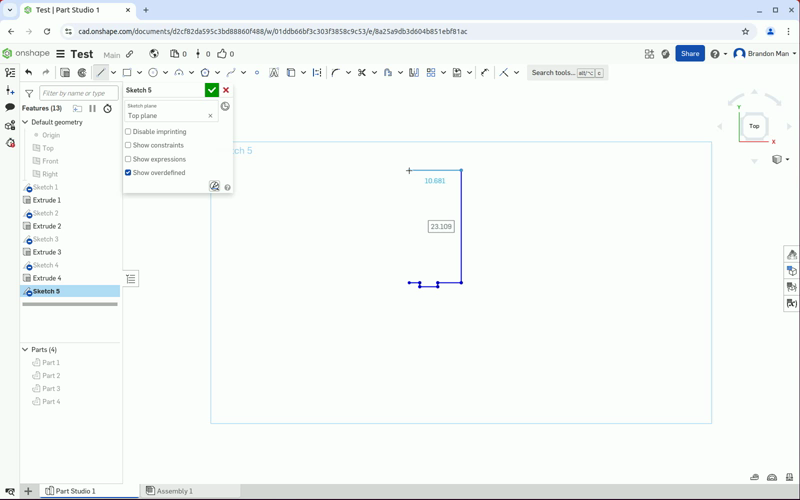
key_up(shift)
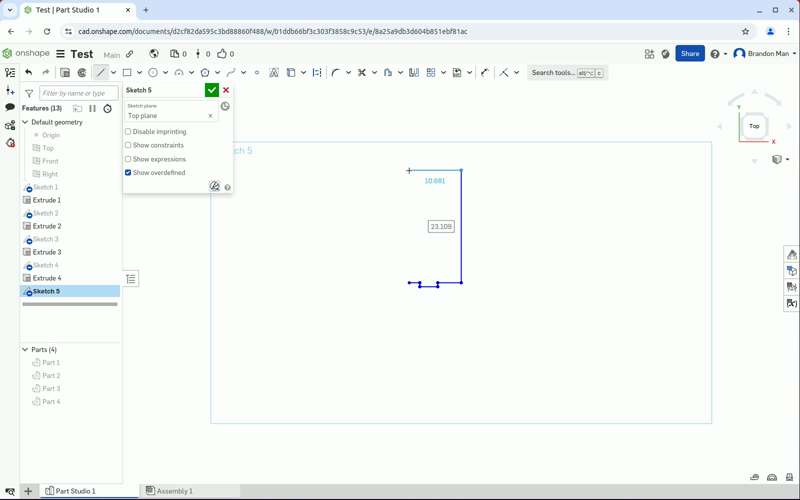
key_down(shift)
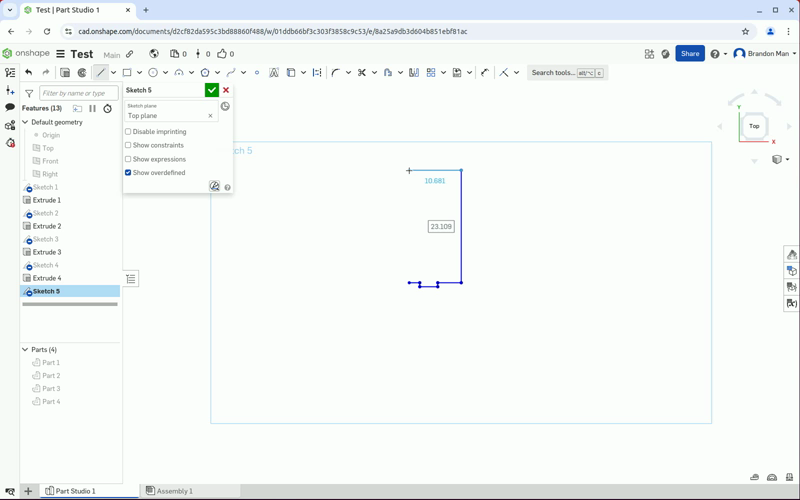
mouse_move(409, 282)
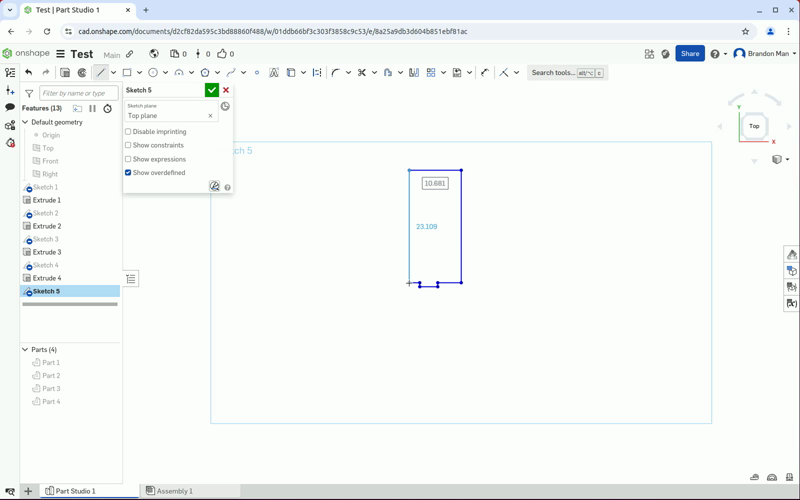
key_up(shift)
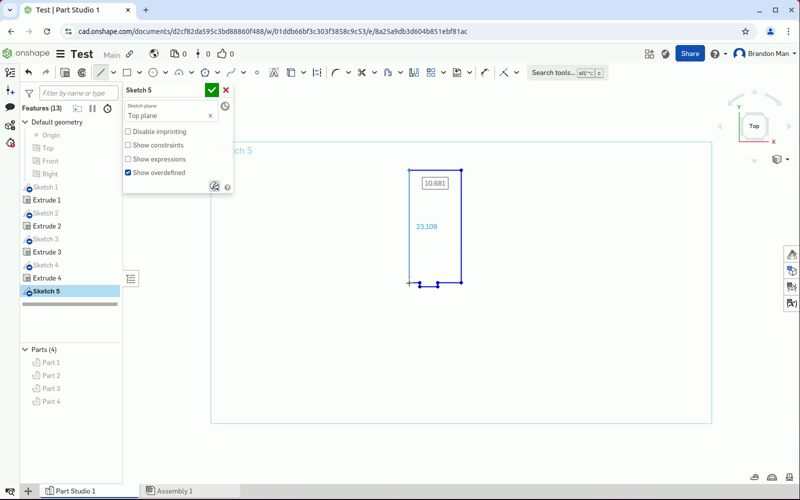
click(409, 282)
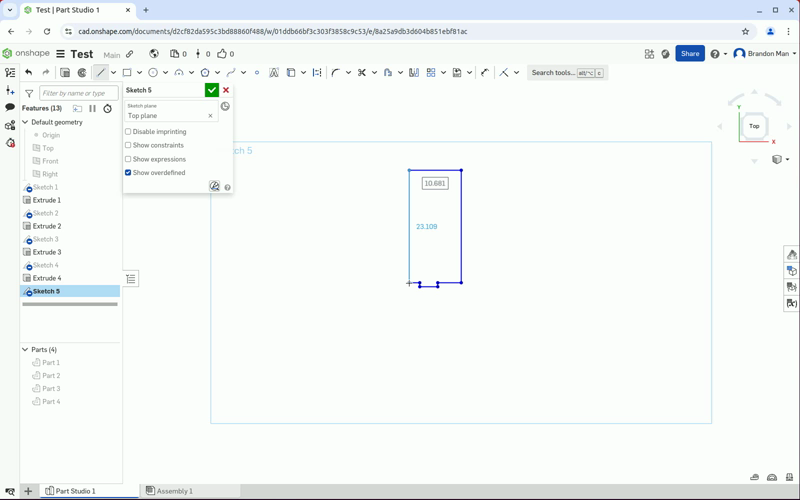
key(esc)
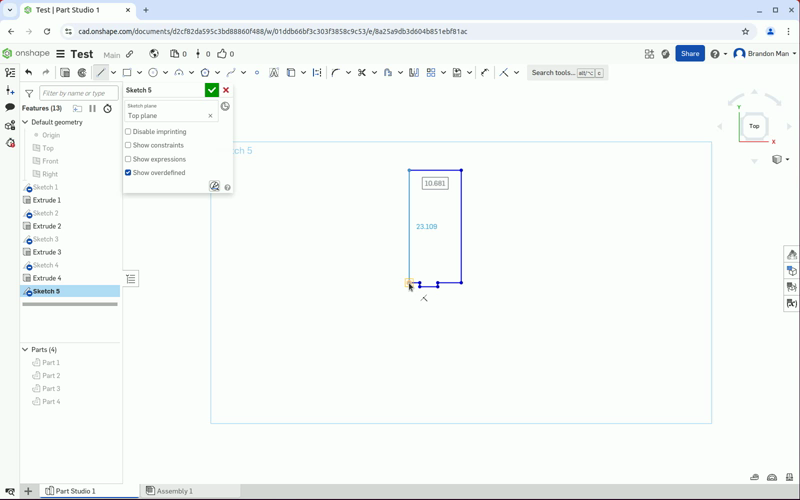
mouse_move(418, 175)
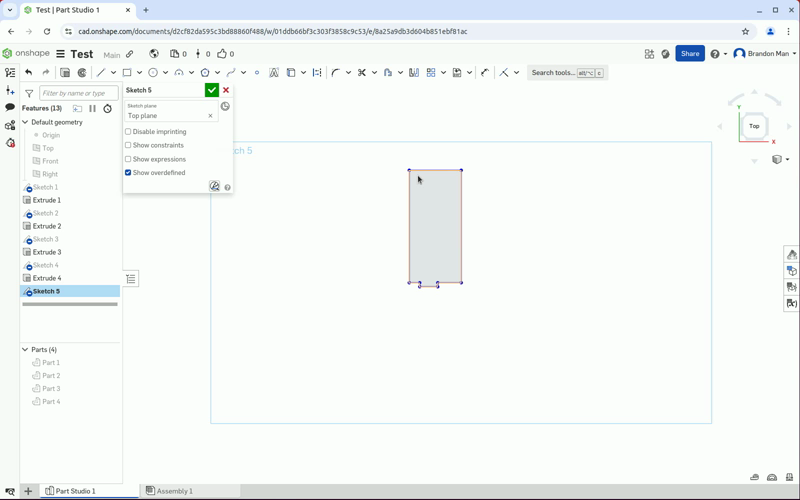
click(418, 175)
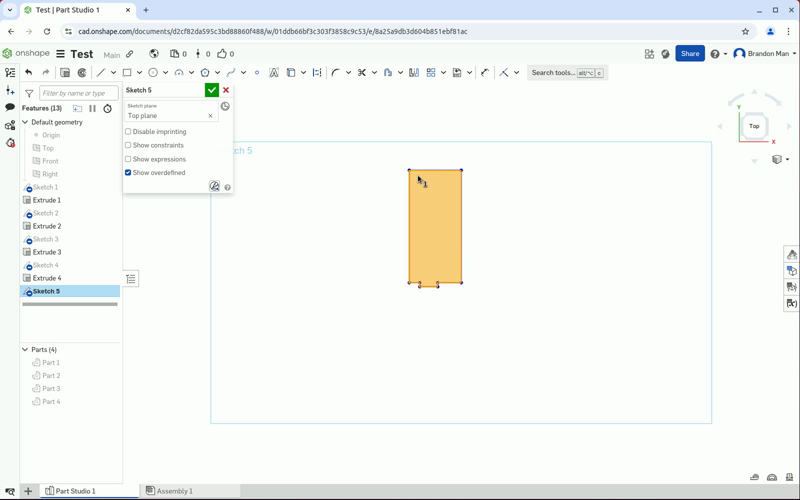
mouse_move(73, 352)
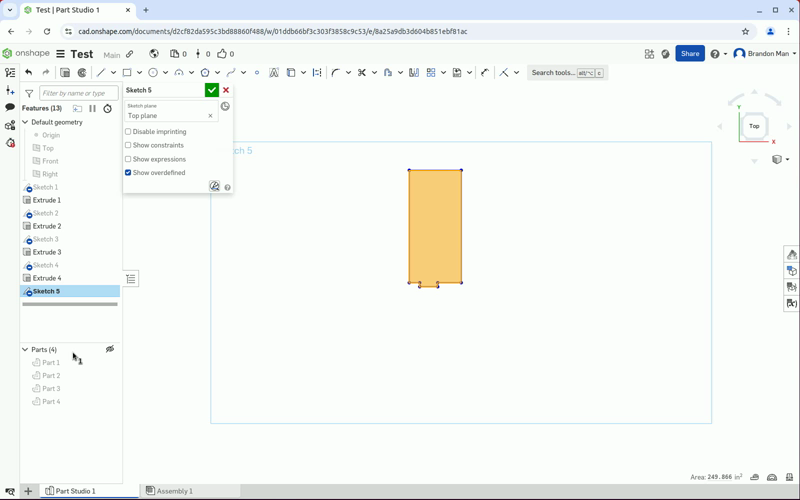
key(shift+y)
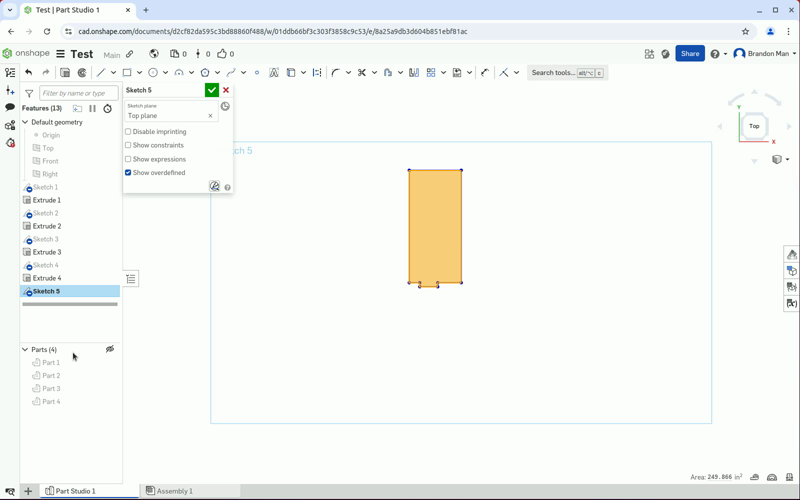
key(shift+e)
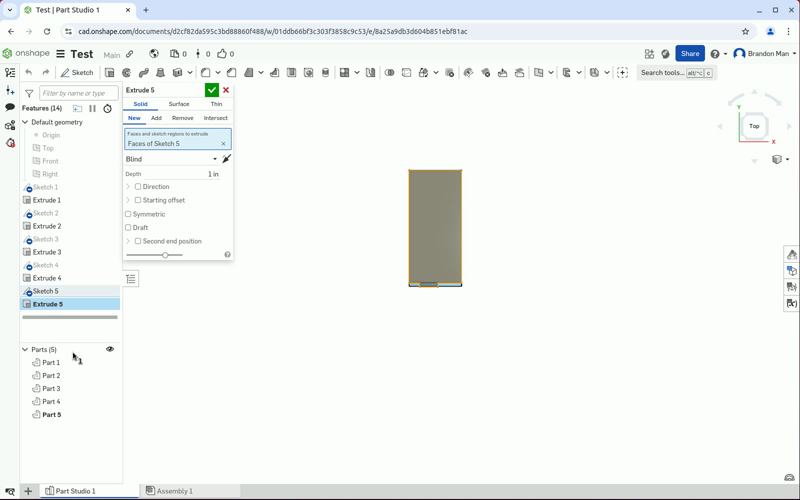
mouse_move(143, 106)
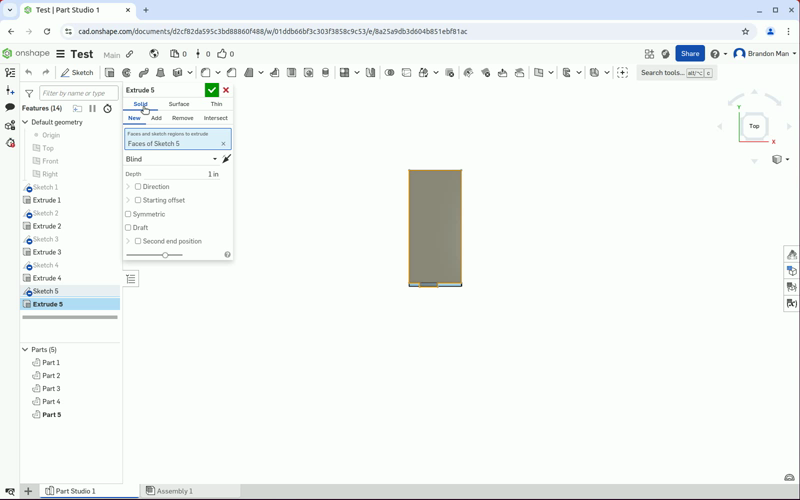
click(143, 106)
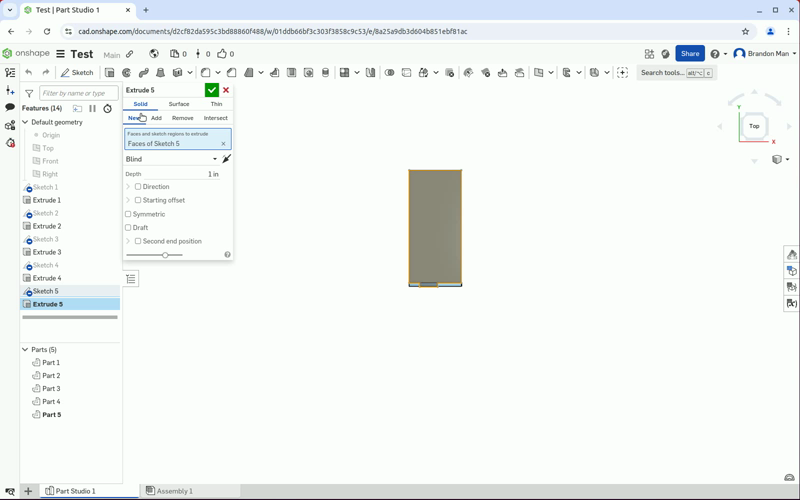
mouse_move(137, 120)
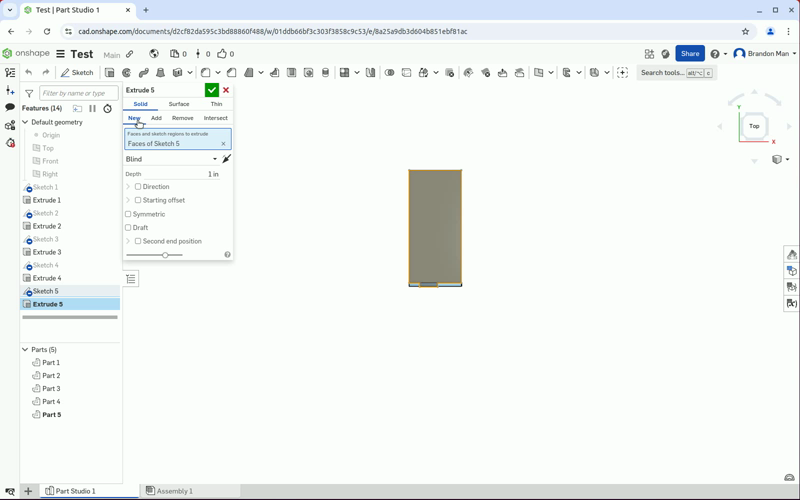
click(137, 120)
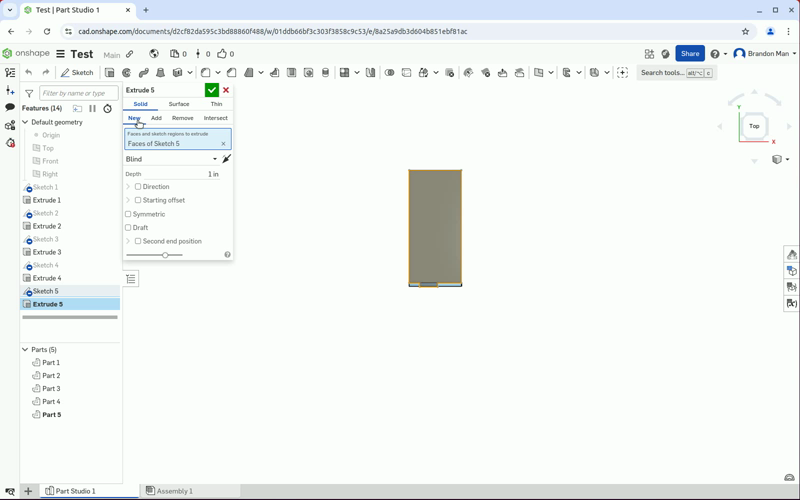
key(tab, 4)
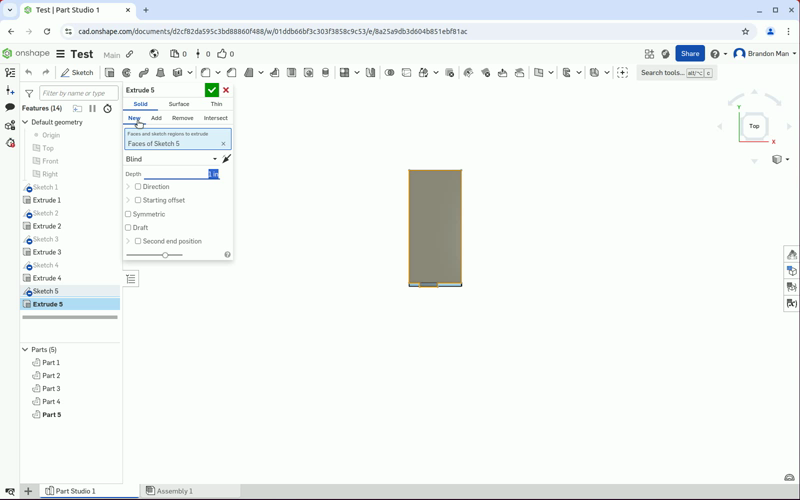
text(-0.722)
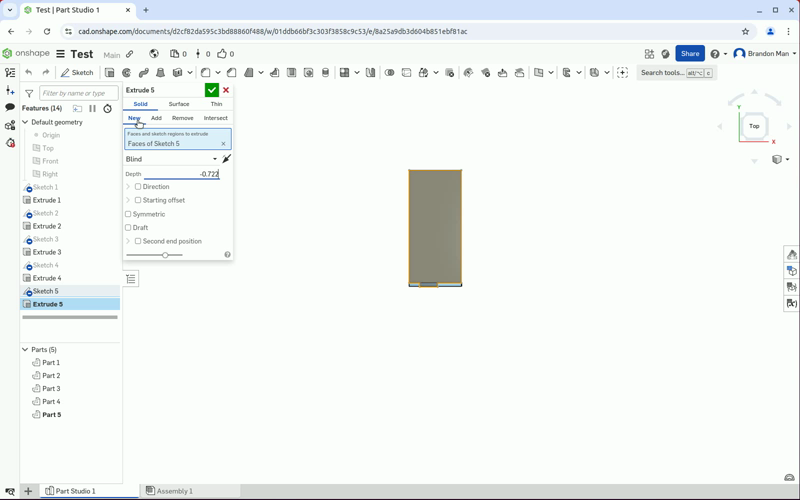
key(enter)
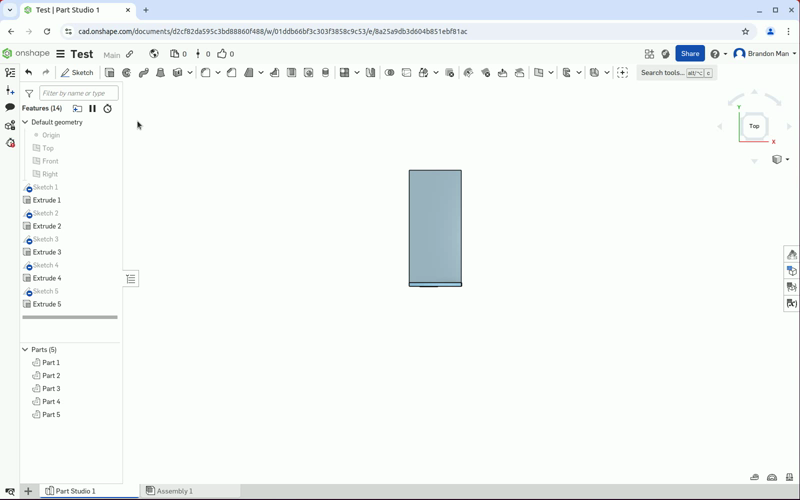
key(shift+h)
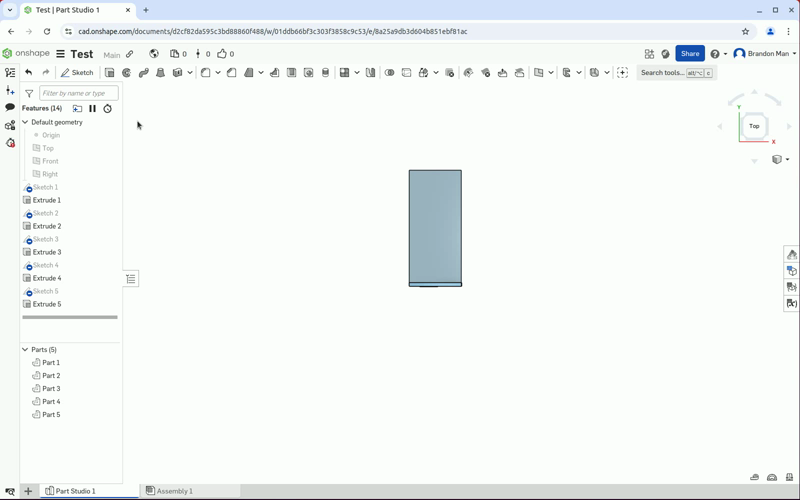
key(shift+h)
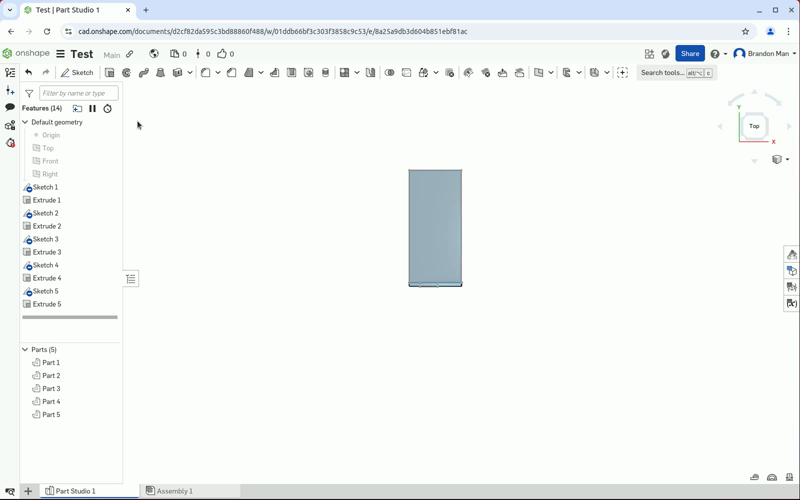
key(shift+7)
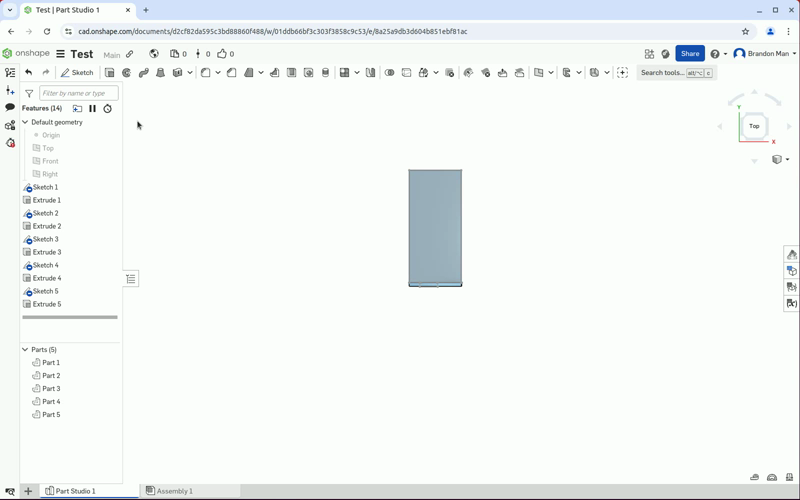
key(up, 3)
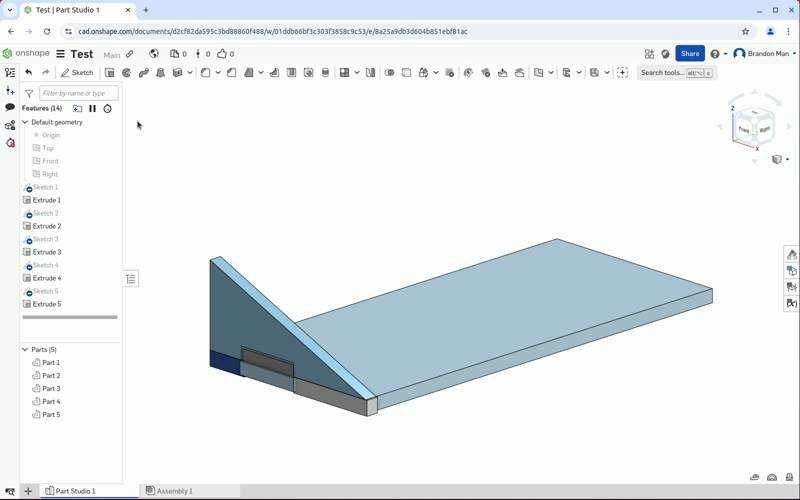
key(left, 3)
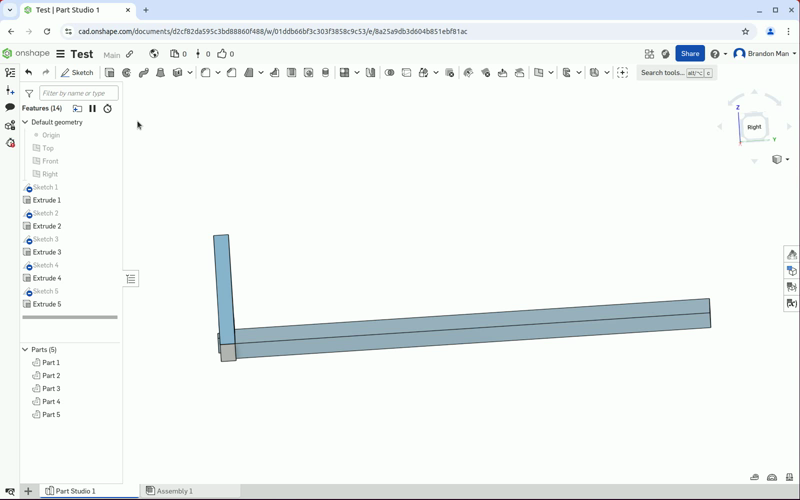
key(right, 3)
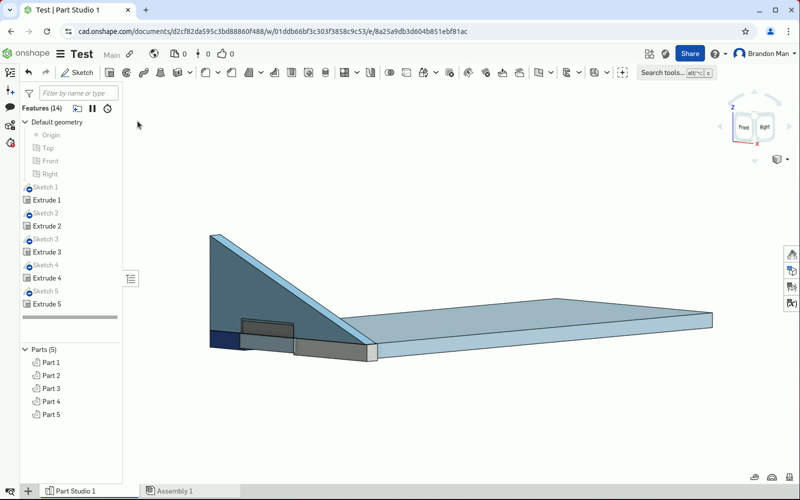
key(down, 3)
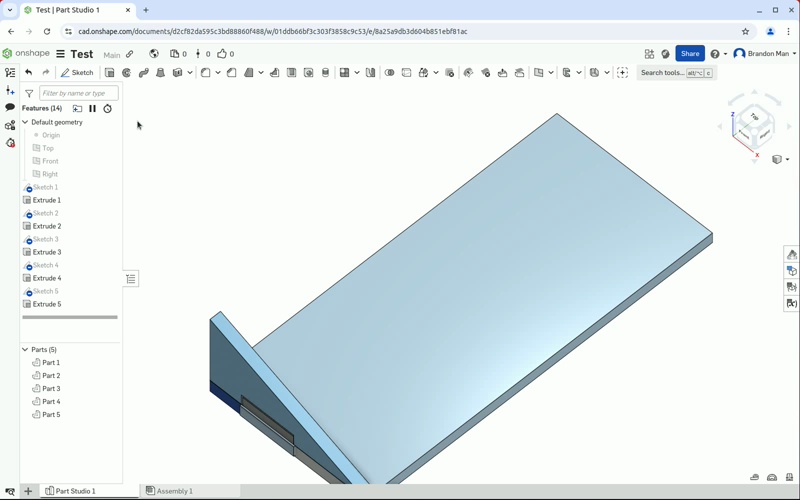
mouse_move(73, 189)
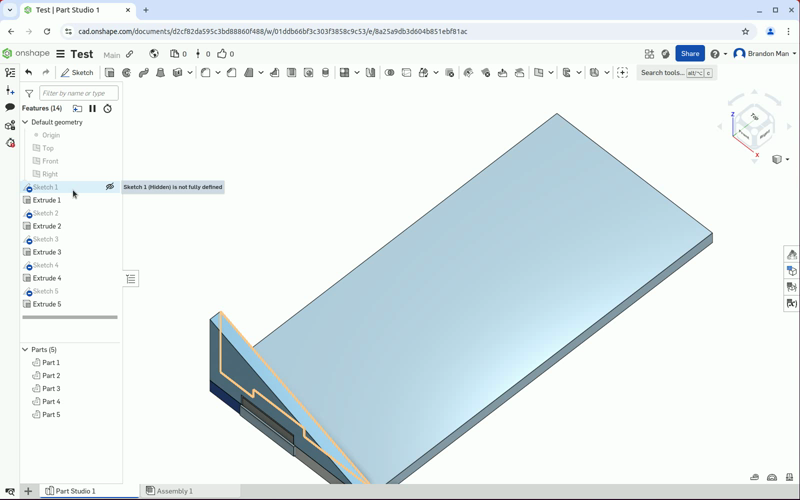
click(73, 189)